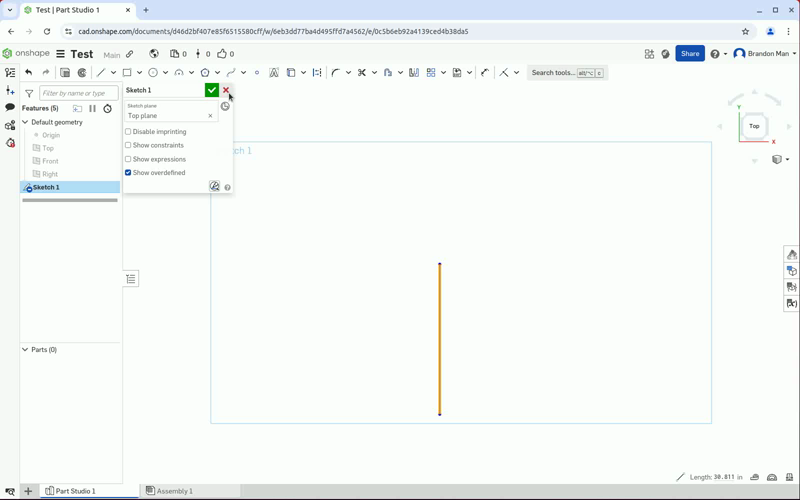
key(shift+h)
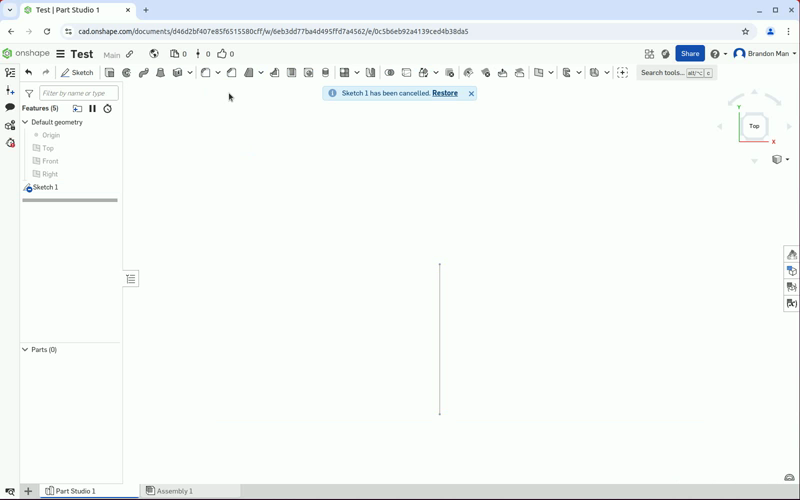
key(shift+s)
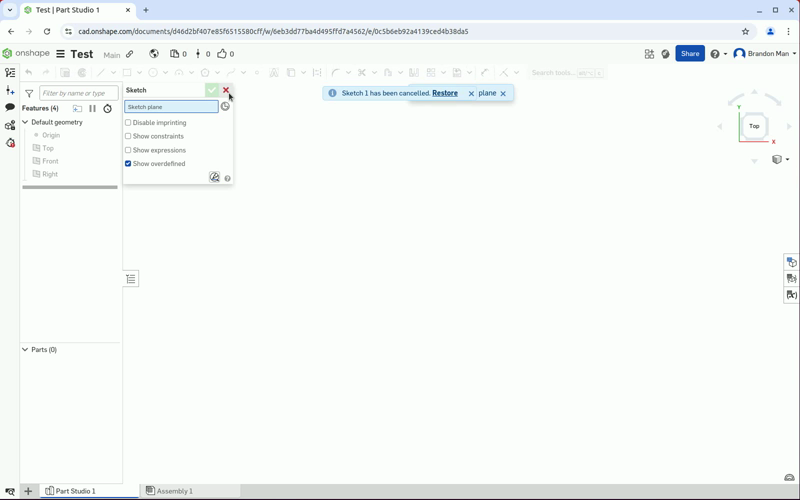
mouse_move(73, 150)
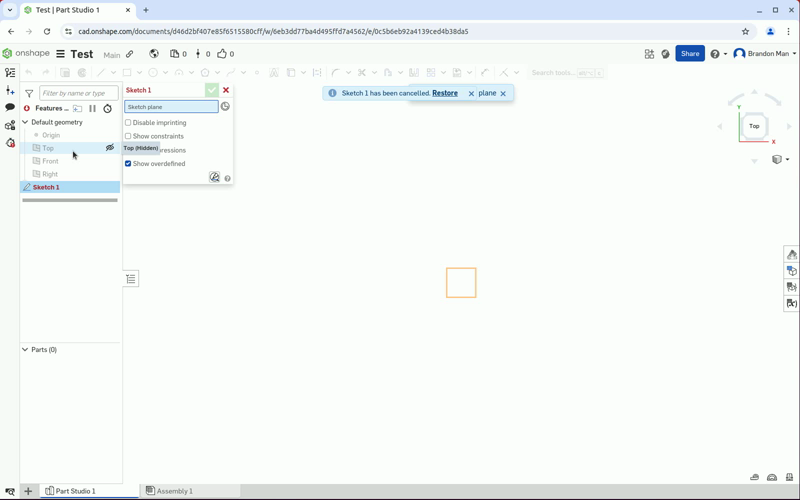
click(73, 150)
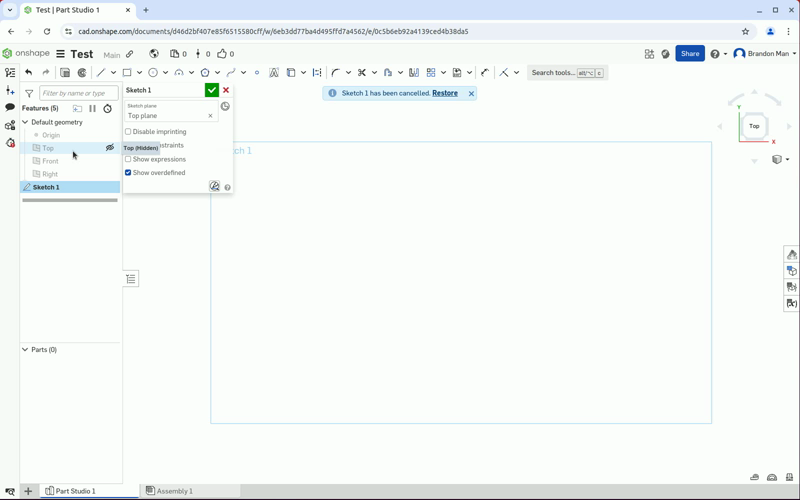
mouse_move(73, 352)
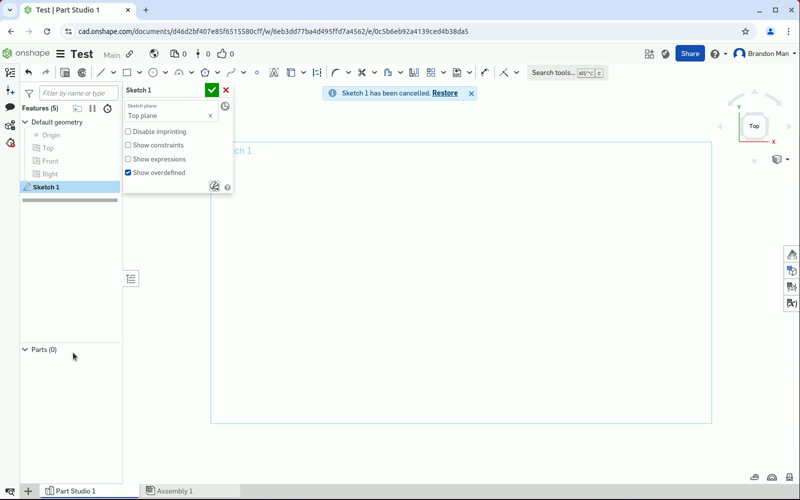
key(y)
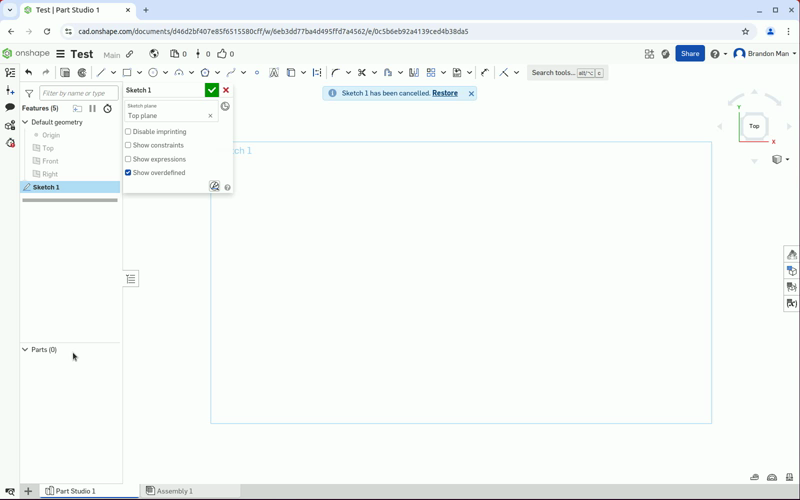
key(a)
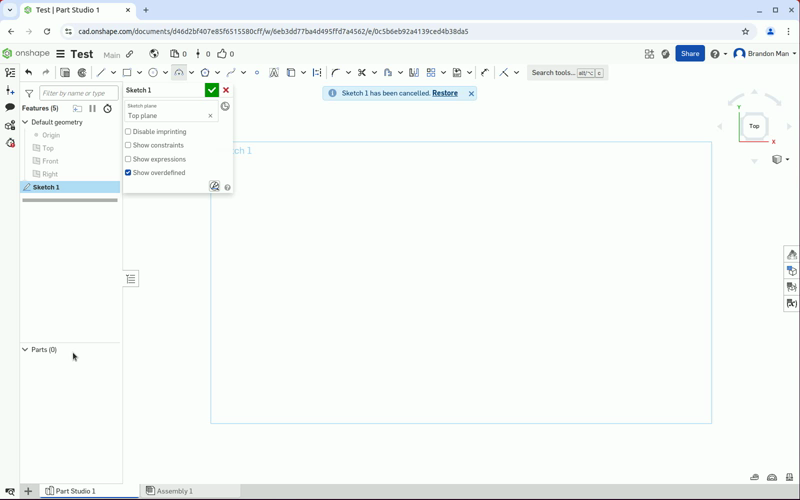
key_down(shift)
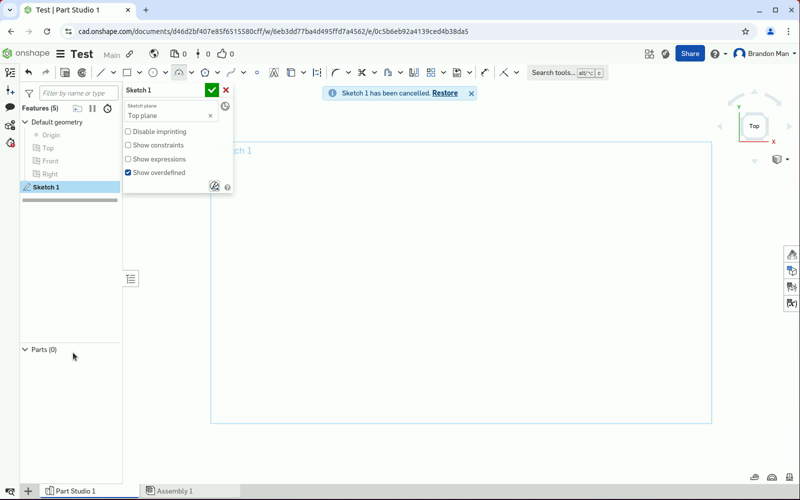
mouse_move(460, 276)
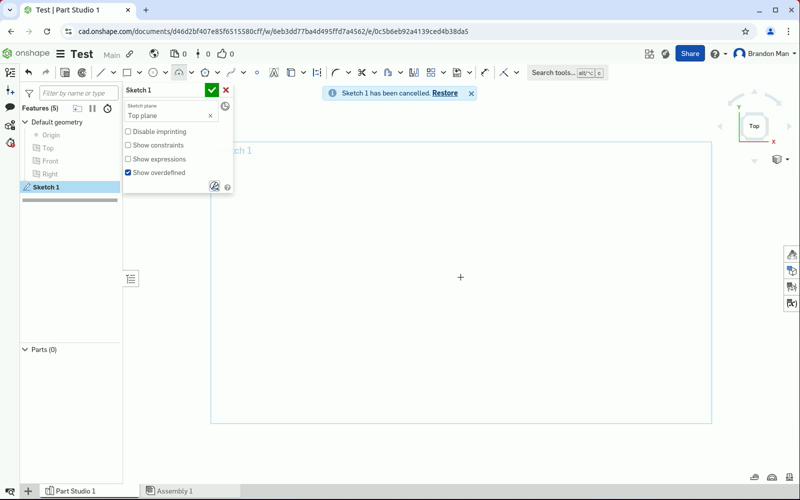
click(460, 276)
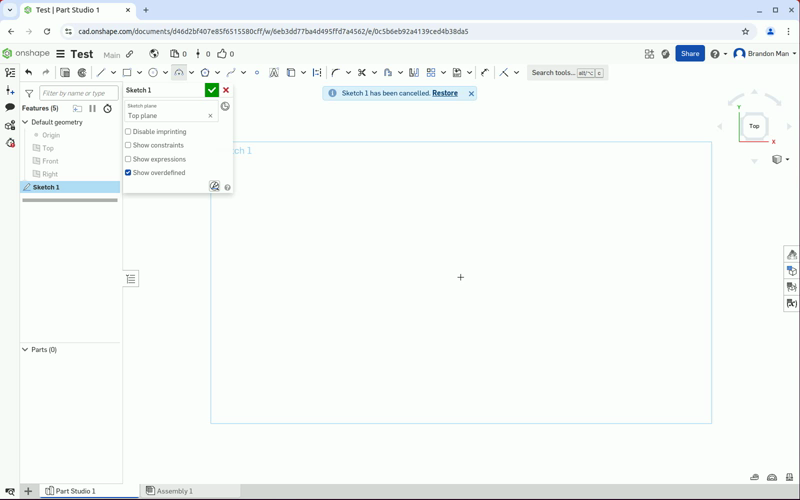
key_up(shift)
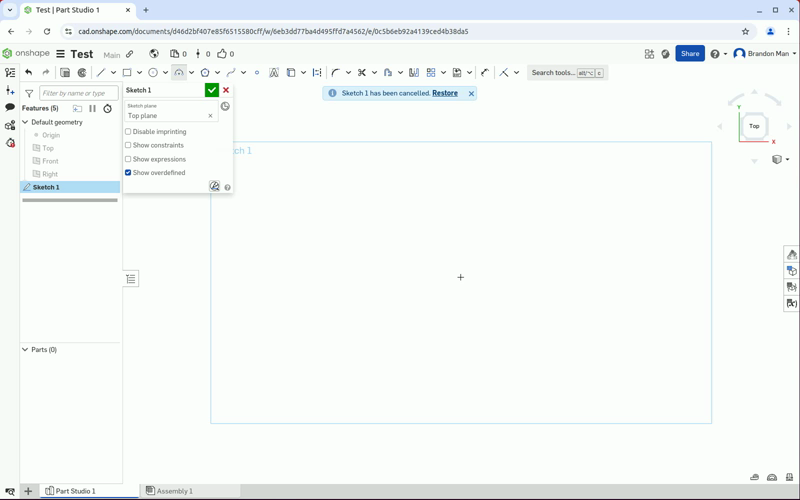
key_down(shift)
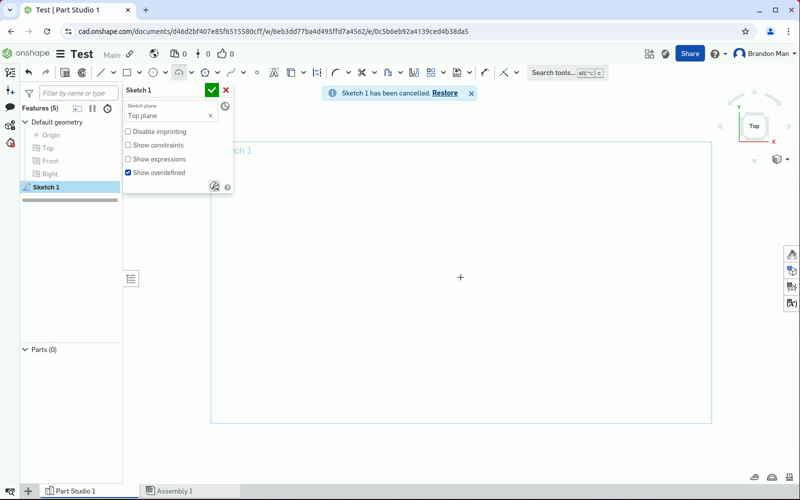
mouse_move(466, 282)
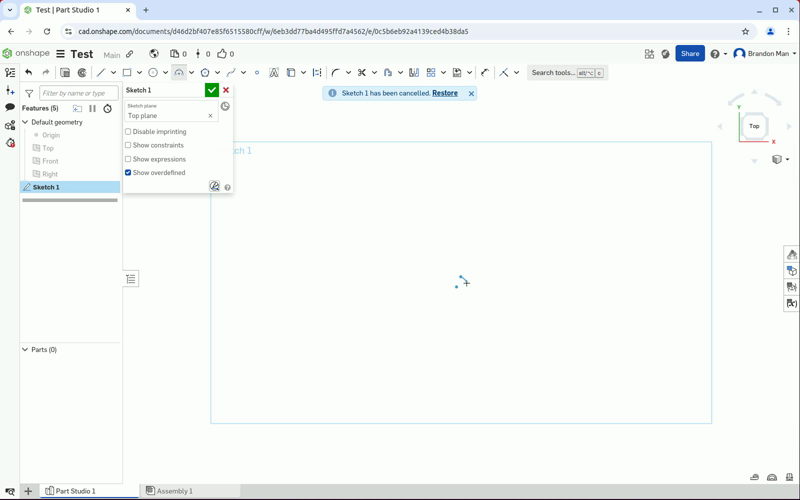
click(466, 282)
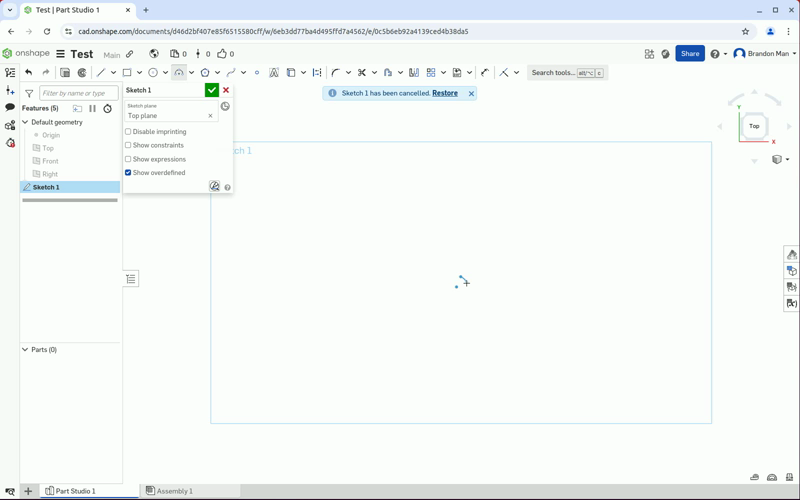
mouse_move(462, 281)
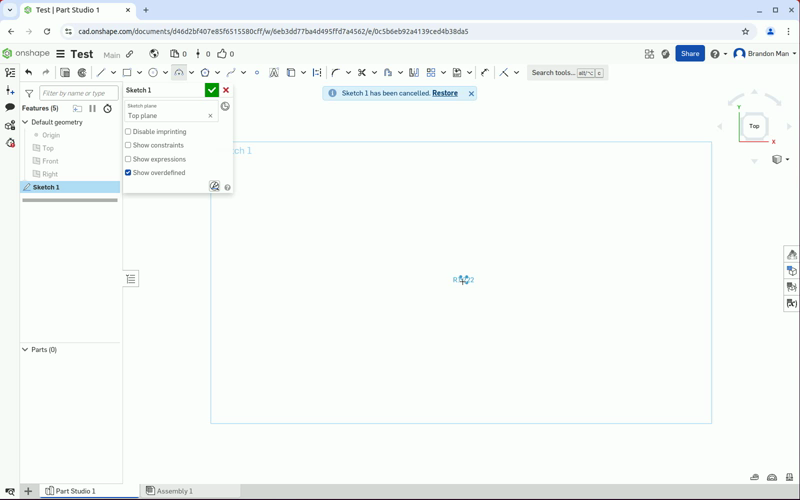
click(462, 281)
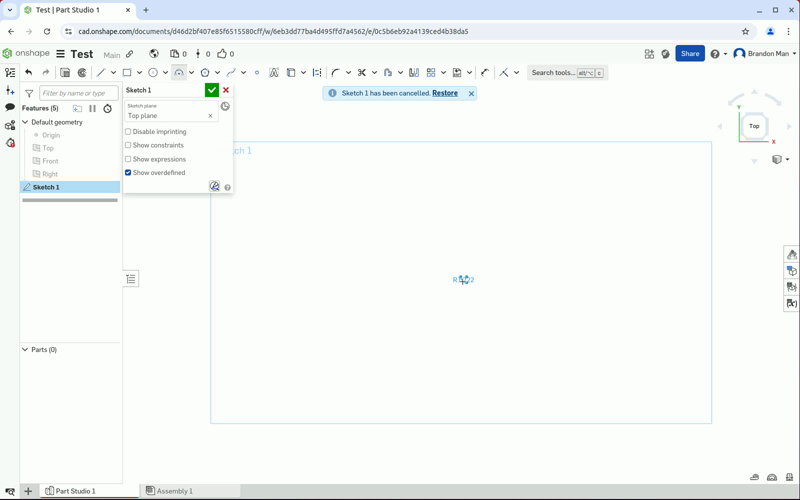
key_up(shift)
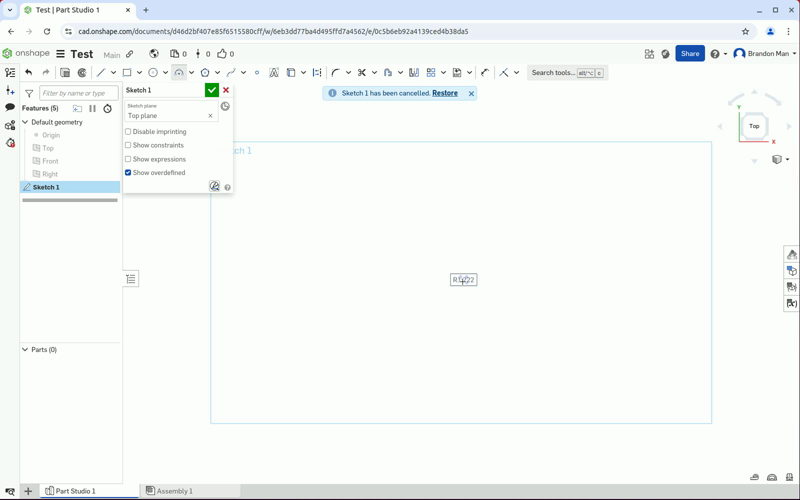
key(esc)
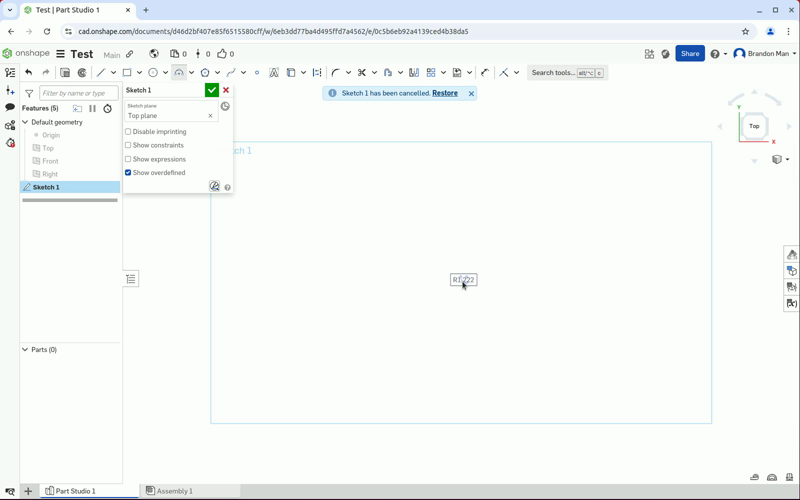
key(l)
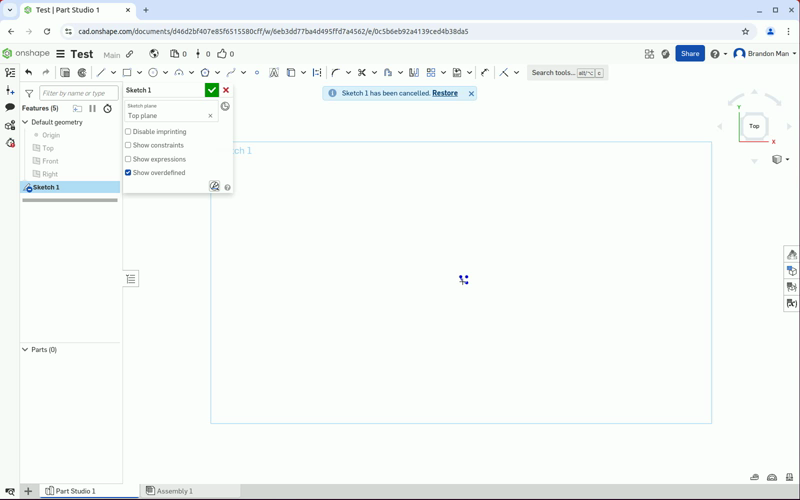
mouse_move(466, 282)
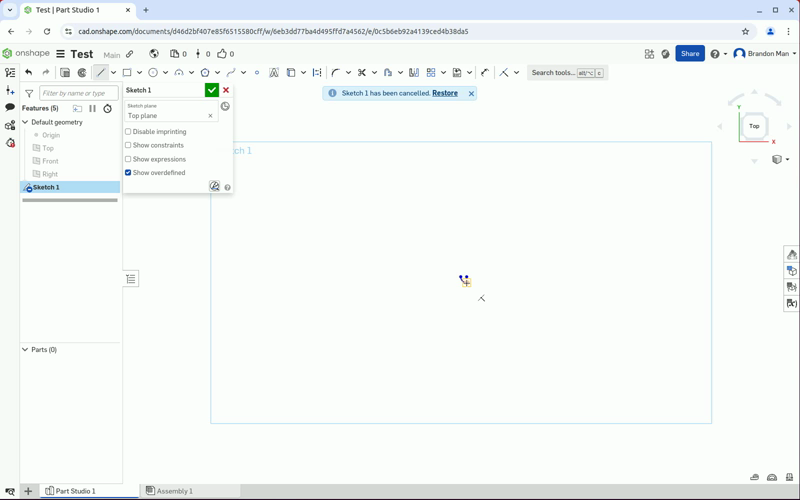
click(466, 282)
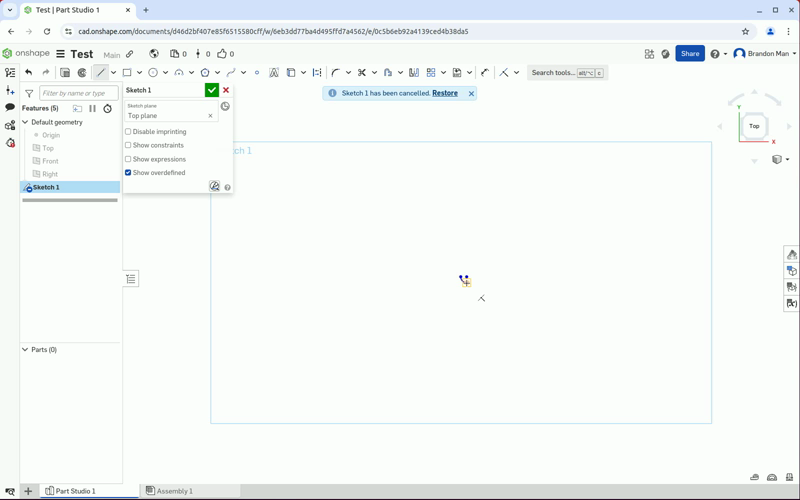
key_down(shift)
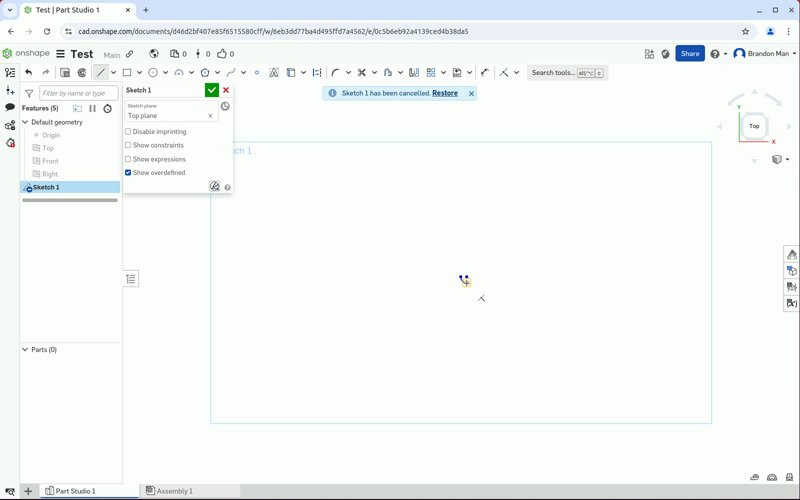
mouse_move(567, 282)
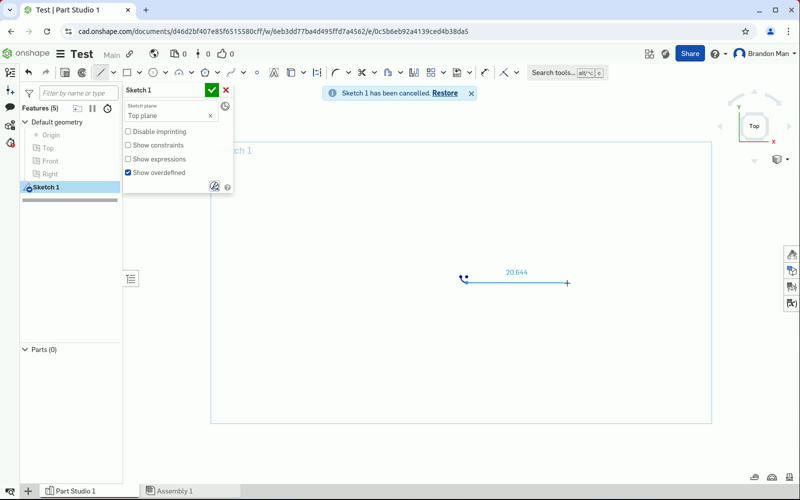
click(567, 282)
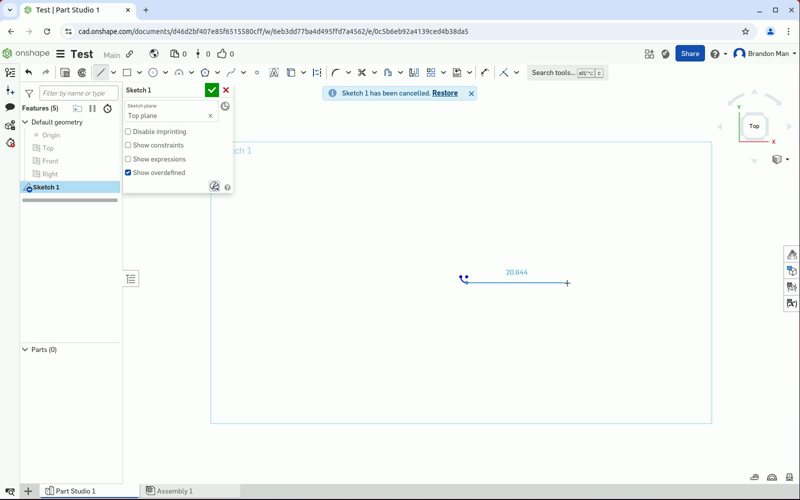
key_up(shift)
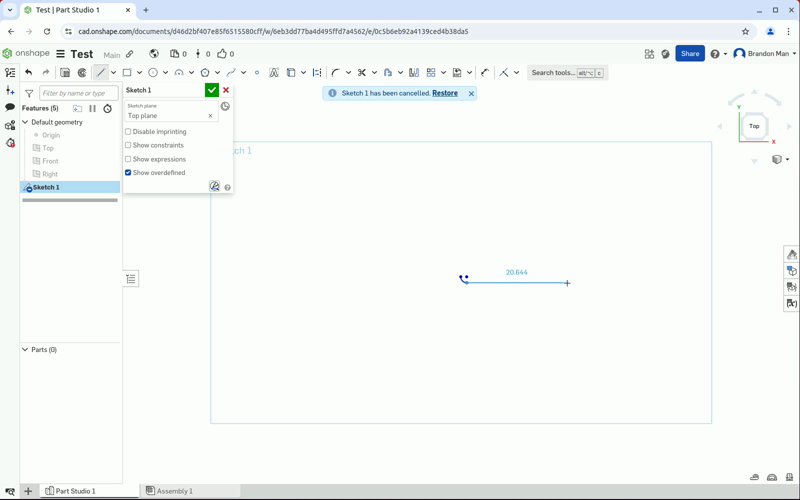
key(esc)
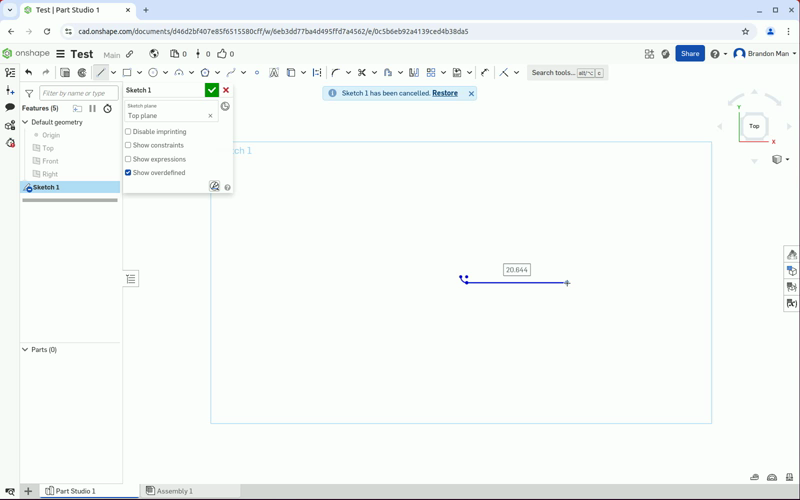
key(a)
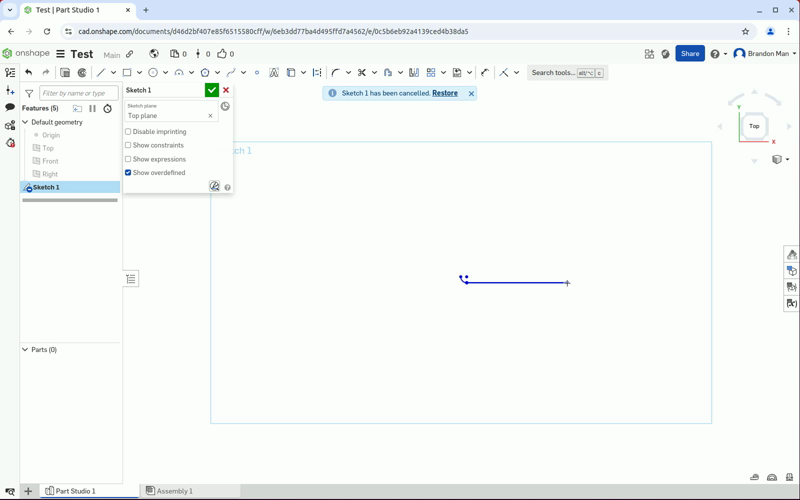
mouse_move(567, 282)
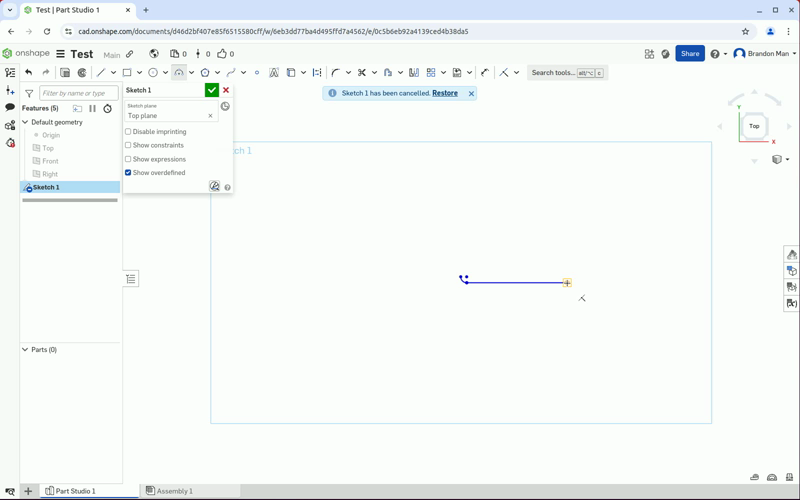
click(567, 282)
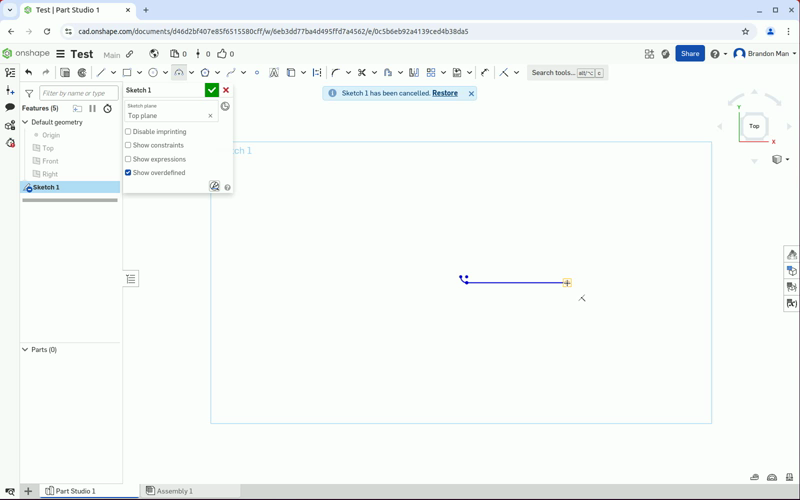
key_down(shift)
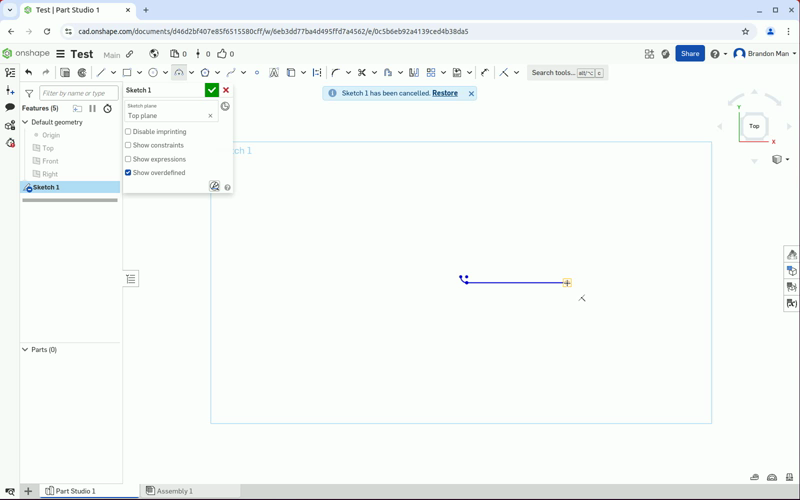
mouse_move(573, 276)
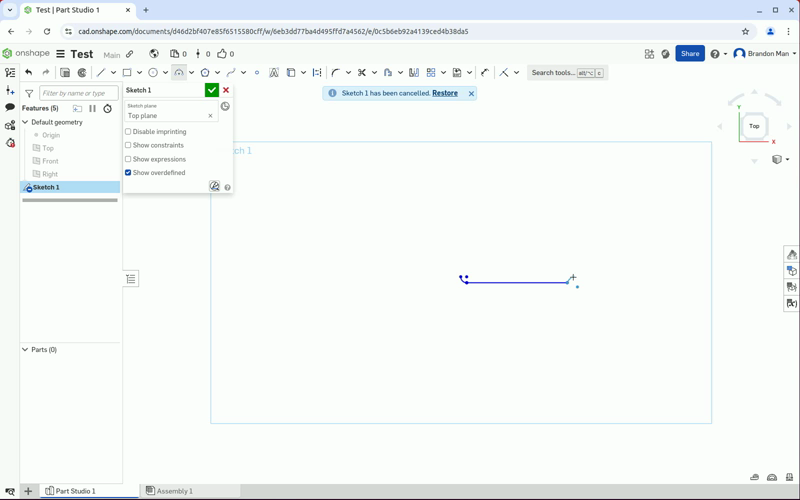
click(573, 276)
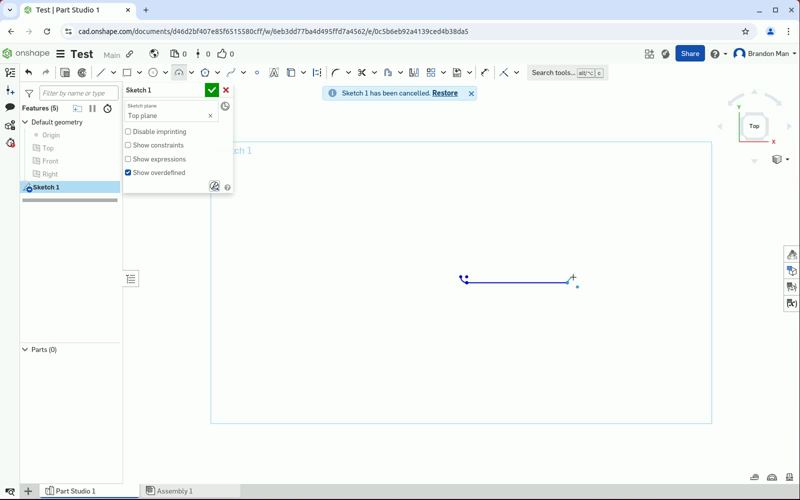
mouse_move(571, 281)
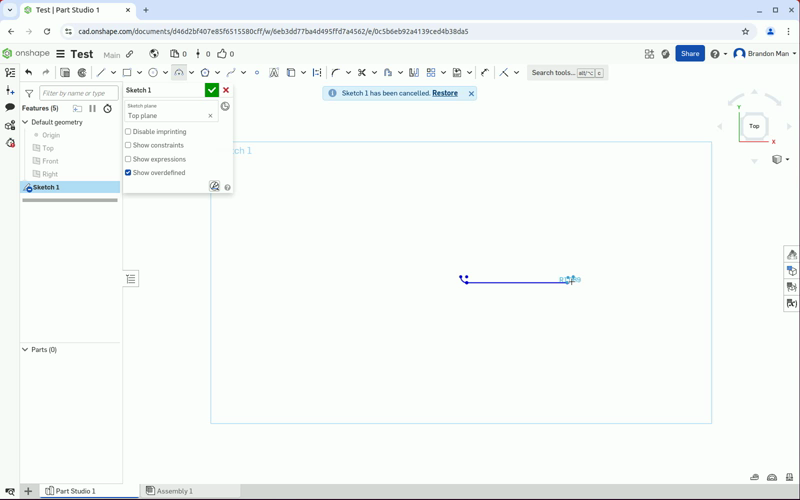
click(571, 281)
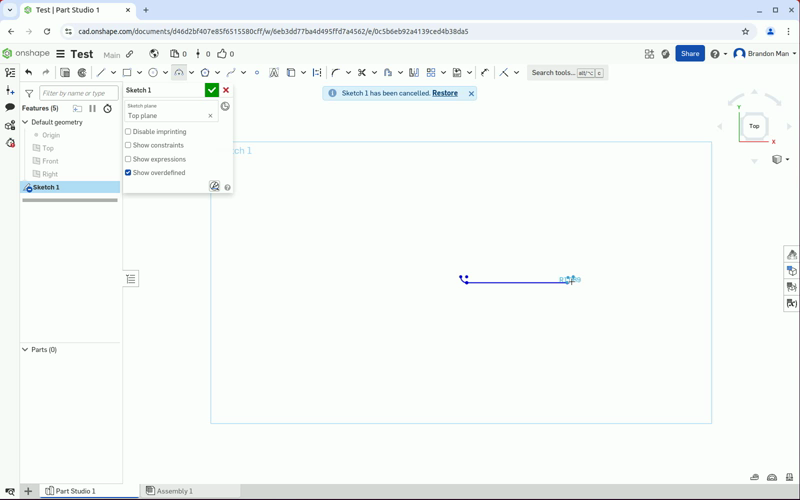
key_up(shift)
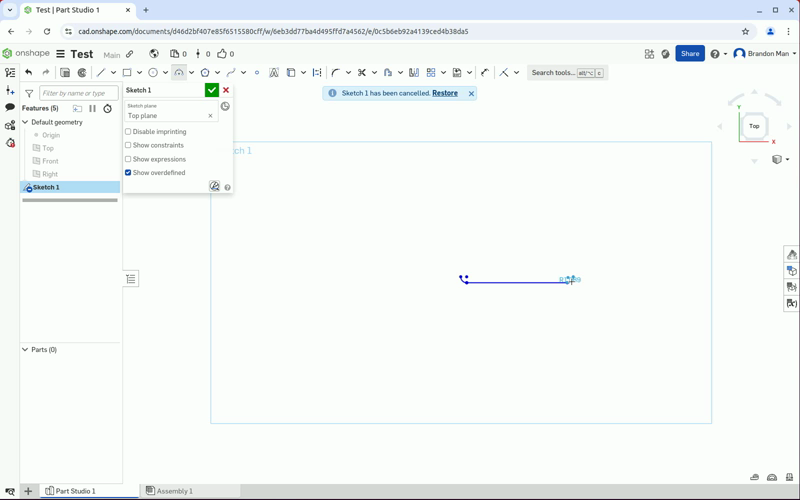
key(esc)
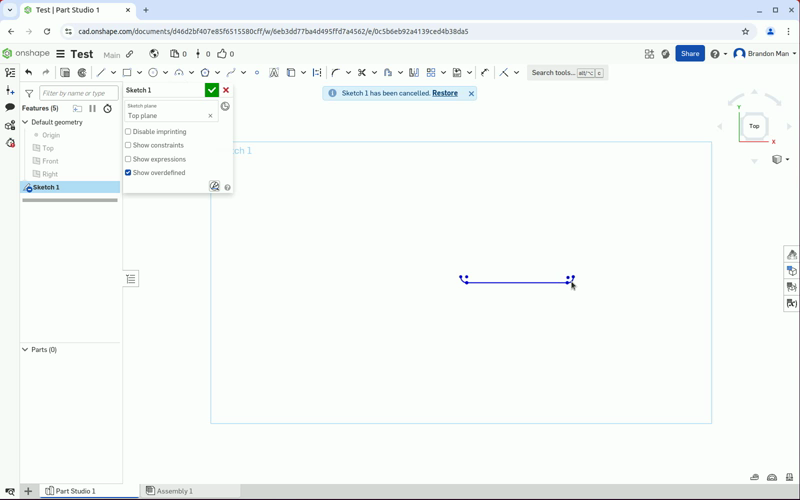
key(l)
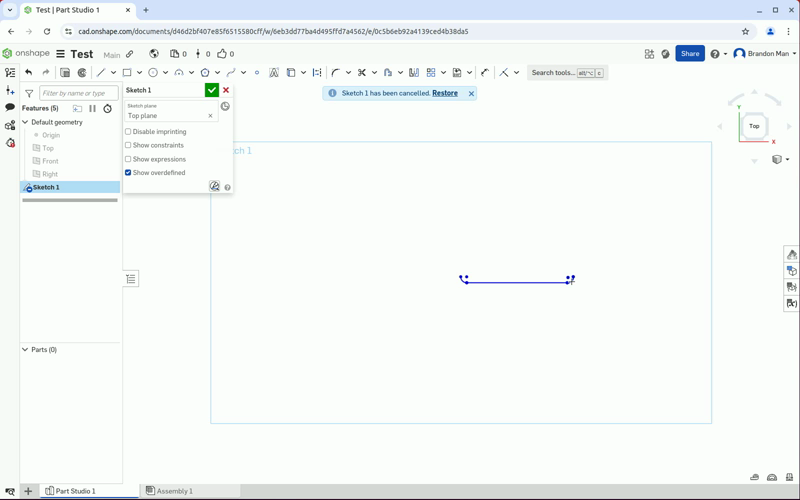
mouse_move(573, 276)
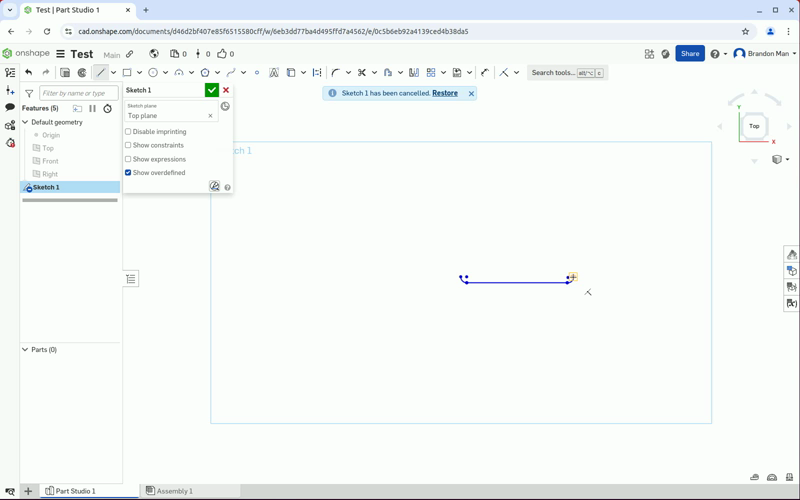
click(573, 276)
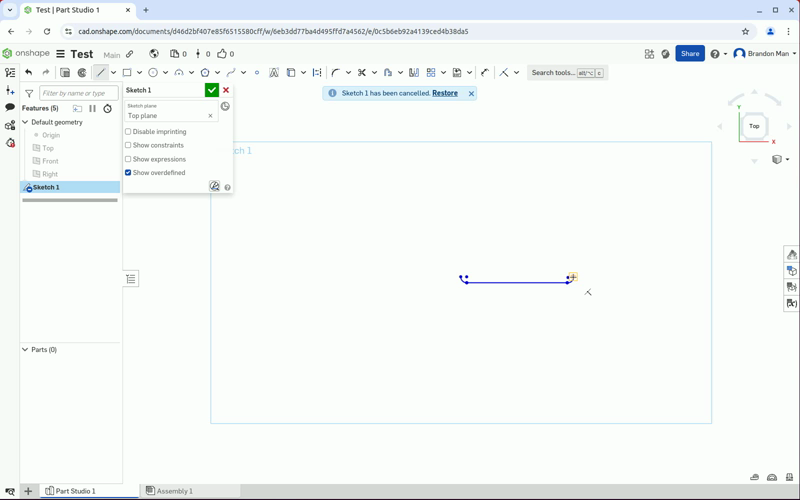
key_down(shift)
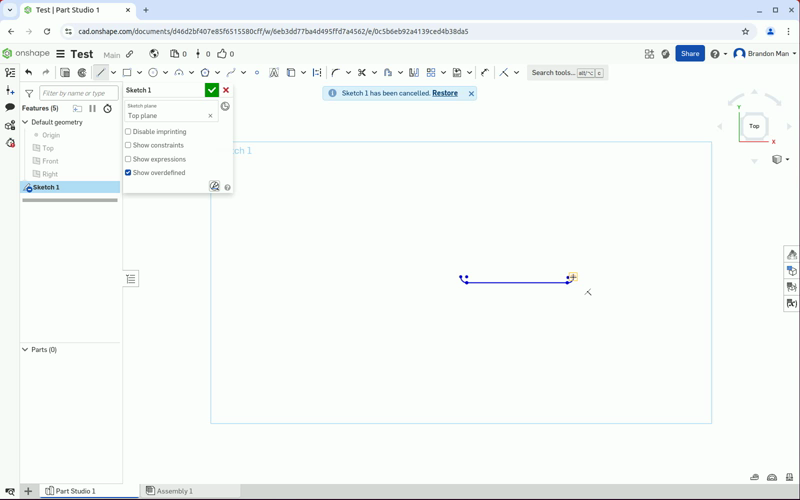
mouse_move(573, 177)
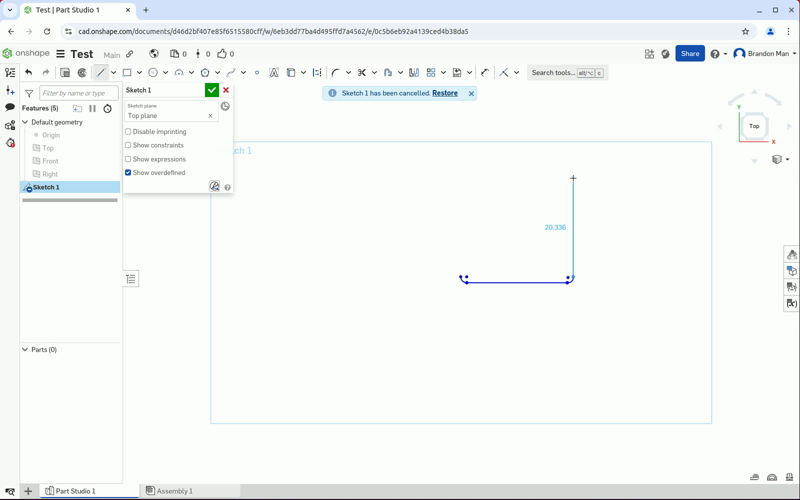
click(573, 177)
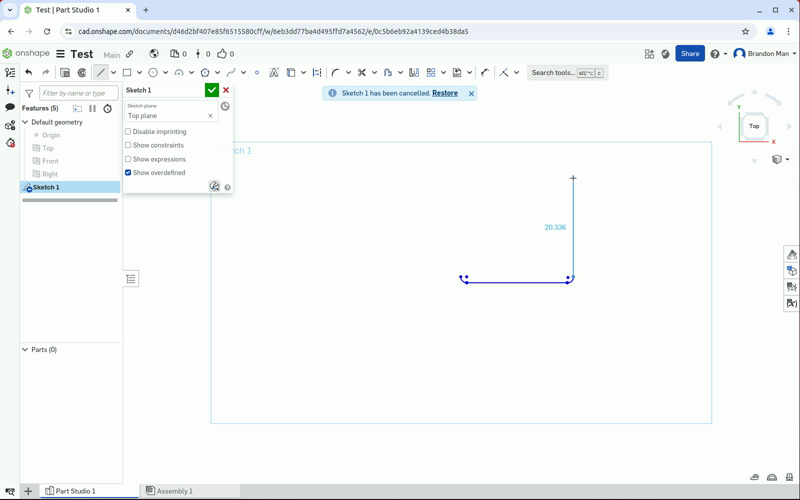
key_up(shift)
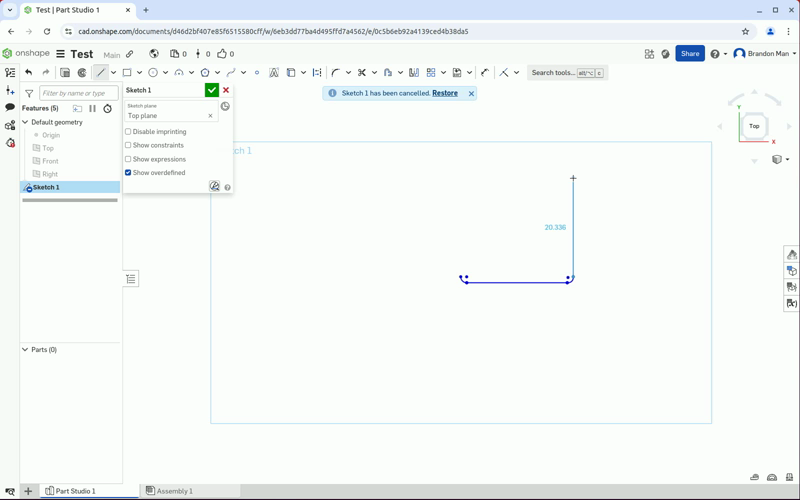
key(esc)
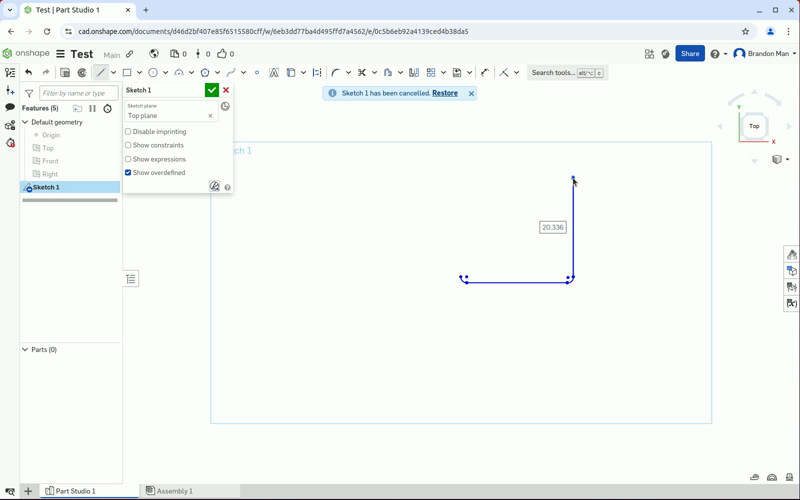
key(a)
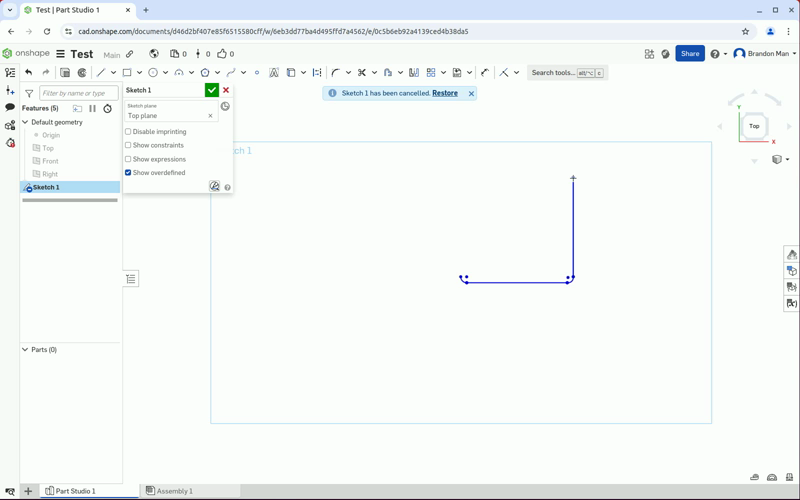
mouse_move(573, 177)
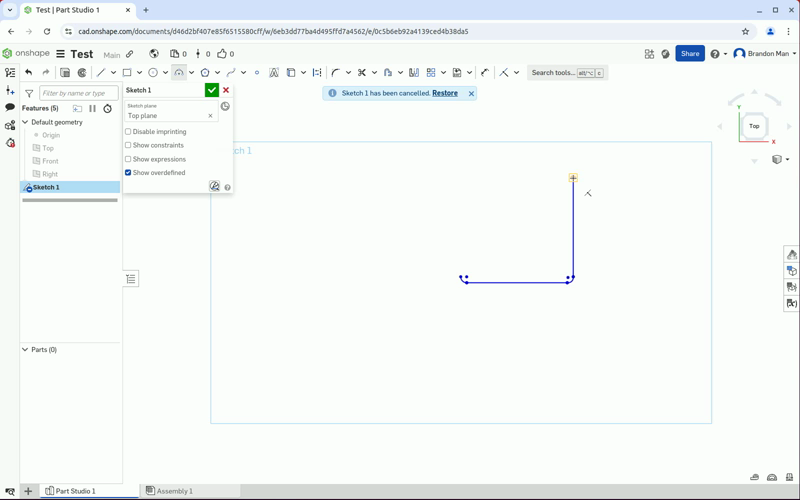
click(573, 177)
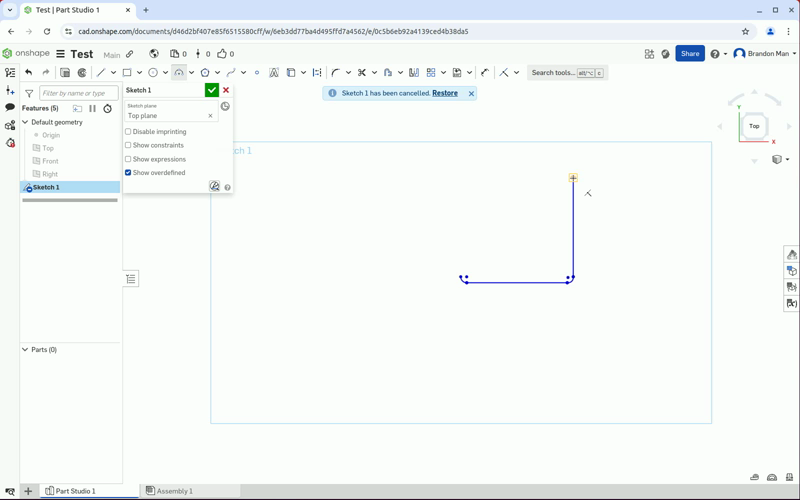
key_down(shift)
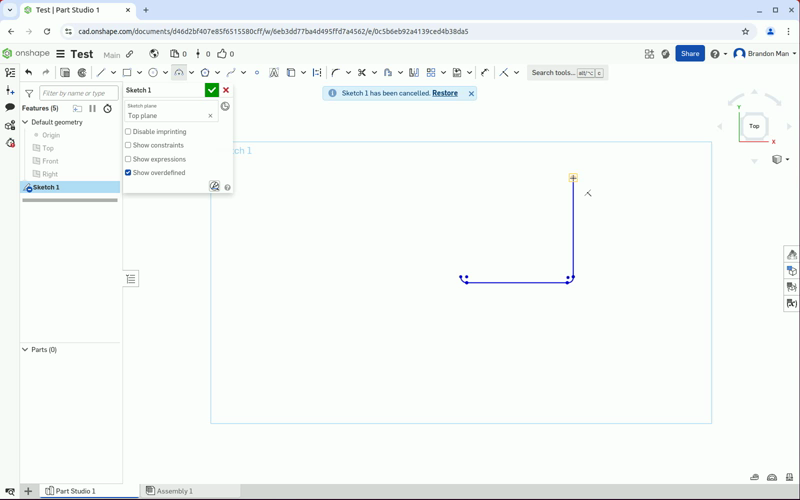
mouse_move(567, 170)
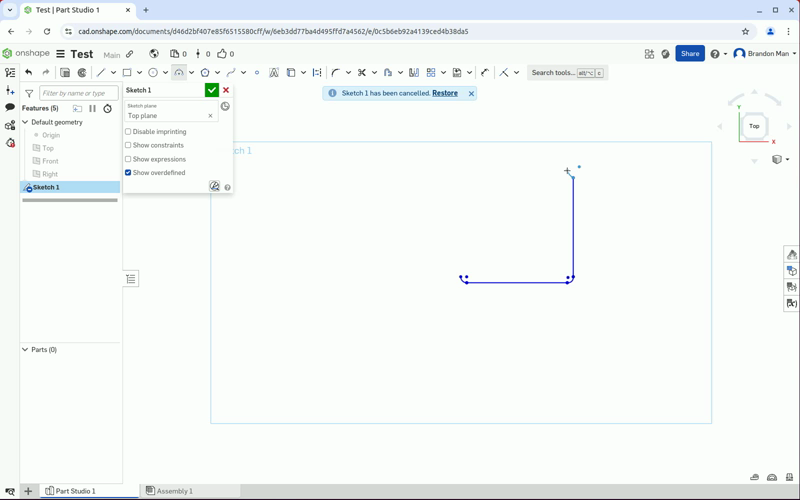
click(567, 170)
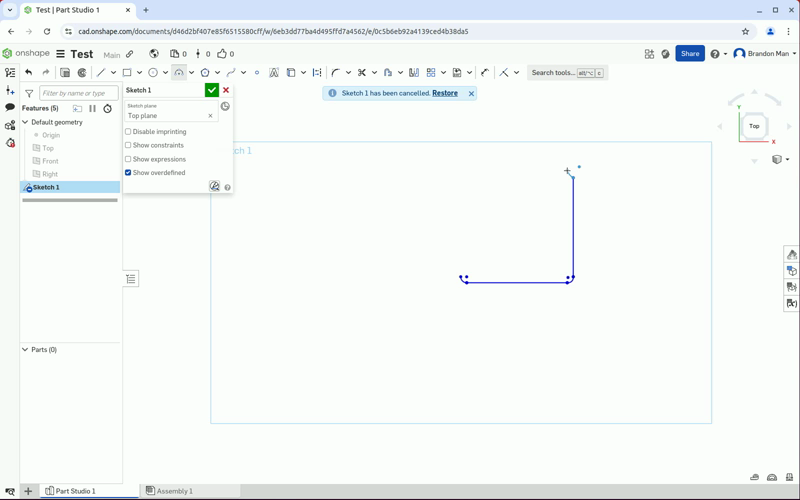
mouse_move(571, 172)
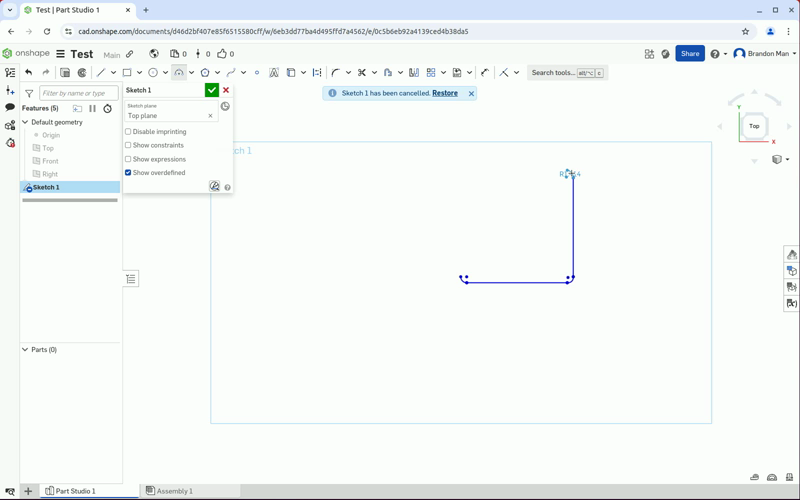
click(571, 172)
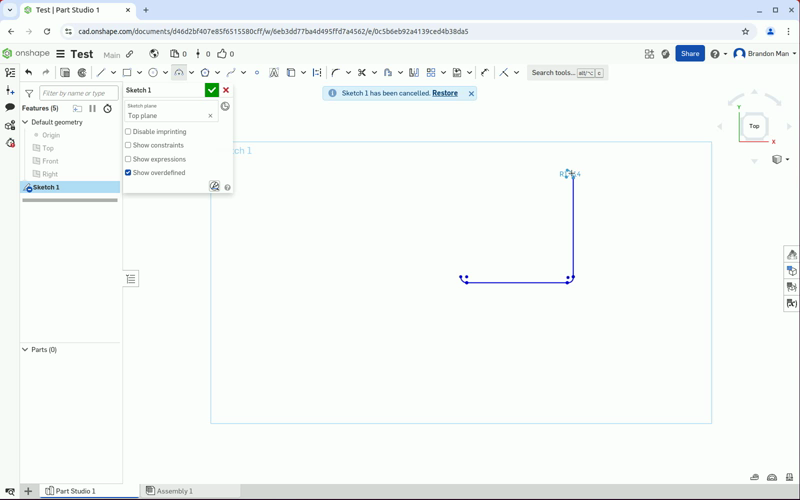
key_up(shift)
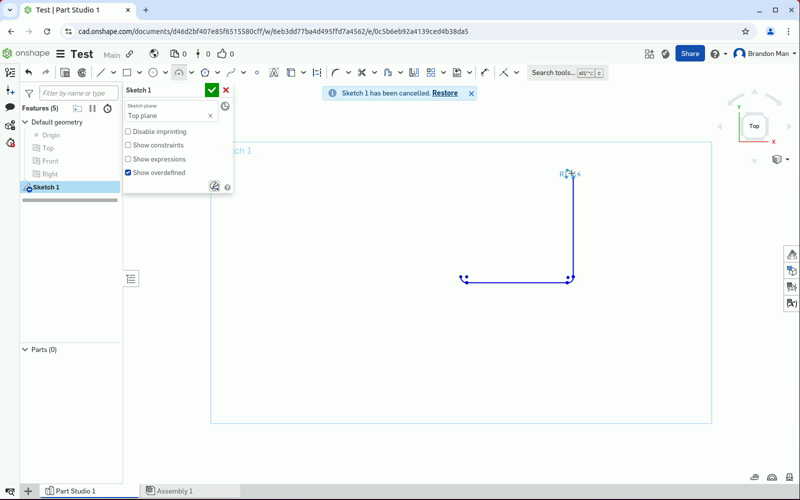
key(esc)
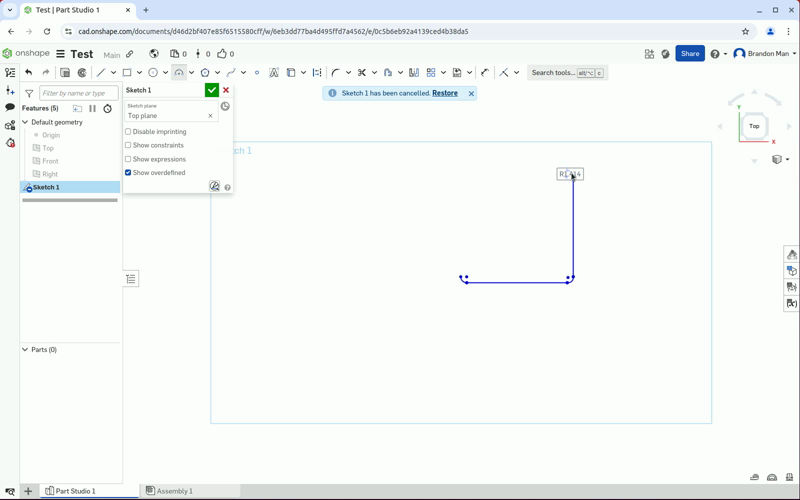
key(l)
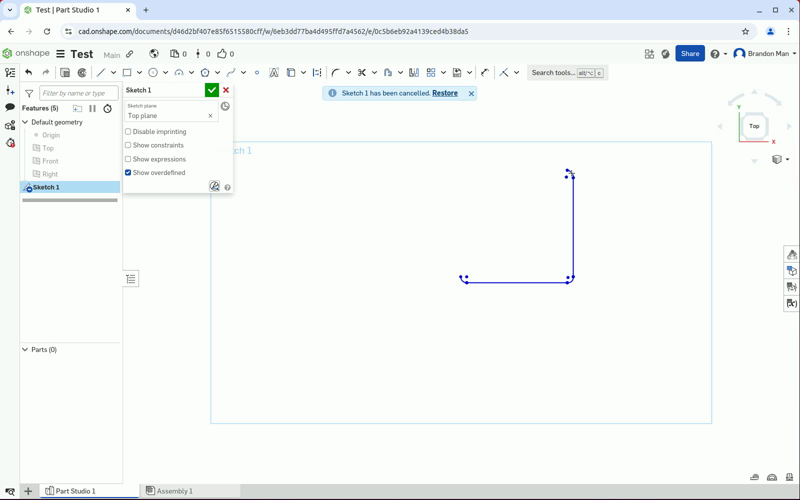
mouse_move(567, 170)
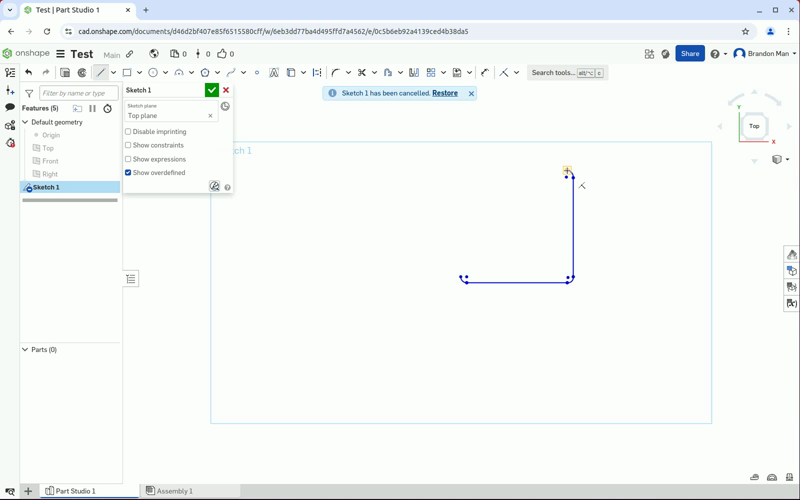
click(567, 170)
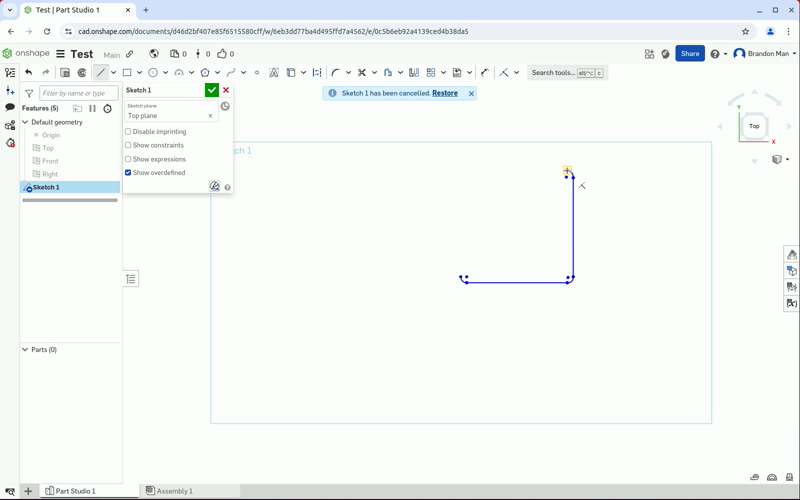
key_down(shift)
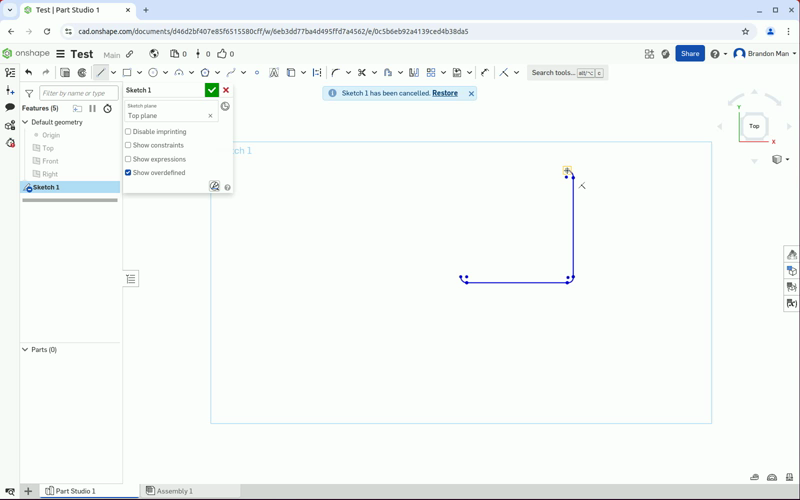
mouse_move(466, 170)
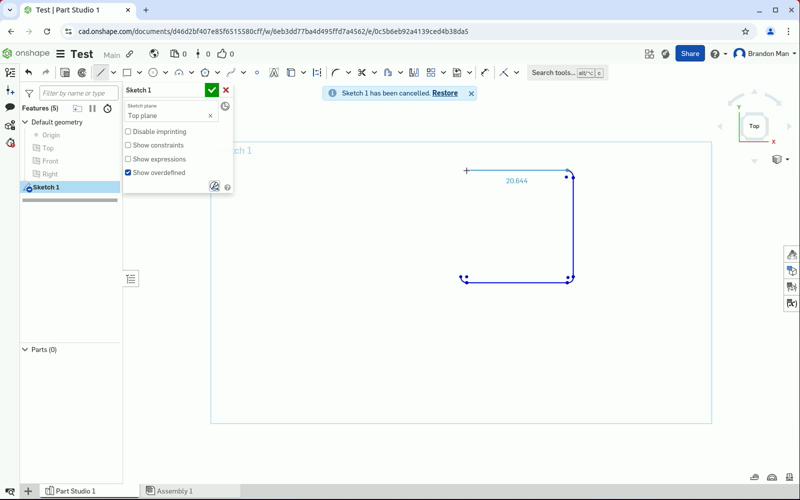
click(466, 170)
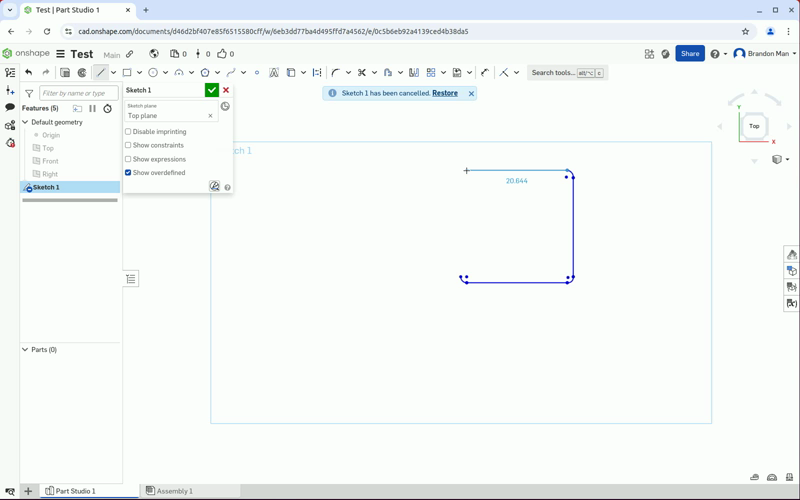
key_up(shift)
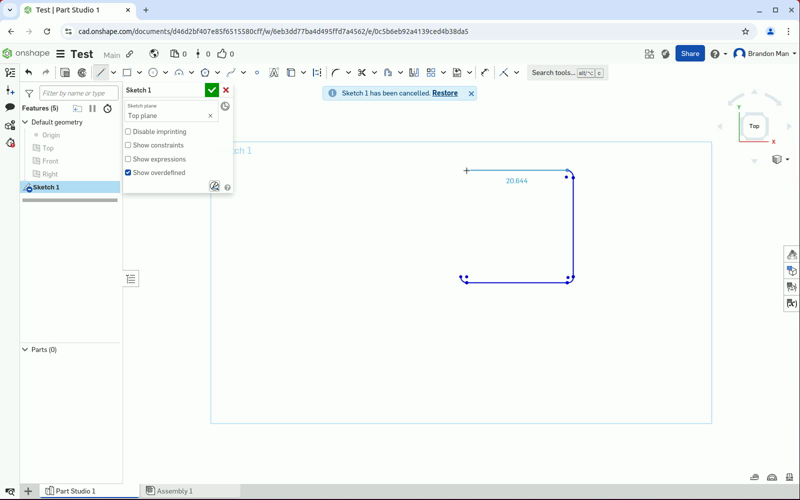
key(esc)
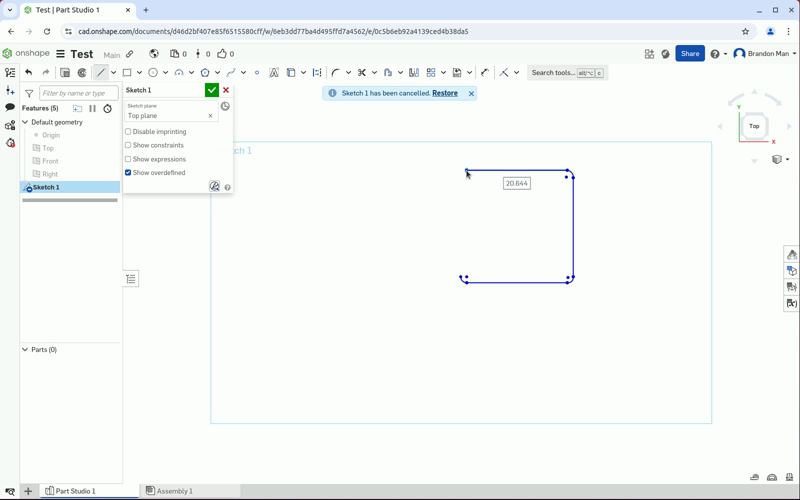
key(a)
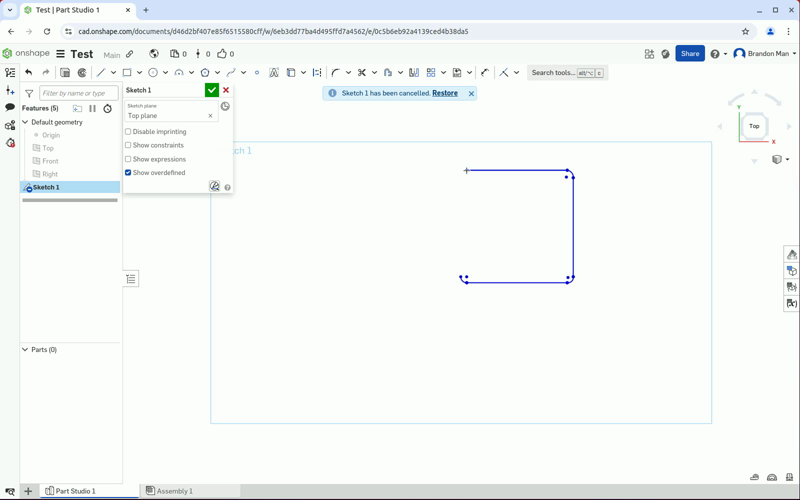
mouse_move(466, 170)
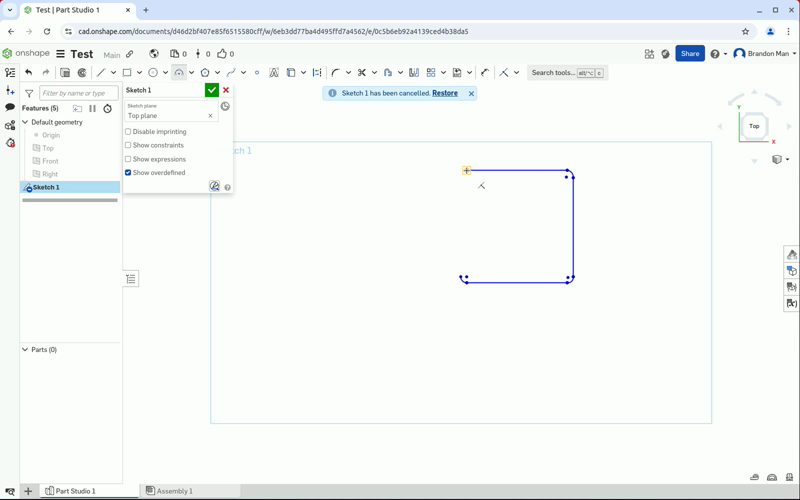
click(466, 170)
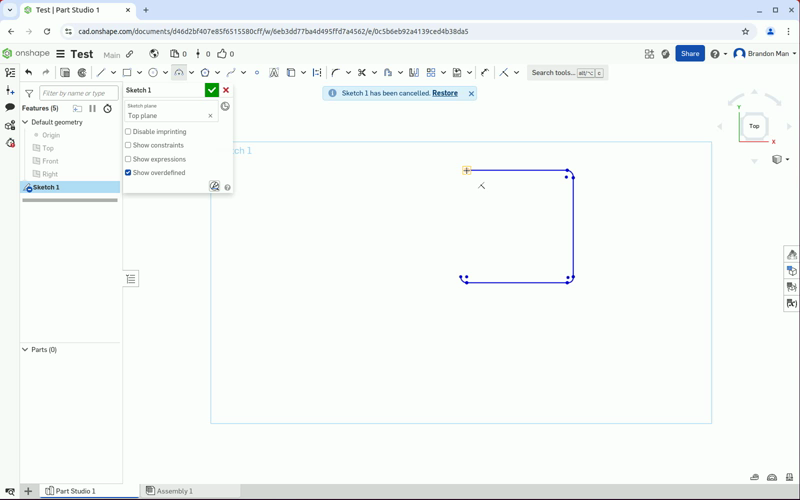
key_down(shift)
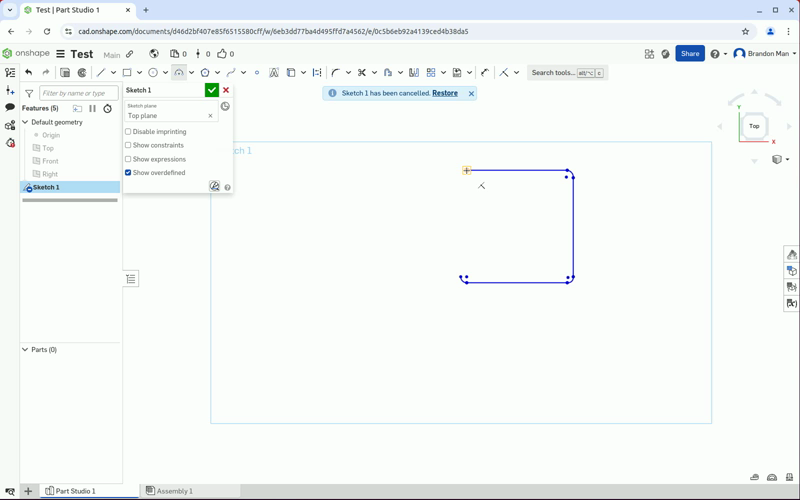
mouse_move(460, 177)
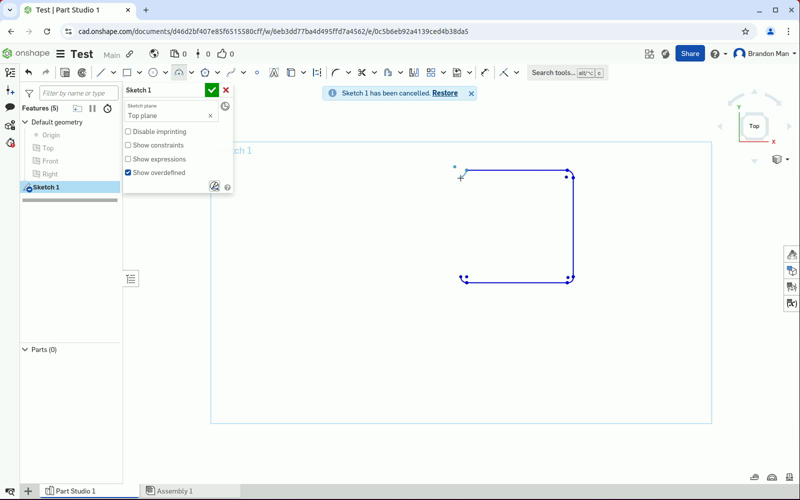
click(460, 177)
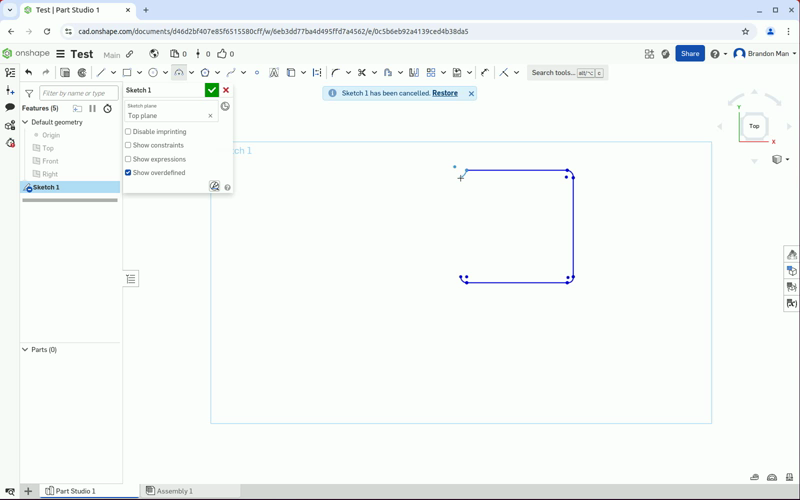
mouse_move(462, 172)
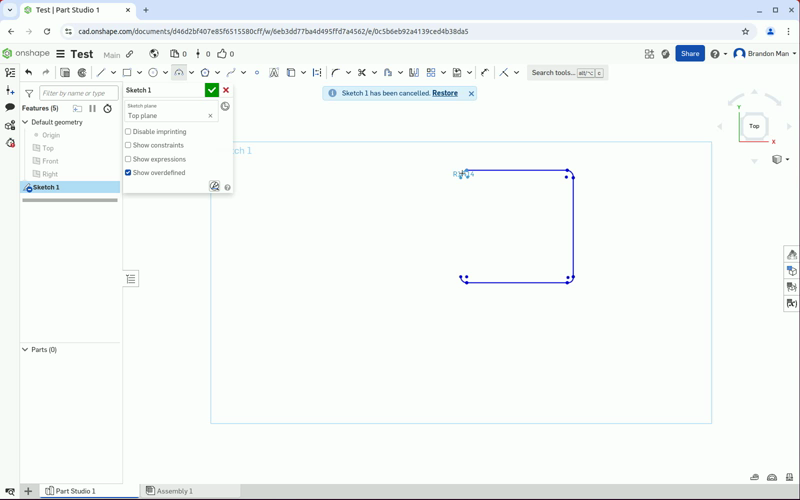
click(462, 172)
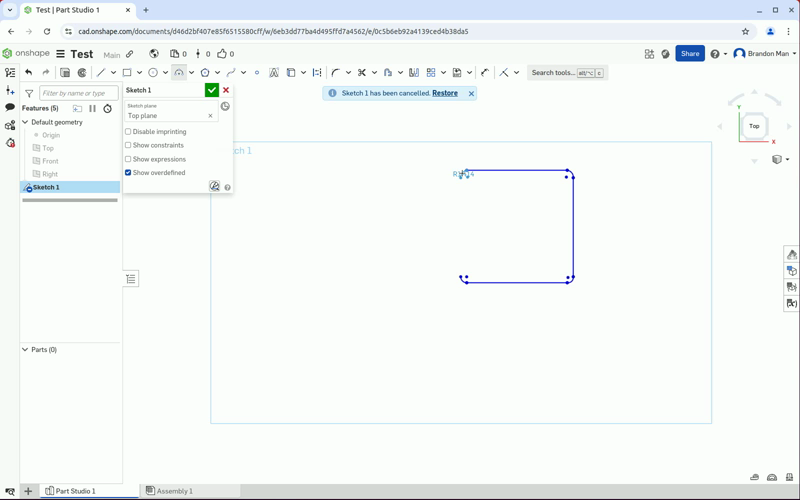
key_up(shift)
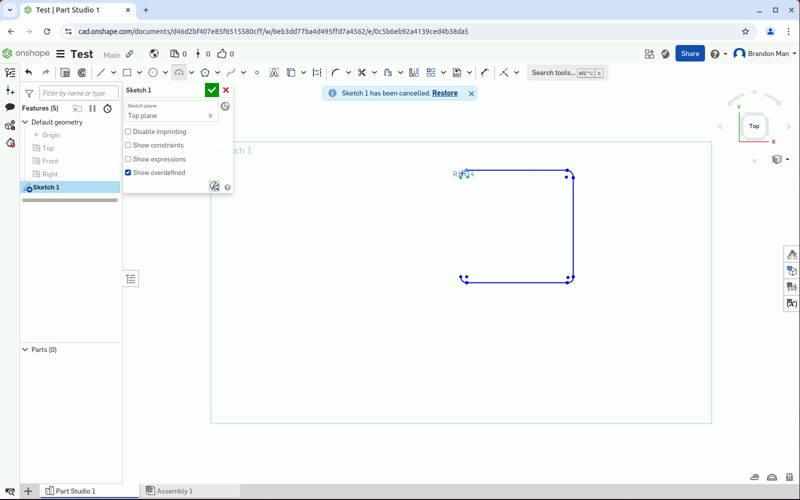
key(esc)
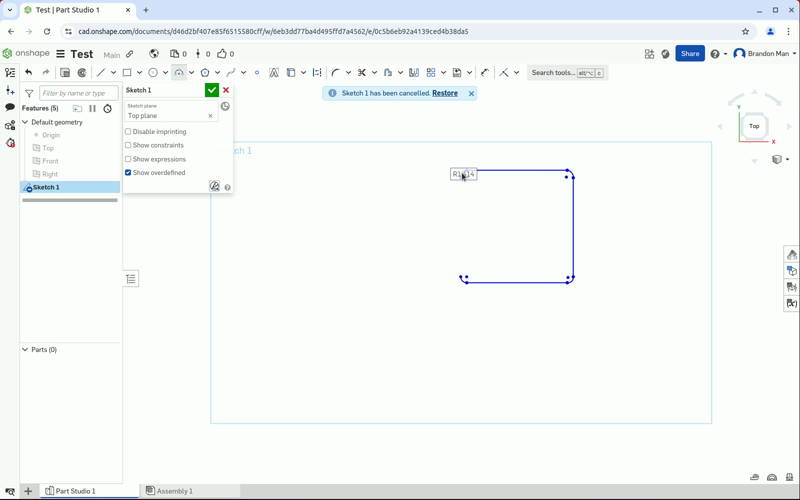
key(l)
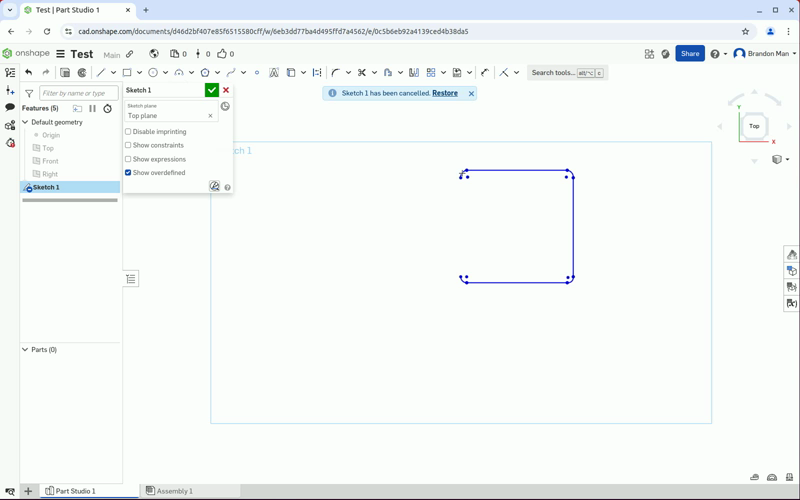
mouse_move(460, 177)
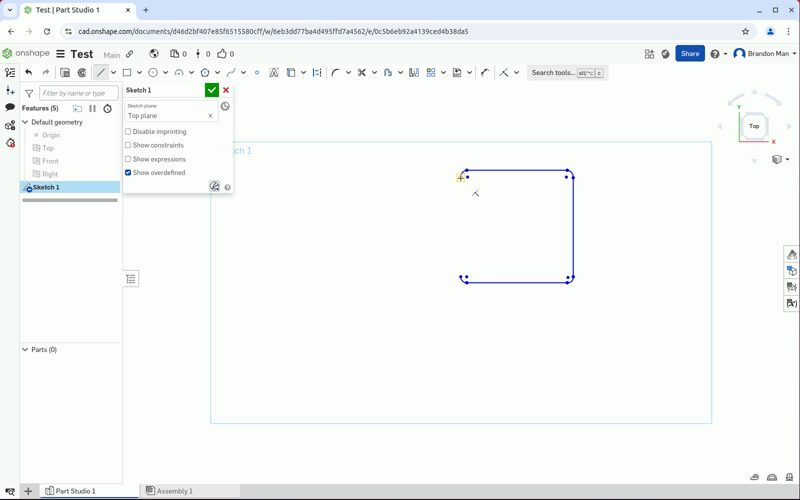
click(460, 177)
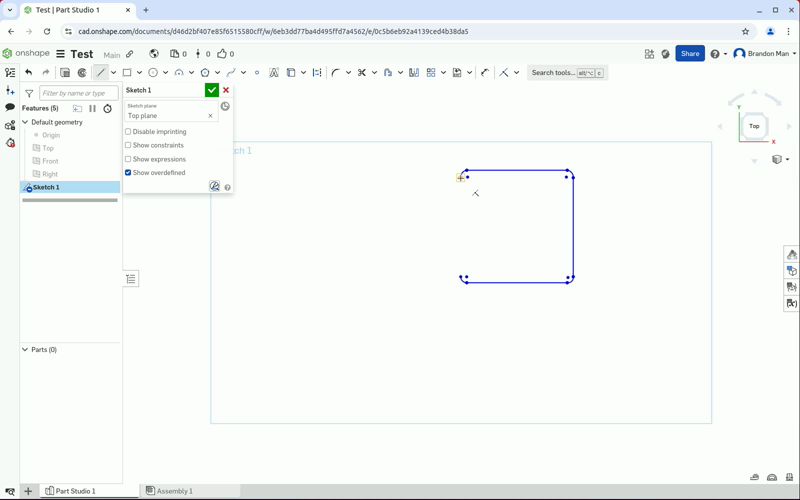
key_down(shift)
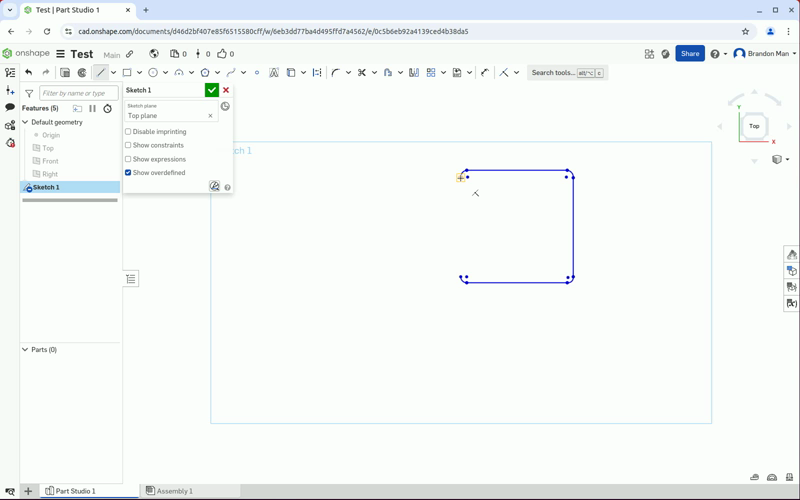
mouse_move(460, 276)
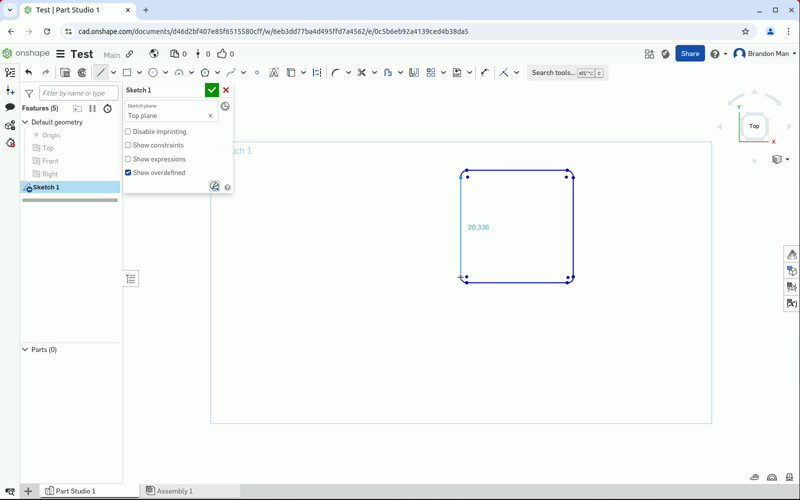
key_up(shift)
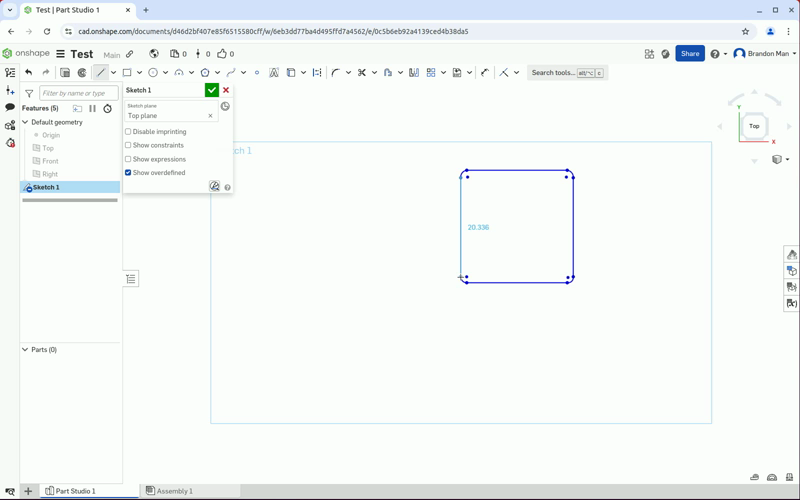
click(460, 276)
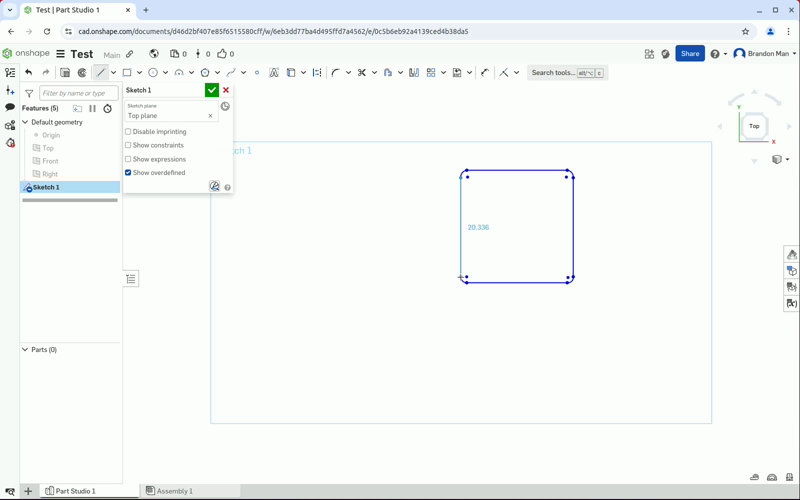
key(esc)
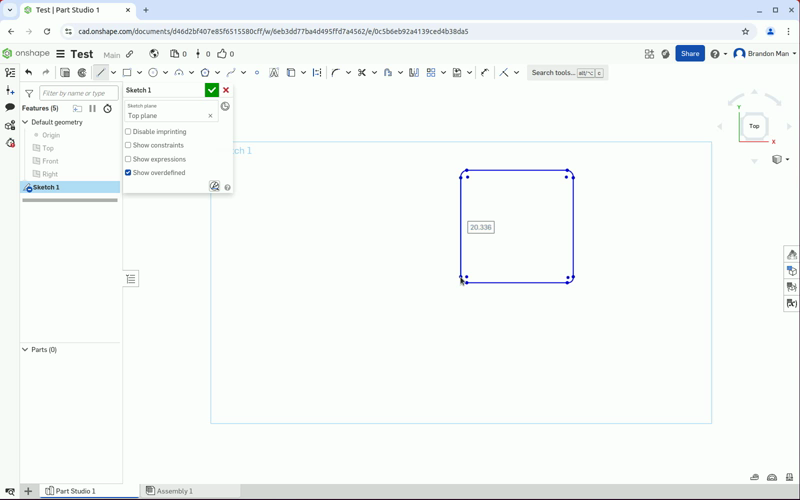
key(c)
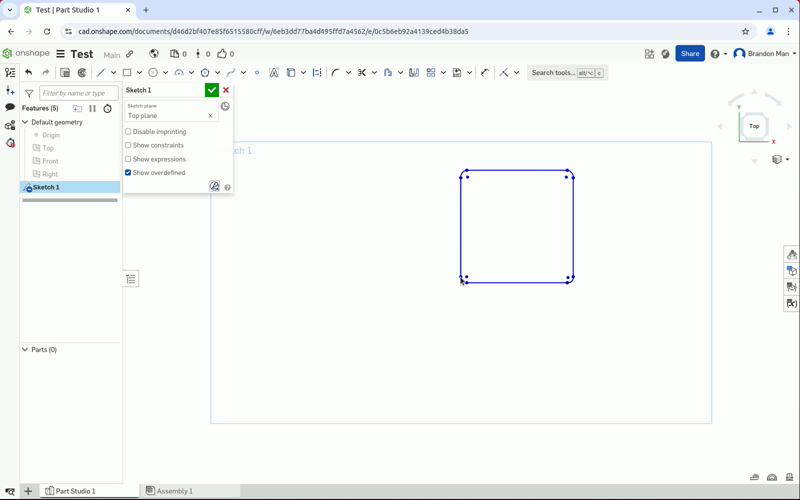
key_down(shift)
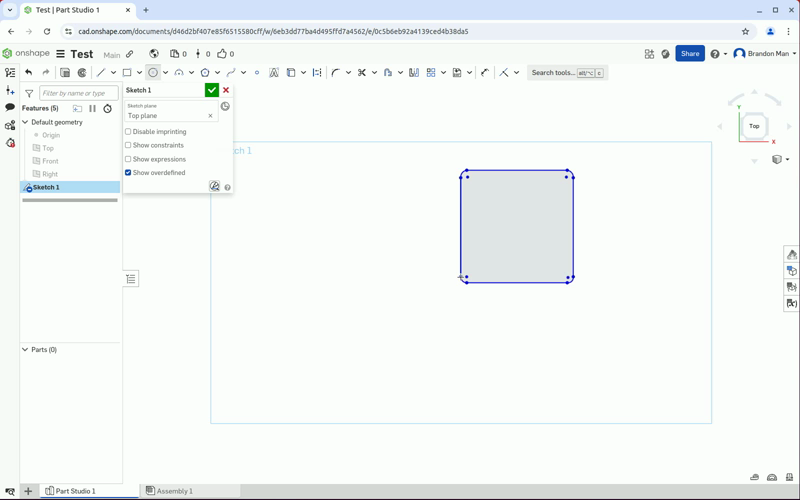
mouse_move(469, 276)
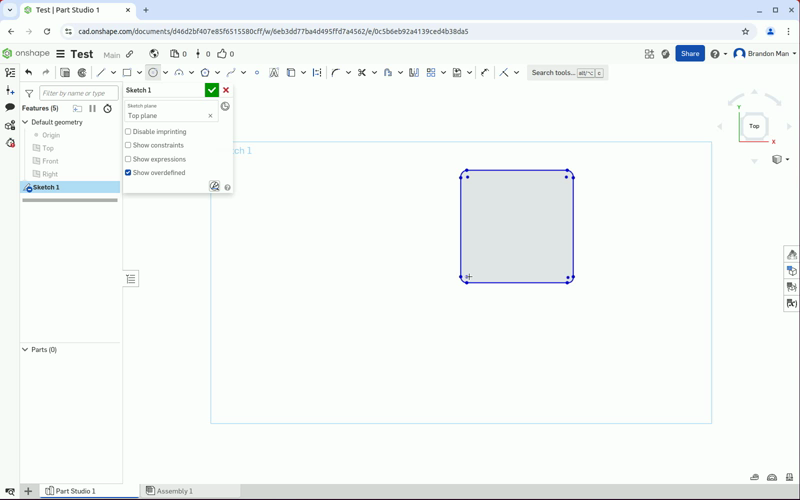
scroll(6)
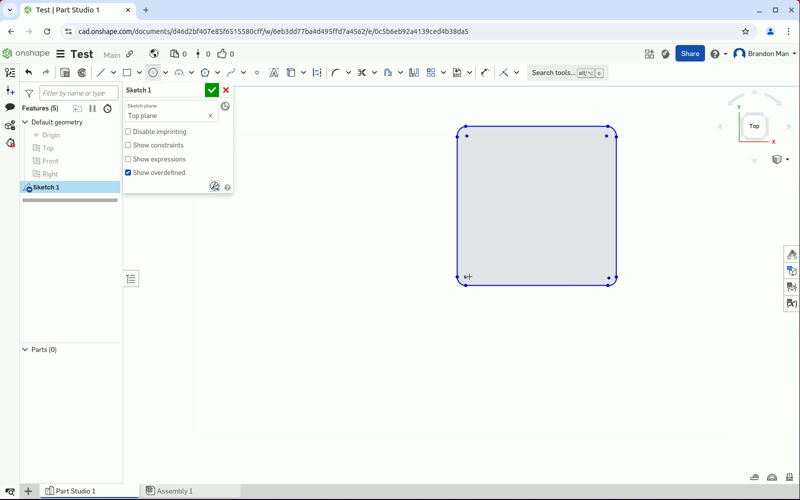
scroll(6)
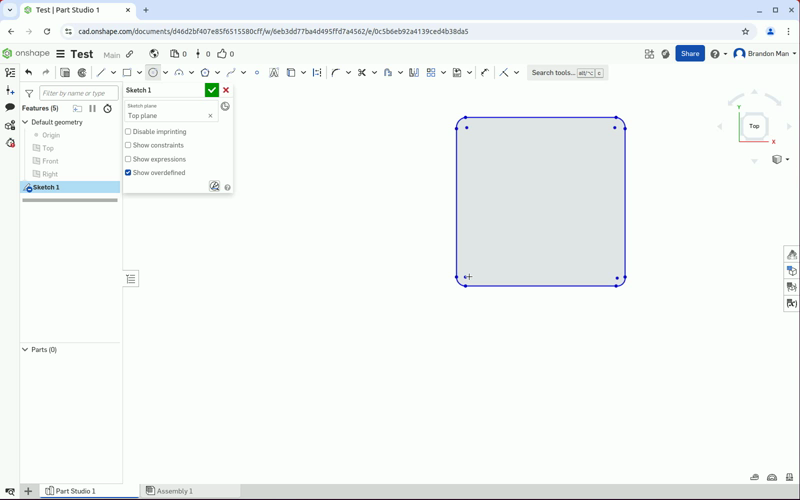
scroll(6)
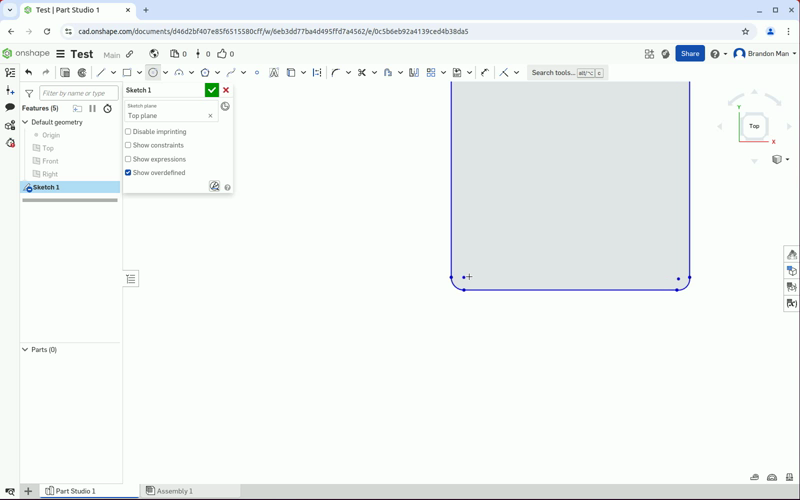
scroll(6)
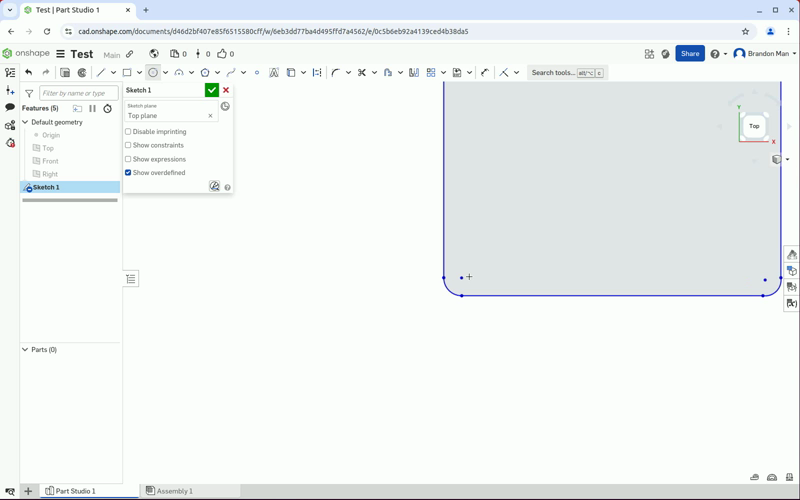
scroll(6)
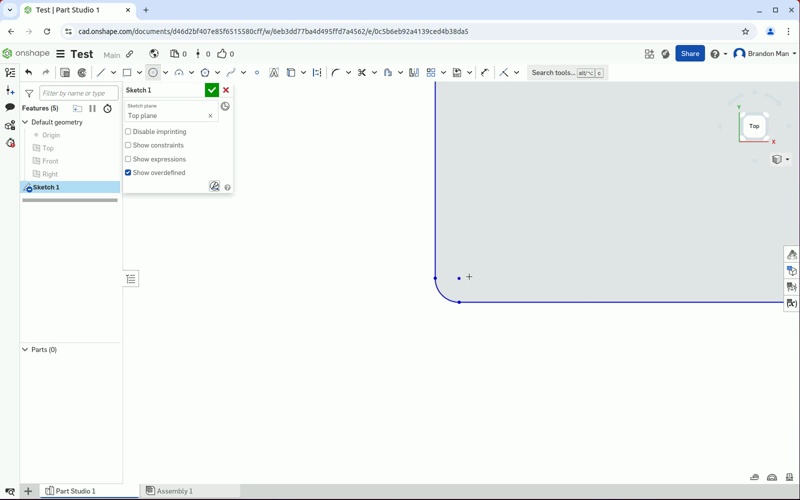
scroll(6)
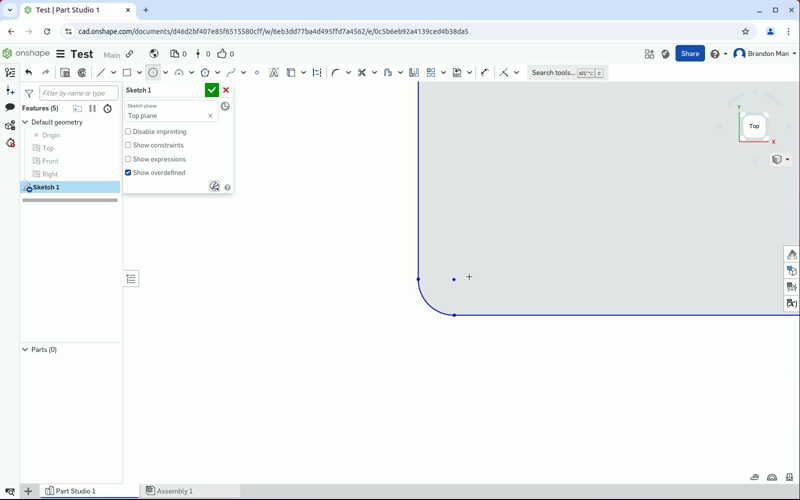
scroll(6)
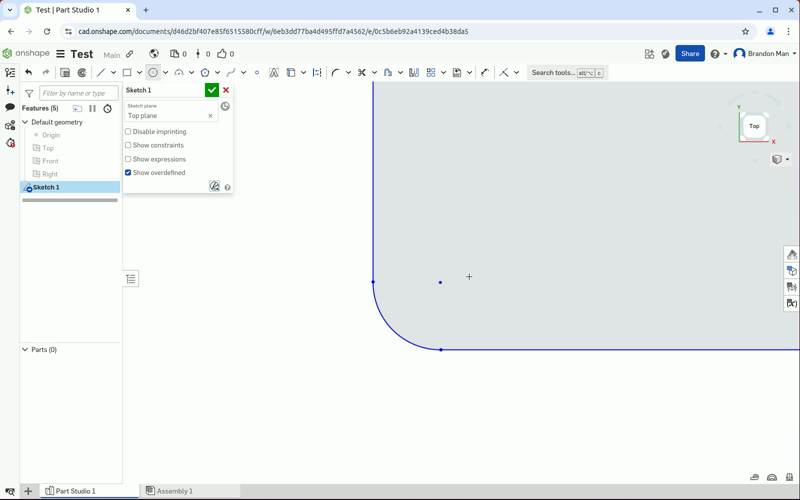
click(469, 276)
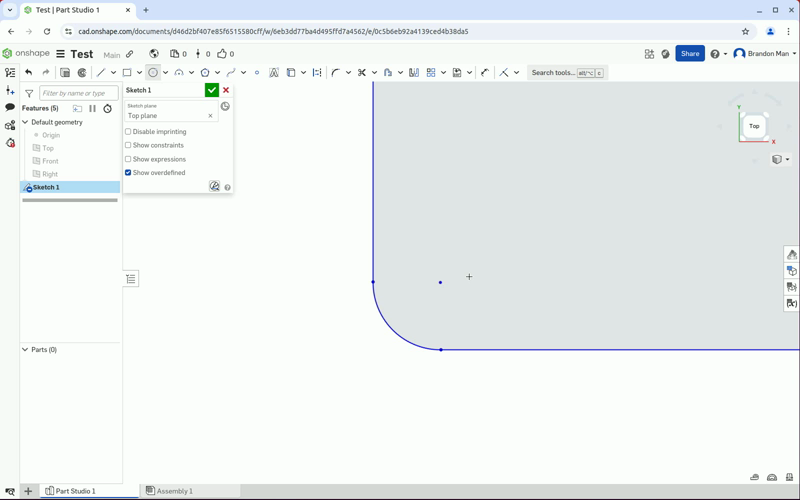
scroll(-6)
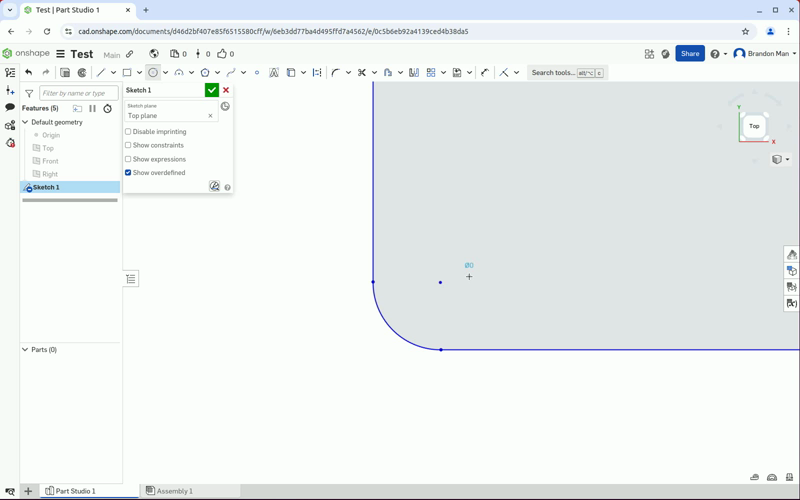
scroll(-6)
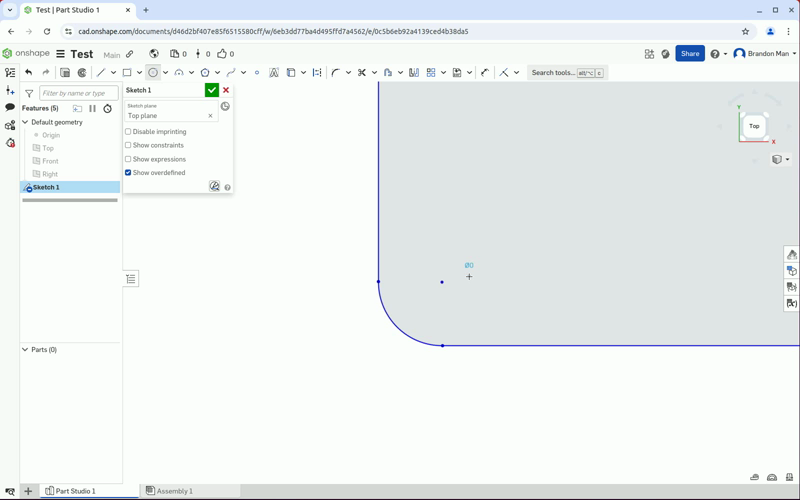
scroll(-6)
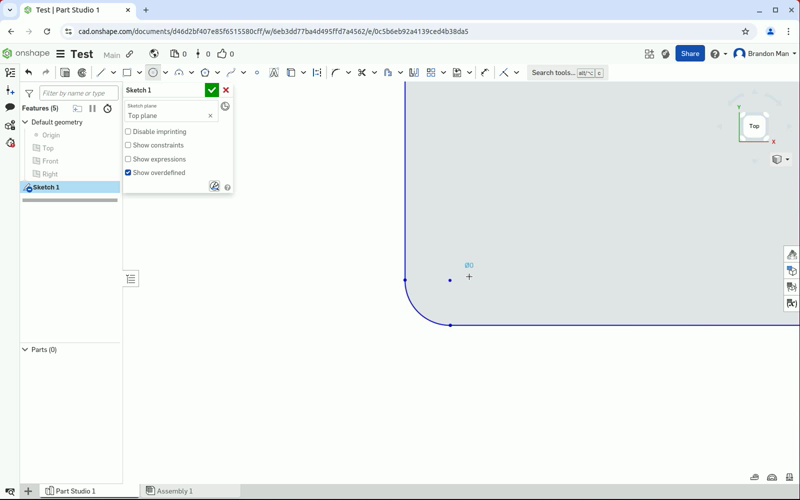
scroll(-6)
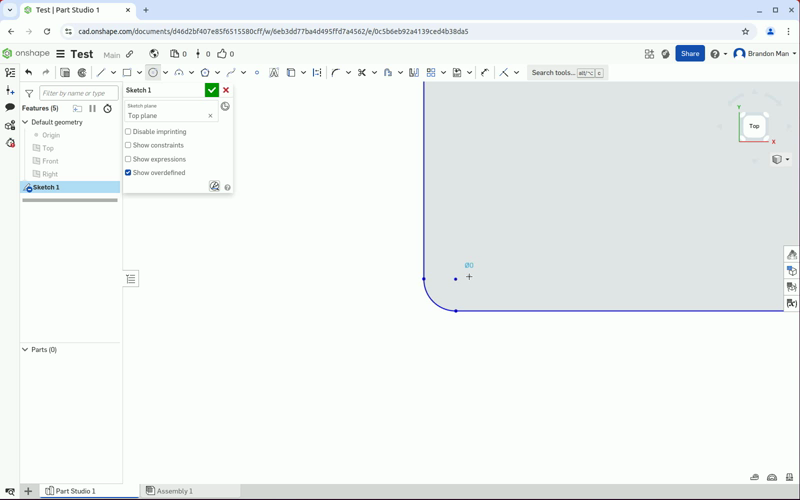
scroll(-6)
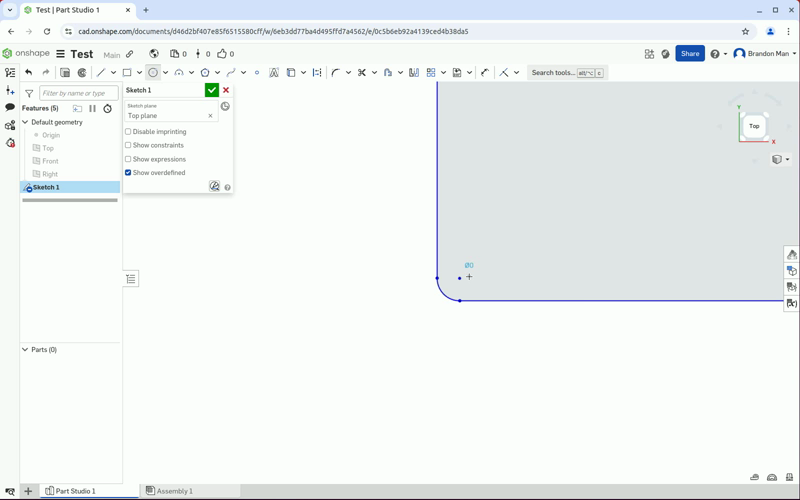
scroll(-6)
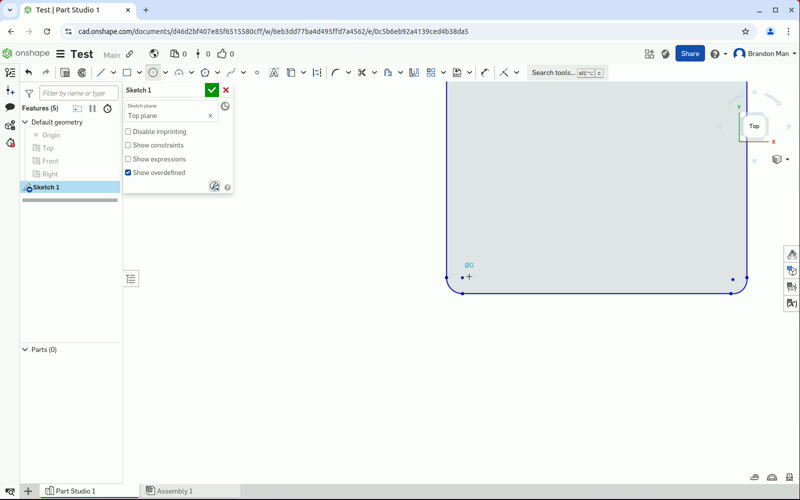
scroll(-6)
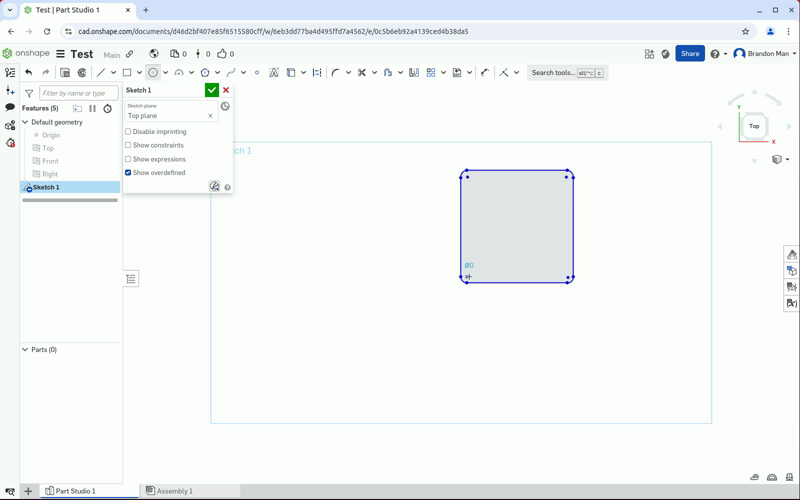
key_up(shift)
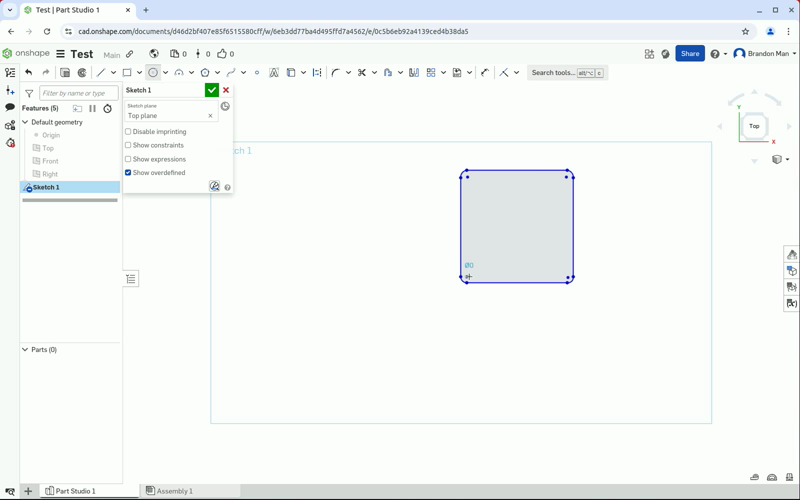
mouse_move(472, 276)
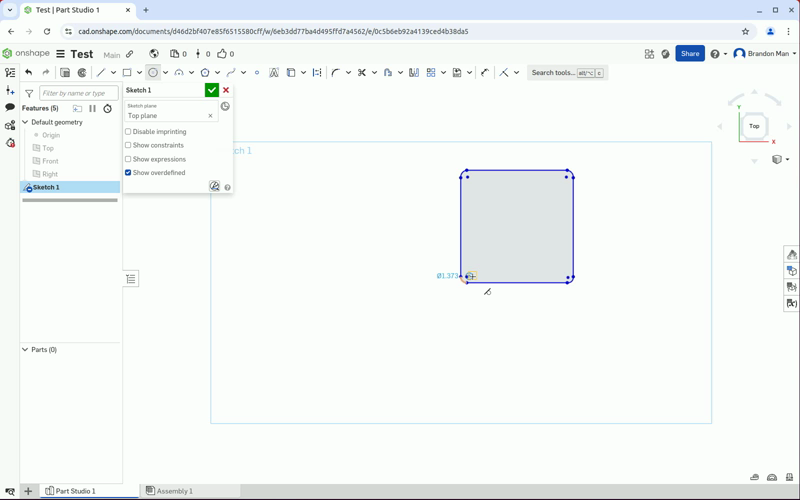
click(472, 276)
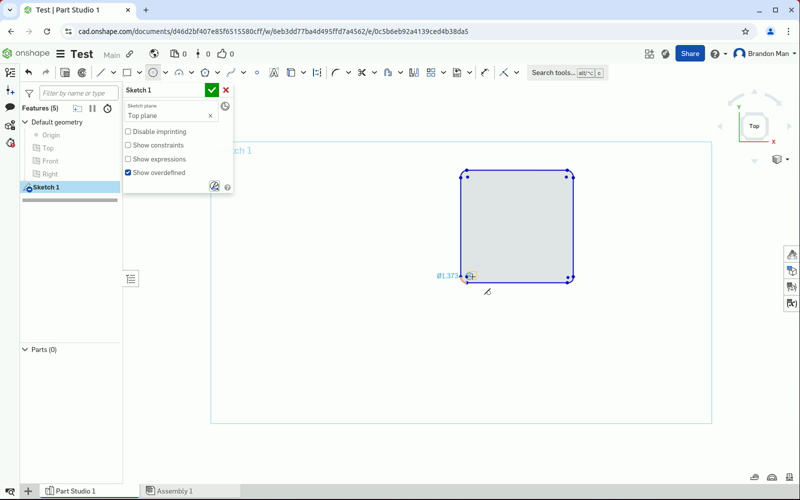
key(esc)
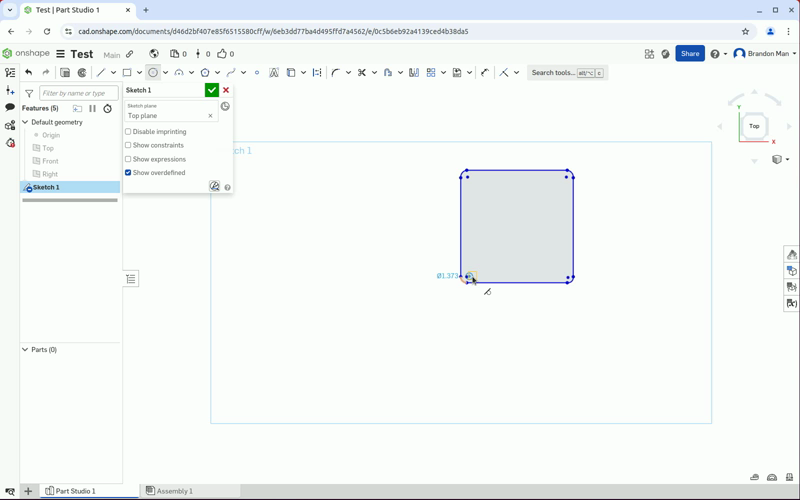
key(c)
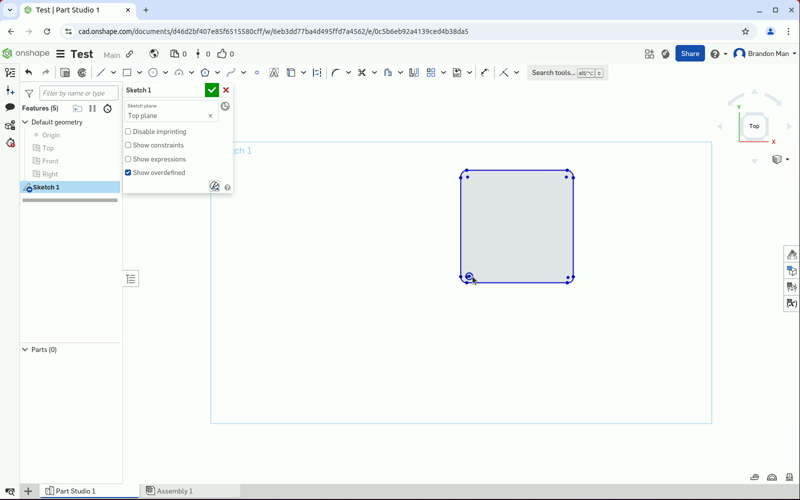
key_down(shift)
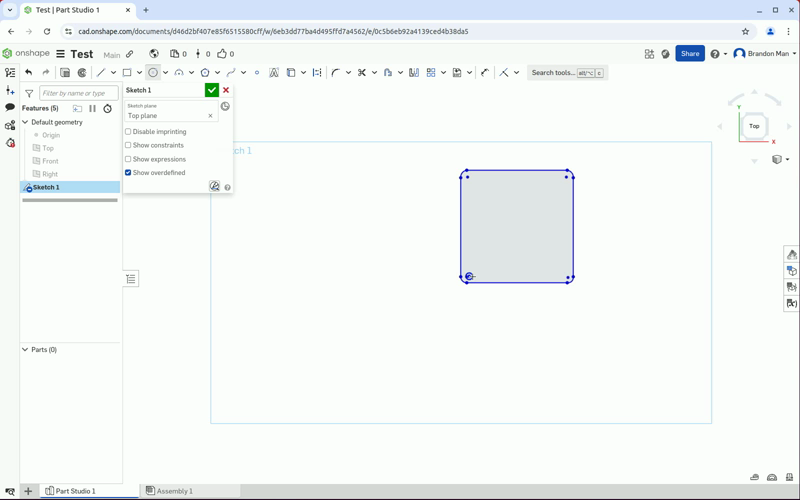
mouse_move(469, 178)
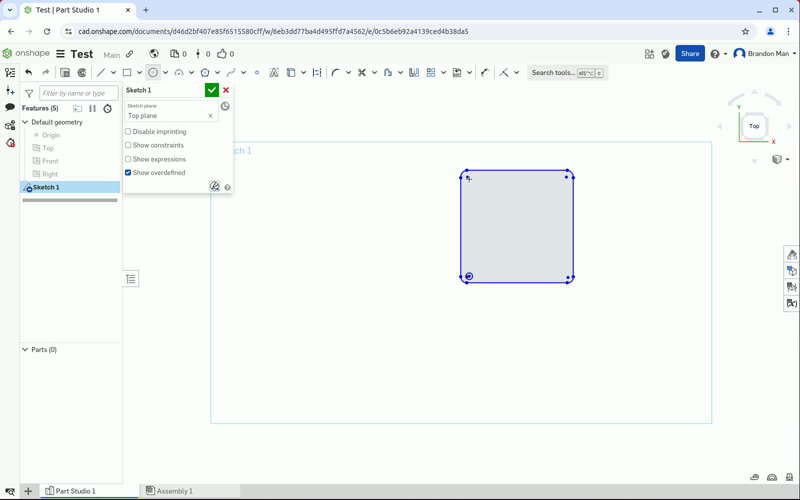
scroll(6)
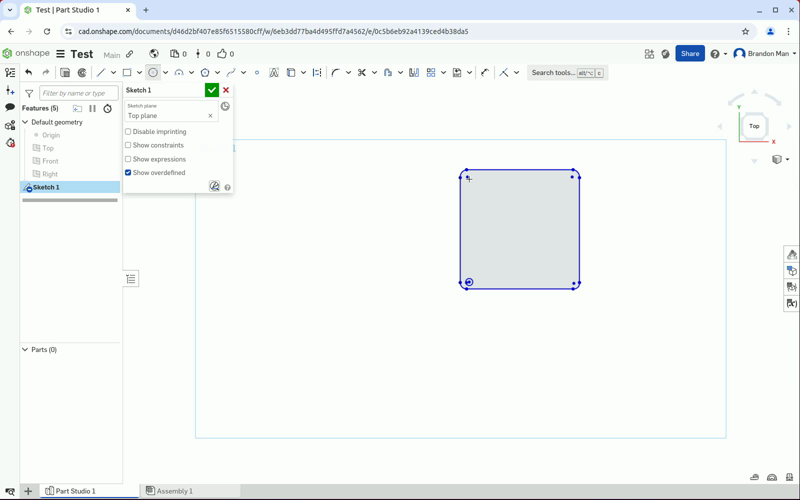
scroll(6)
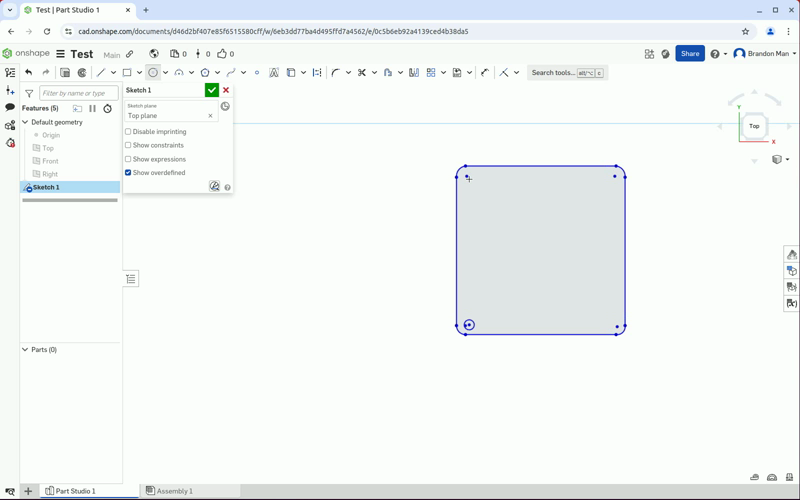
scroll(6)
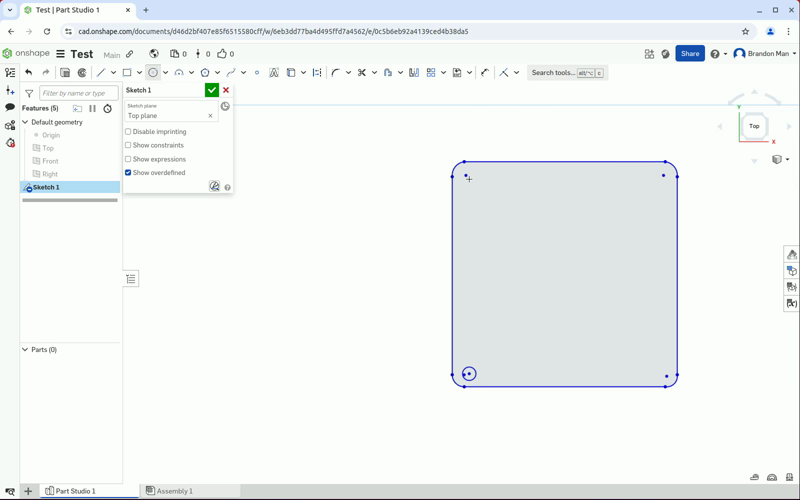
scroll(6)
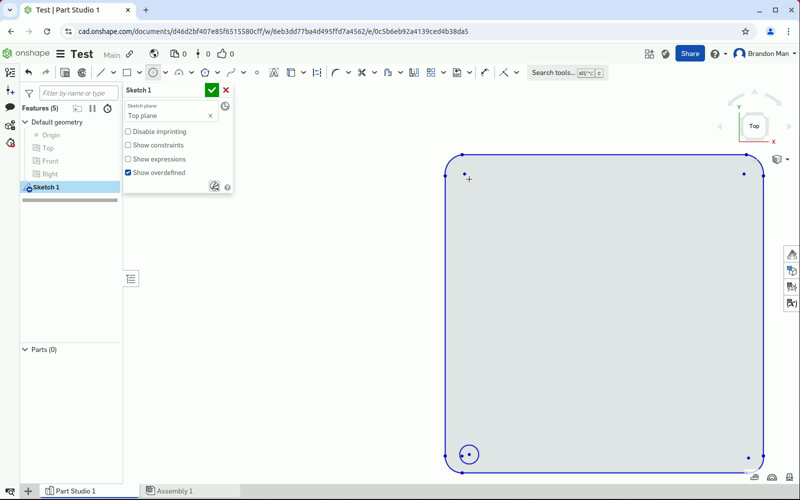
scroll(6)
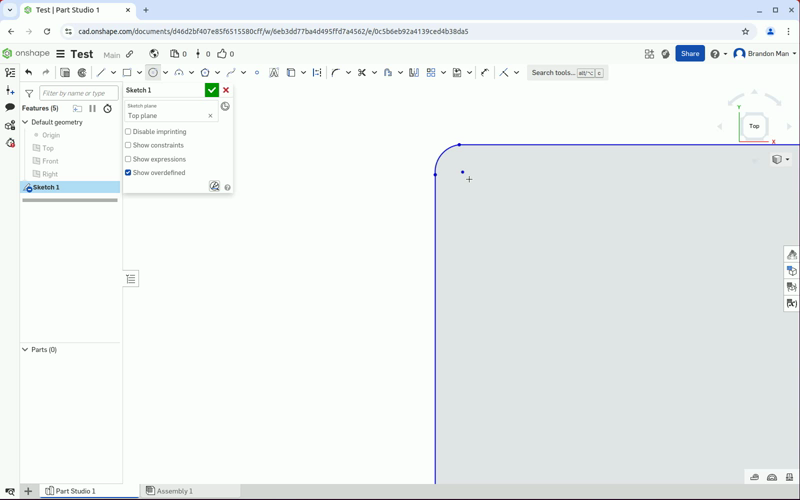
scroll(6)
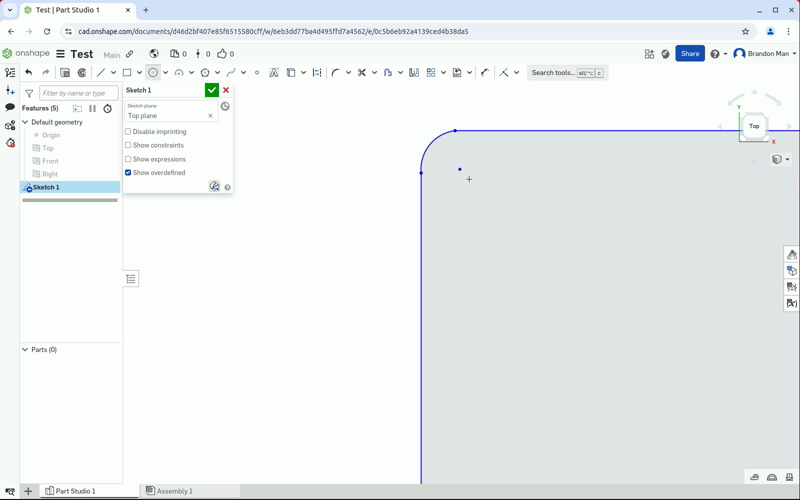
scroll(6)
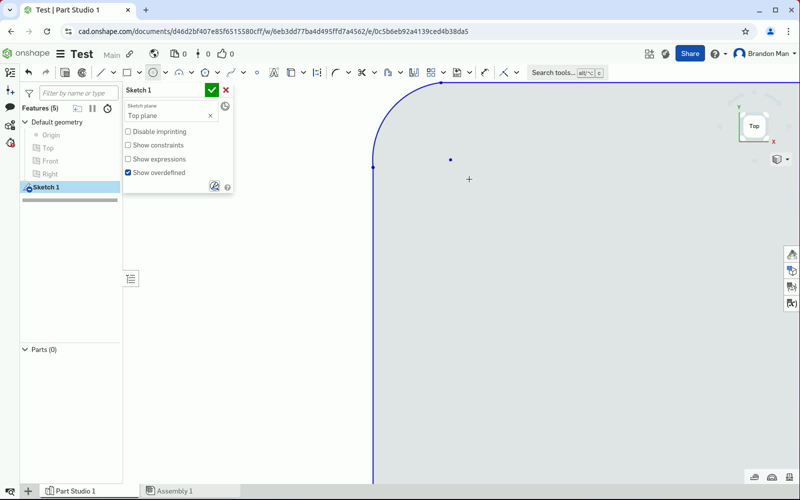
click(469, 178)
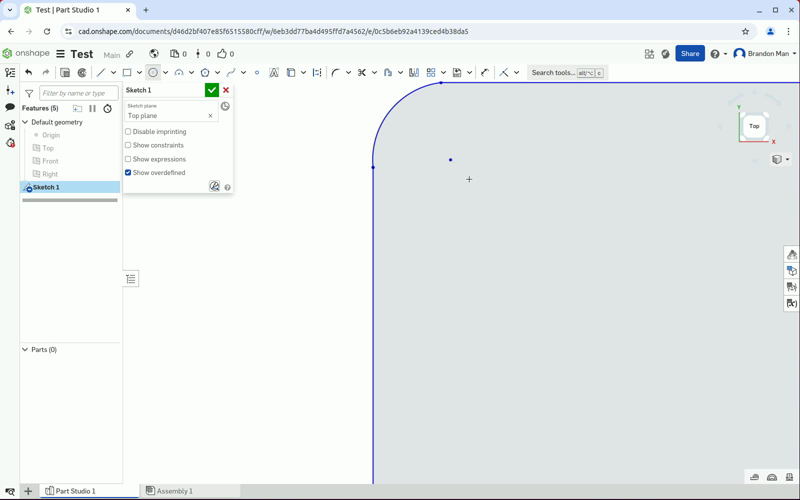
scroll(-6)
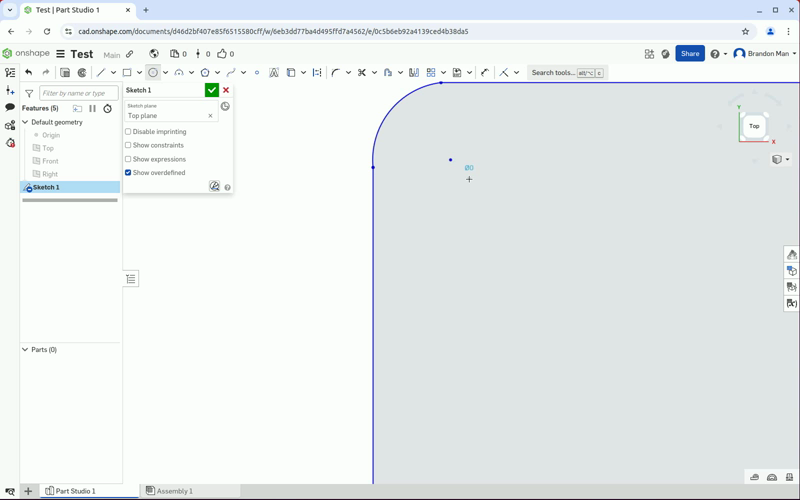
scroll(-6)
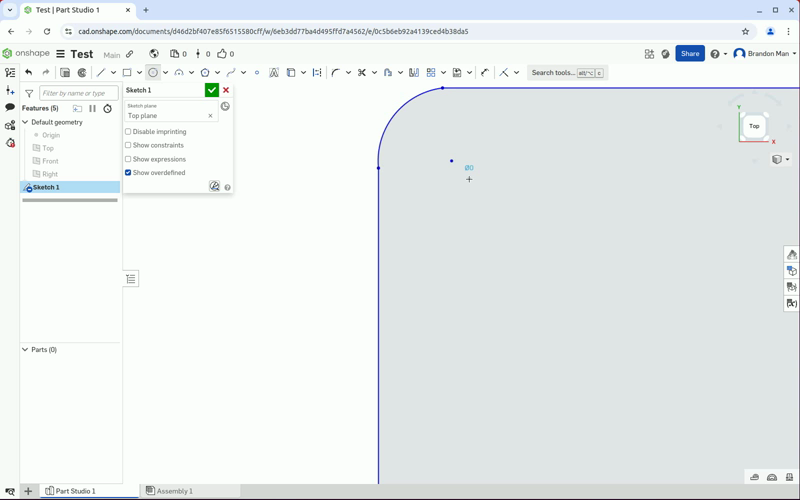
scroll(-6)
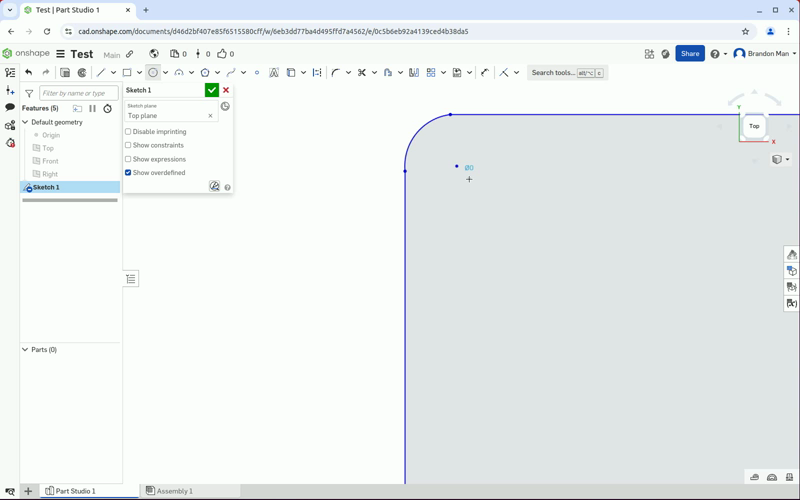
scroll(-6)
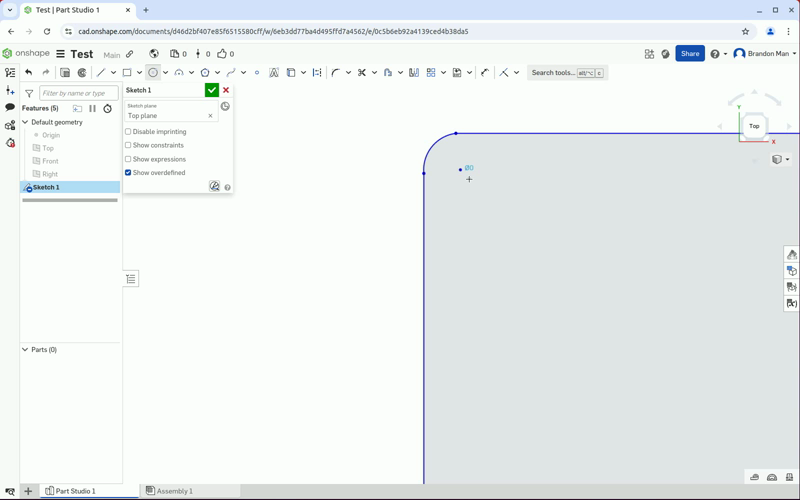
scroll(-6)
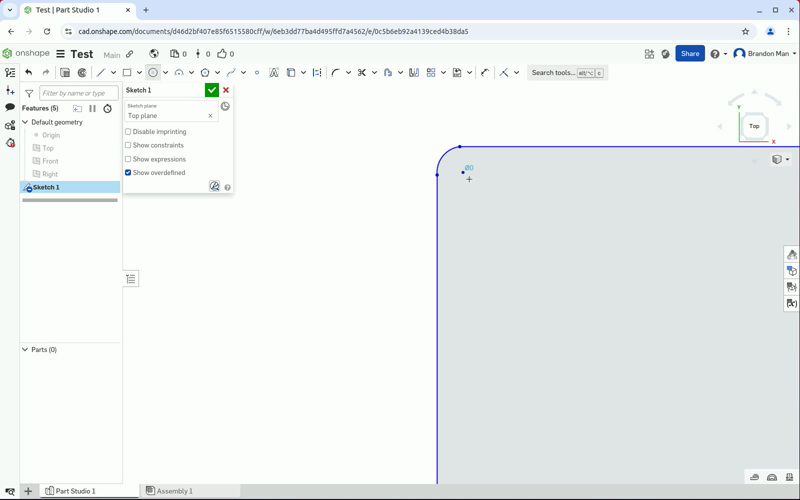
scroll(-6)
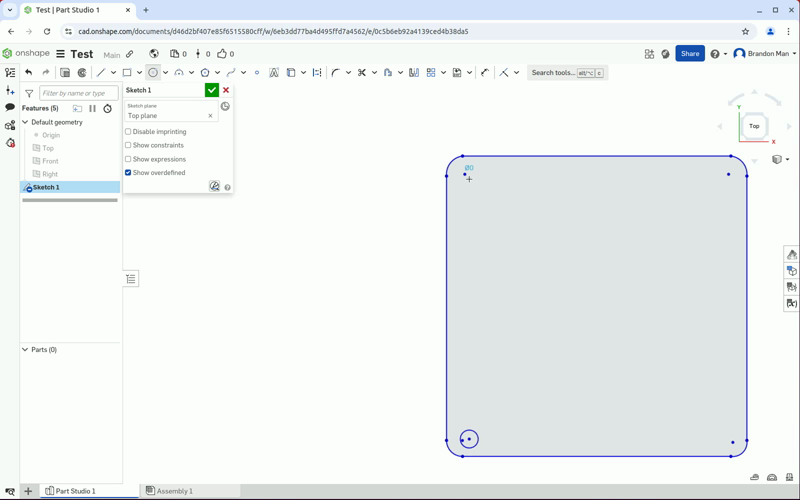
scroll(-6)
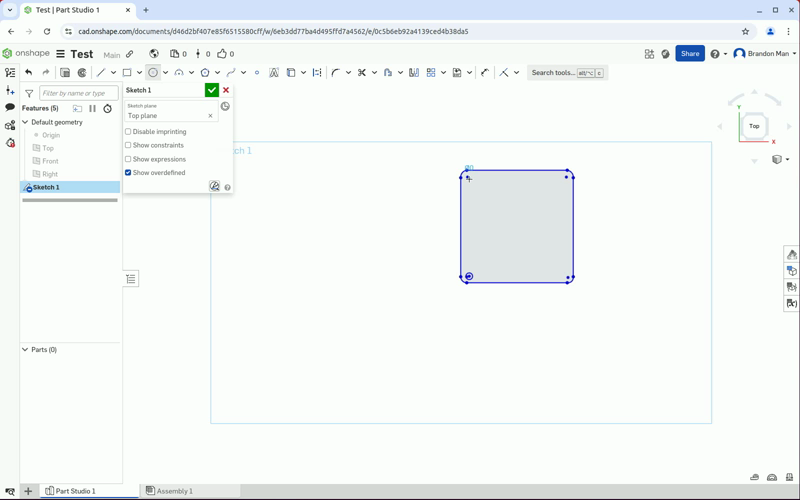
key_up(shift)
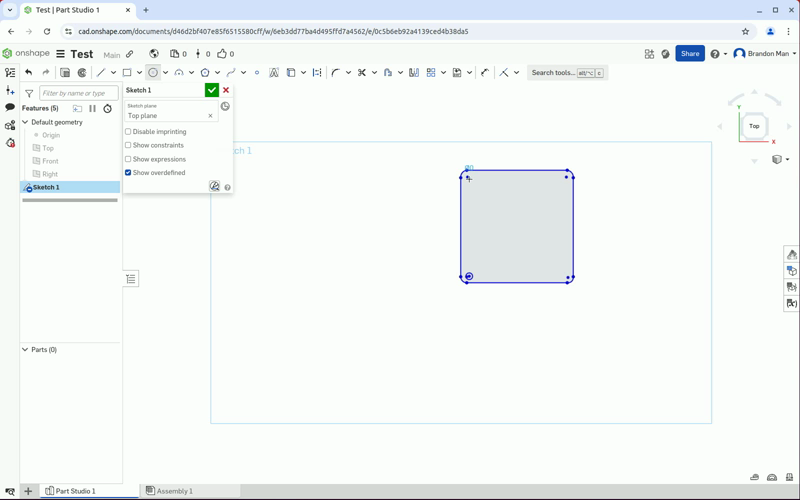
mouse_move(472, 178)
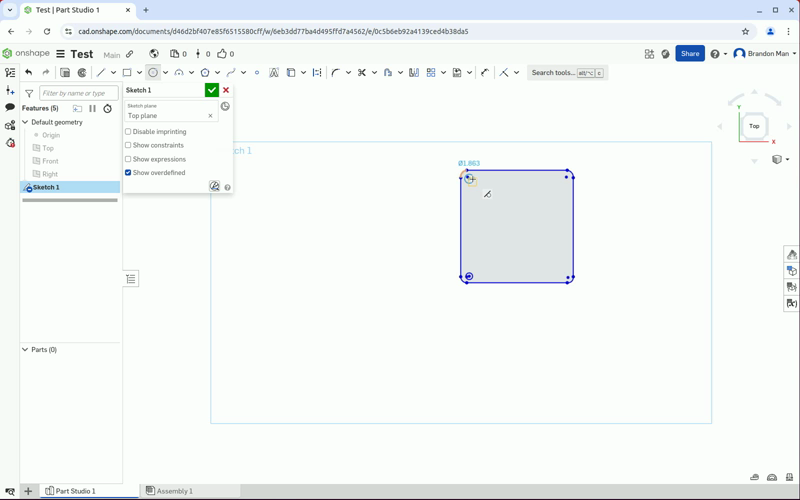
click(472, 178)
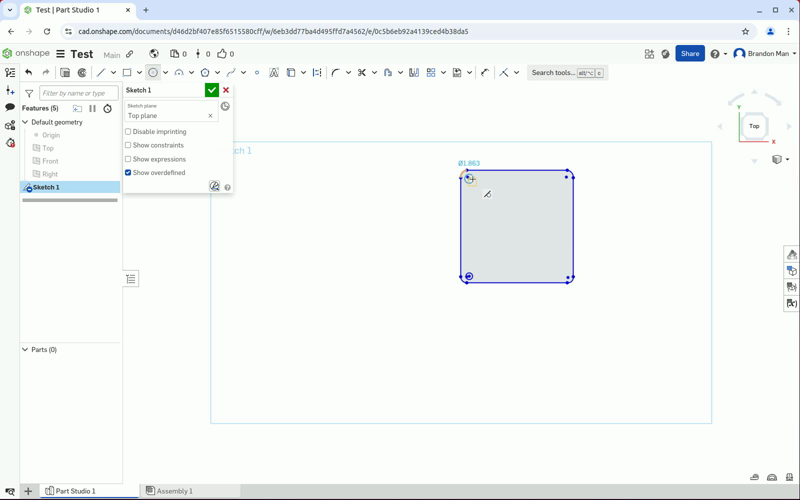
key(esc)
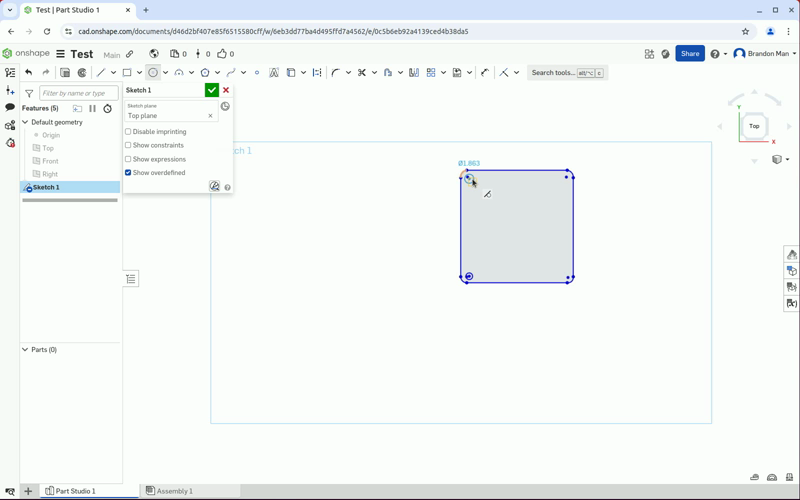
key(l)
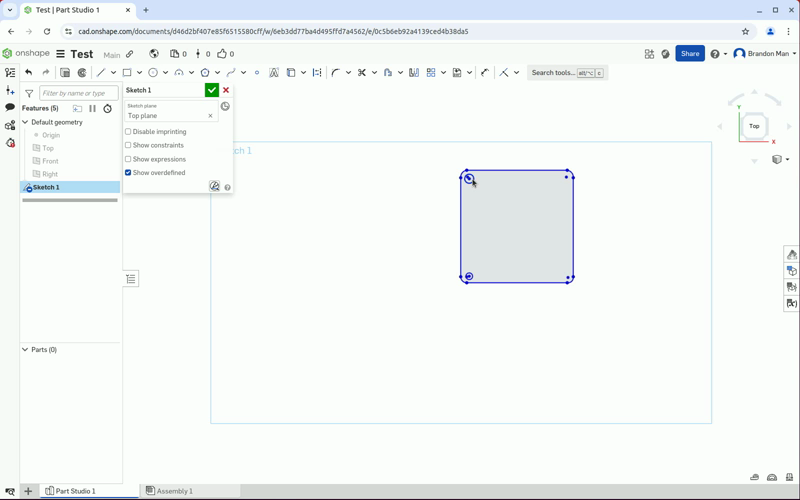
key_down(shift)
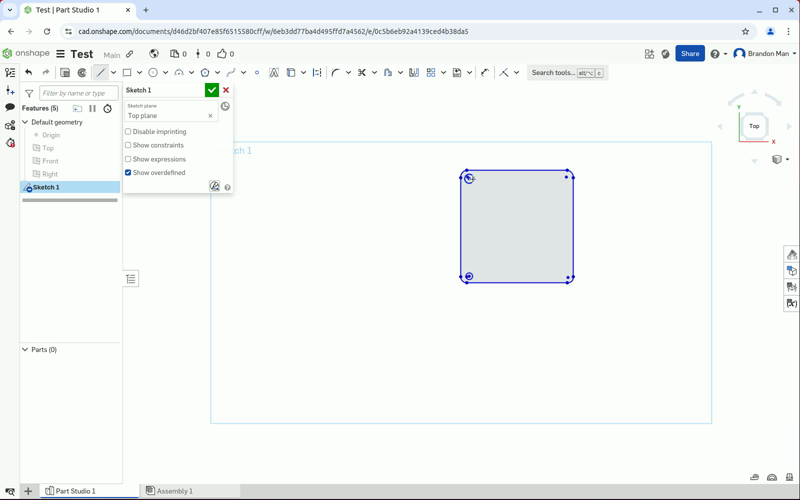
mouse_move(501, 243)
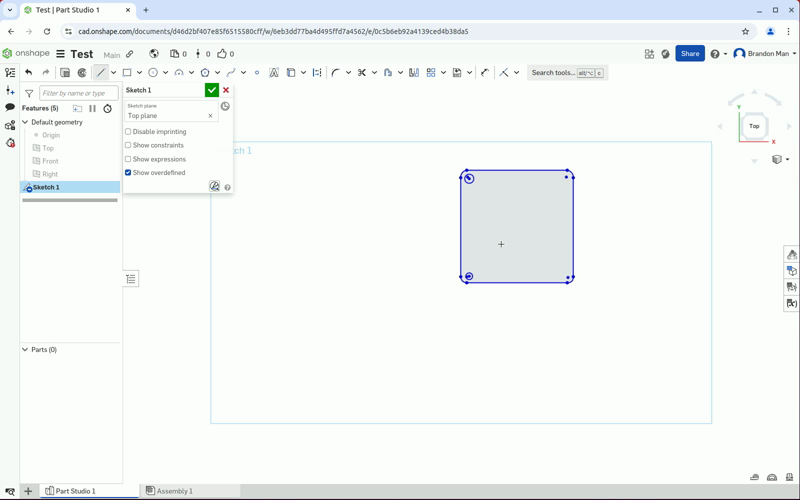
click(501, 243)
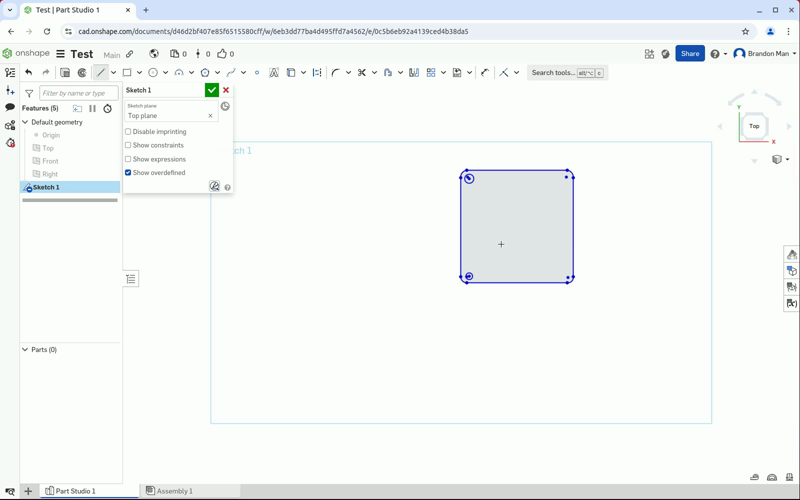
key_up(shift)
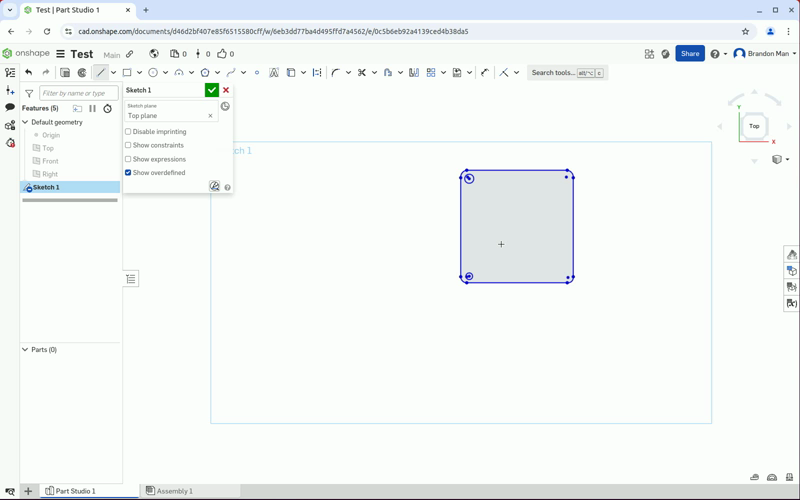
key_down(shift)
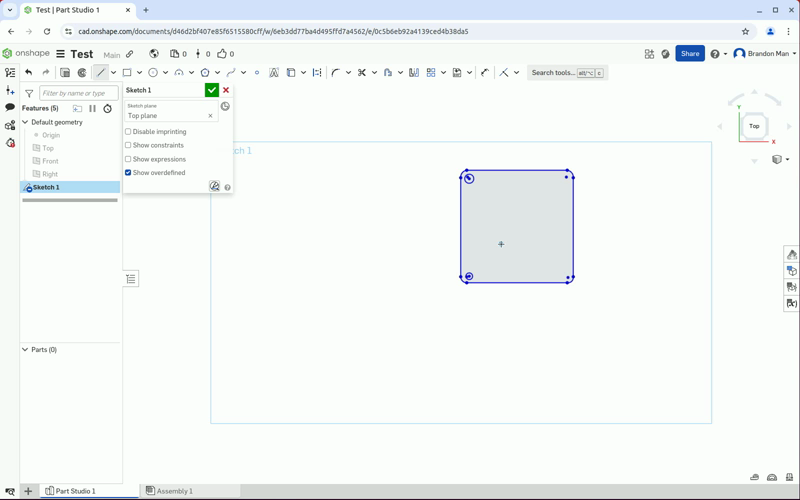
mouse_move(531, 243)
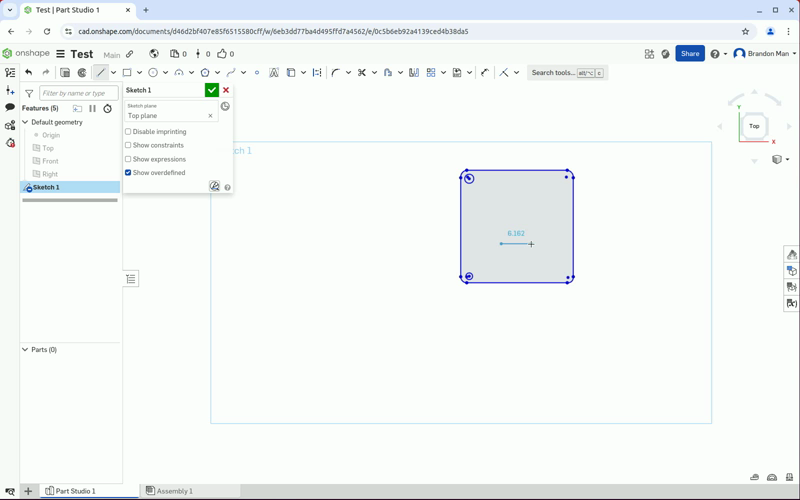
mouse_move(504, 243)
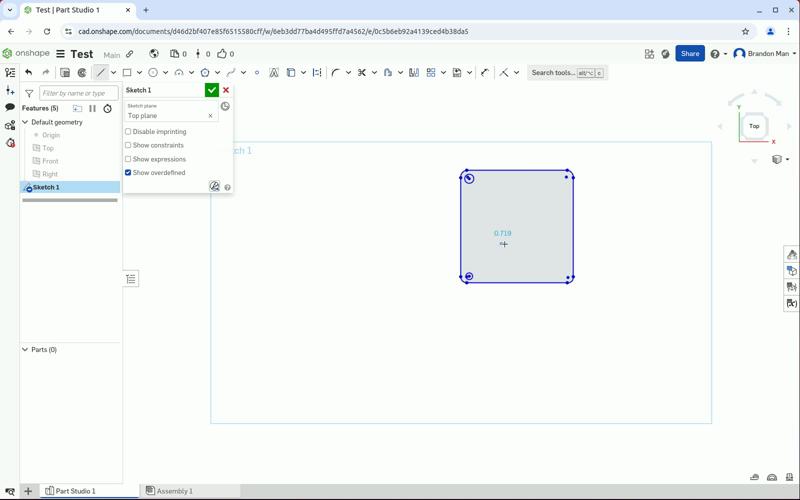
scroll(6)
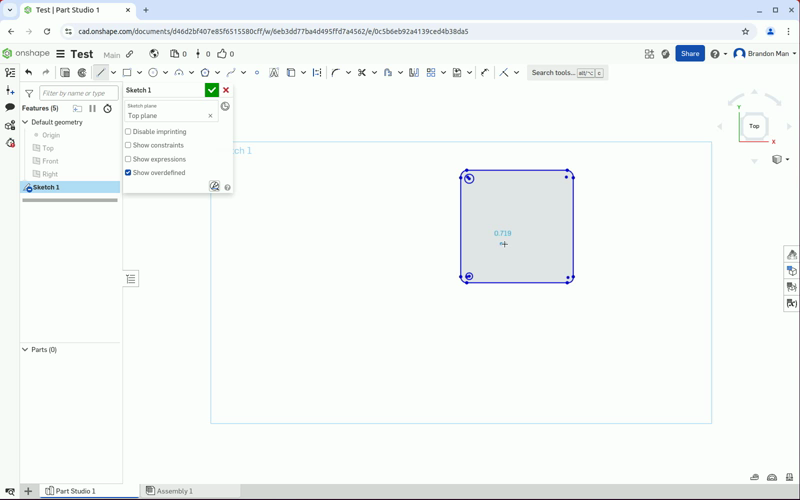
scroll(6)
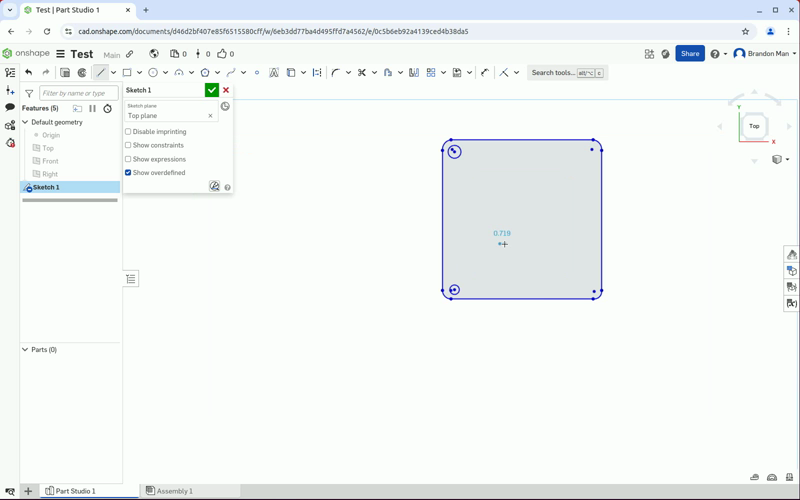
scroll(6)
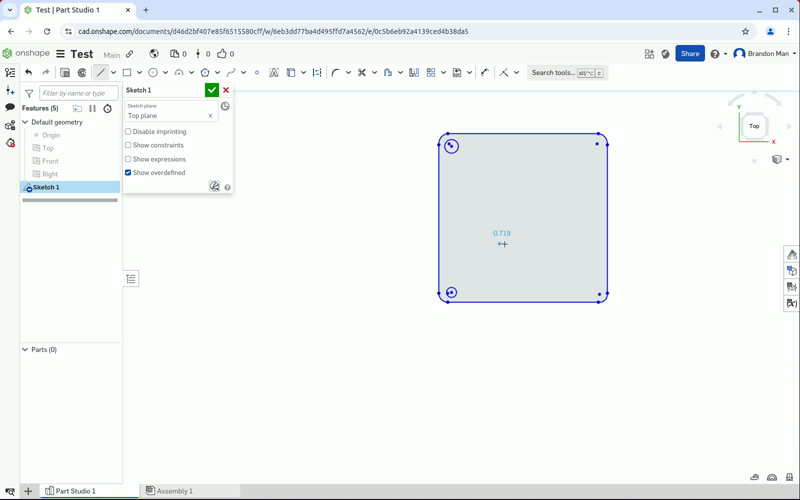
scroll(6)
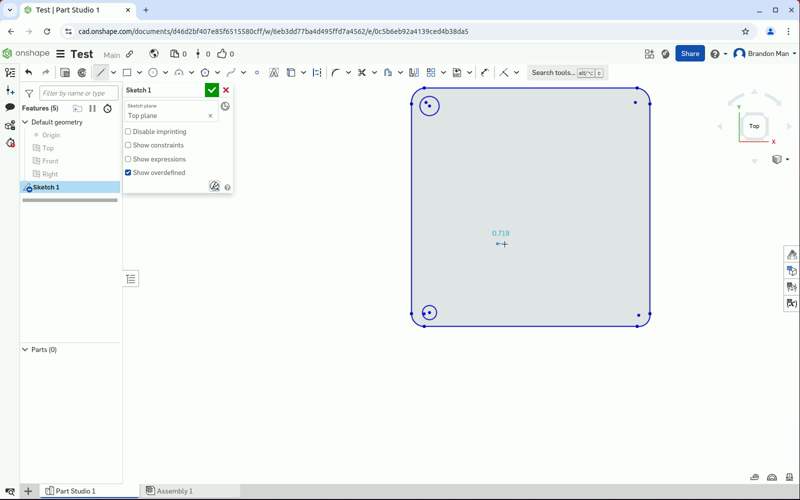
scroll(6)
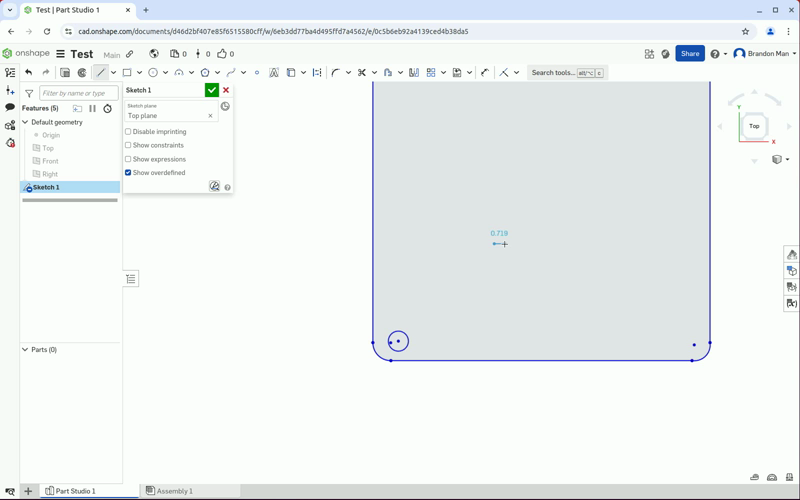
scroll(6)
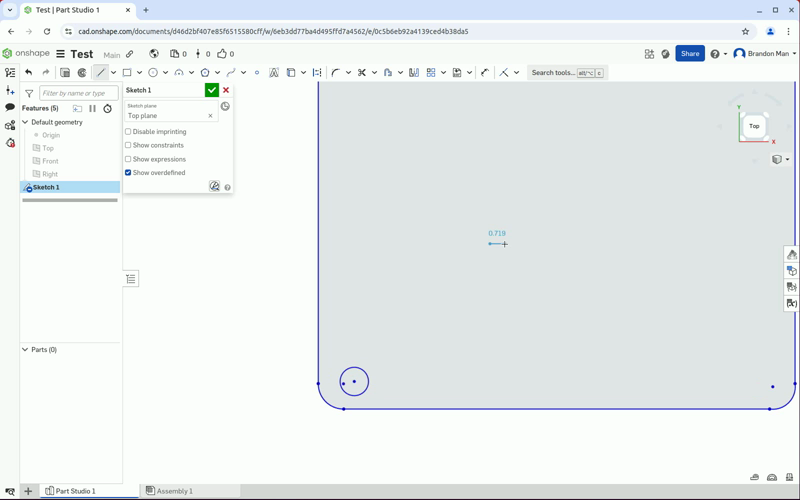
scroll(6)
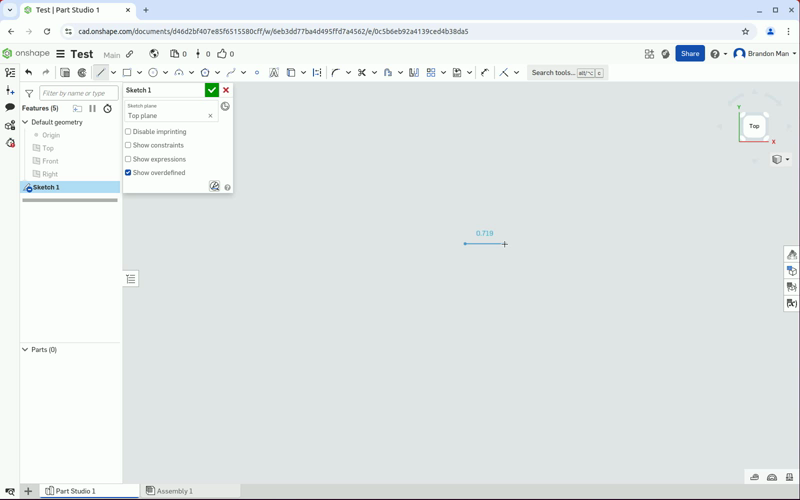
click(504, 243)
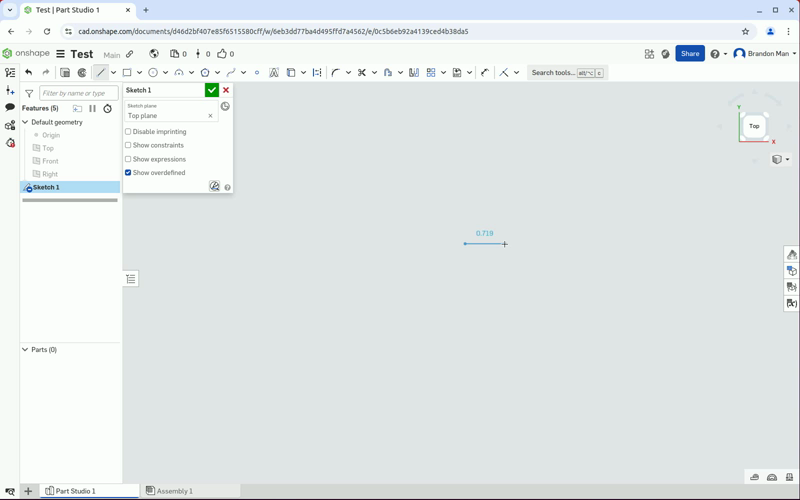
scroll(-6)
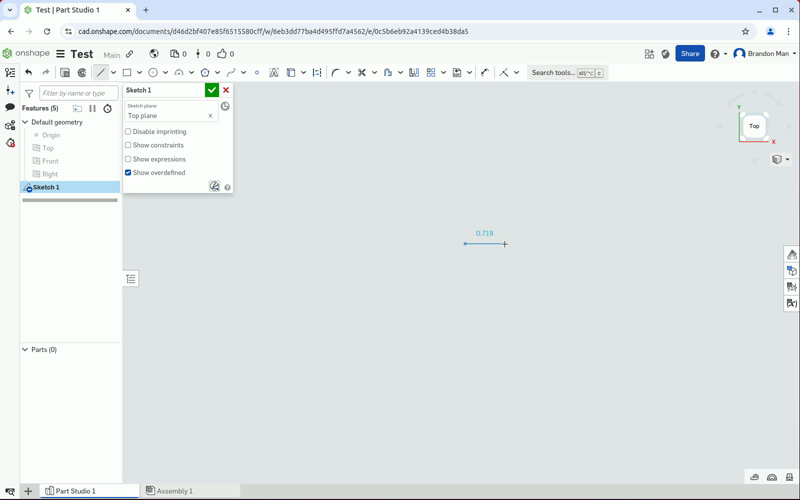
scroll(-6)
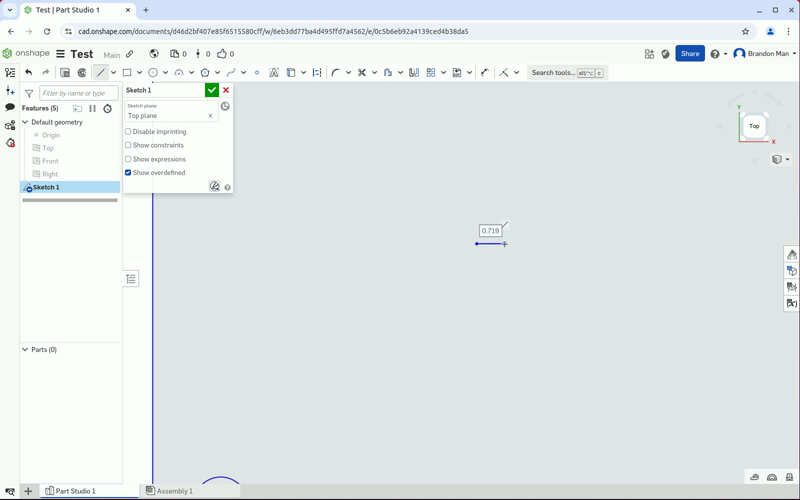
scroll(-6)
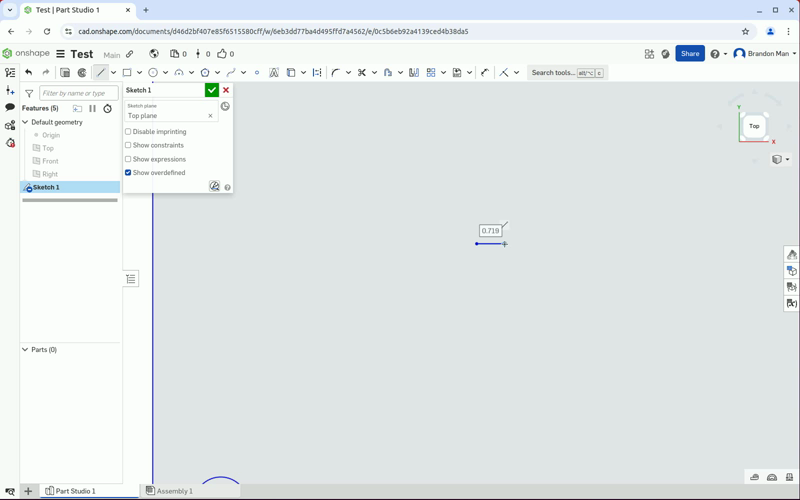
scroll(-6)
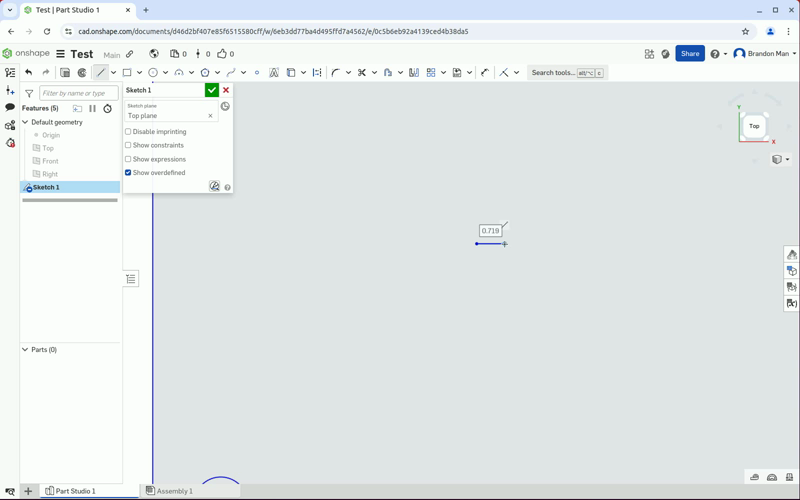
scroll(-6)
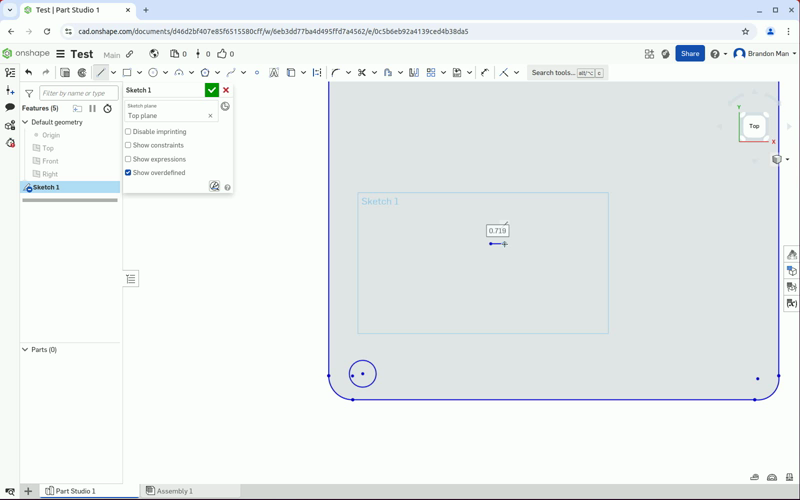
scroll(-6)
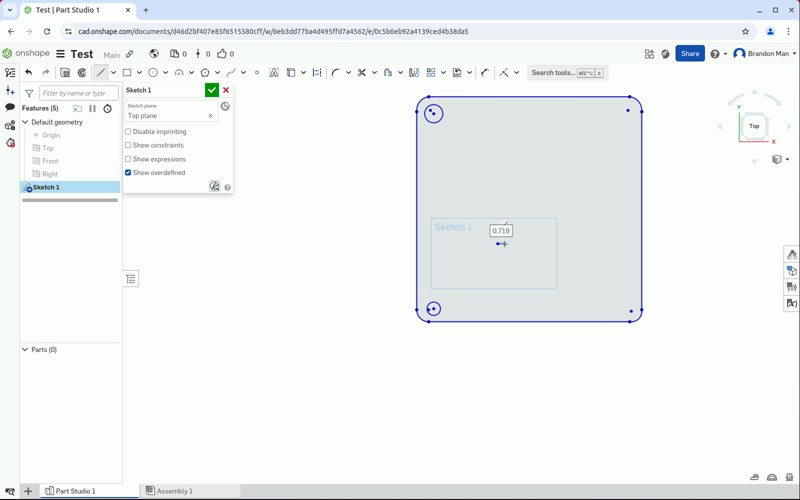
scroll(-6)
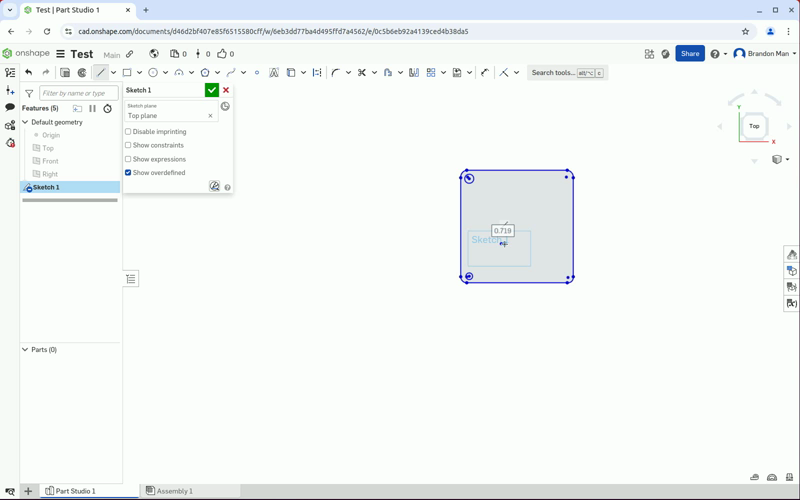
key_up(shift)
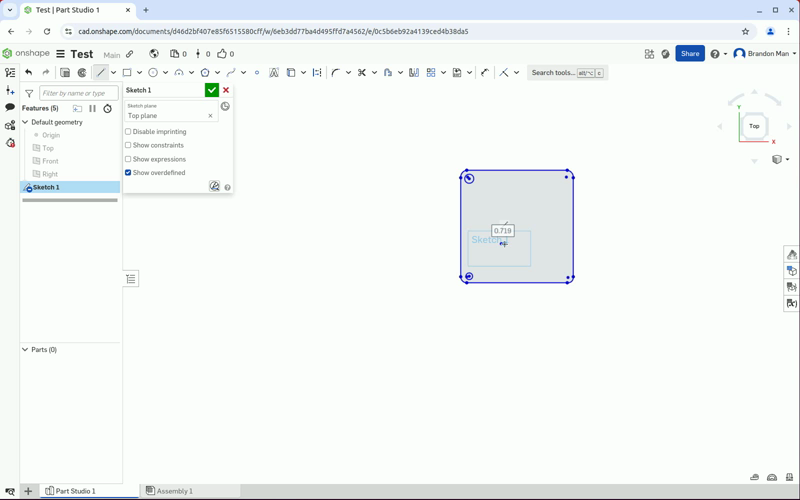
key_down(shift)
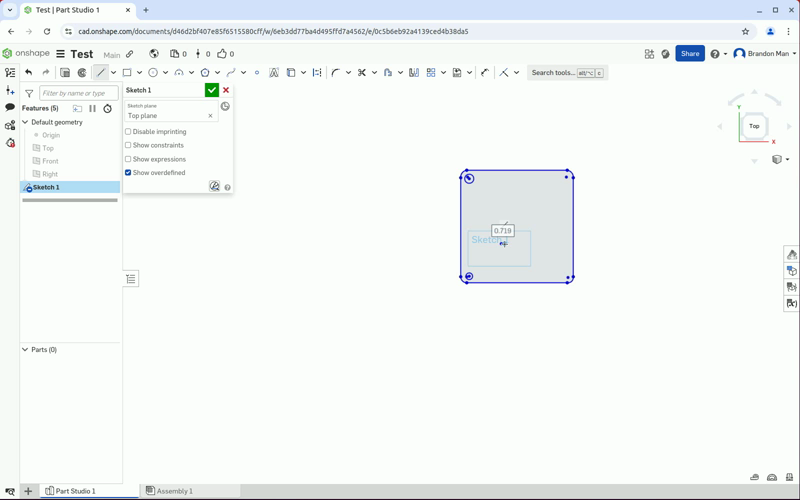
mouse_move(534, 243)
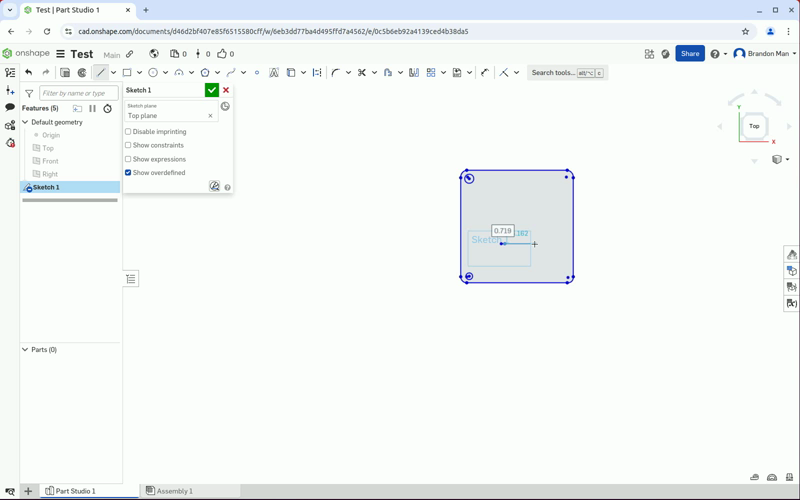
mouse_move(529, 243)
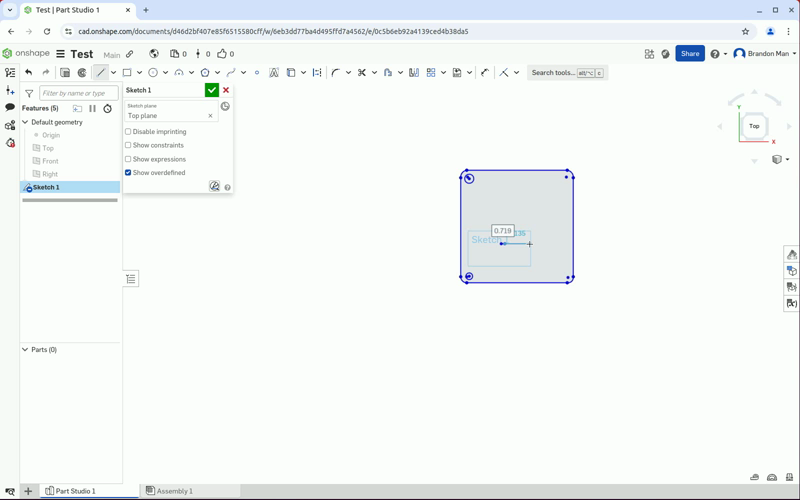
click(529, 243)
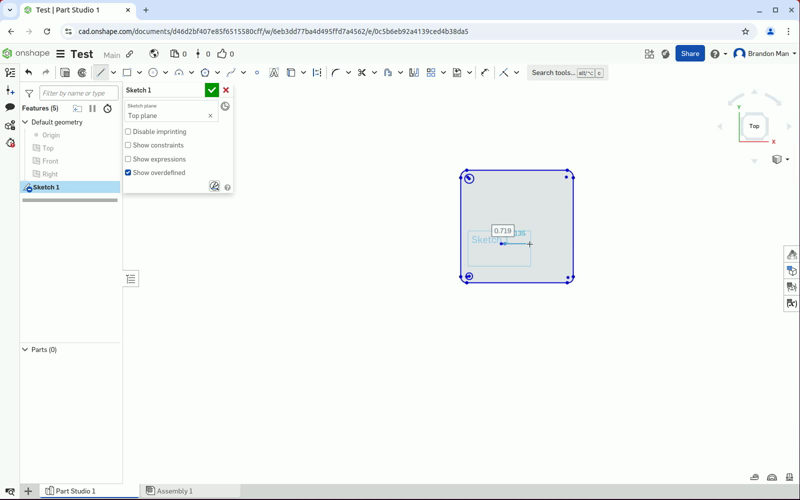
key_up(shift)
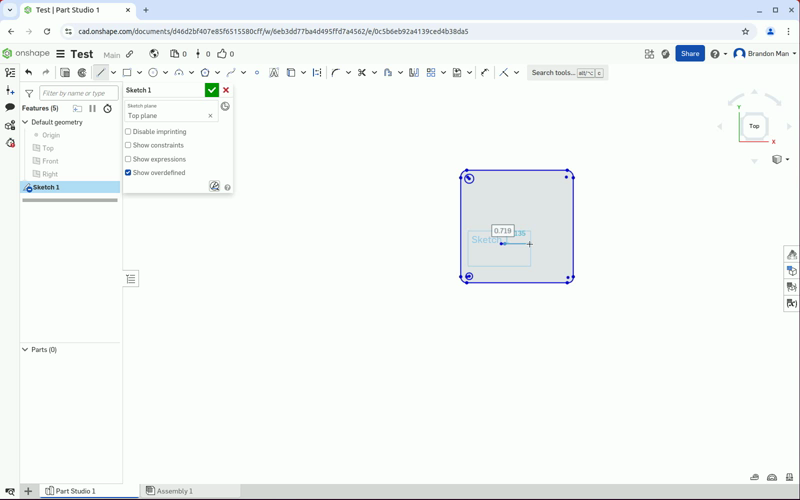
key_down(shift)
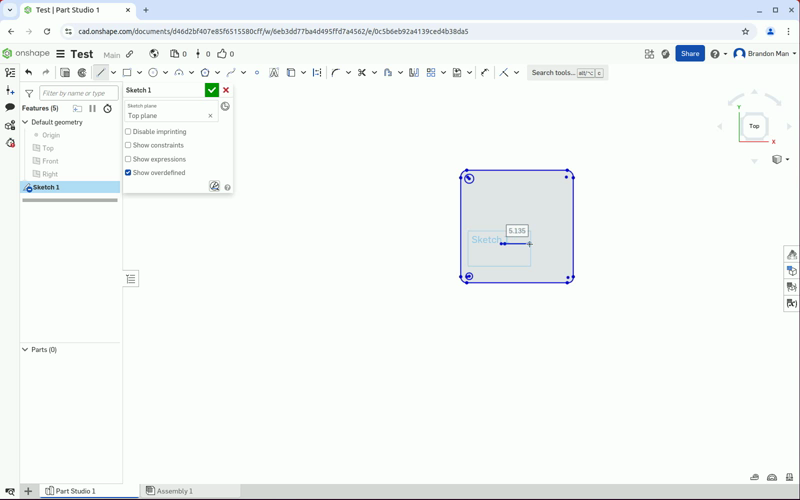
mouse_move(559, 243)
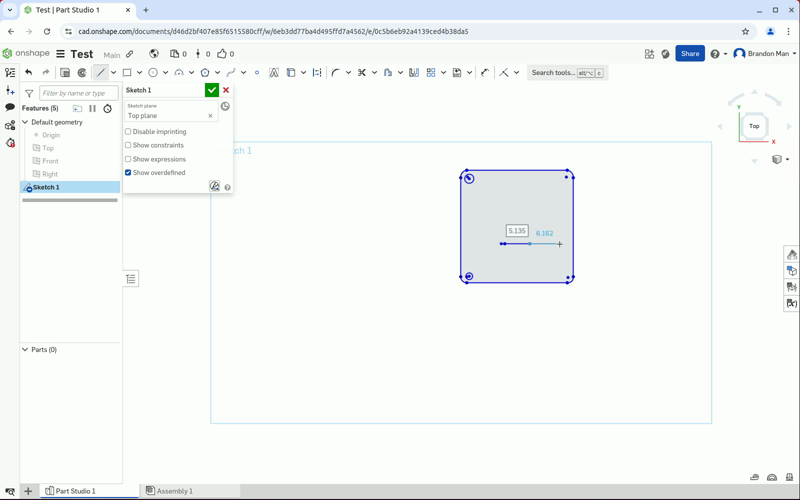
mouse_move(533, 243)
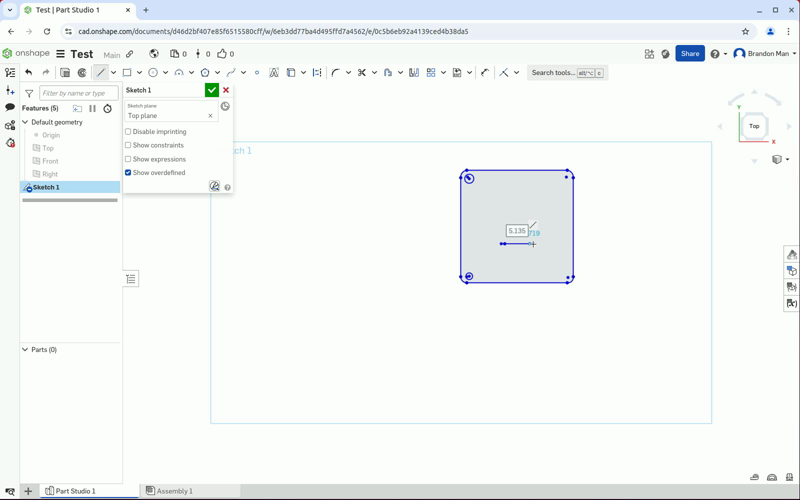
scroll(6)
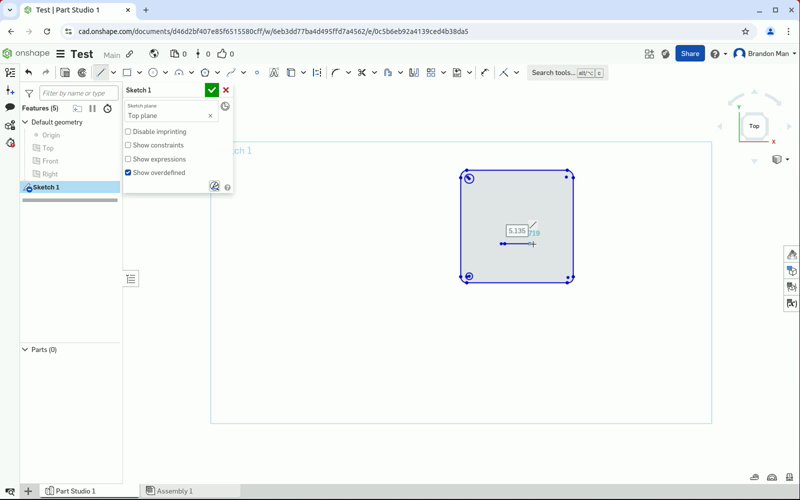
scroll(6)
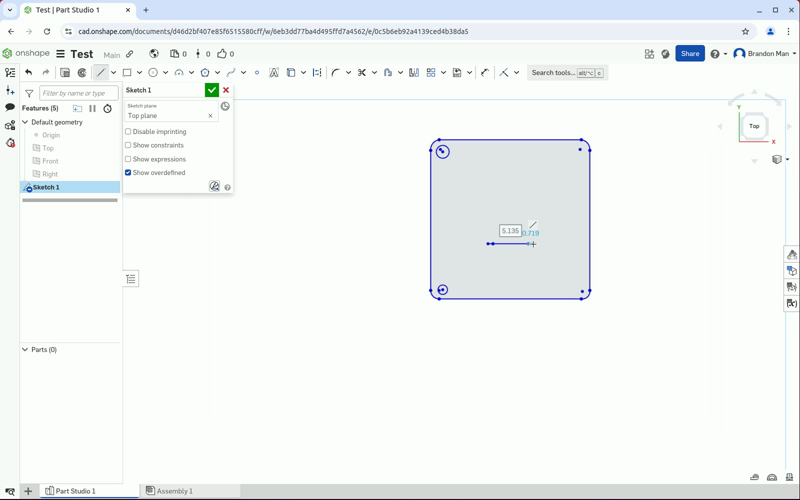
scroll(6)
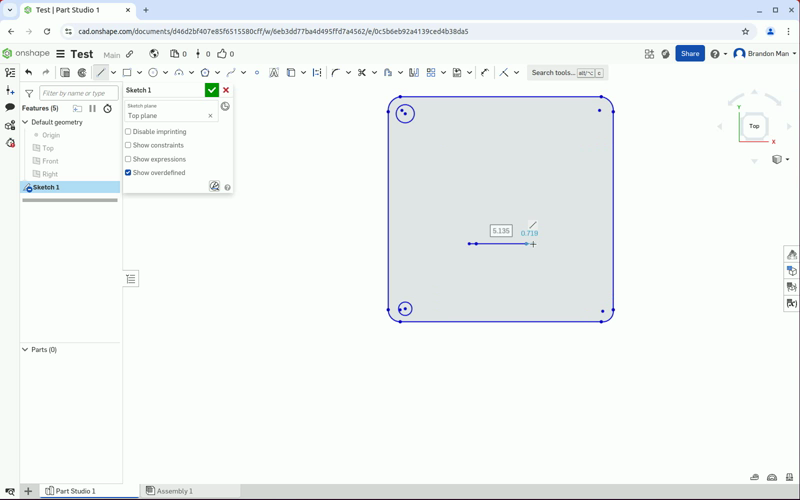
scroll(6)
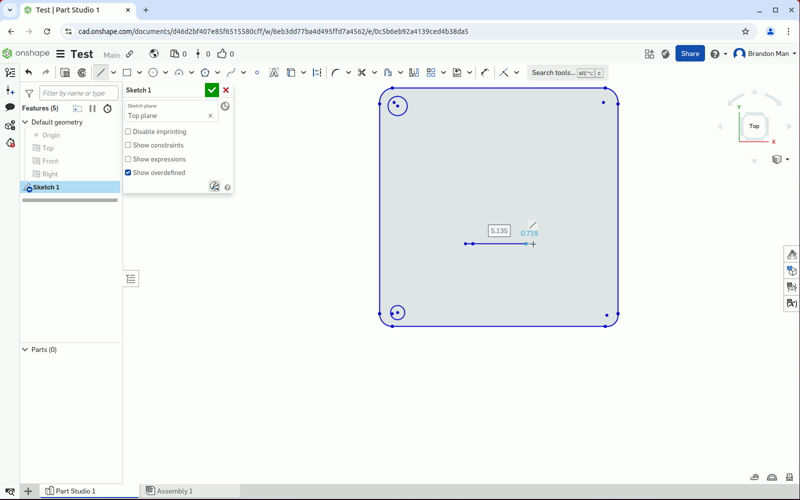
scroll(6)
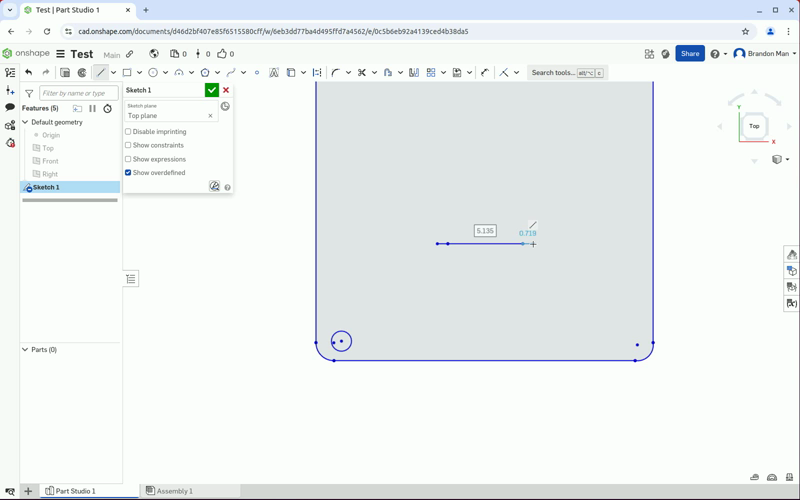
scroll(6)
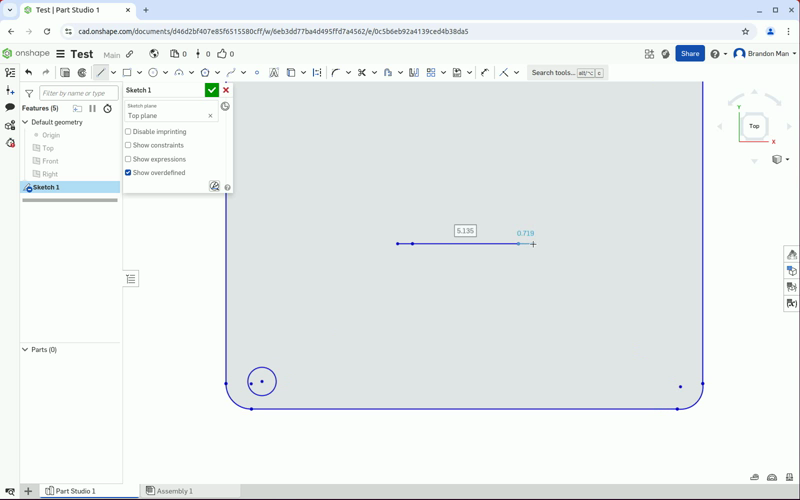
scroll(6)
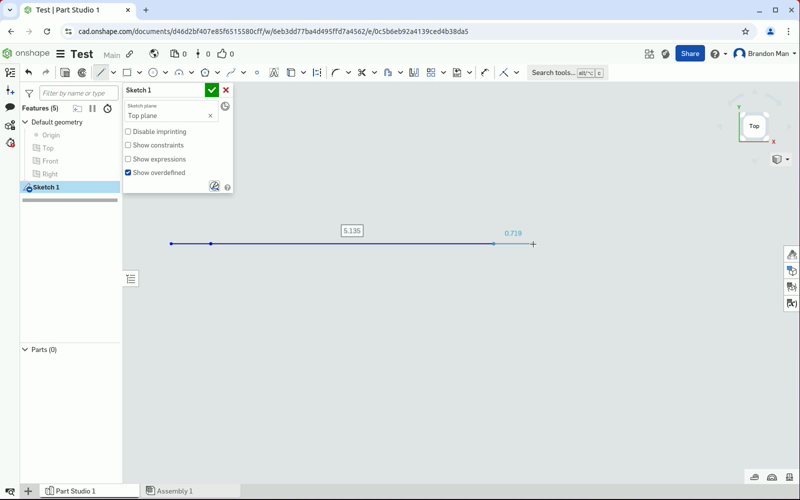
click(533, 243)
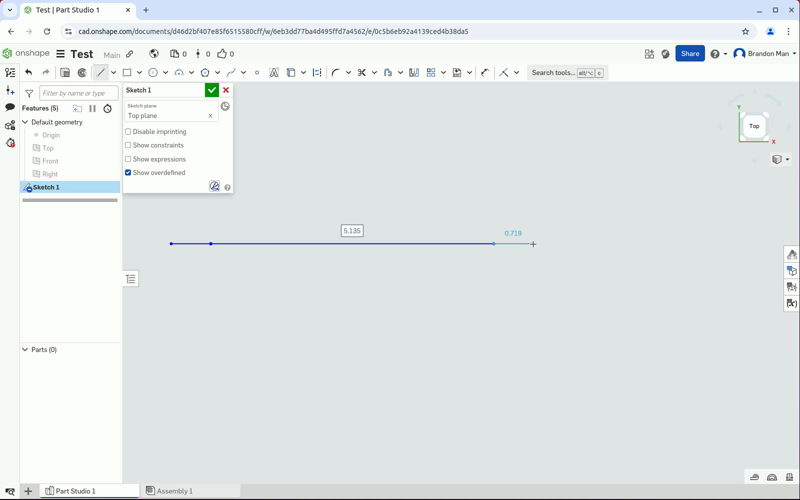
scroll(-6)
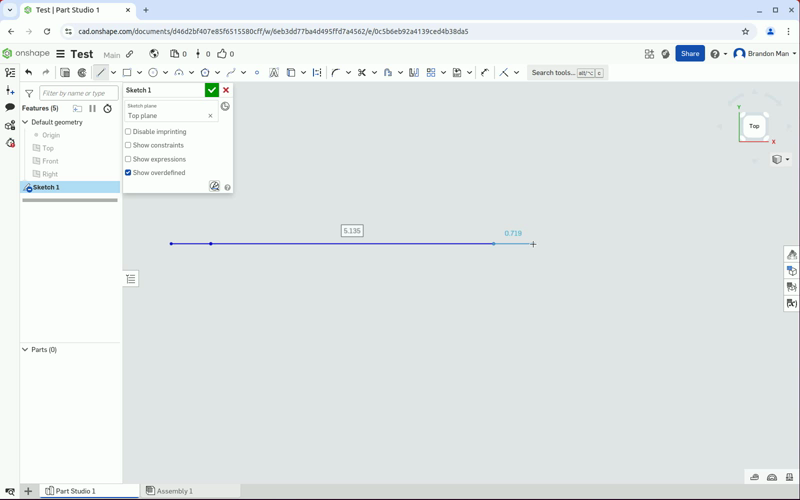
scroll(-6)
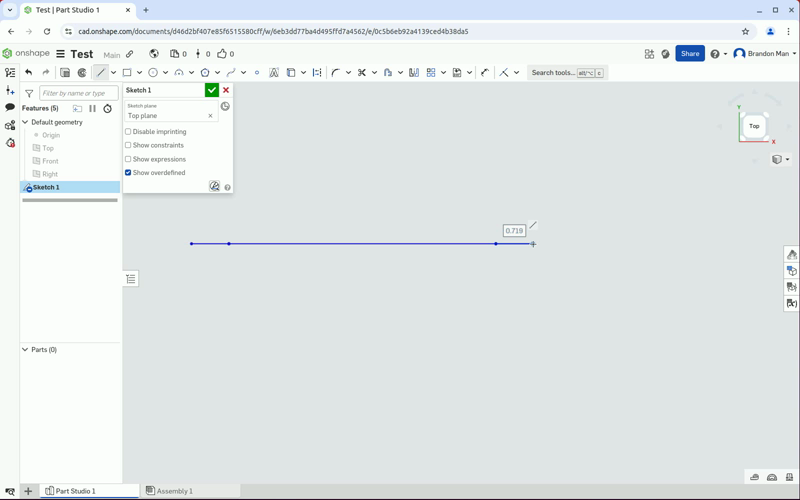
scroll(-6)
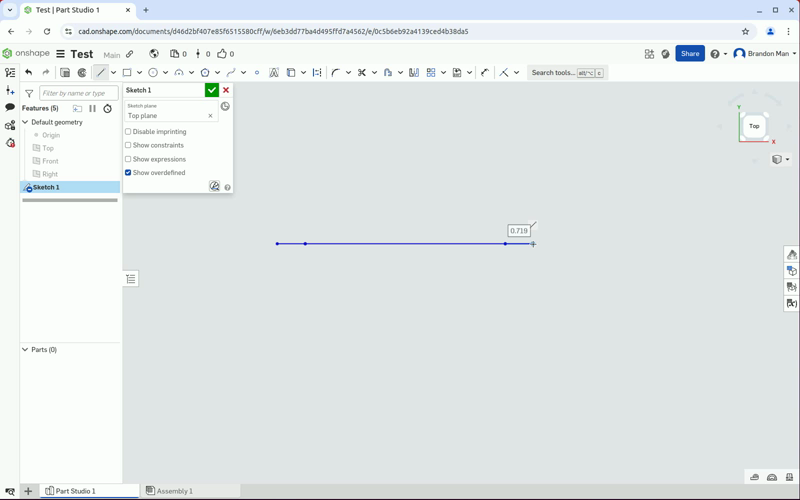
scroll(-6)
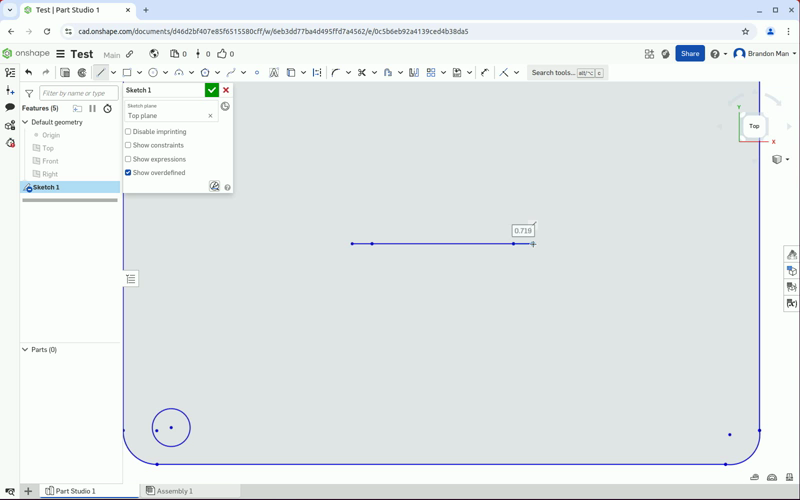
scroll(-6)
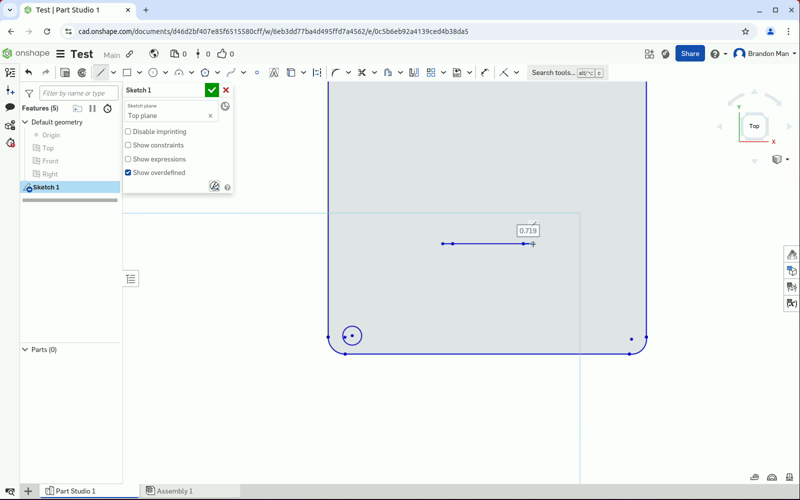
scroll(-6)
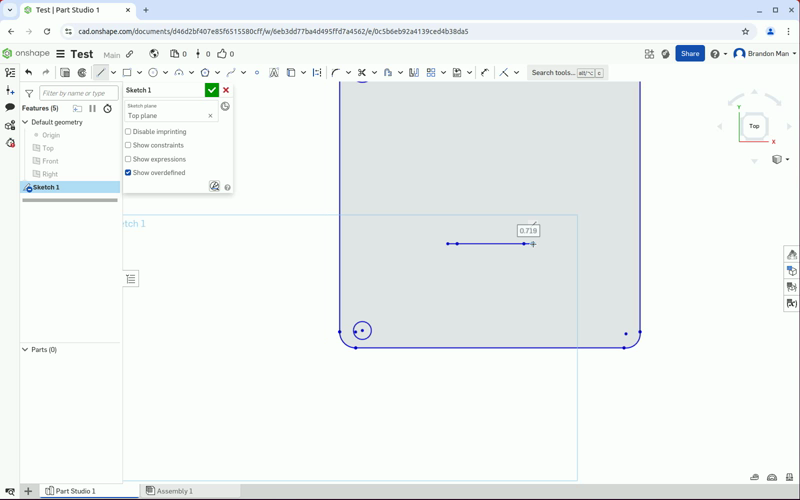
scroll(-6)
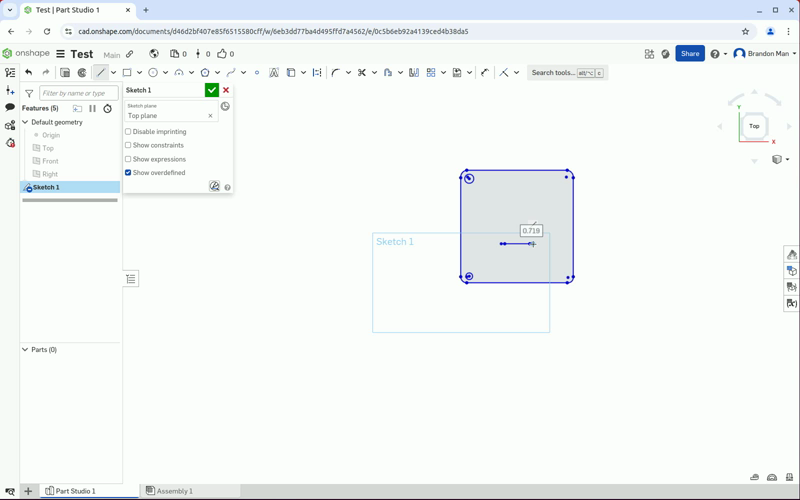
key_up(shift)
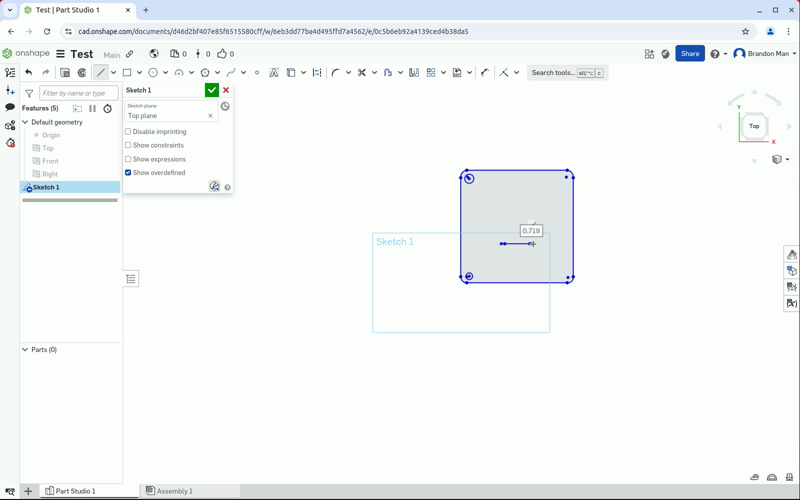
key_down(shift)
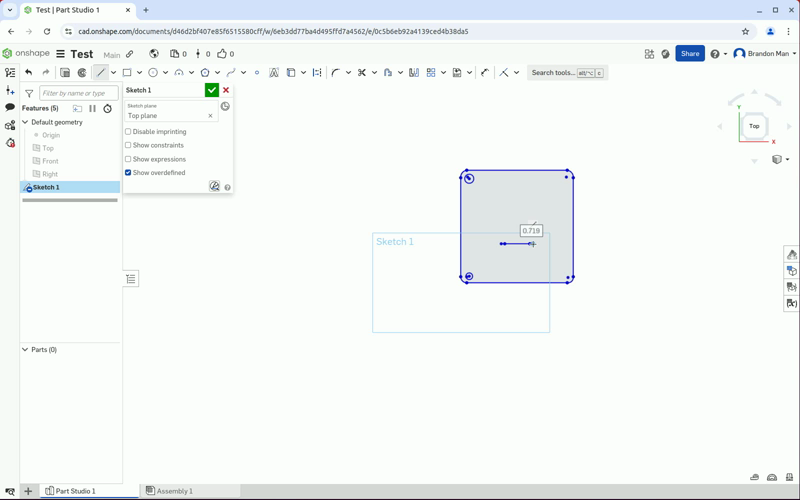
mouse_move(563, 243)
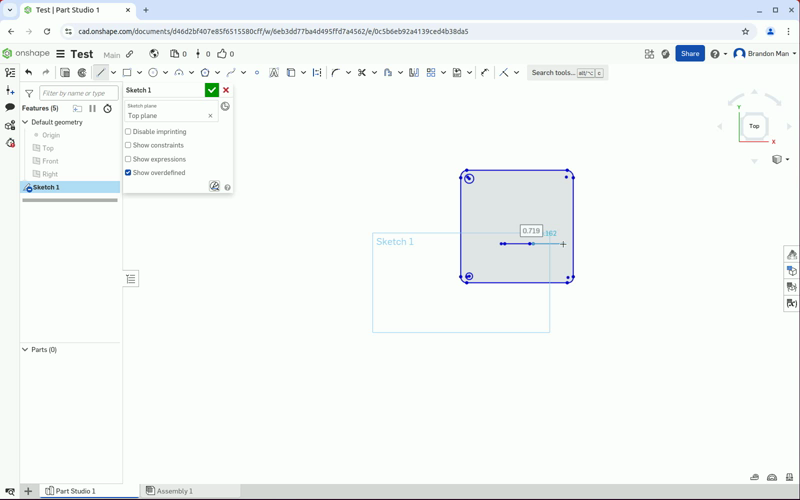
mouse_move(533, 207)
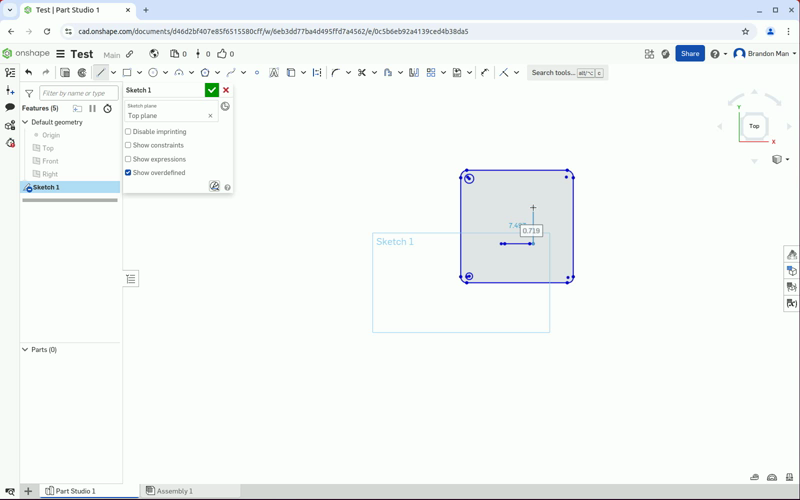
click(533, 207)
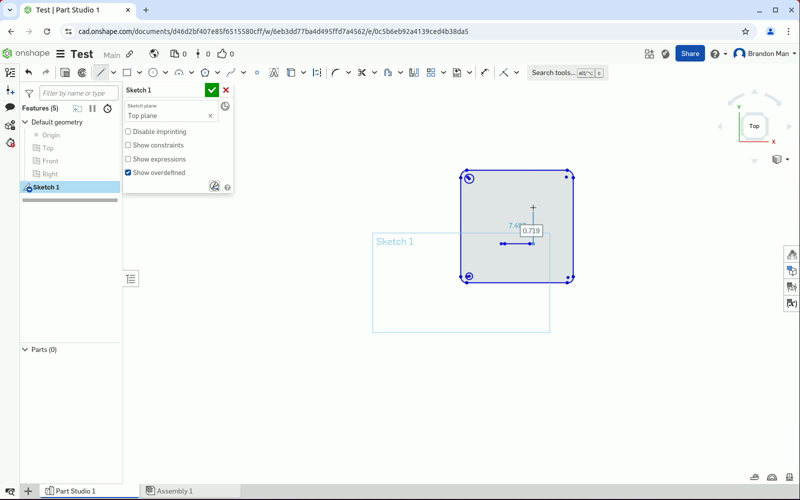
key_up(shift)
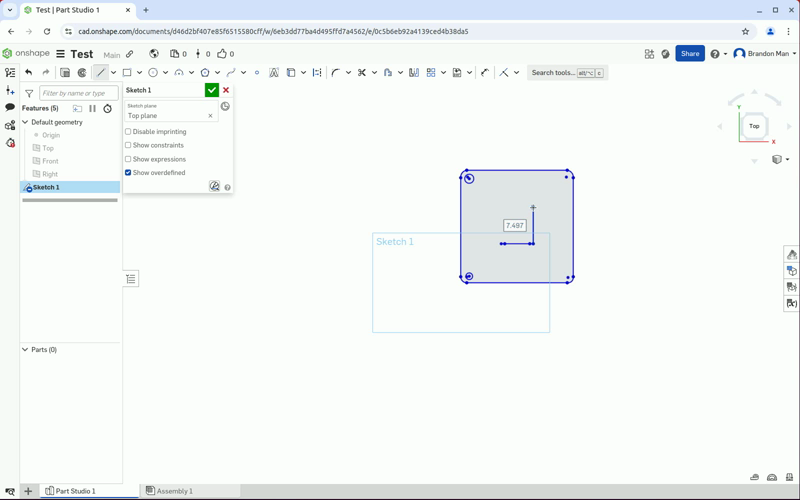
key_down(shift)
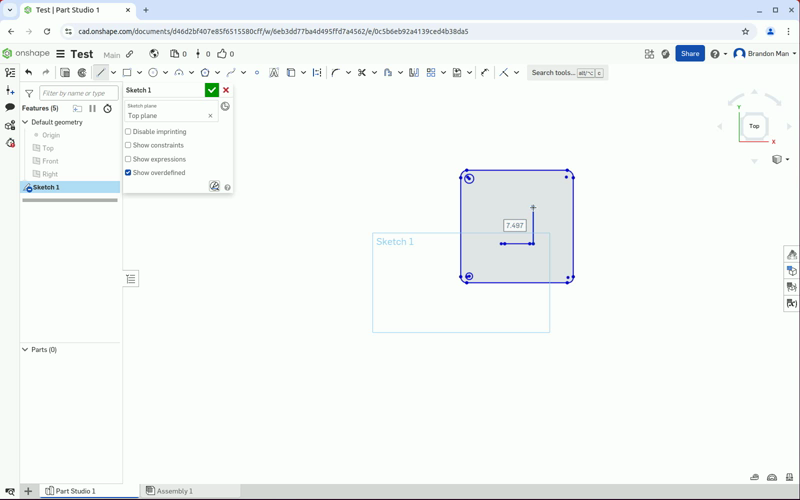
mouse_move(563, 207)
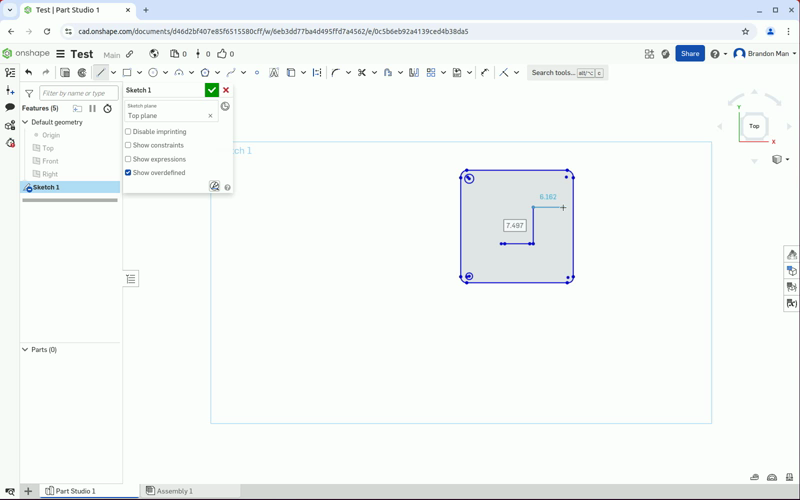
mouse_move(501, 207)
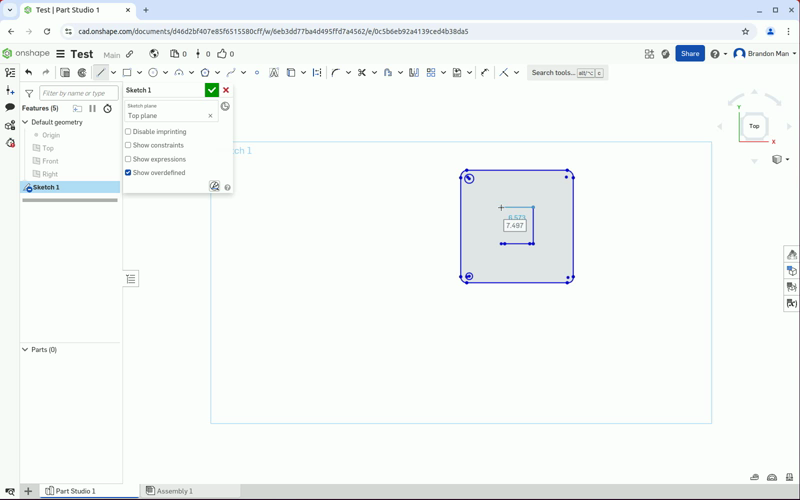
click(501, 207)
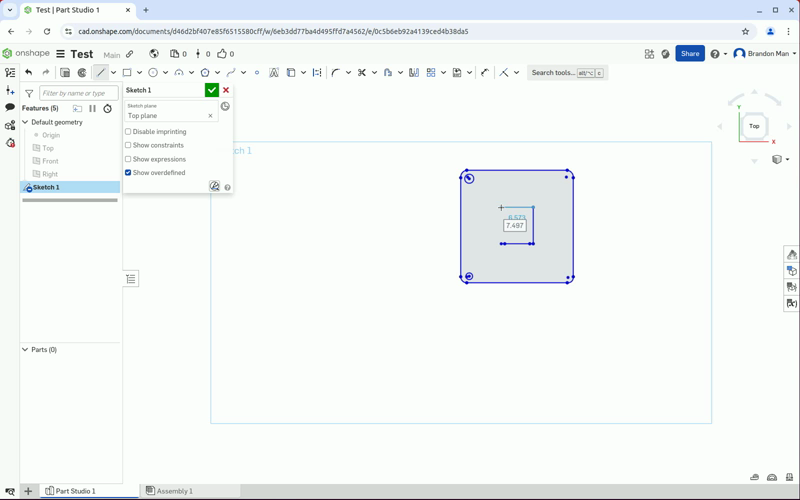
key_up(shift)
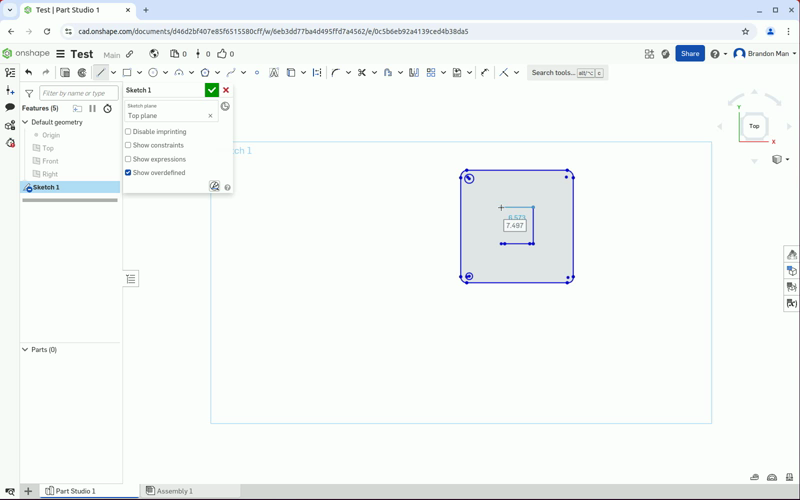
mouse_move(531, 207)
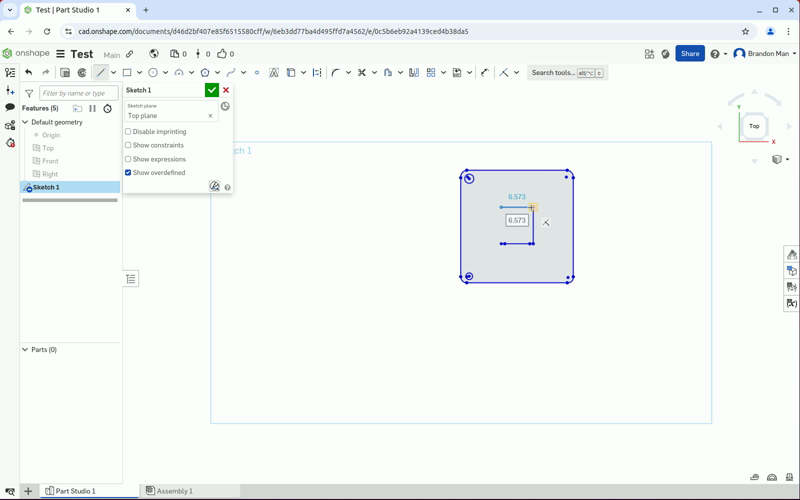
key_down(shift)
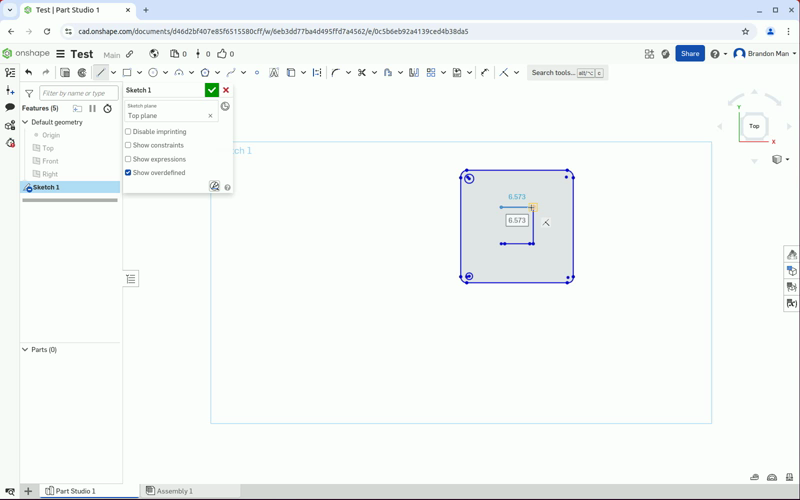
mouse_move(501, 243)
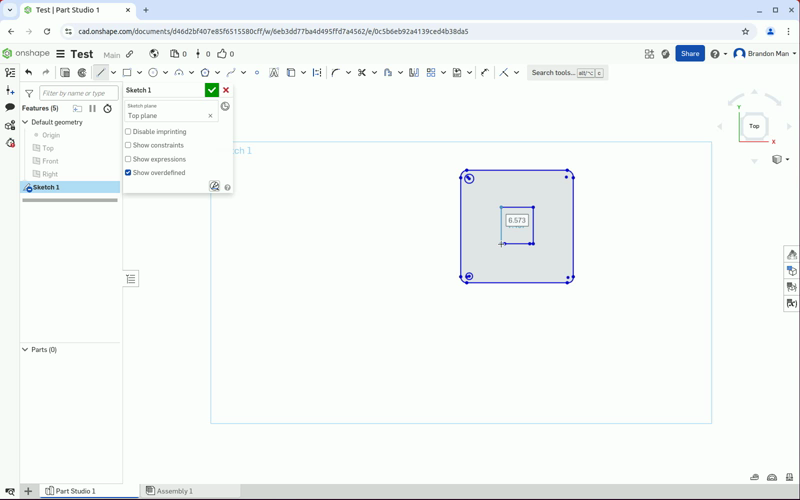
scroll(6)
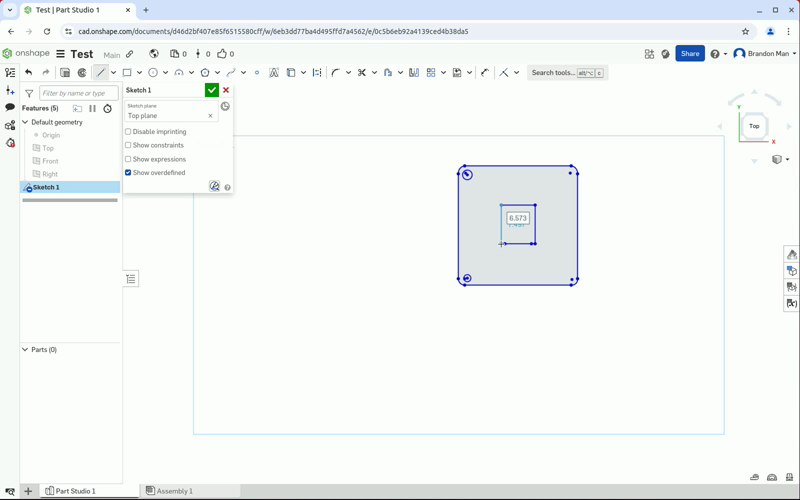
scroll(6)
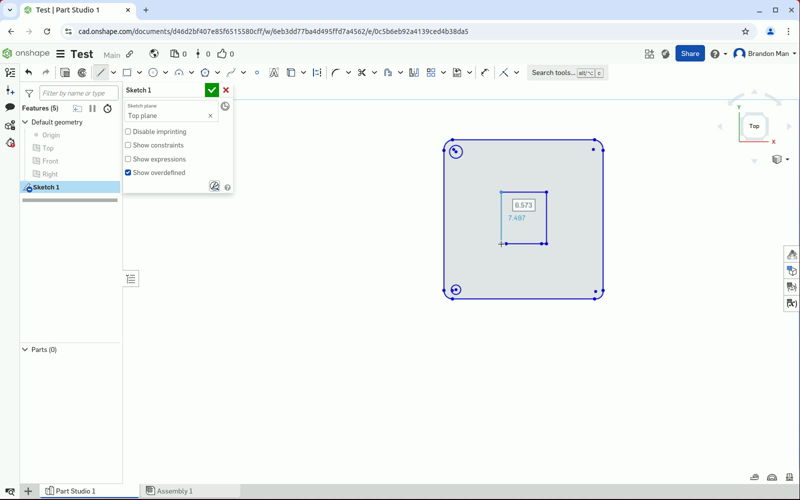
scroll(6)
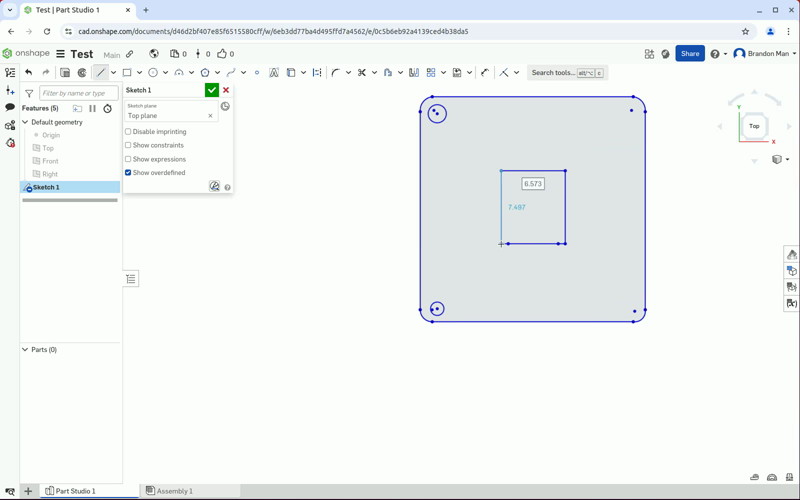
scroll(6)
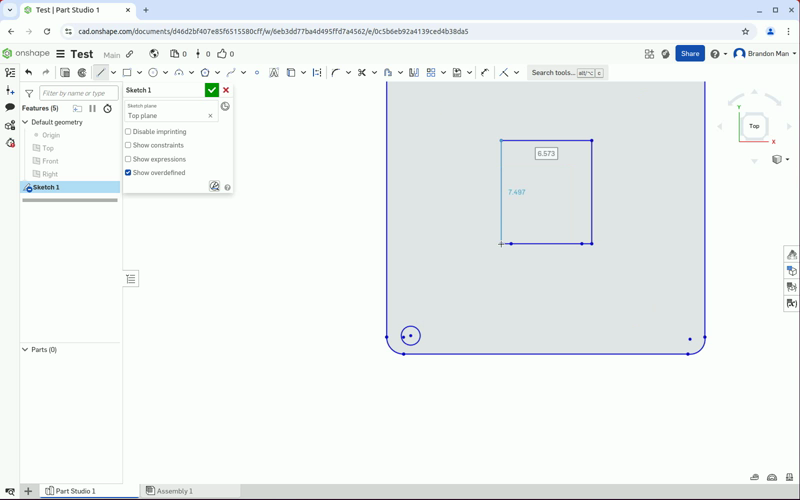
scroll(6)
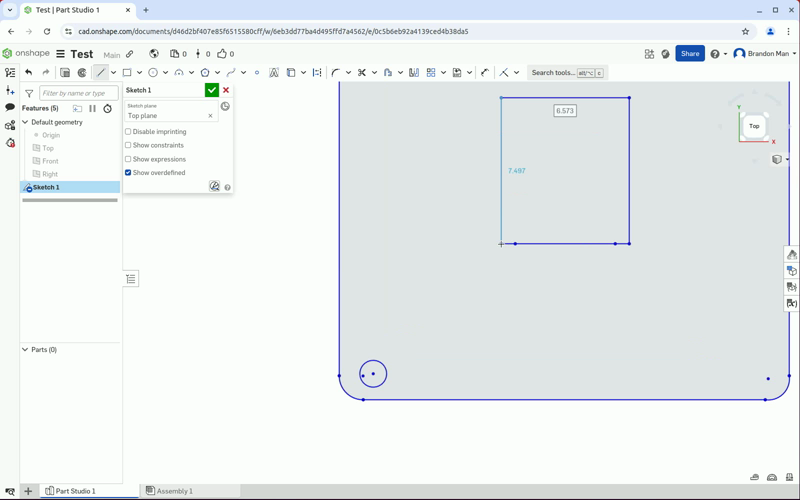
scroll(6)
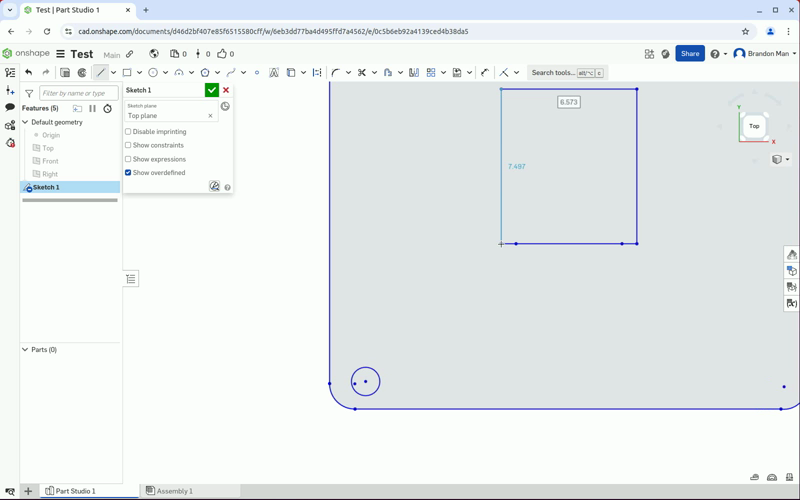
scroll(6)
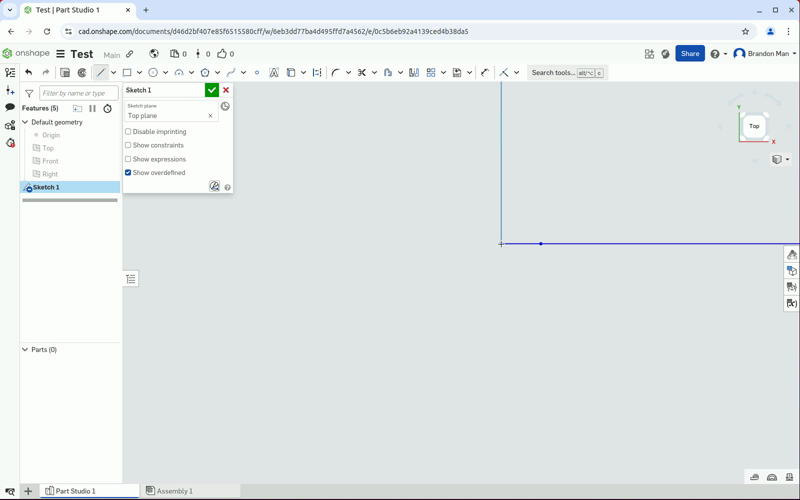
key_up(shift)
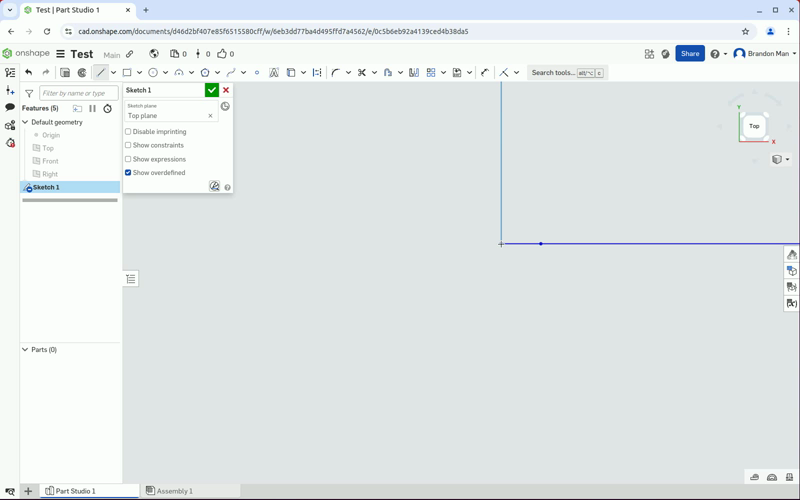
click(501, 243)
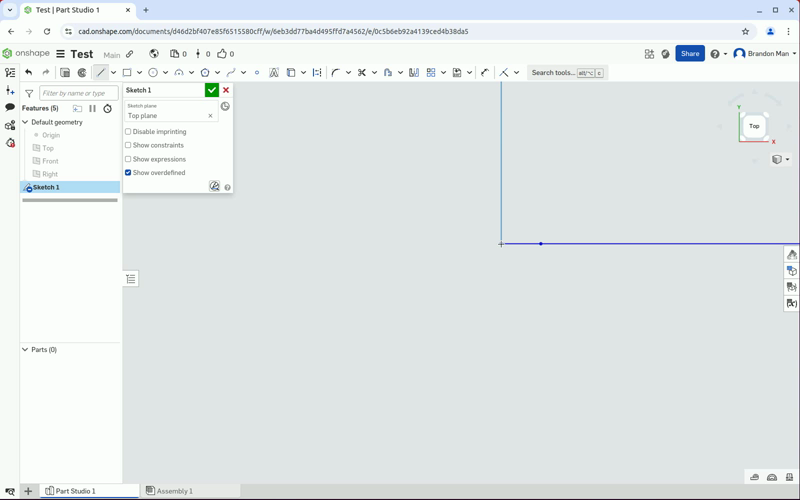
scroll(-6)
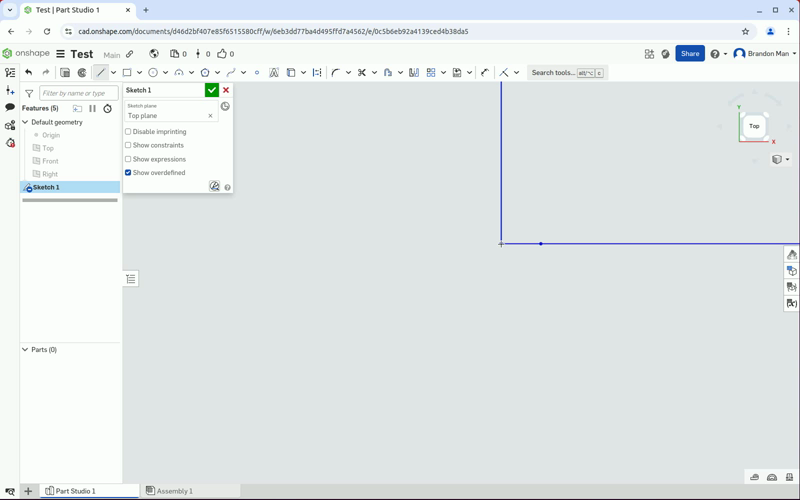
scroll(-6)
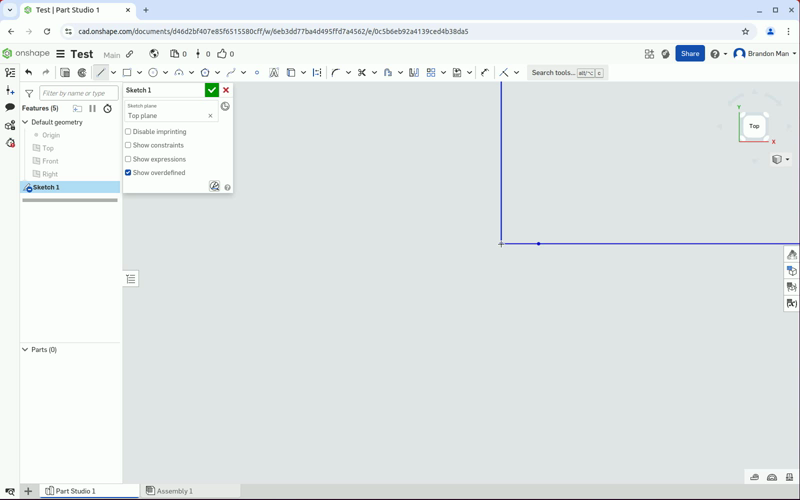
scroll(-6)
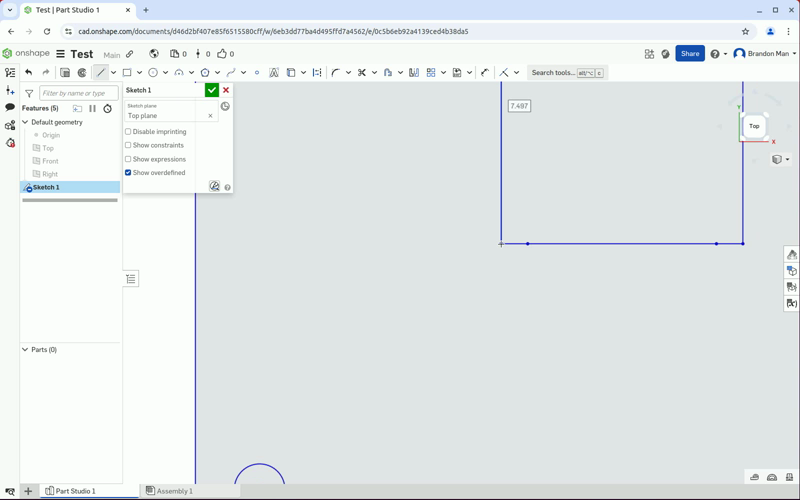
scroll(-6)
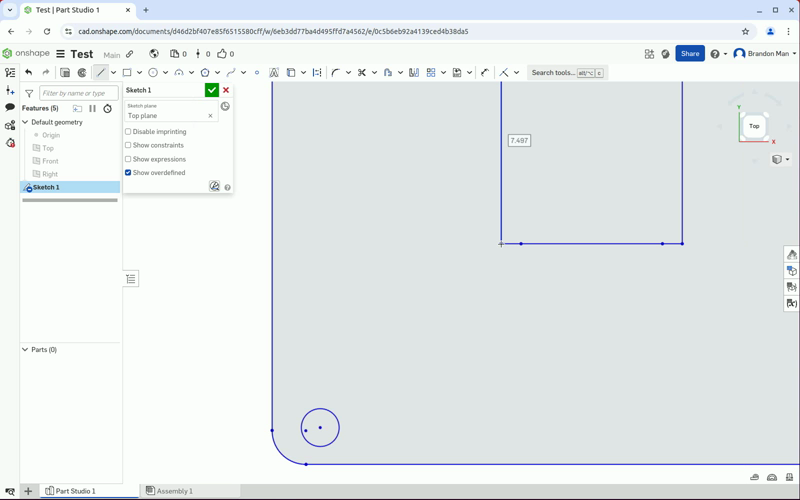
scroll(-6)
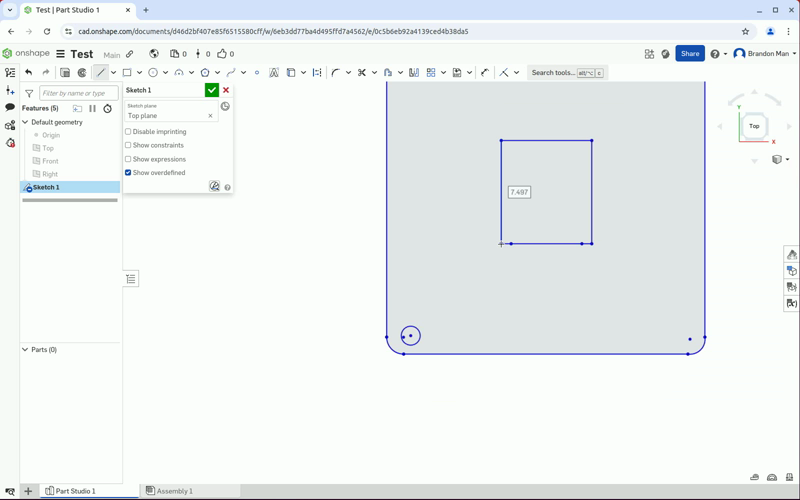
scroll(-6)
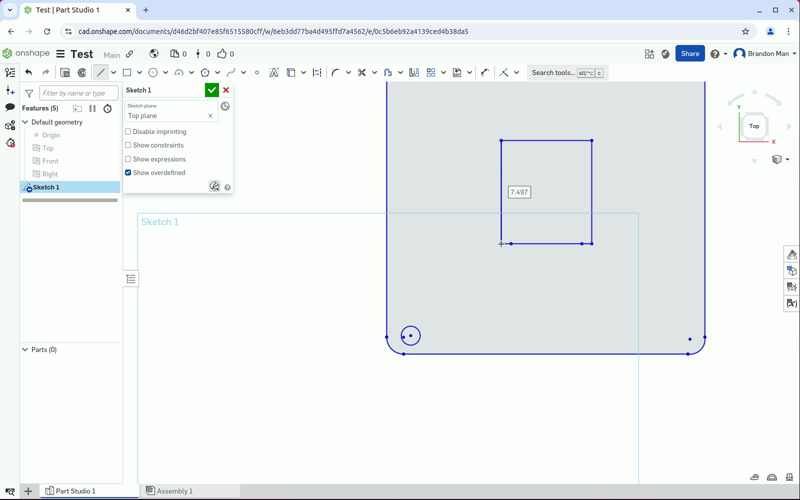
scroll(-6)
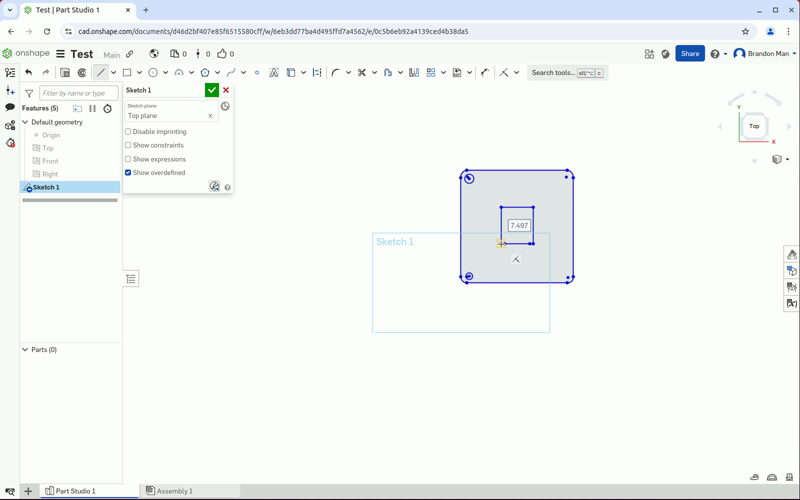
key(esc)
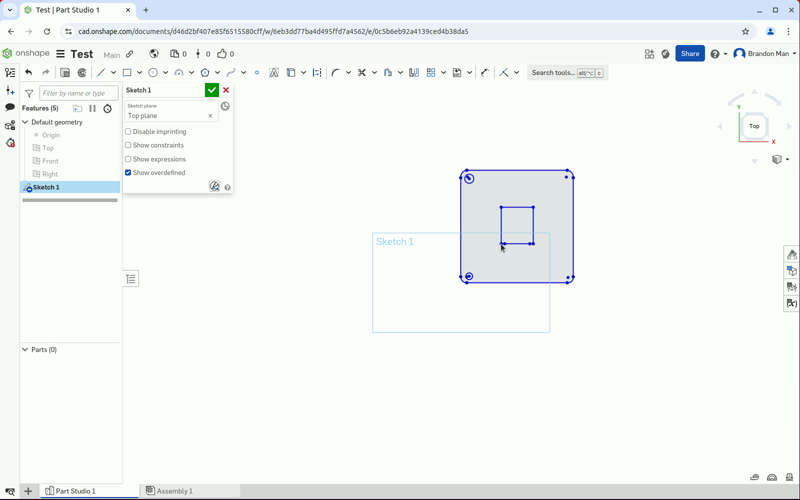
key(c)
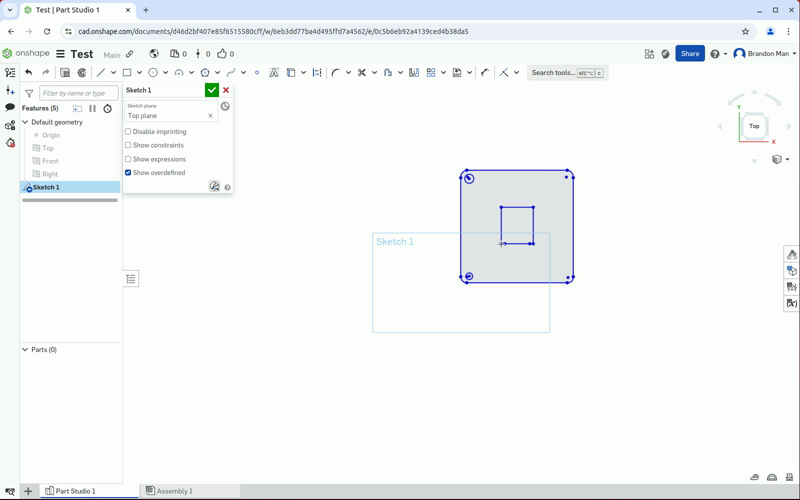
key_down(shift)
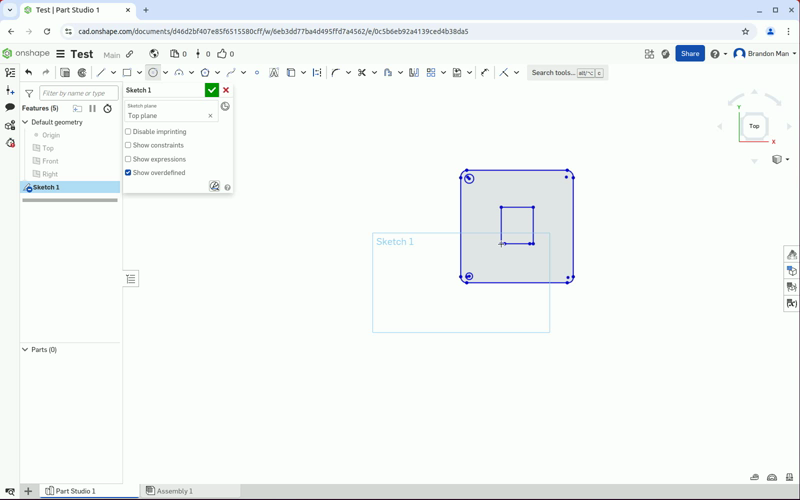
mouse_move(564, 276)
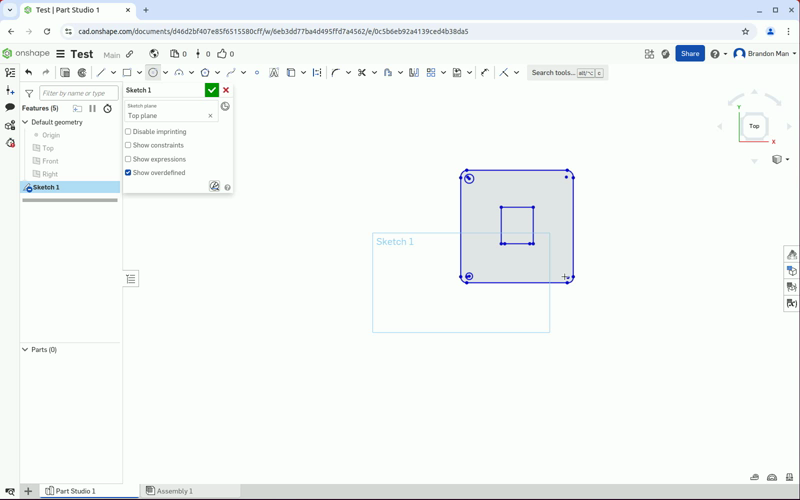
scroll(6)
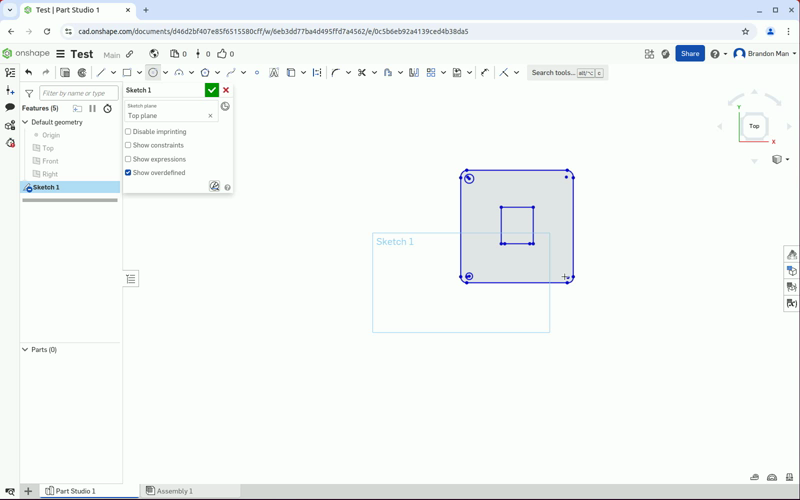
scroll(6)
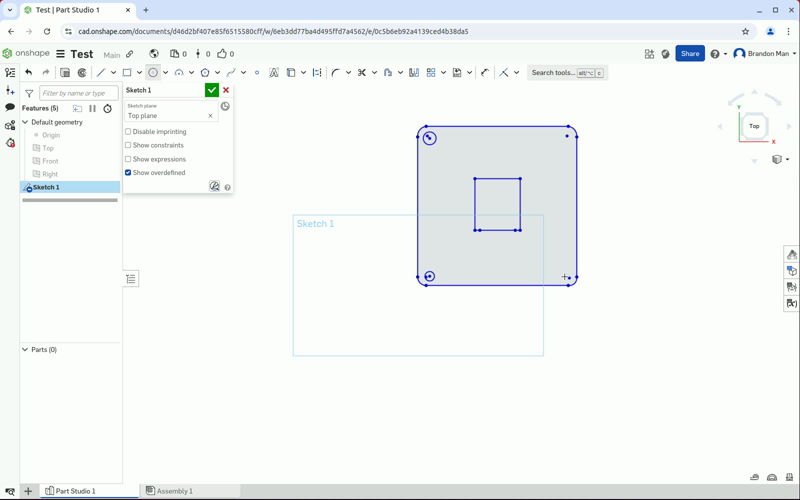
scroll(6)
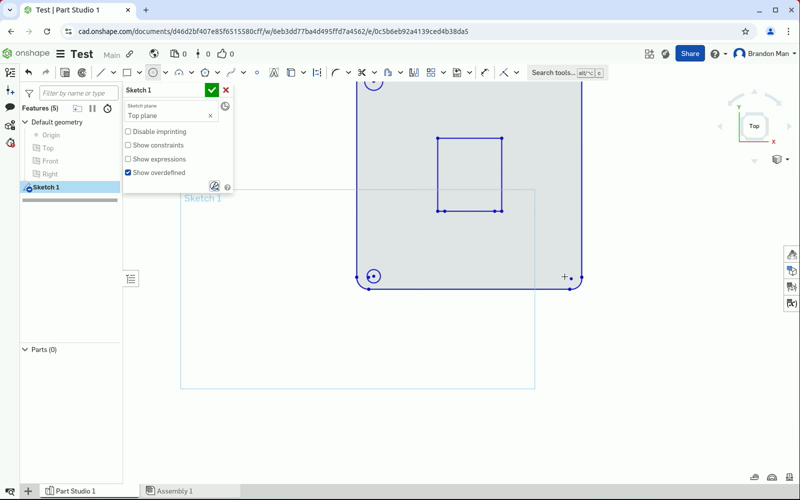
scroll(6)
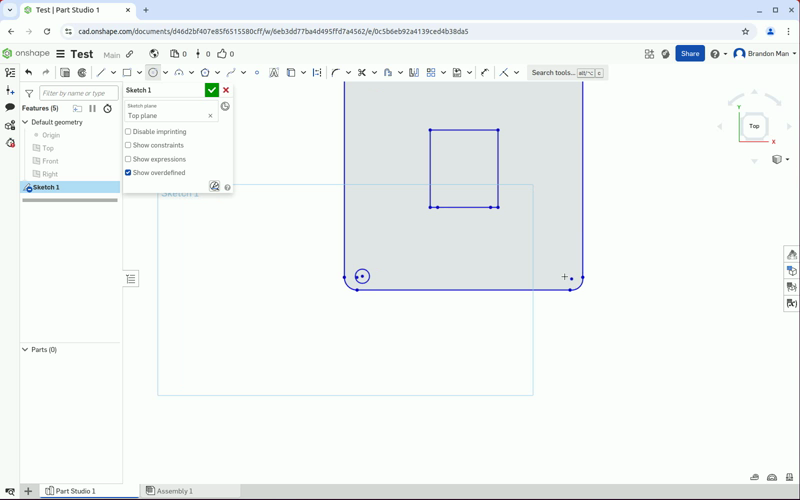
scroll(6)
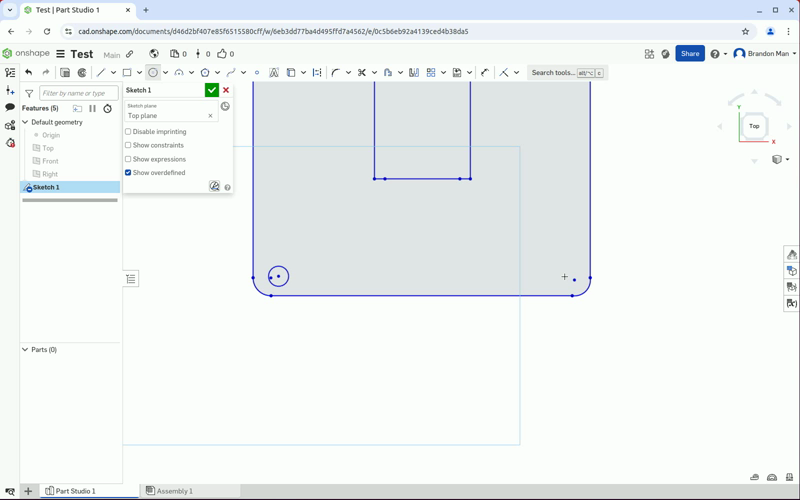
scroll(6)
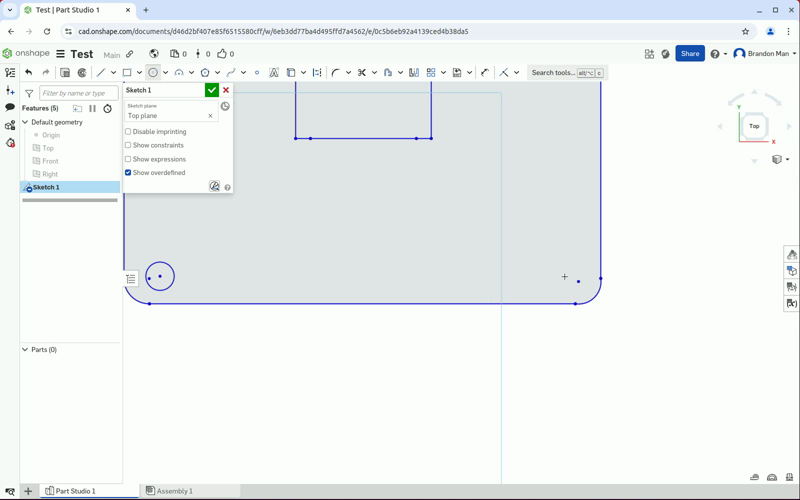
scroll(6)
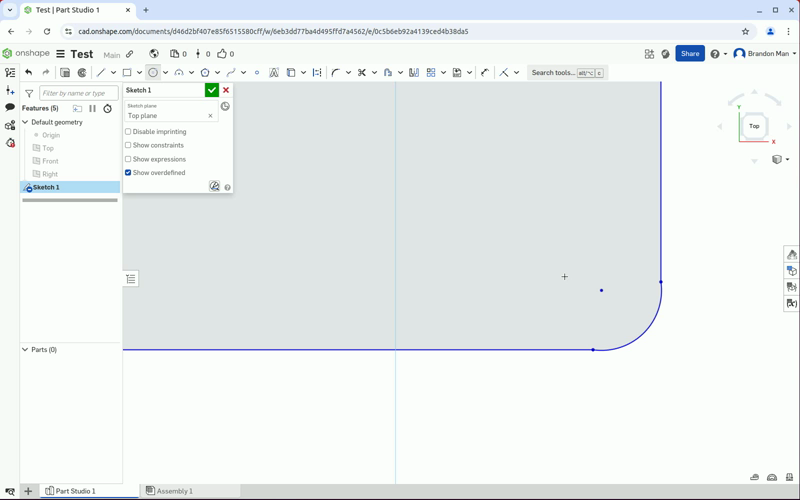
click(564, 276)
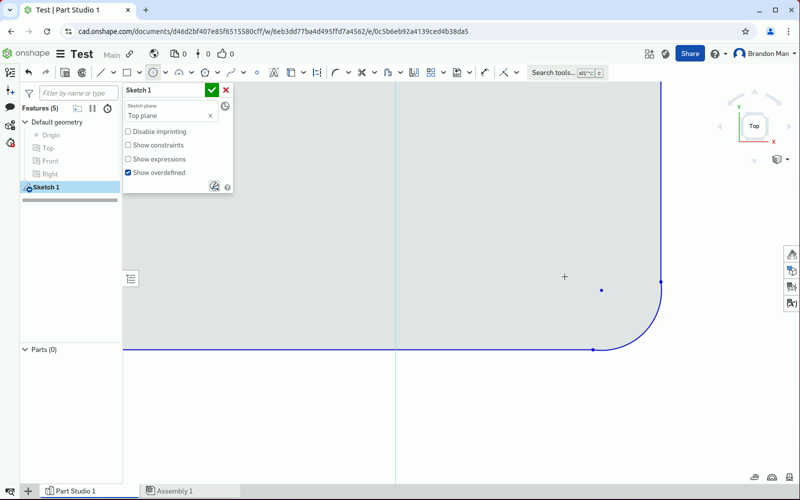
scroll(-6)
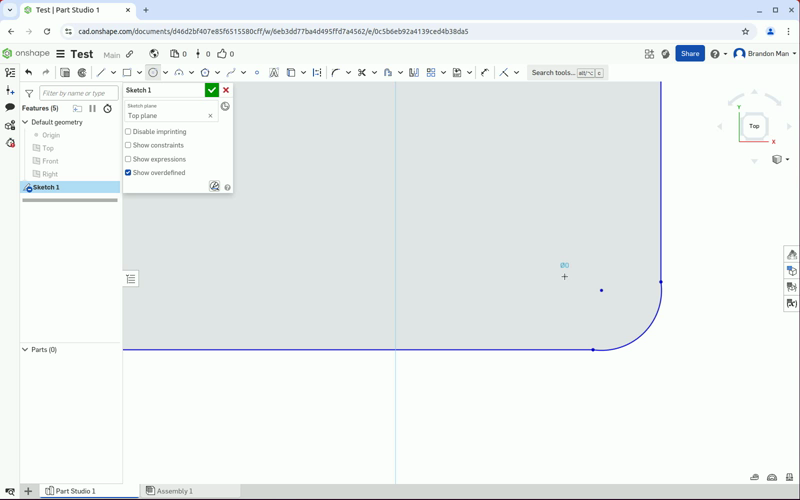
scroll(-6)
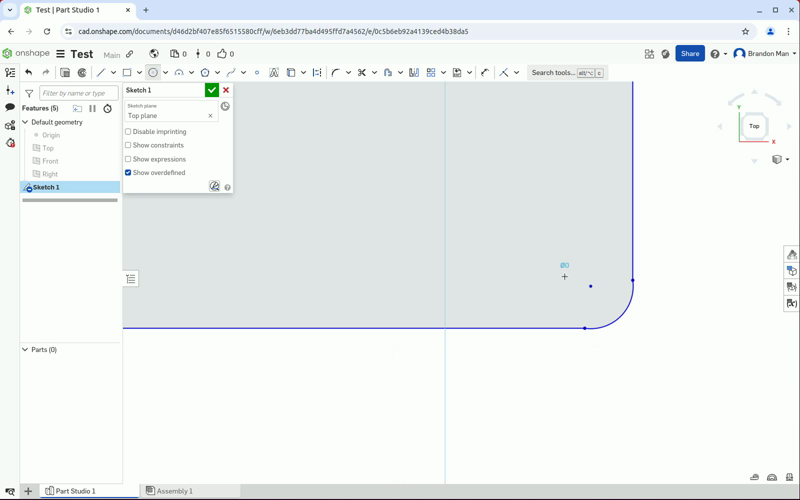
scroll(-6)
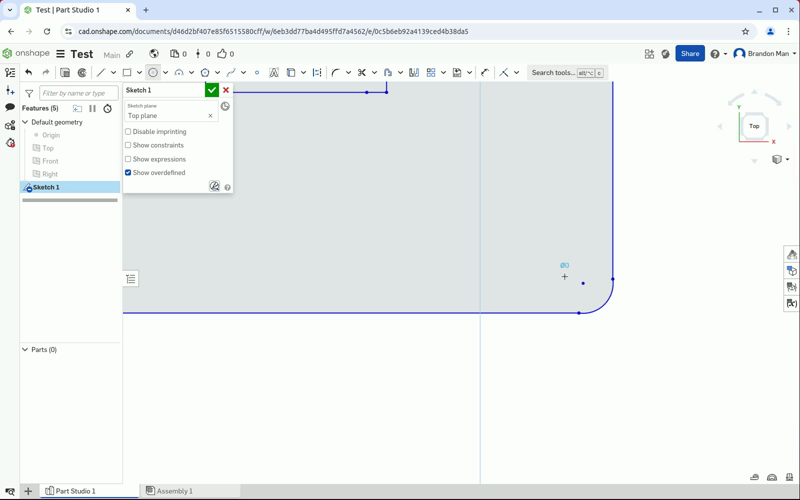
scroll(-6)
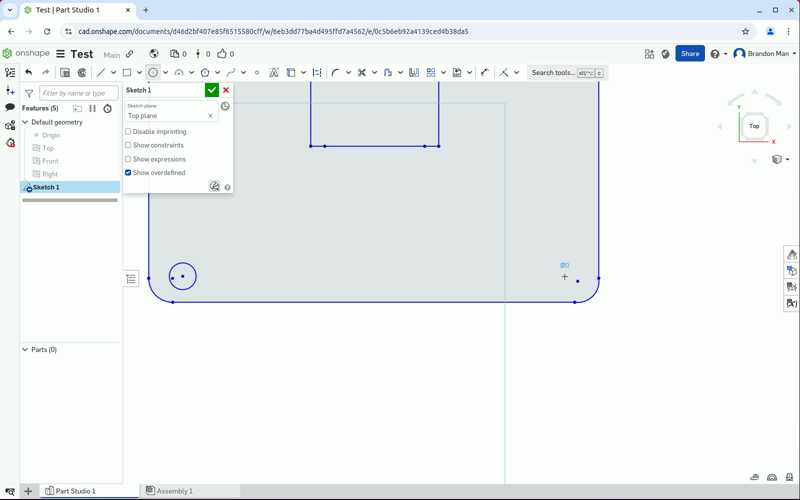
scroll(-6)
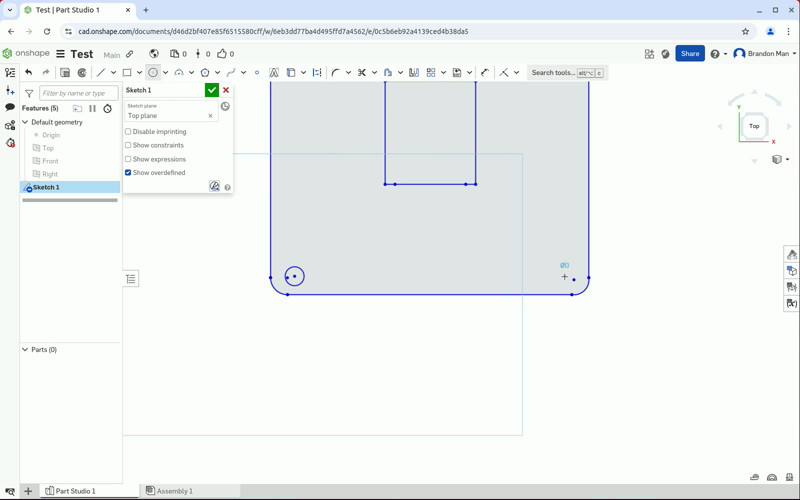
scroll(-6)
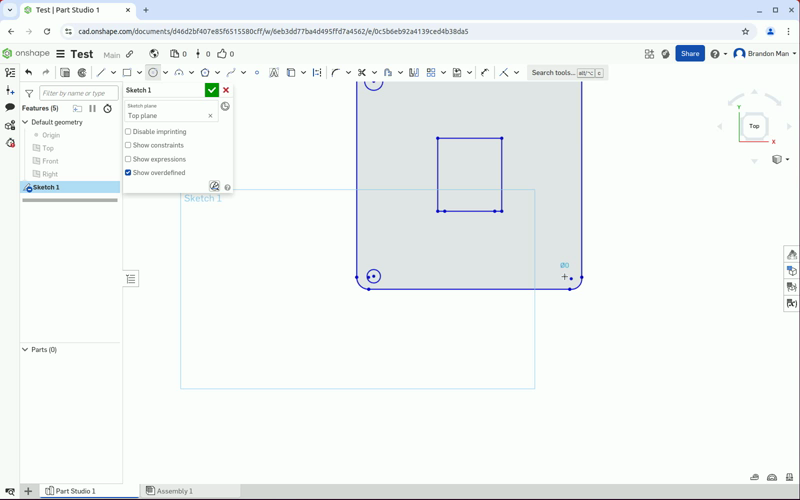
scroll(-6)
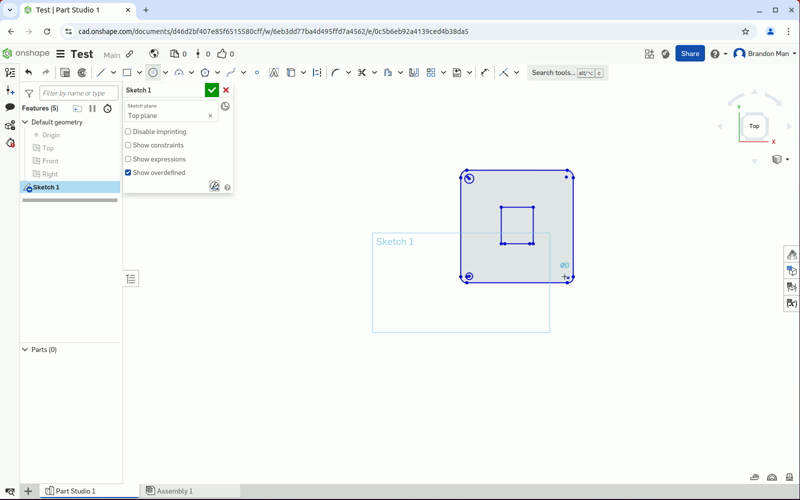
key_up(shift)
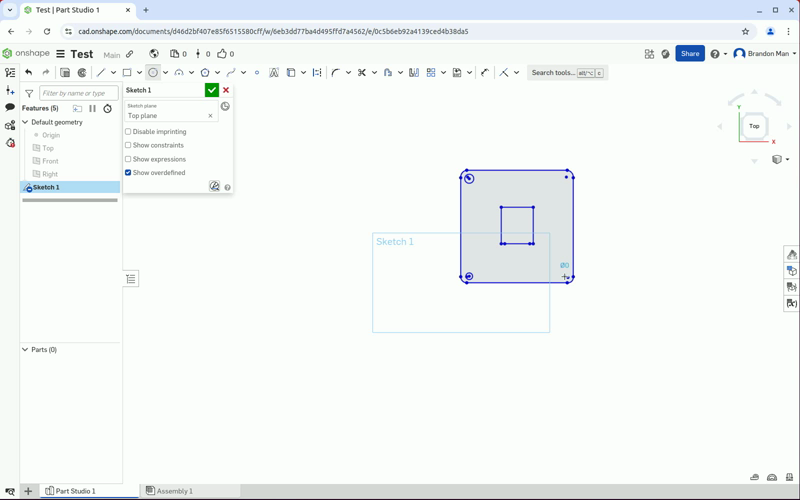
mouse_move(568, 276)
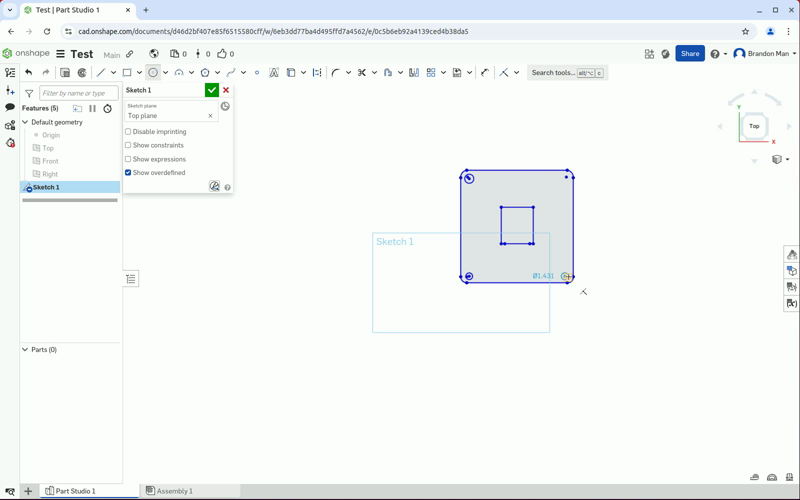
scroll(6)
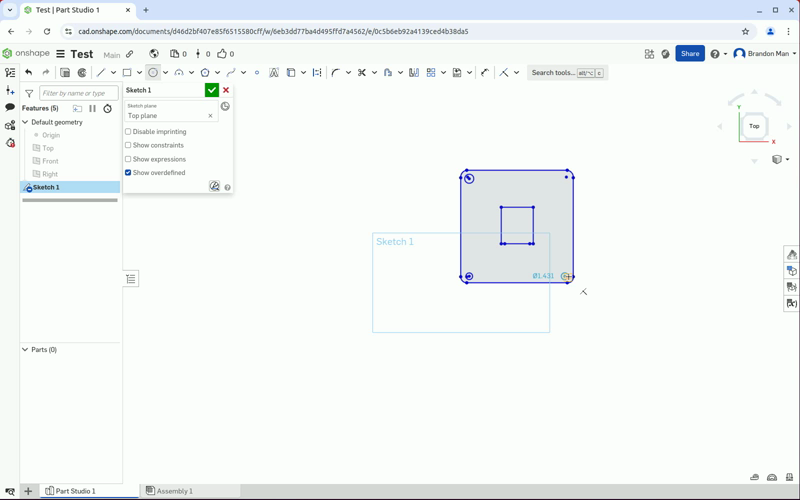
scroll(6)
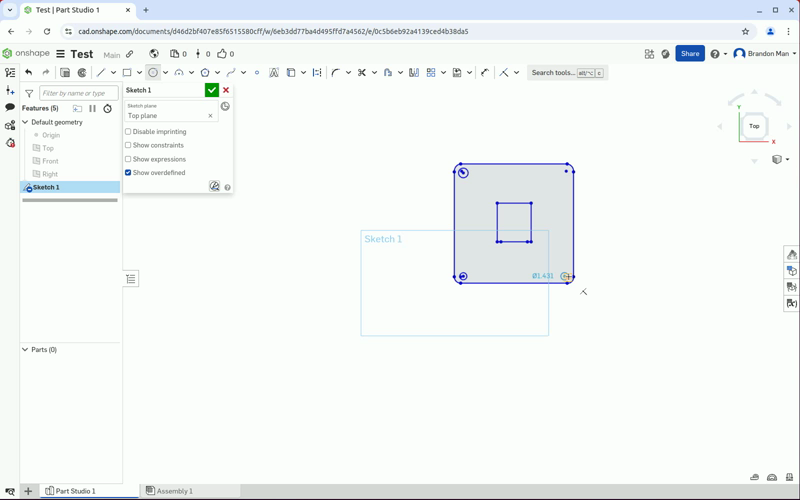
scroll(6)
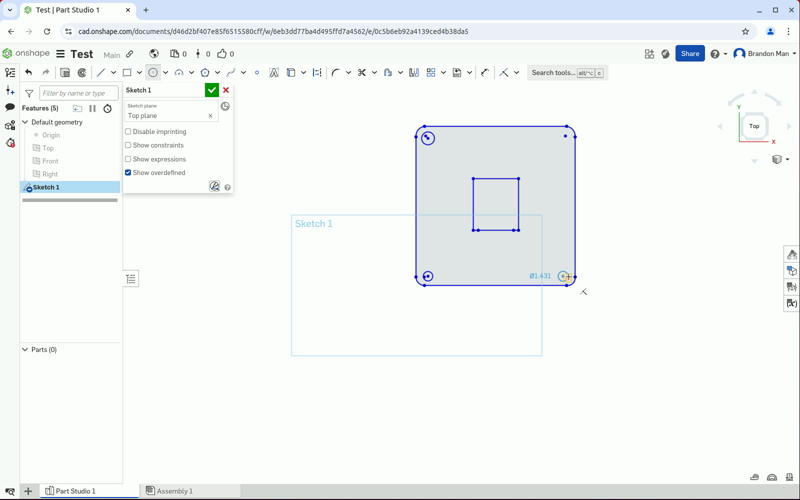
scroll(6)
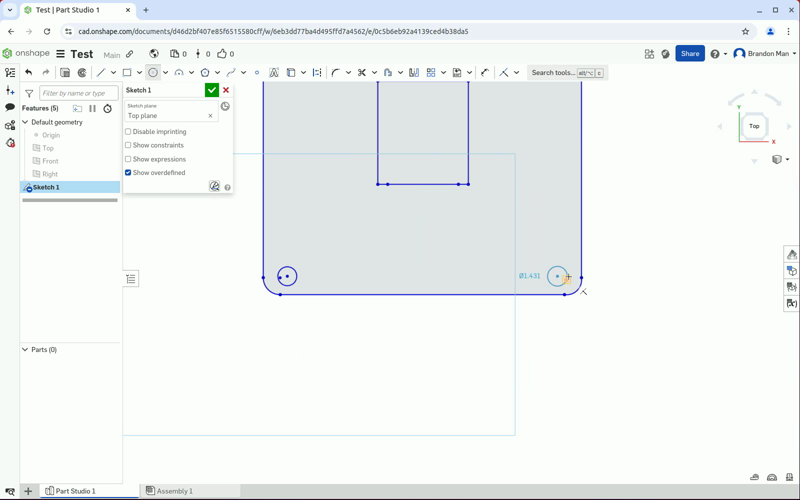
scroll(6)
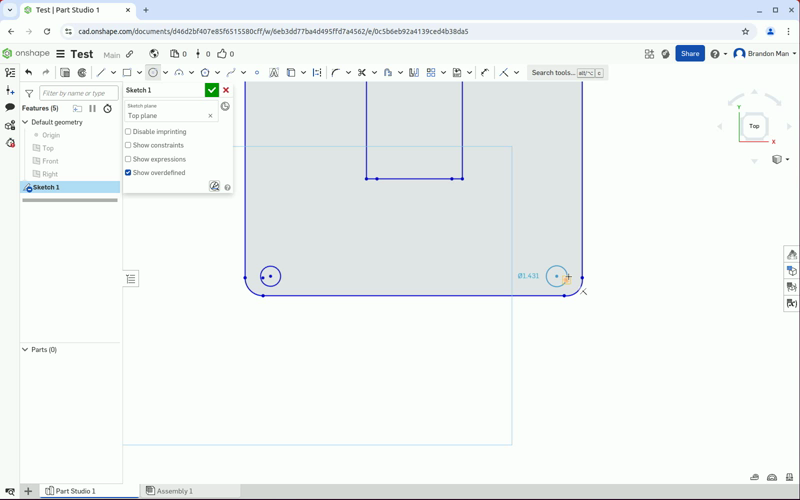
scroll(6)
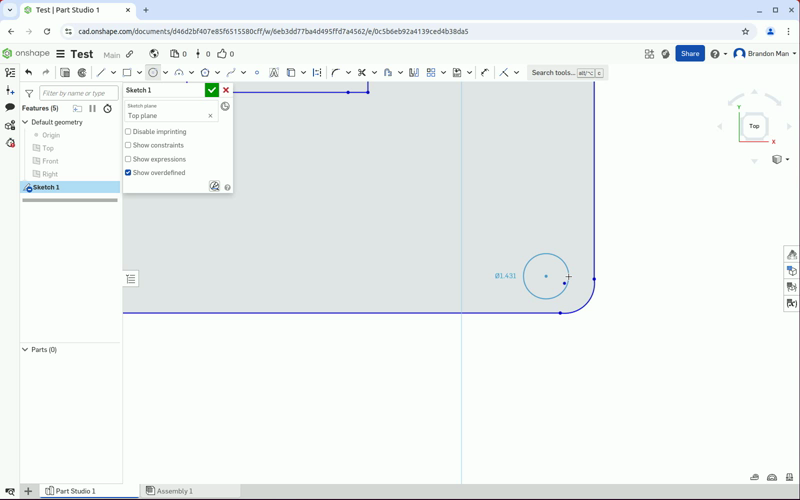
scroll(6)
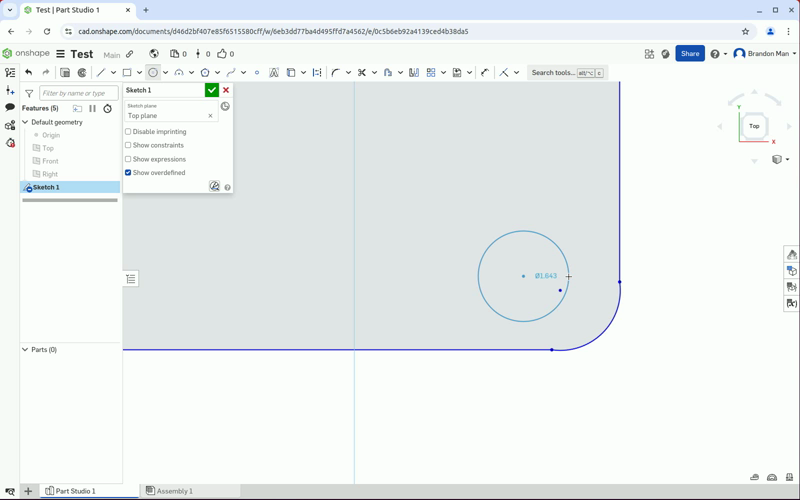
click(568, 276)
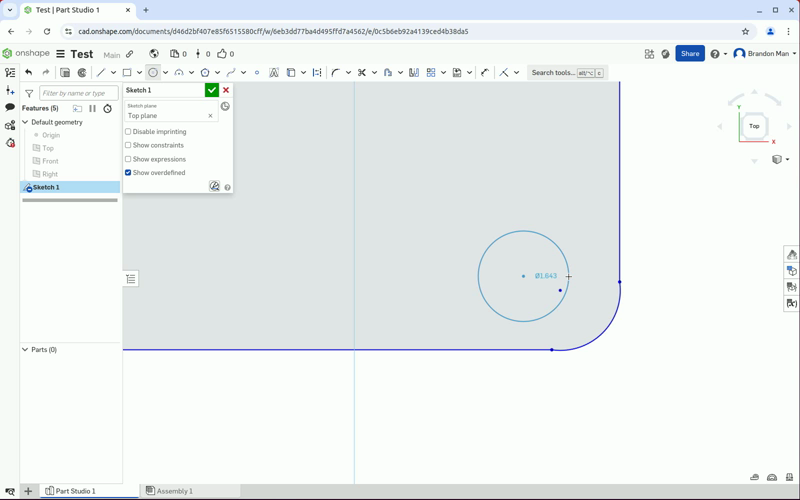
scroll(-6)
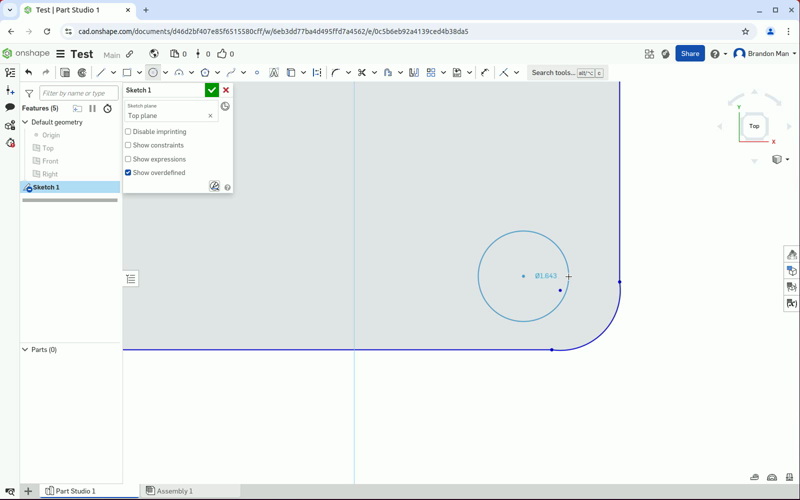
scroll(-6)
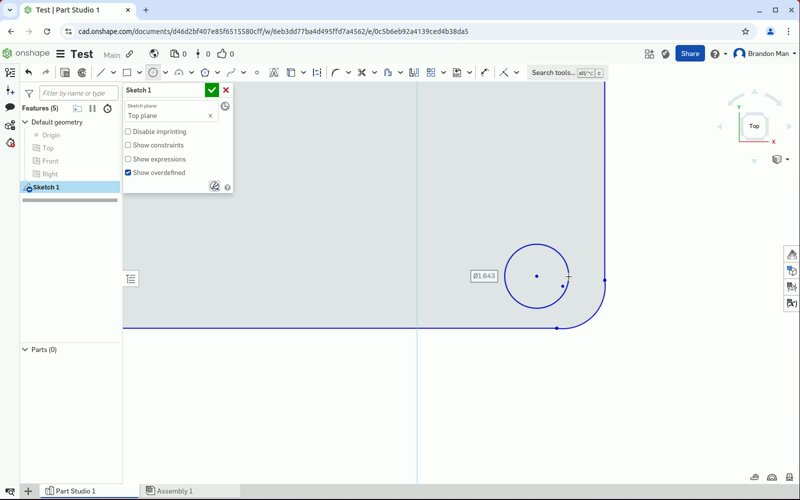
scroll(-6)
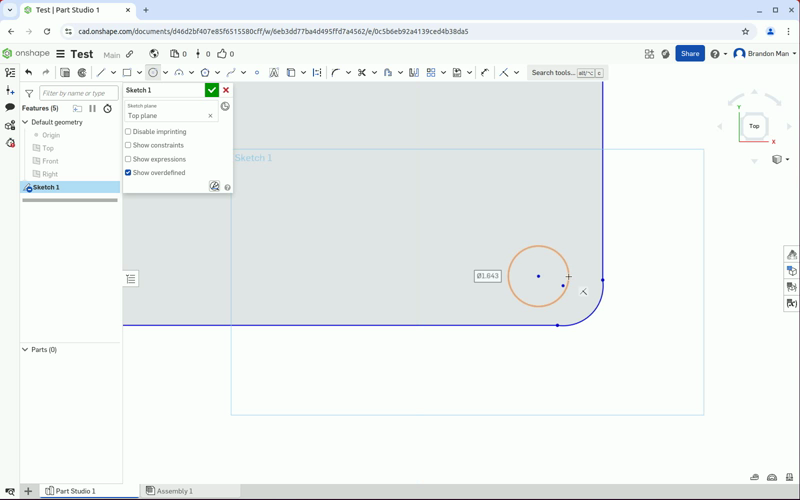
scroll(-6)
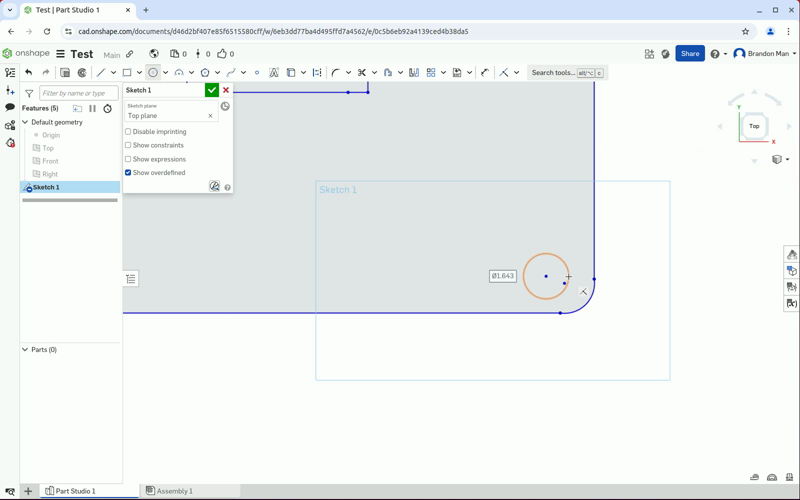
scroll(-6)
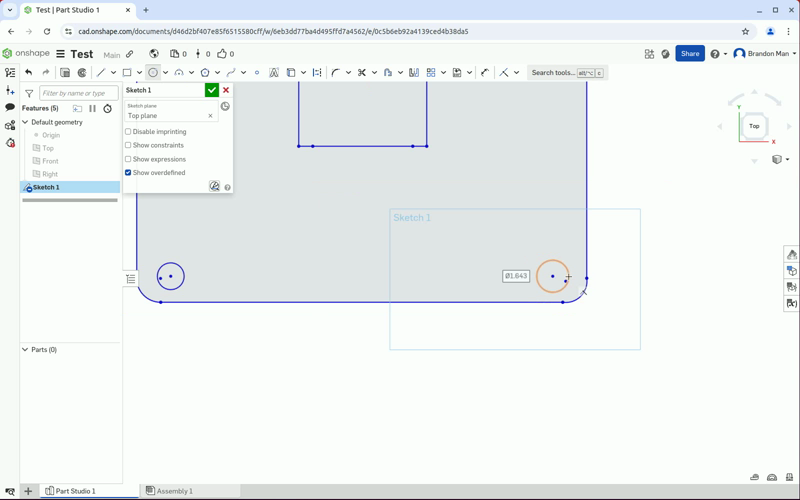
scroll(-6)
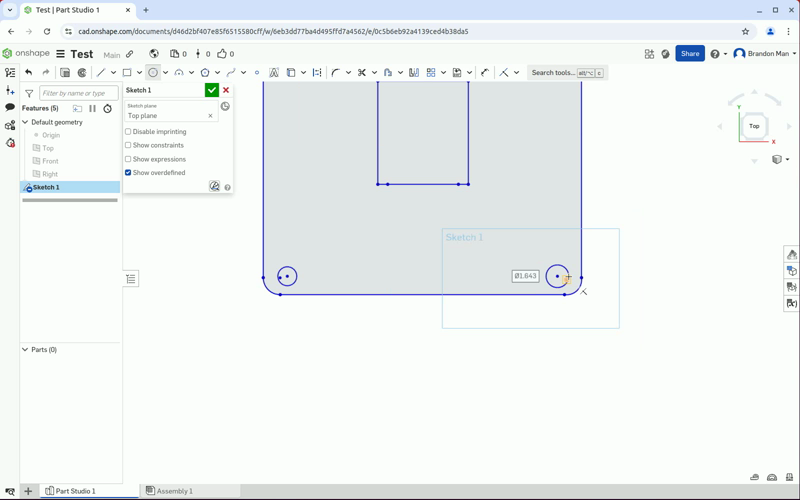
scroll(-6)
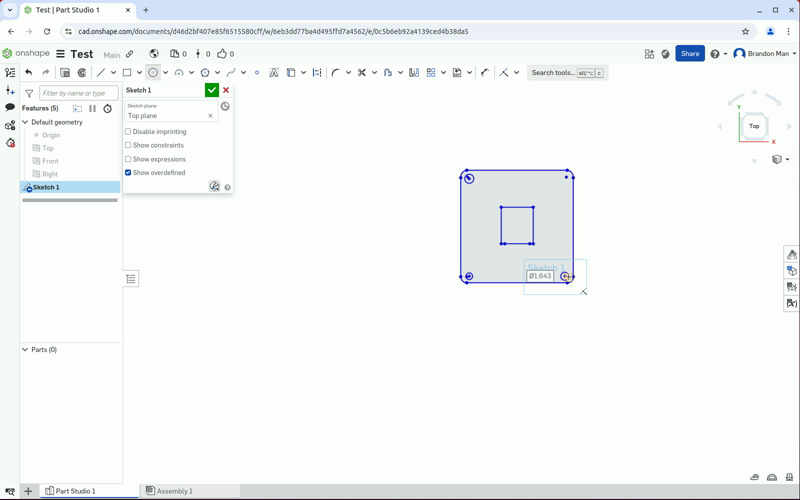
key(esc)
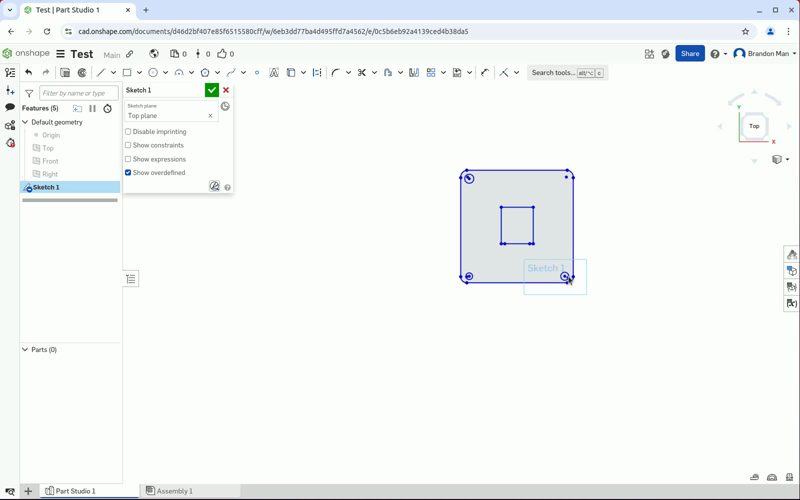
key(c)
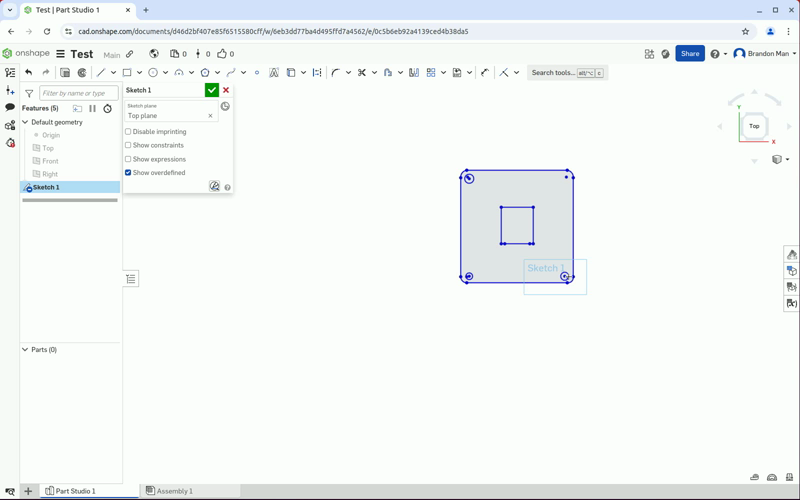
key_down(shift)
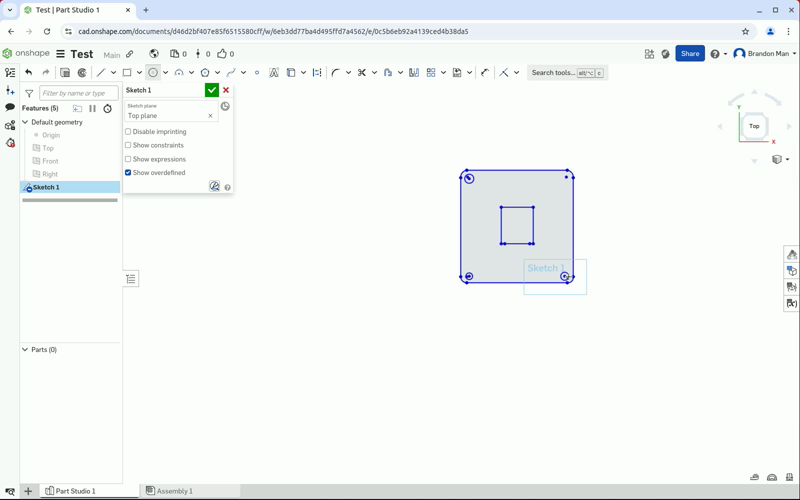
mouse_move(564, 178)
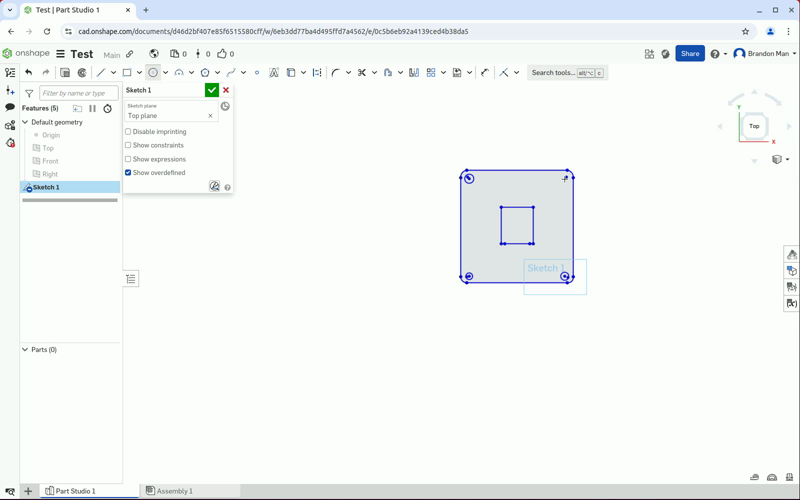
scroll(6)
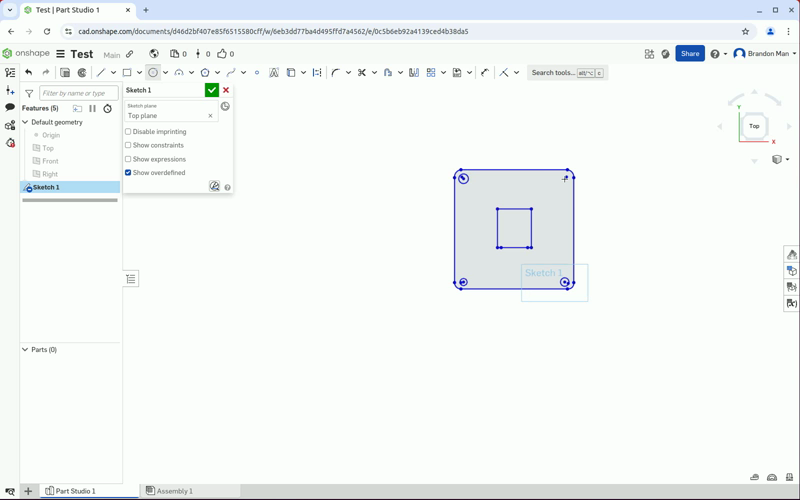
scroll(6)
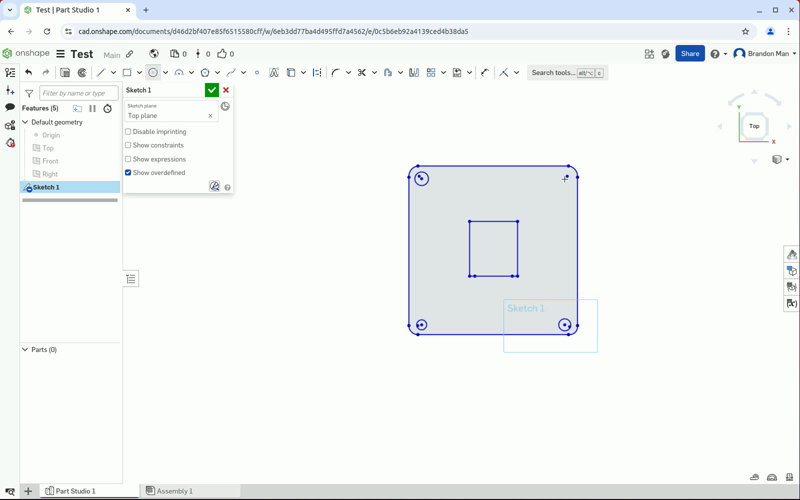
scroll(6)
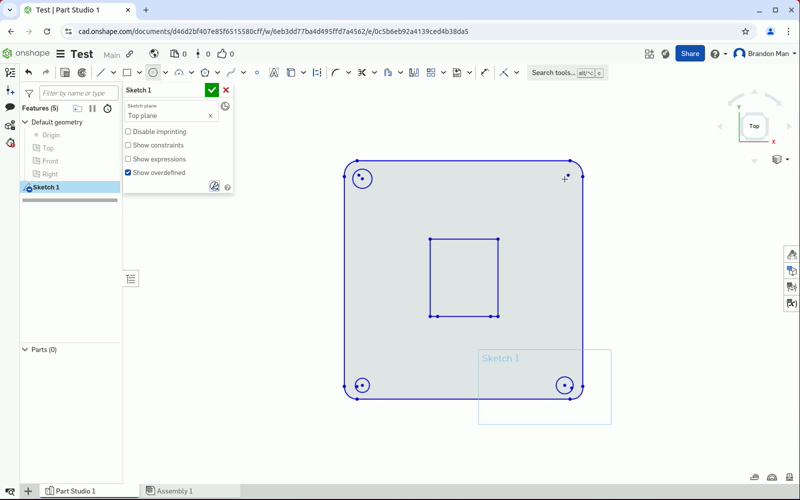
scroll(6)
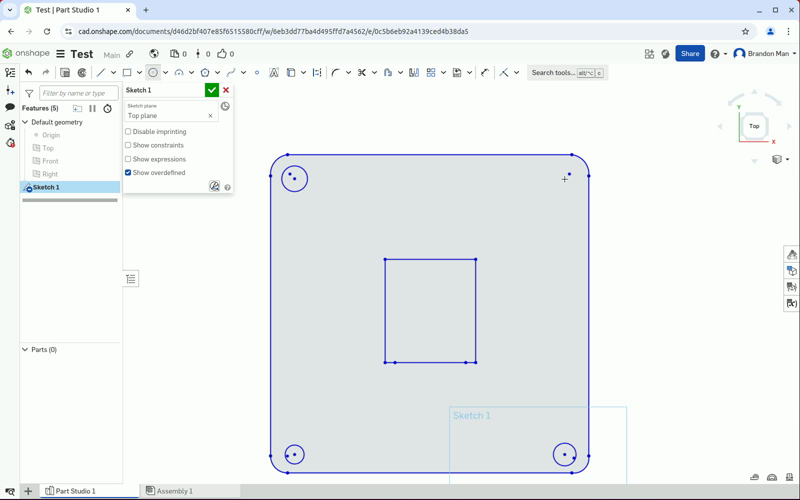
scroll(6)
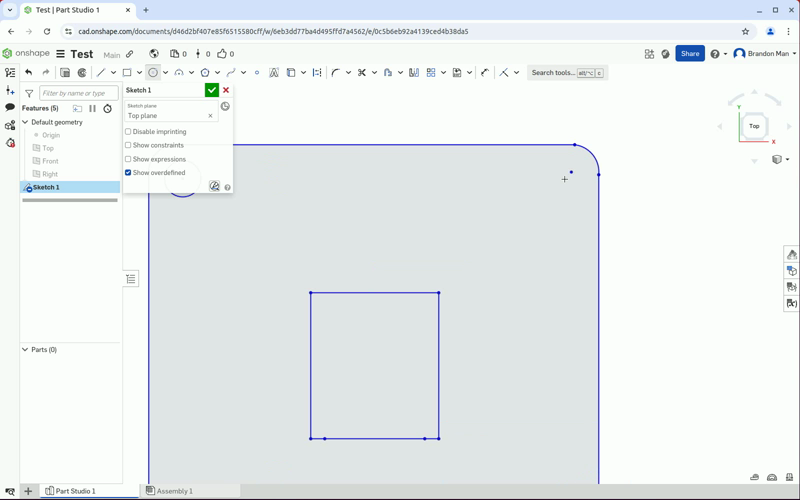
scroll(6)
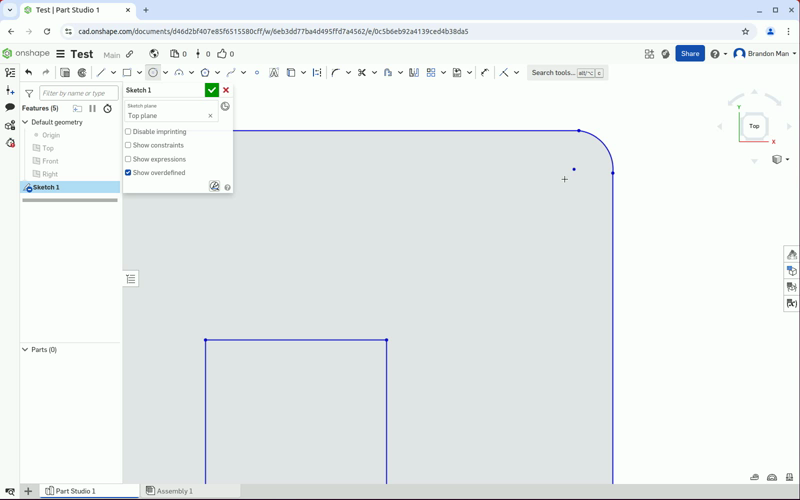
scroll(6)
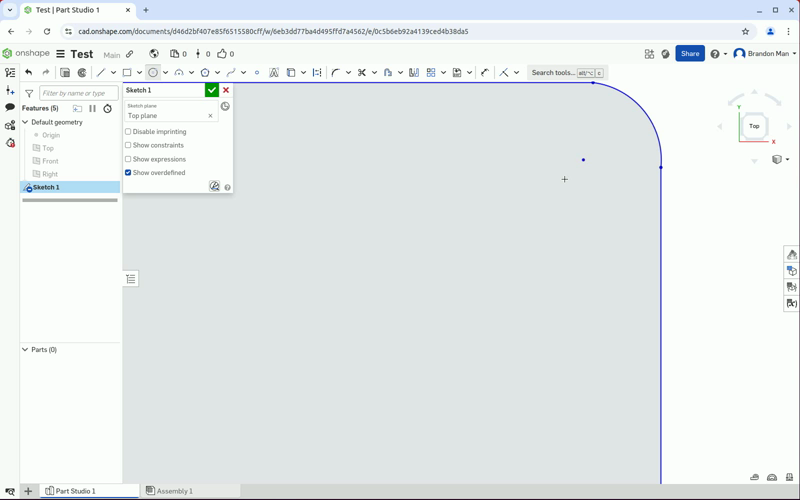
click(564, 178)
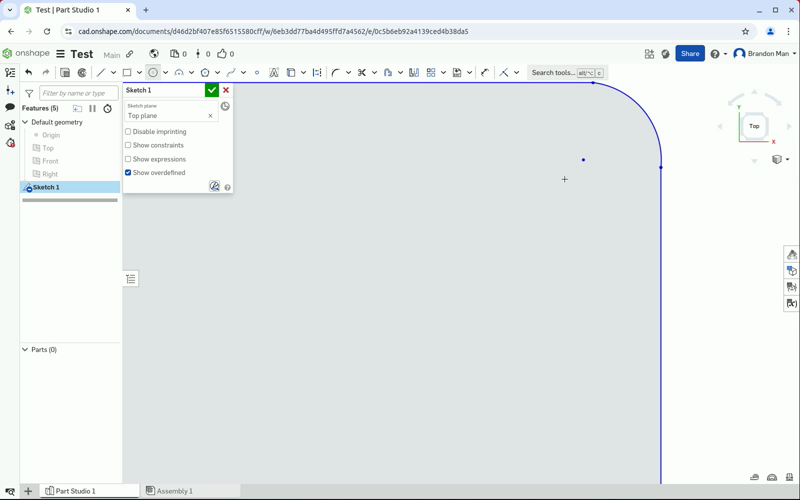
scroll(-6)
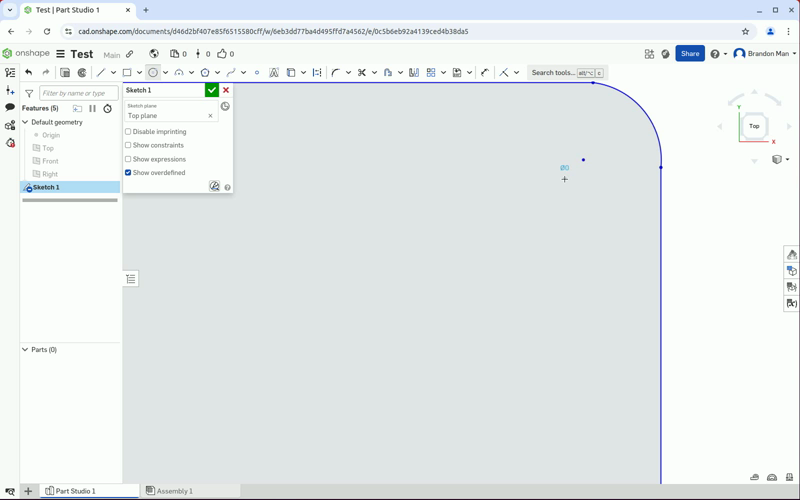
scroll(-6)
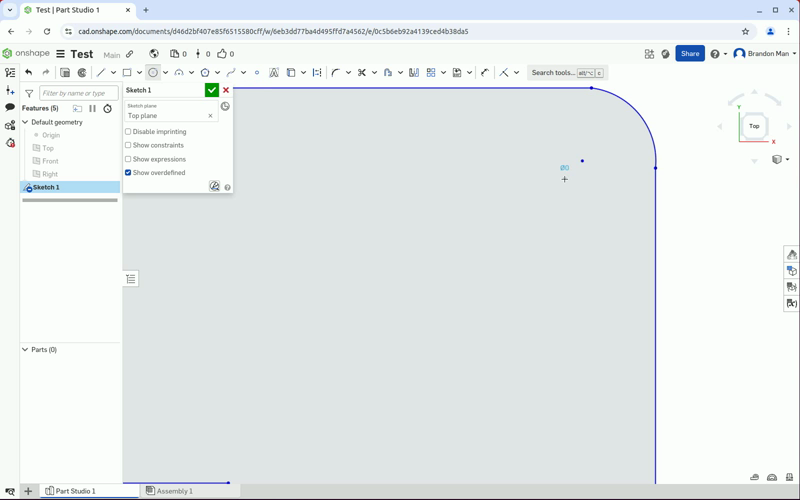
scroll(-6)
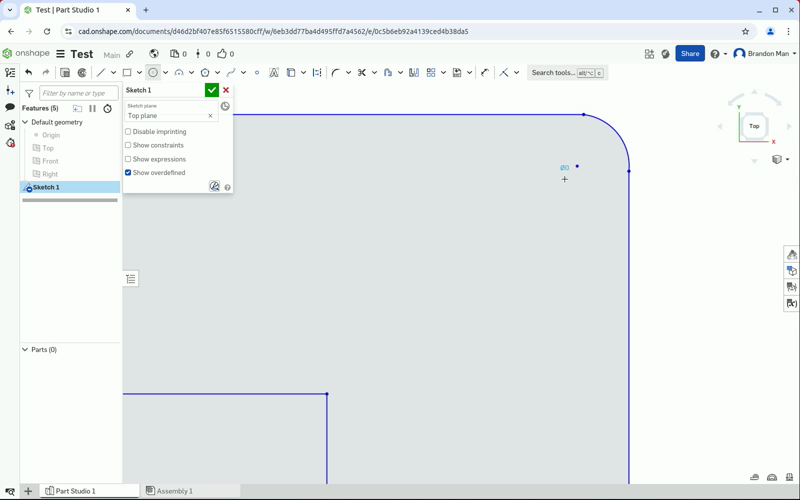
scroll(-6)
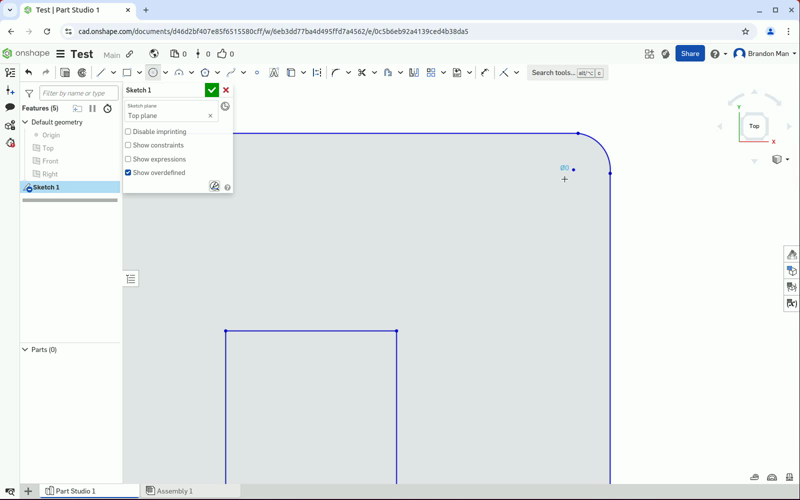
scroll(-6)
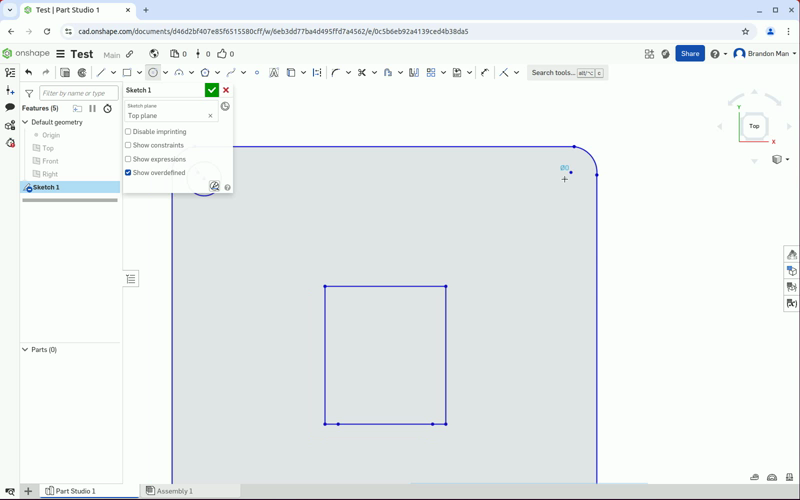
scroll(-6)
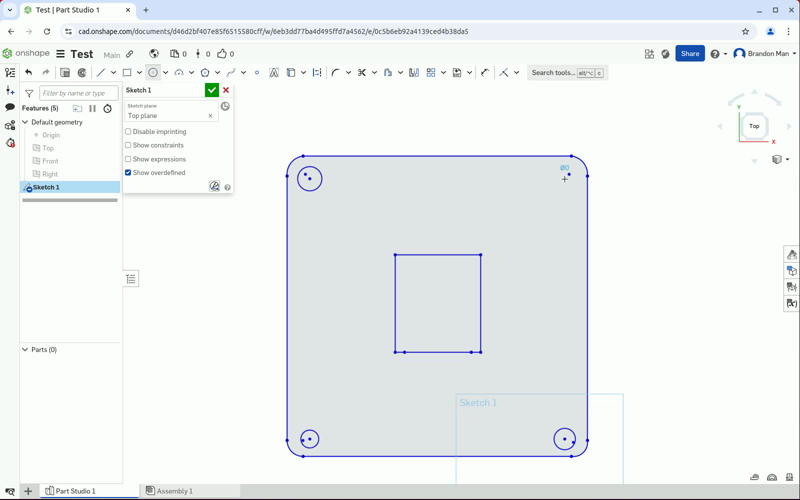
scroll(-6)
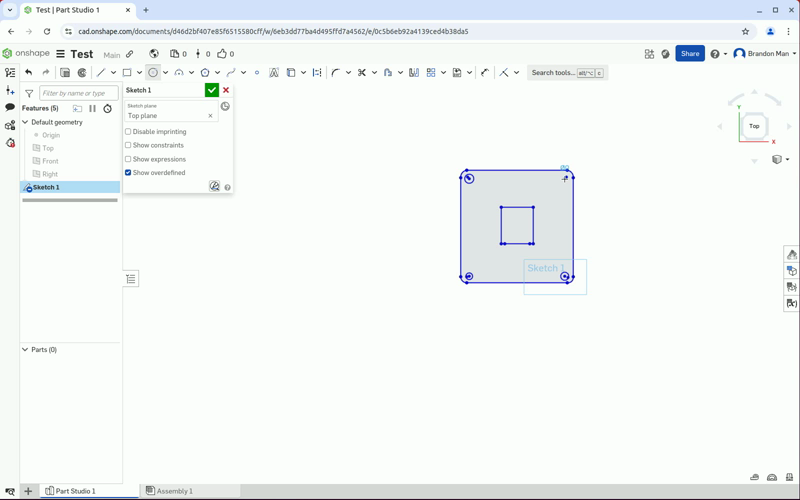
key_up(shift)
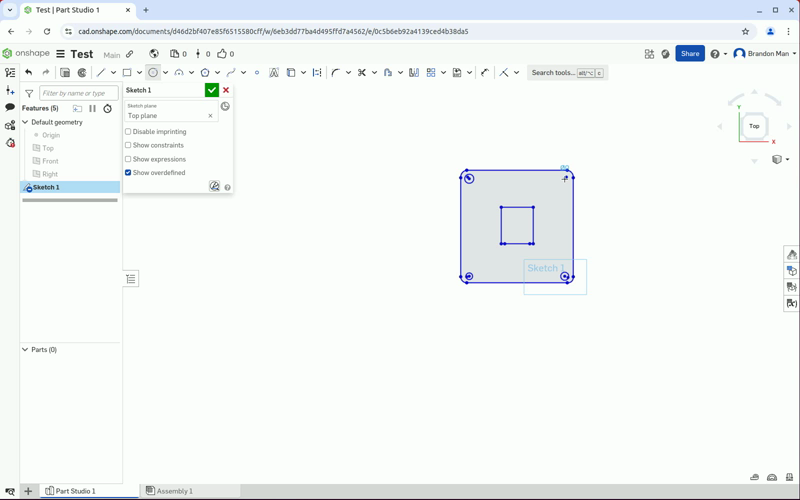
mouse_move(568, 178)
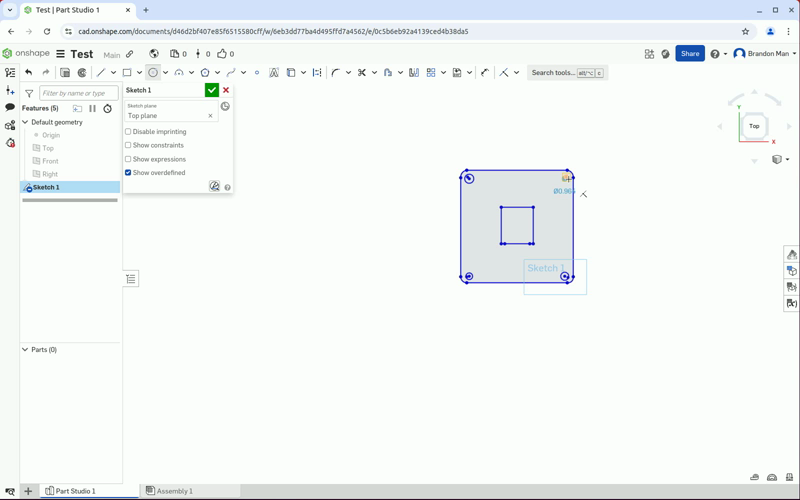
scroll(6)
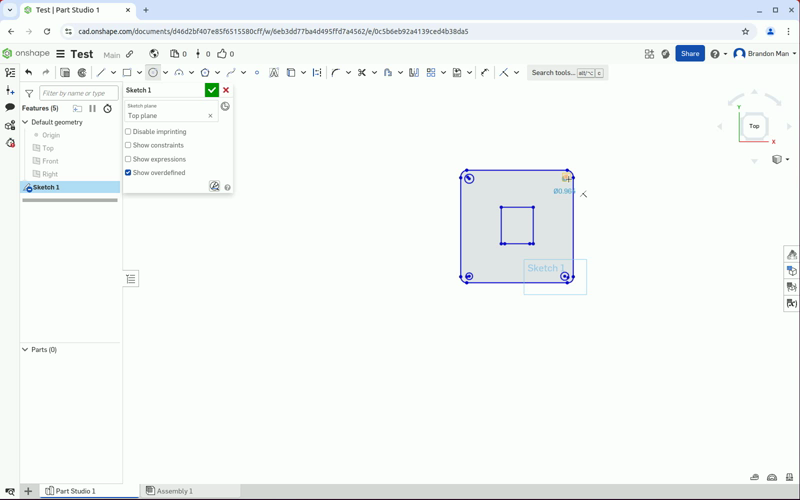
scroll(6)
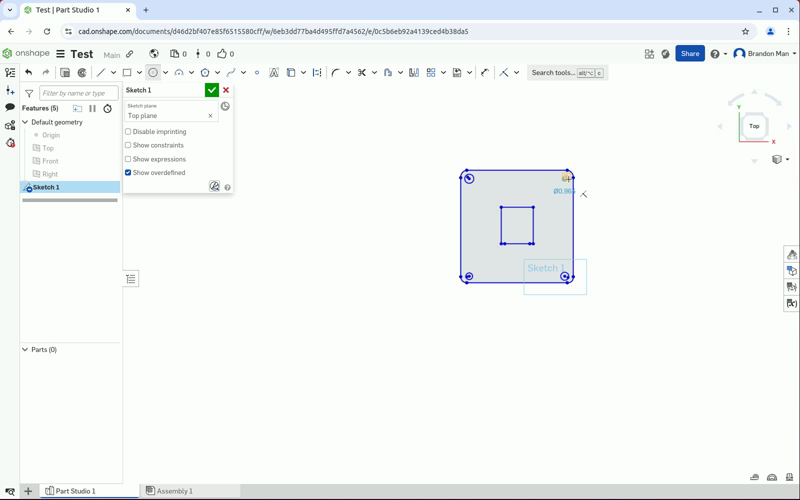
scroll(6)
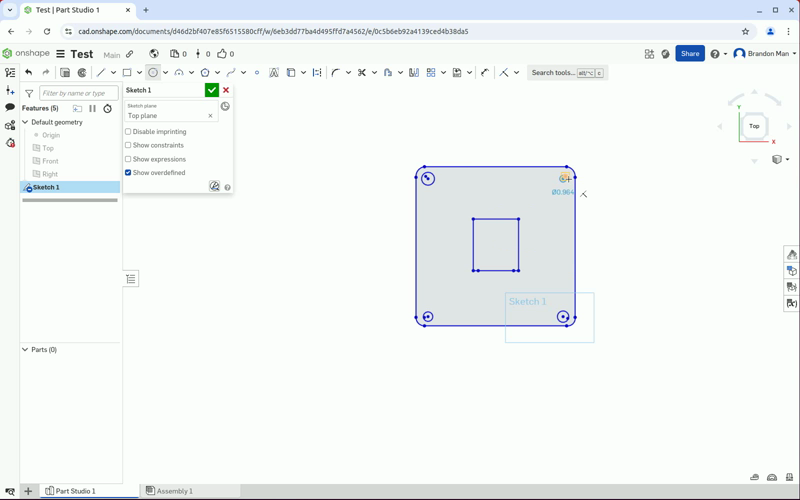
scroll(6)
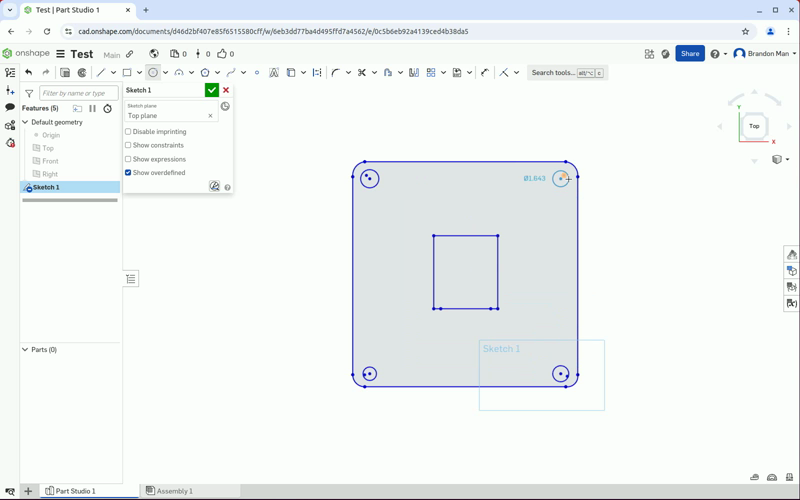
scroll(6)
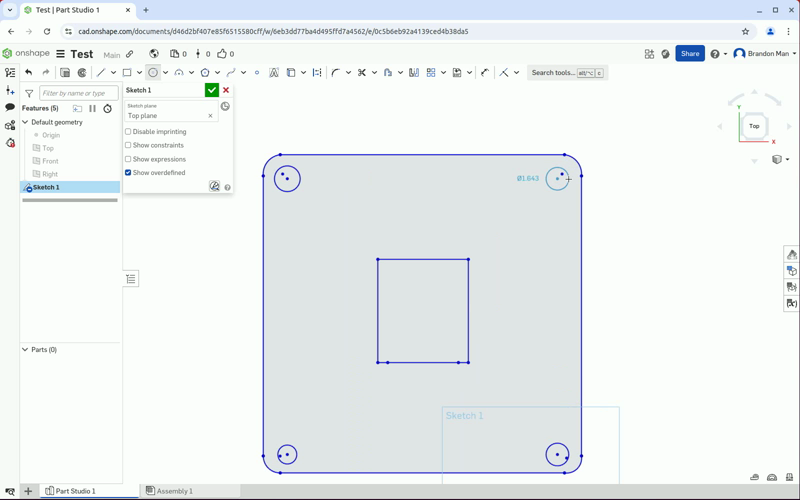
scroll(6)
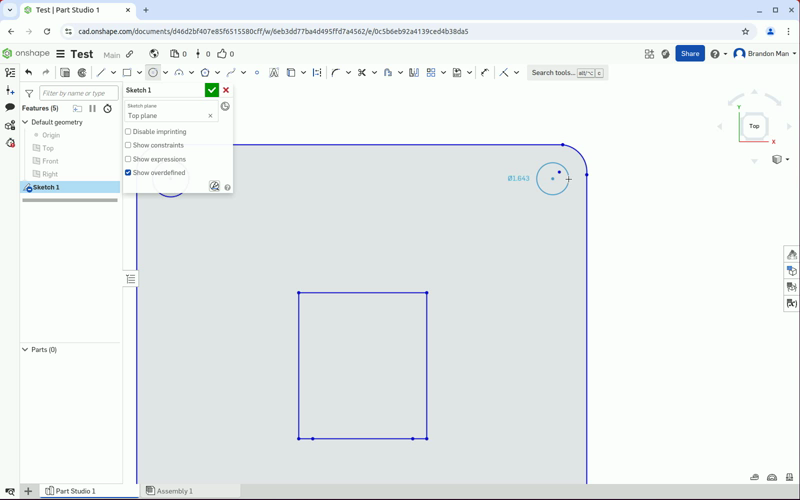
scroll(6)
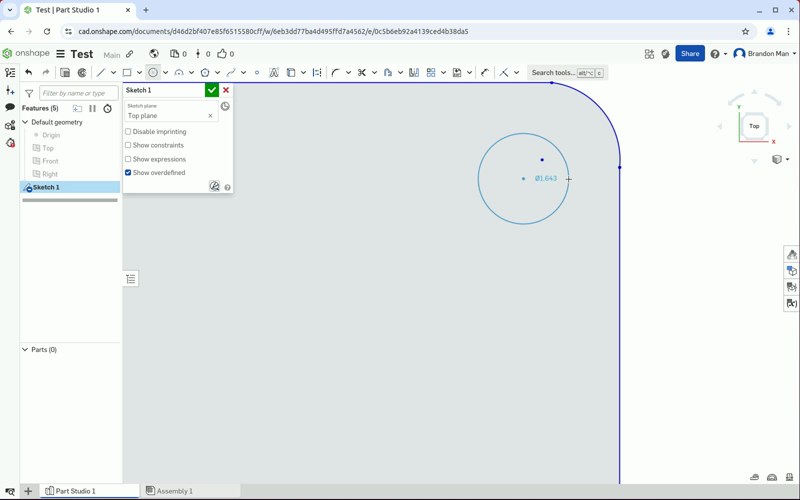
click(568, 178)
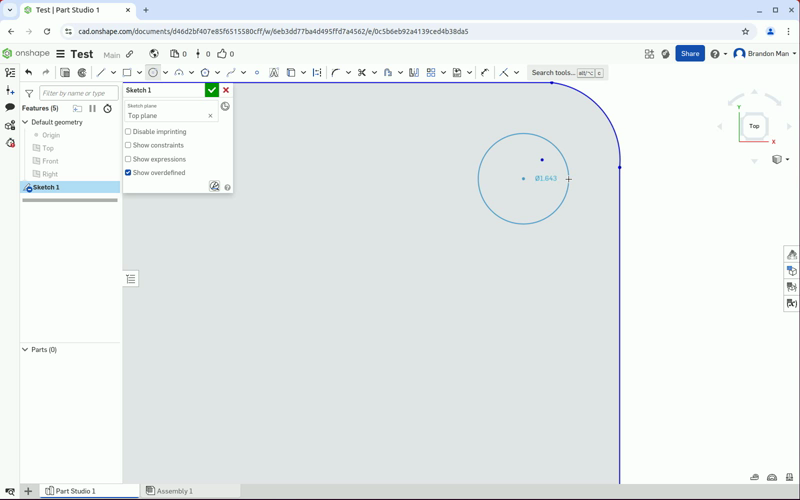
scroll(-6)
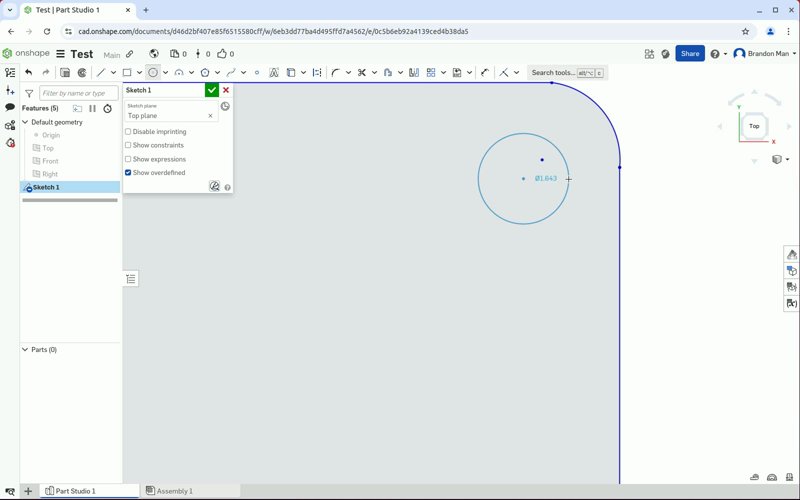
scroll(-6)
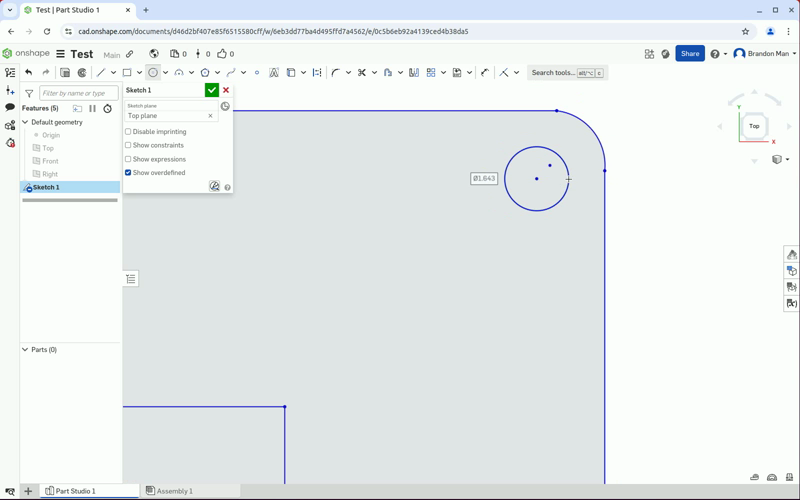
scroll(-6)
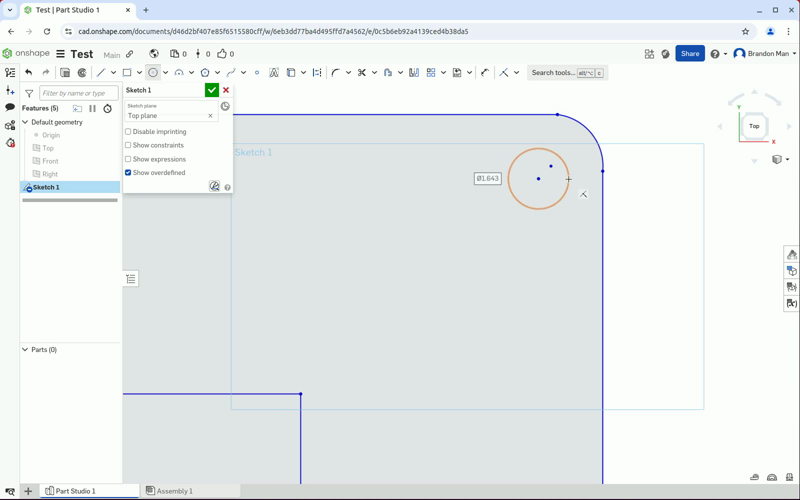
scroll(-6)
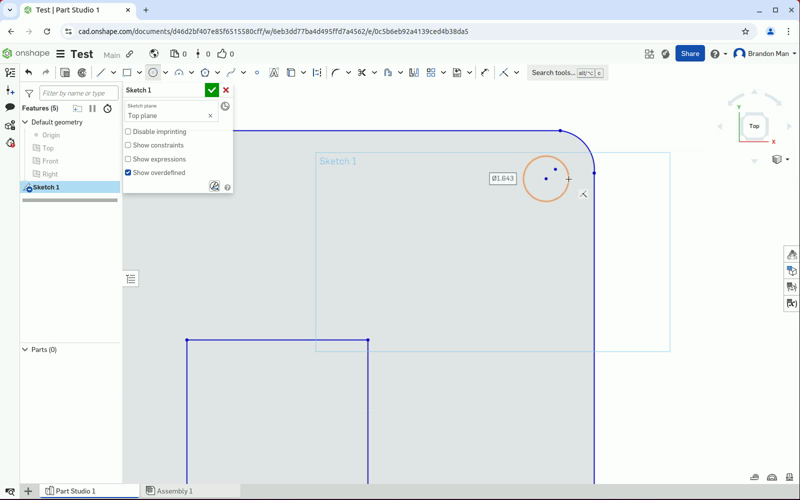
scroll(-6)
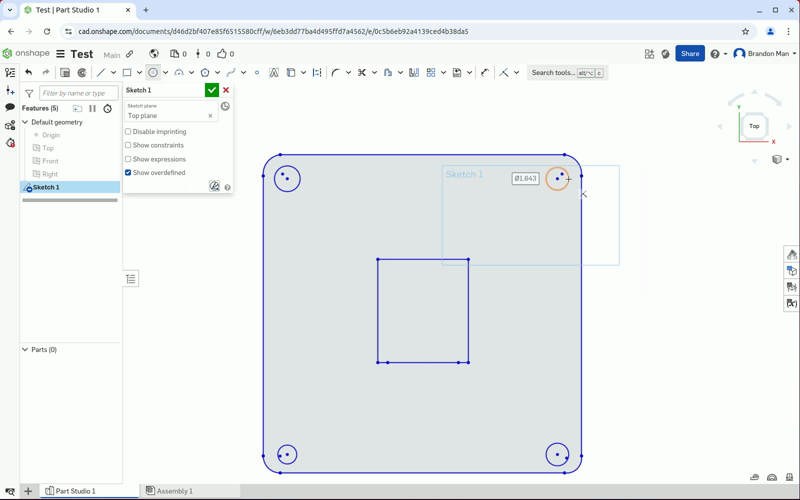
scroll(-6)
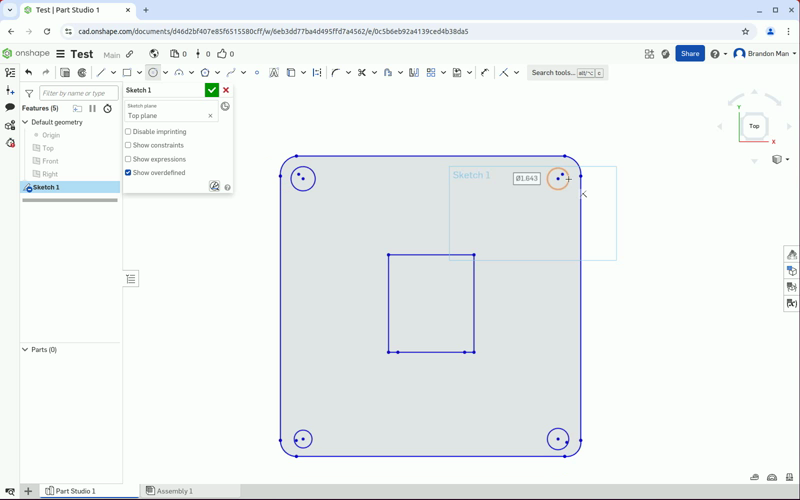
scroll(-6)
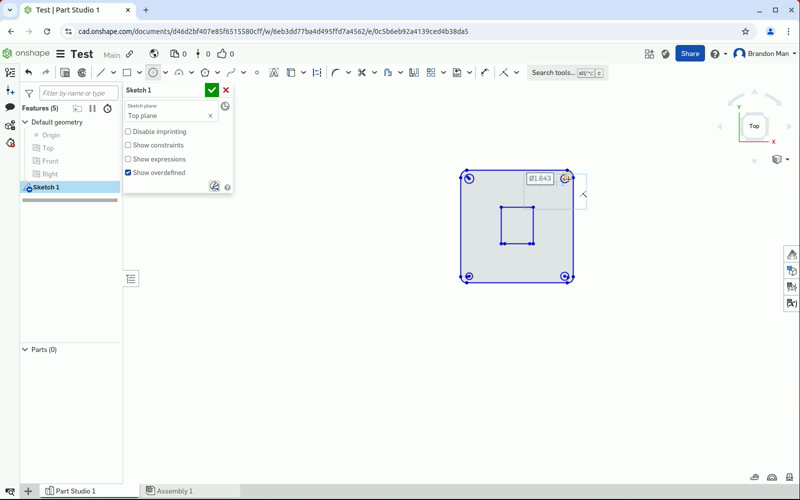
key(esc)
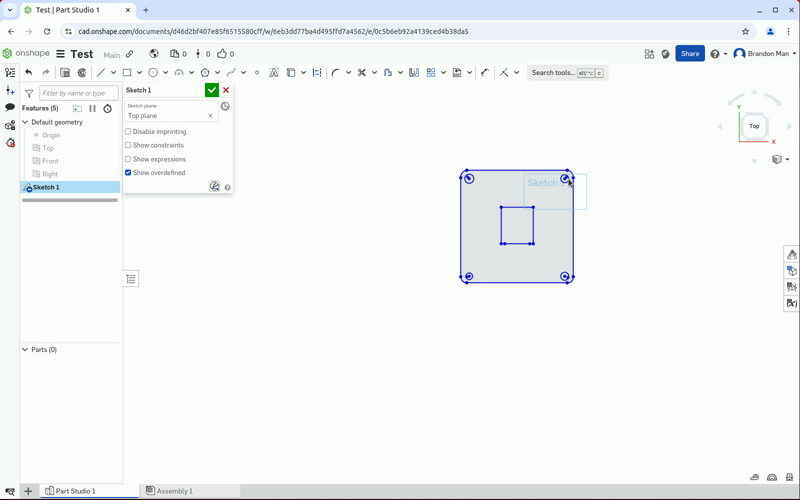
mouse_move(559, 238)
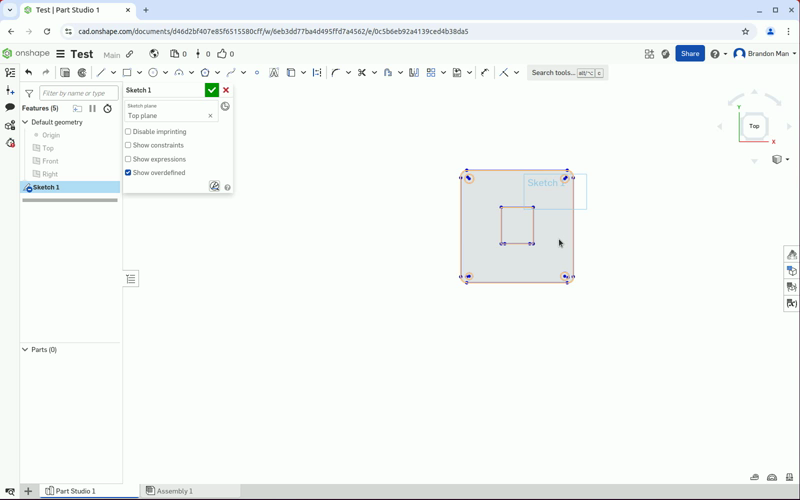
click(559, 238)
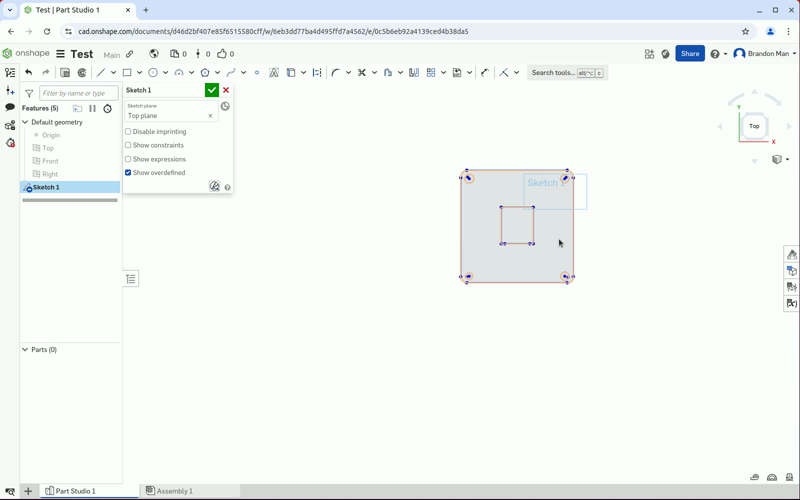
mouse_move(73, 352)
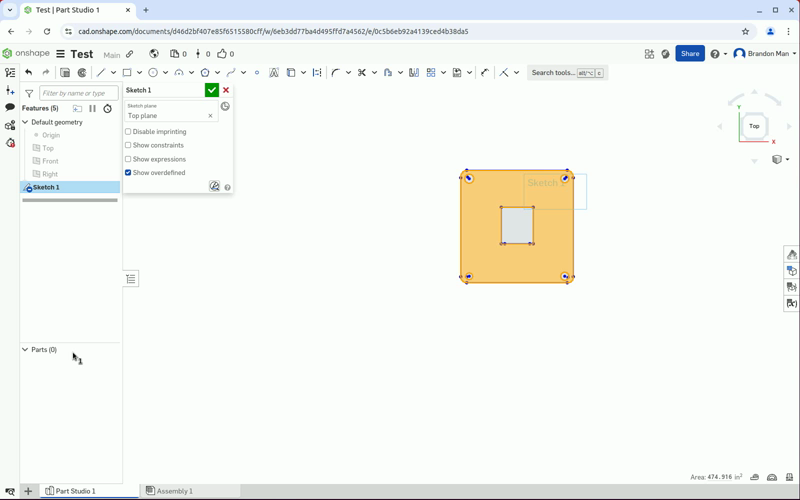
key(shift+y)
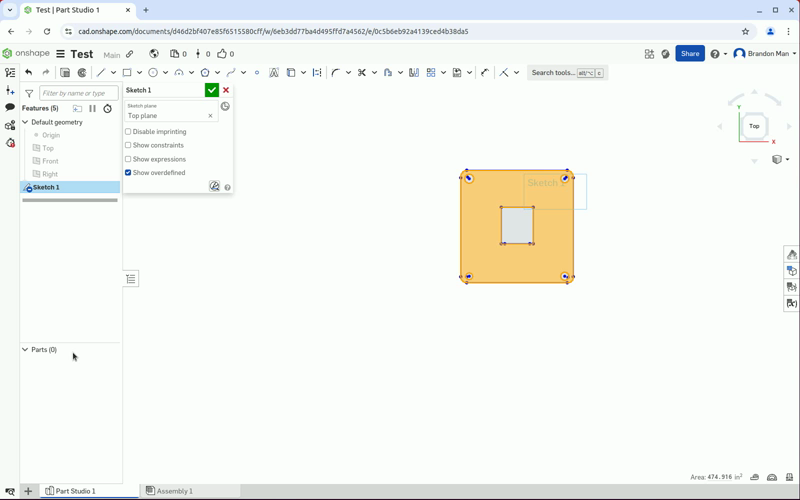
key(shift+e)
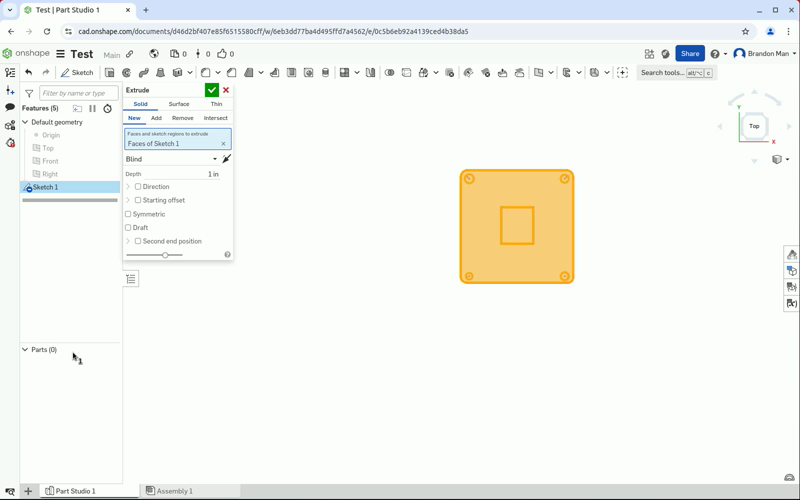
mouse_move(143, 106)
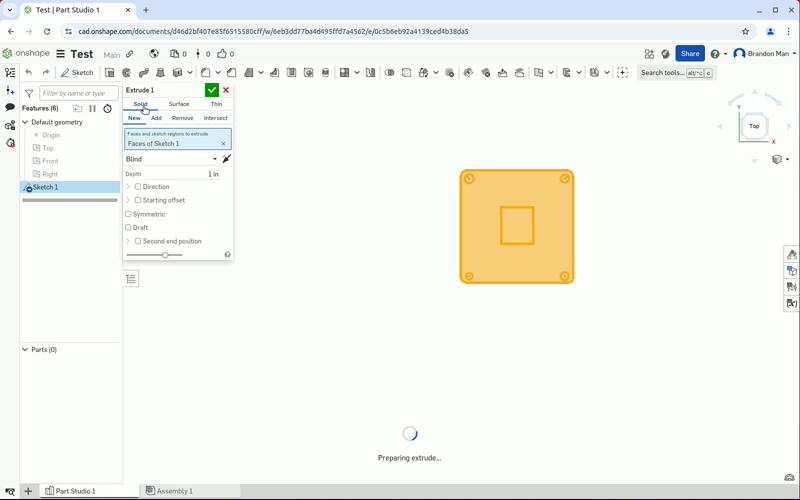
click(143, 106)
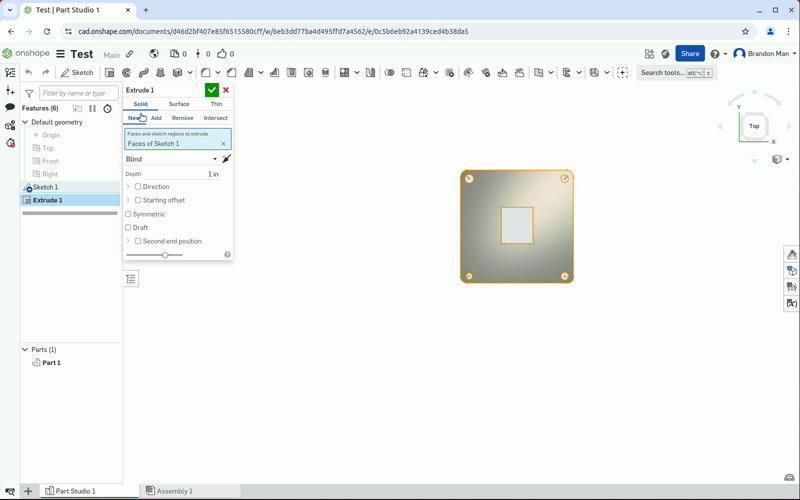
mouse_move(137, 120)
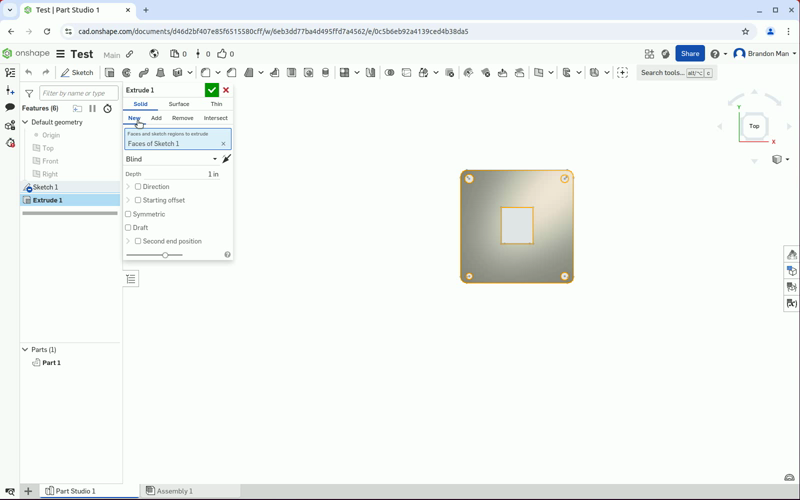
click(137, 120)
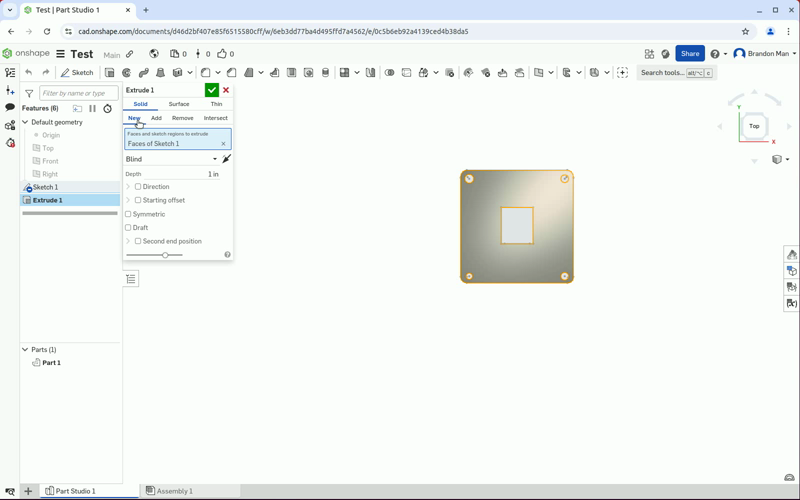
key(tab, 4)
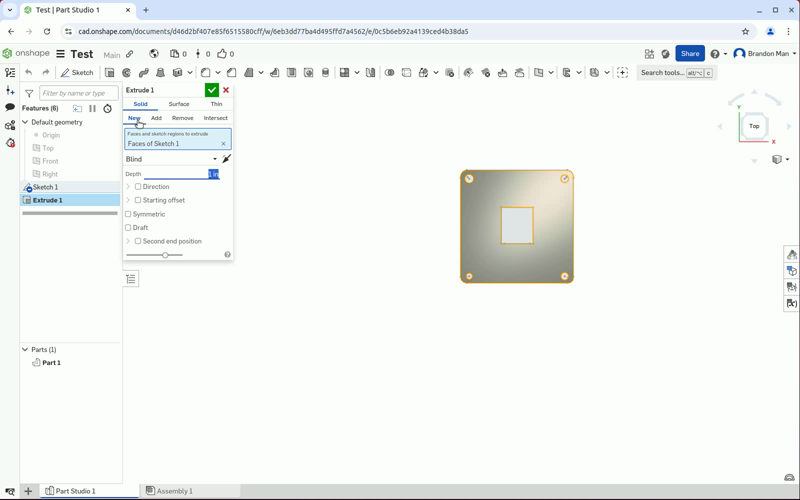
text(0.963)
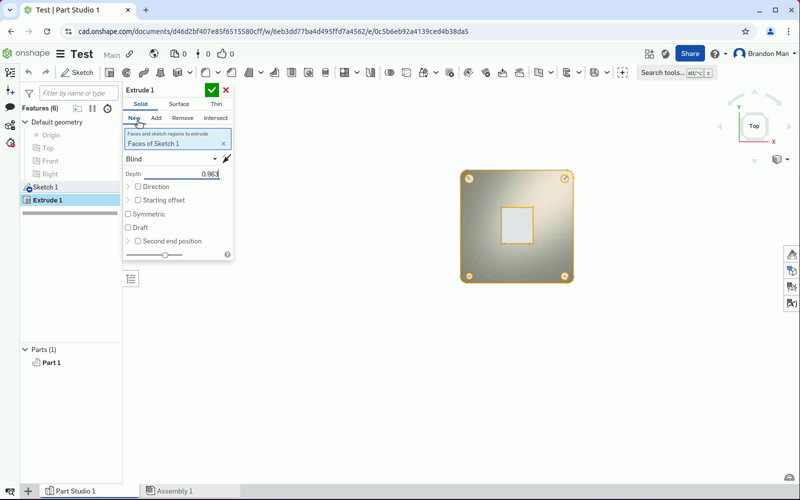
key(enter)
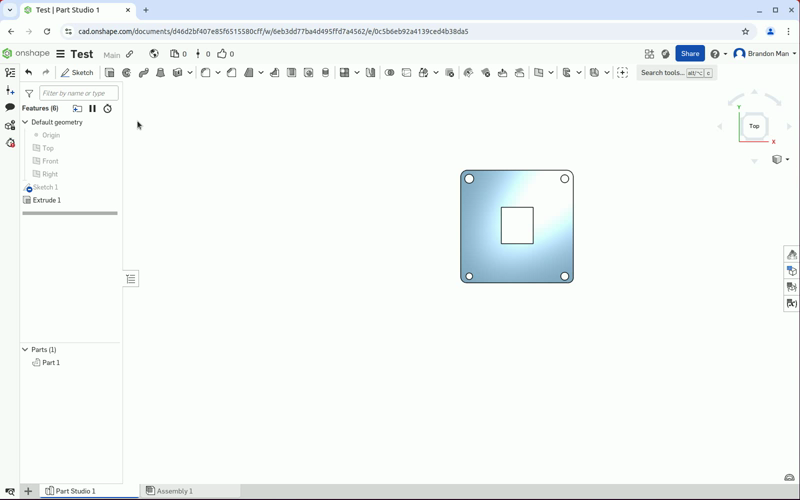
key(shift+h)
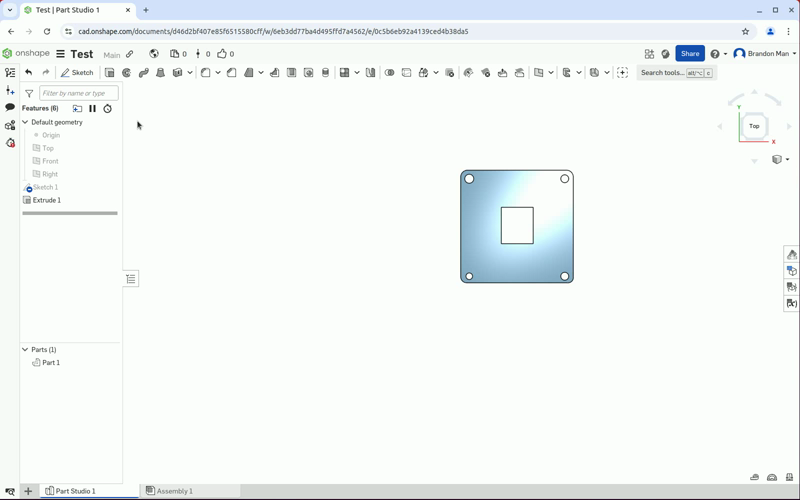
key(shift+h)
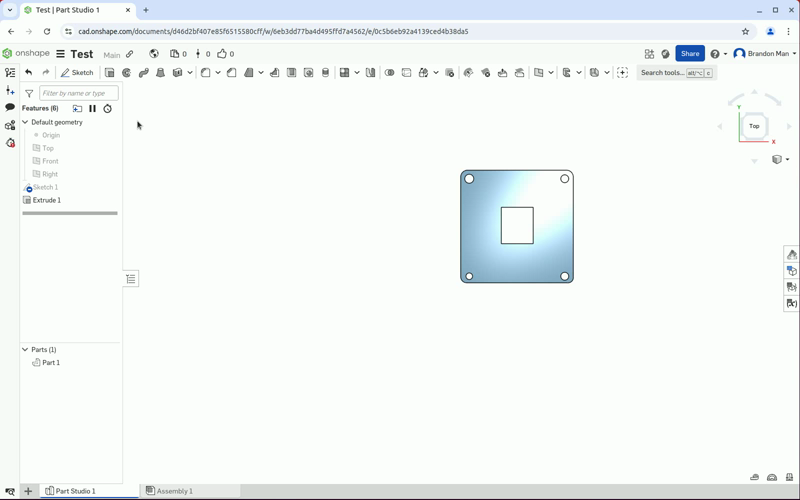
mouse_move(73, 189)
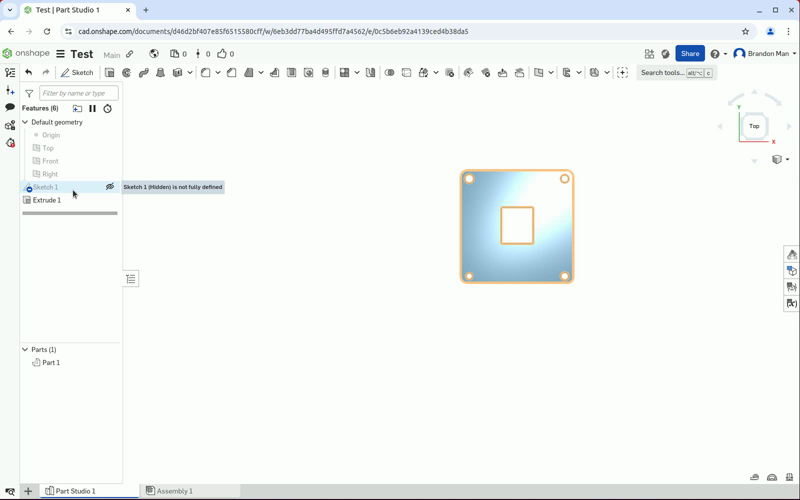
click(73, 189)
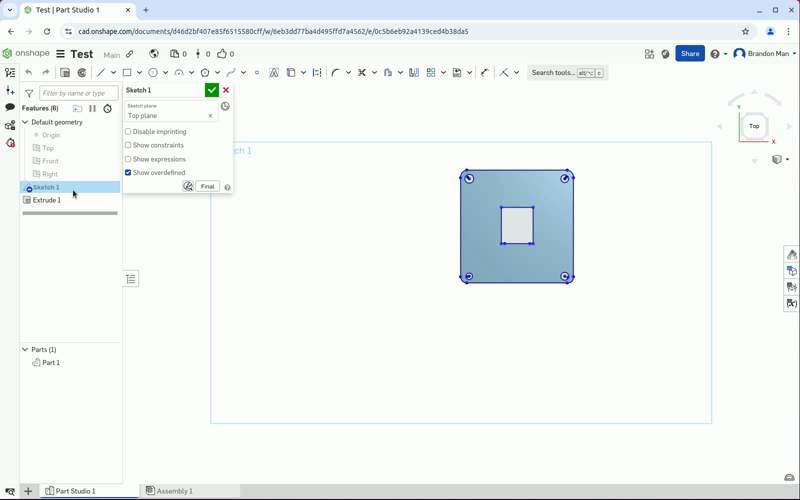
mouse_move(229, 92)
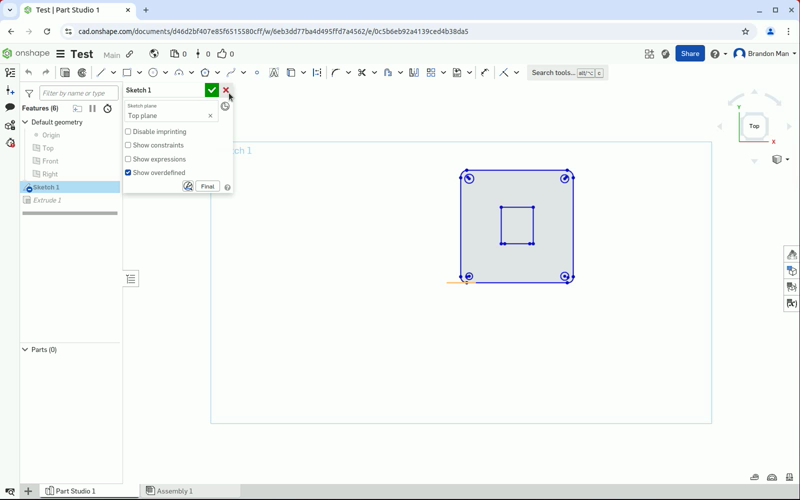
click(229, 92)
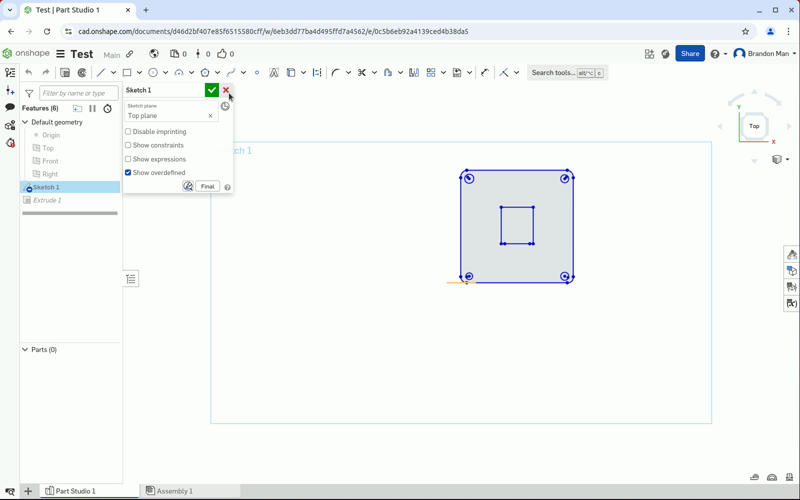
key(shift+s)
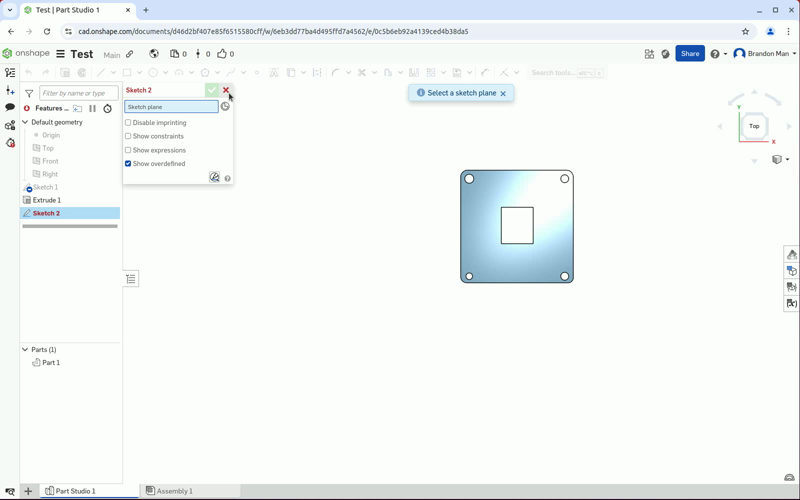
mouse_move(73, 150)
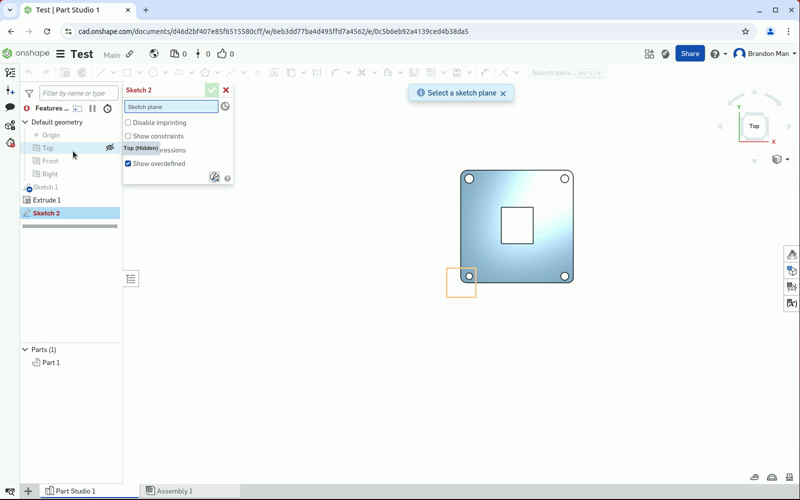
click(73, 150)
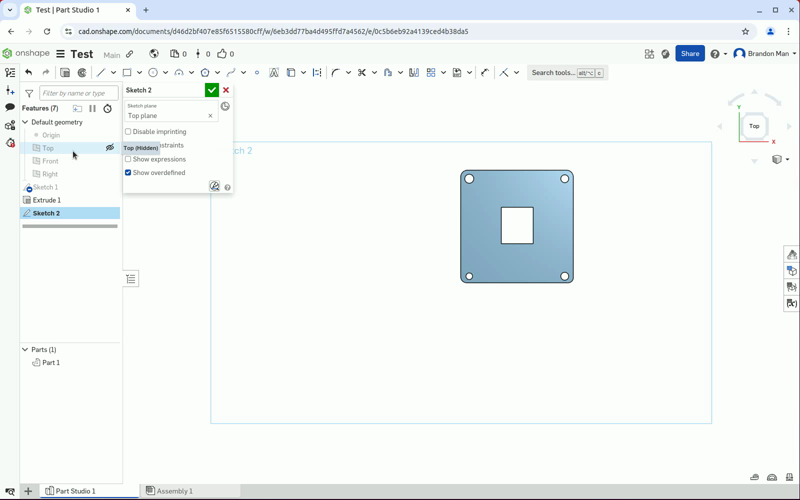
mouse_move(73, 352)
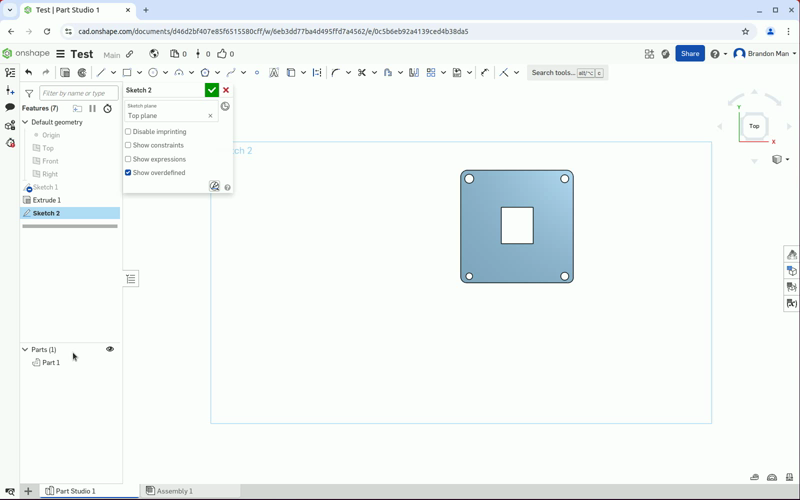
key(y)
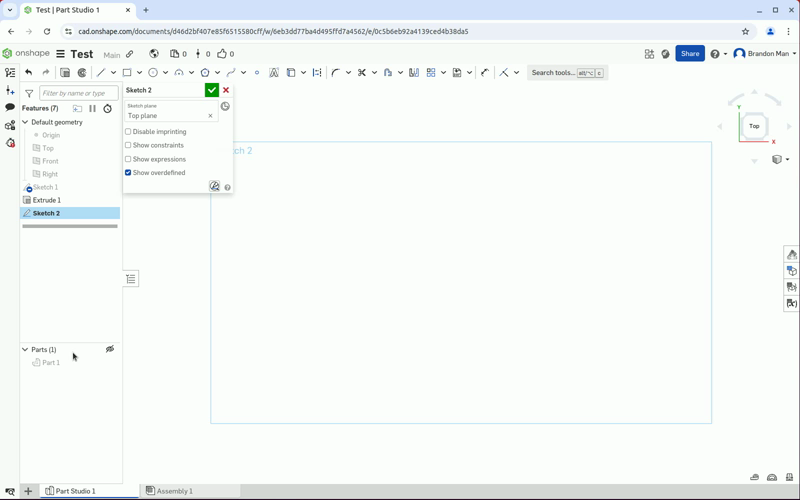
key(l)
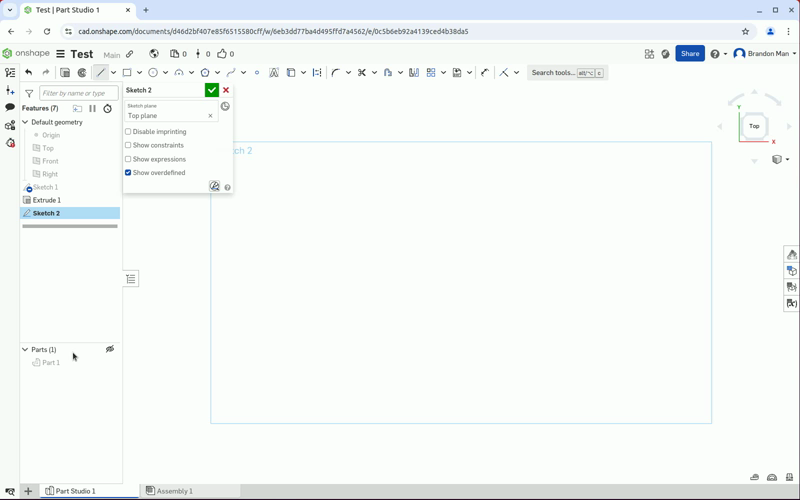
key_down(shift)
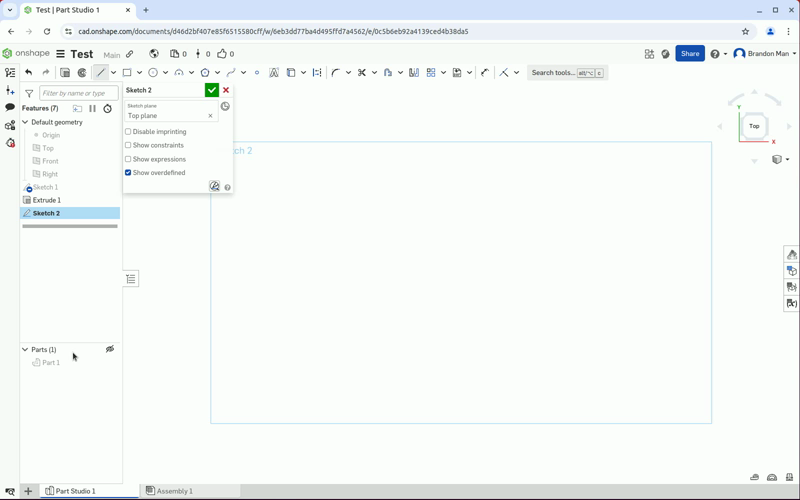
mouse_move(500, 243)
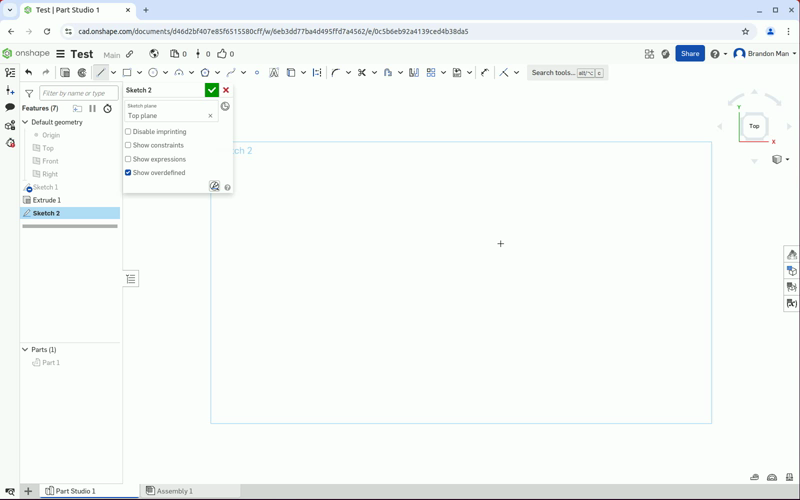
click(500, 243)
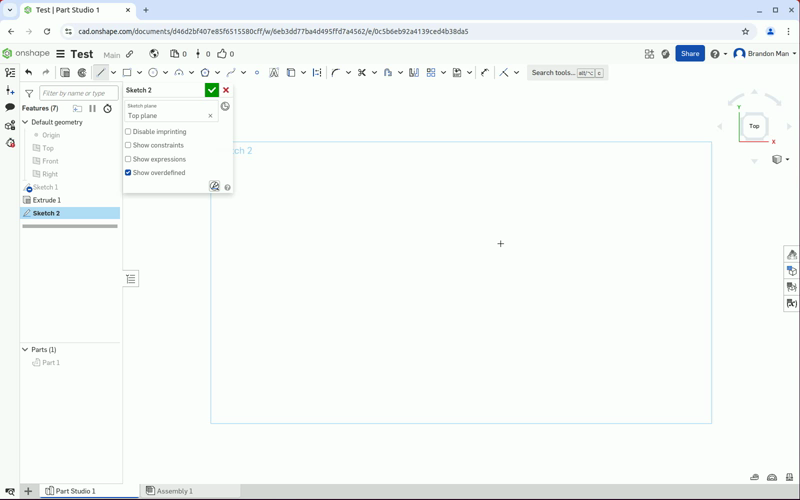
key_up(shift)
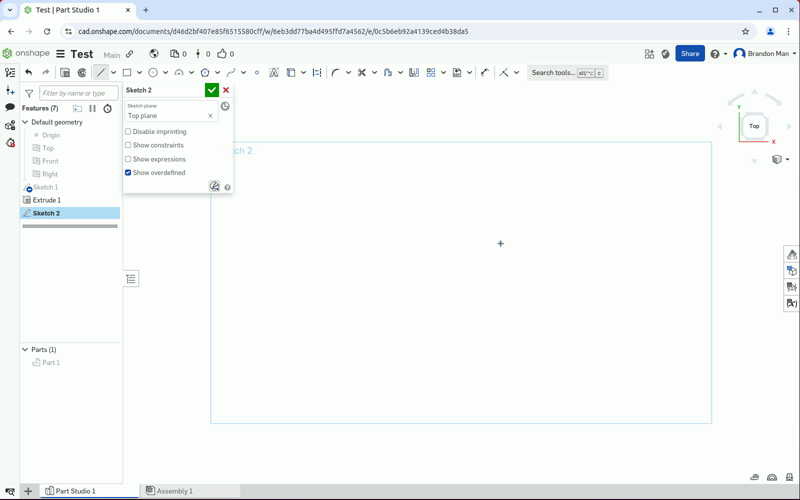
key_down(shift)
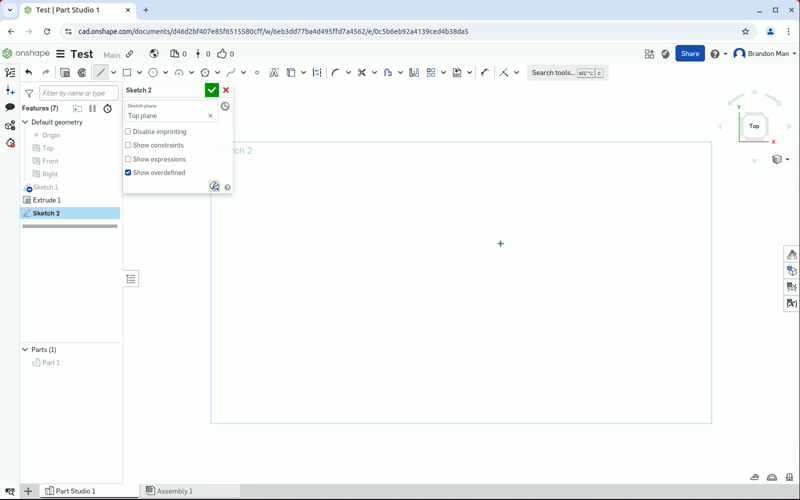
mouse_move(530, 243)
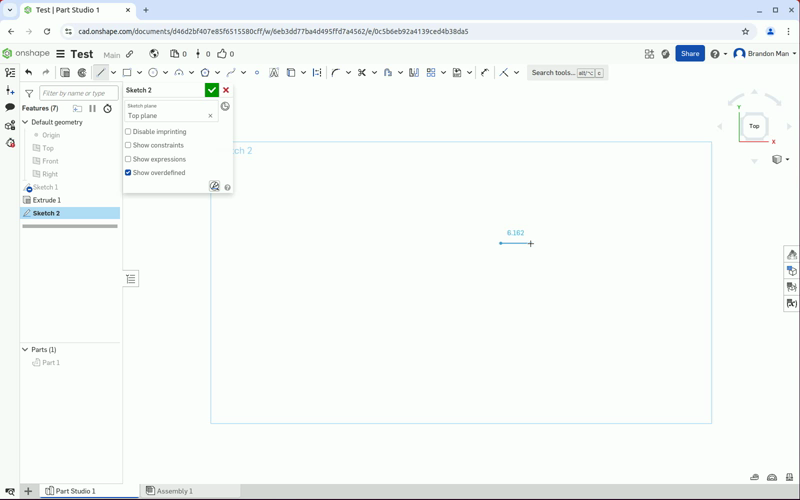
mouse_move(504, 243)
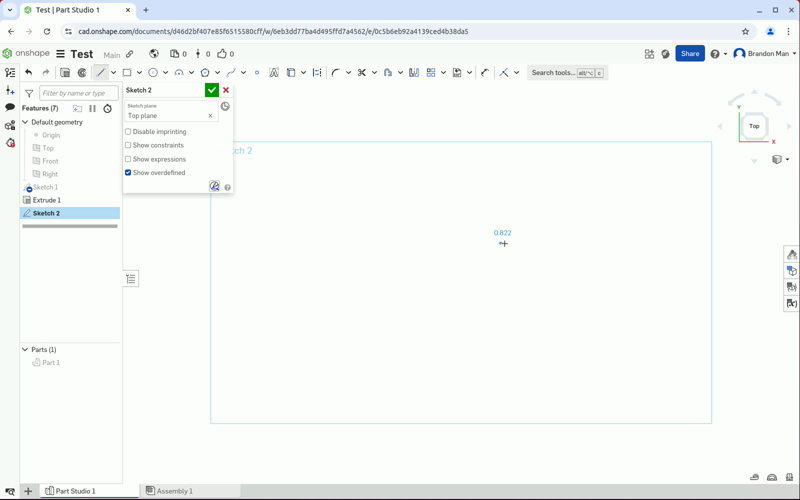
scroll(6)
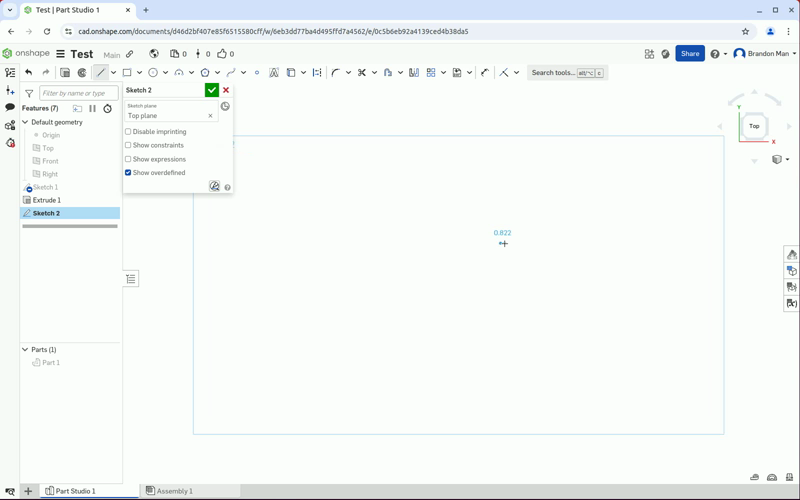
scroll(6)
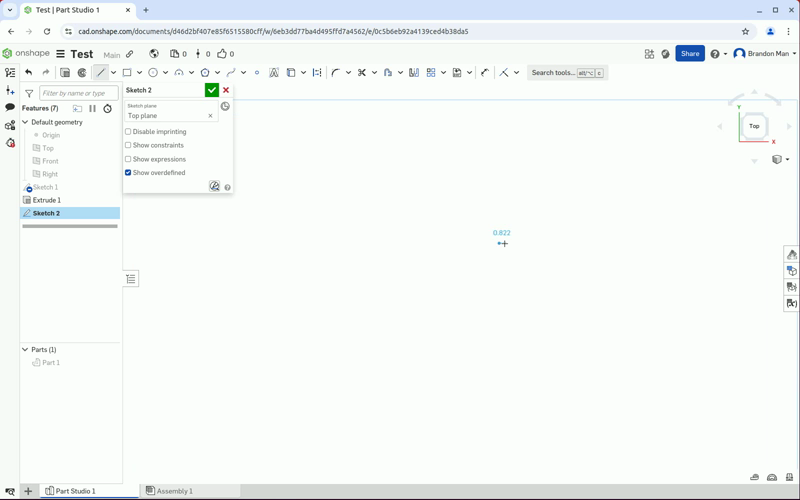
scroll(6)
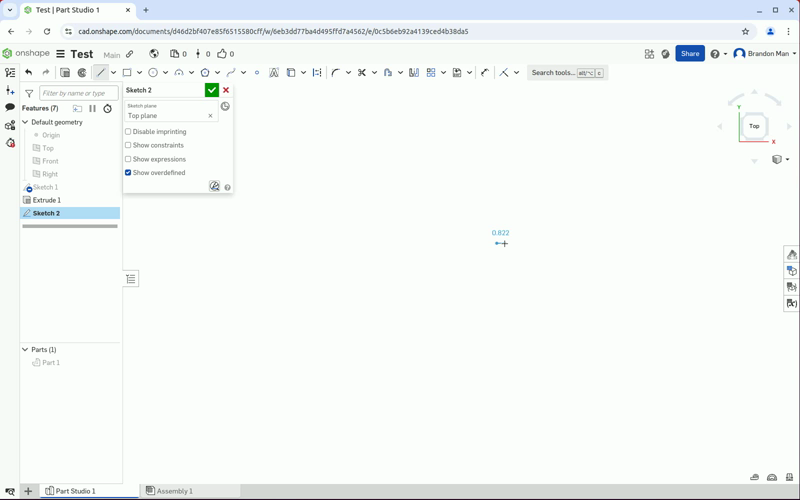
scroll(6)
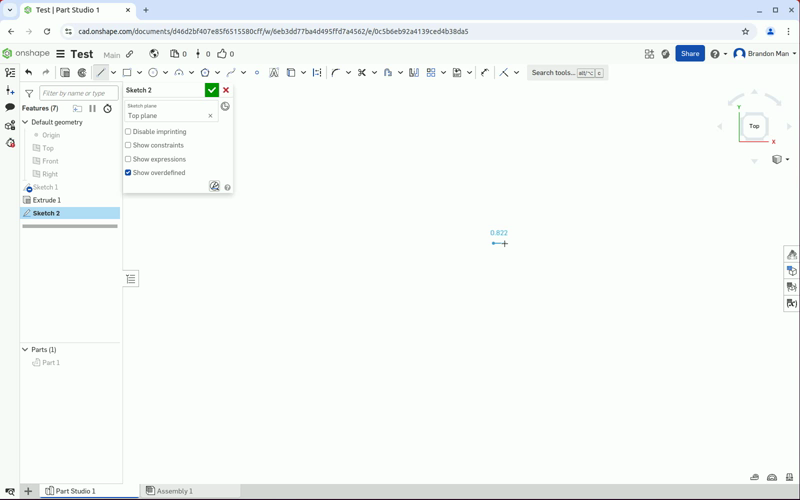
scroll(6)
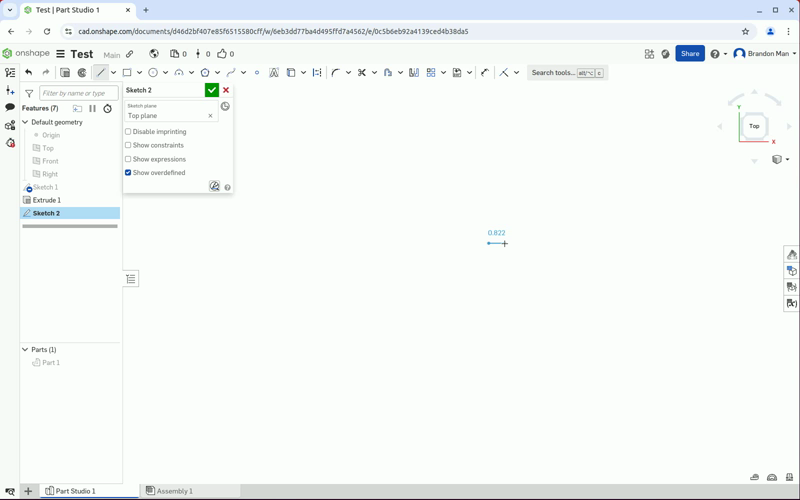
scroll(6)
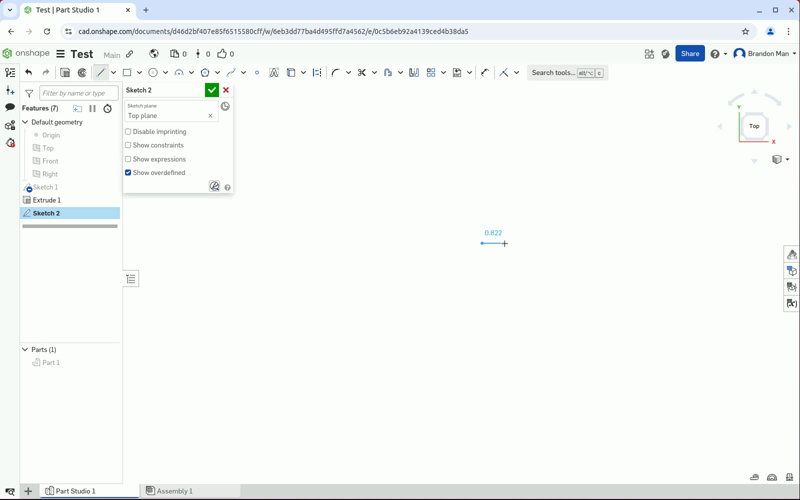
scroll(6)
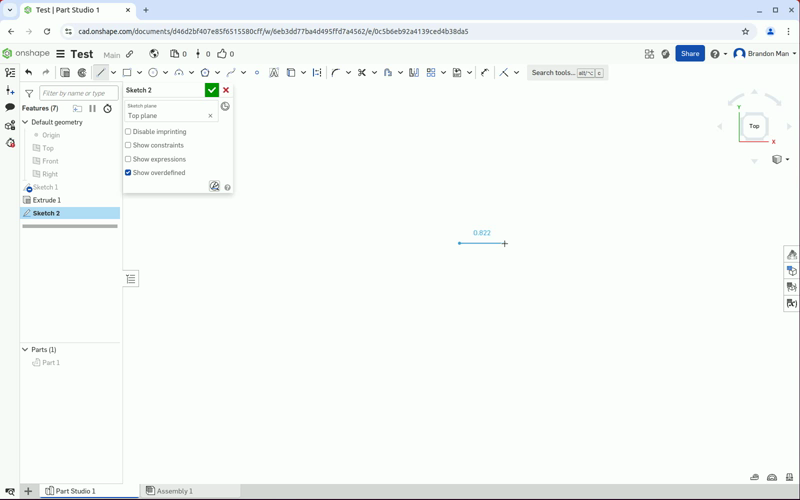
click(504, 243)
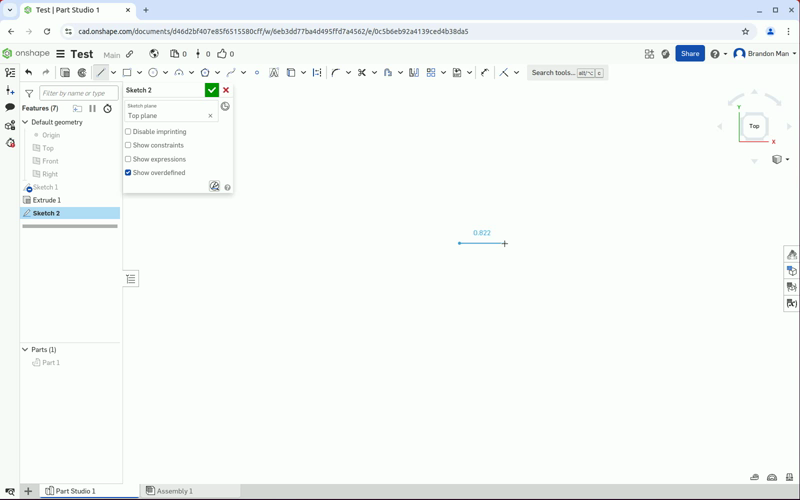
scroll(-6)
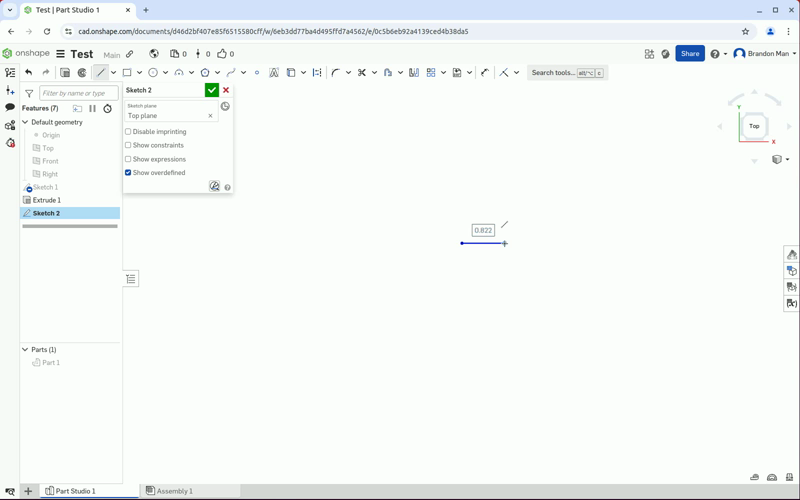
scroll(-6)
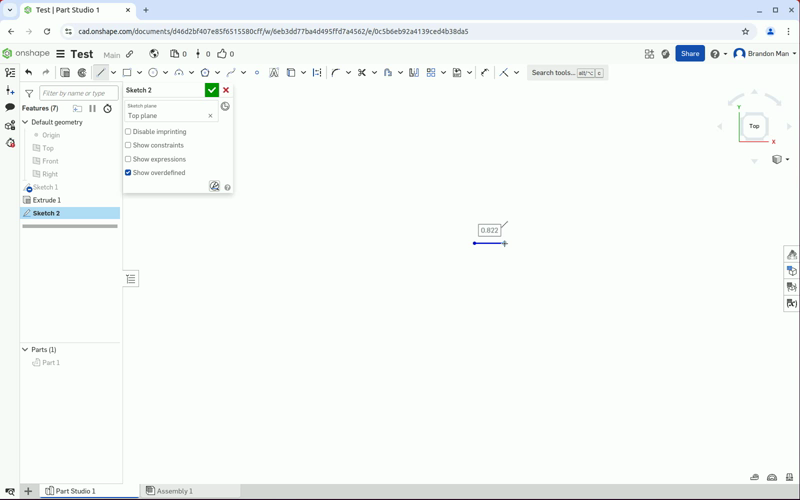
scroll(-6)
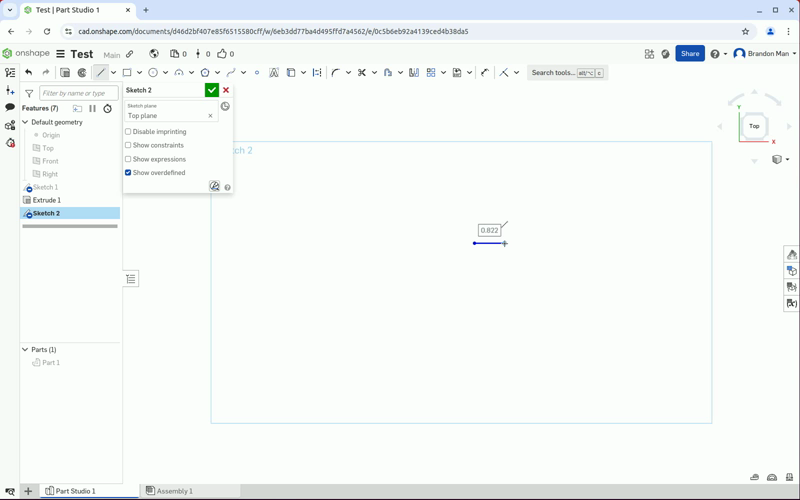
scroll(-6)
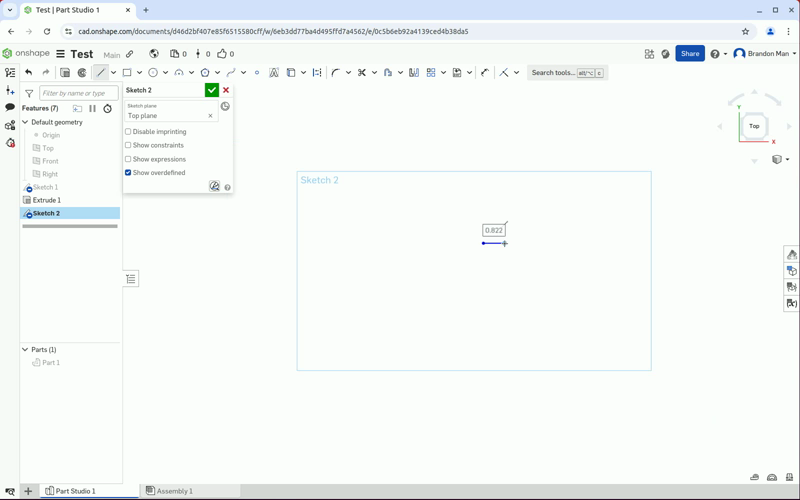
scroll(-6)
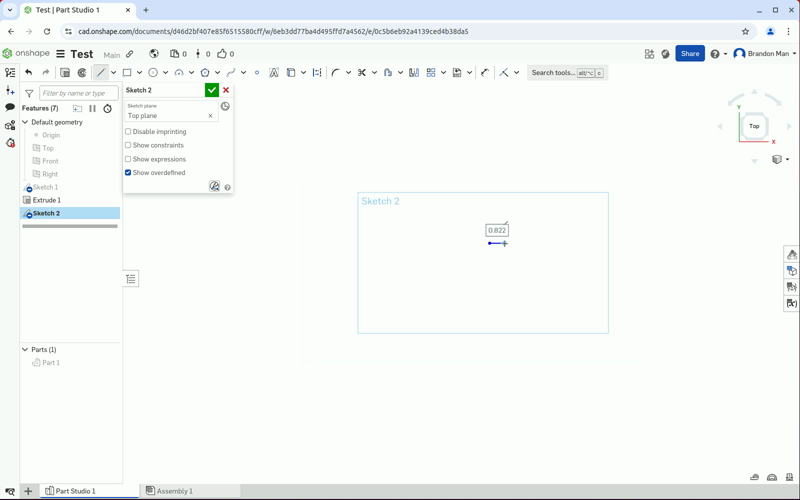
scroll(-6)
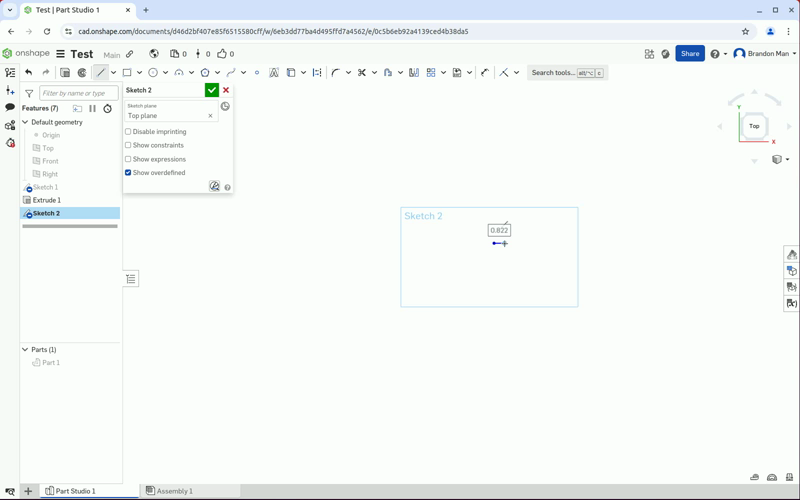
scroll(-6)
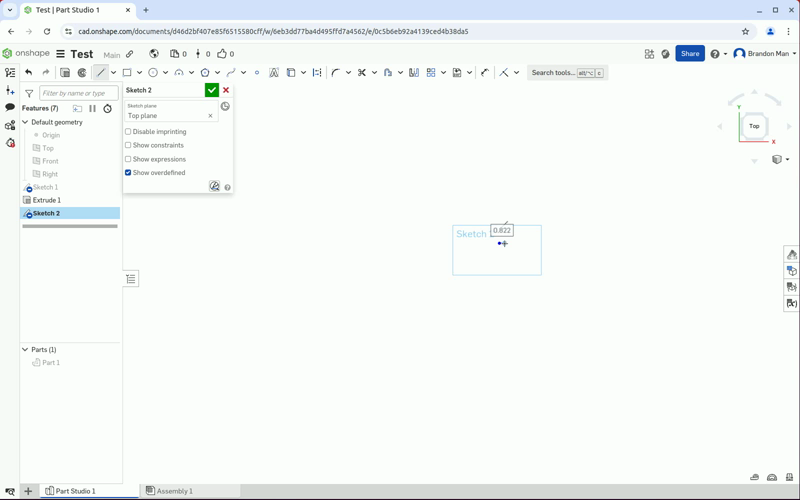
key_up(shift)
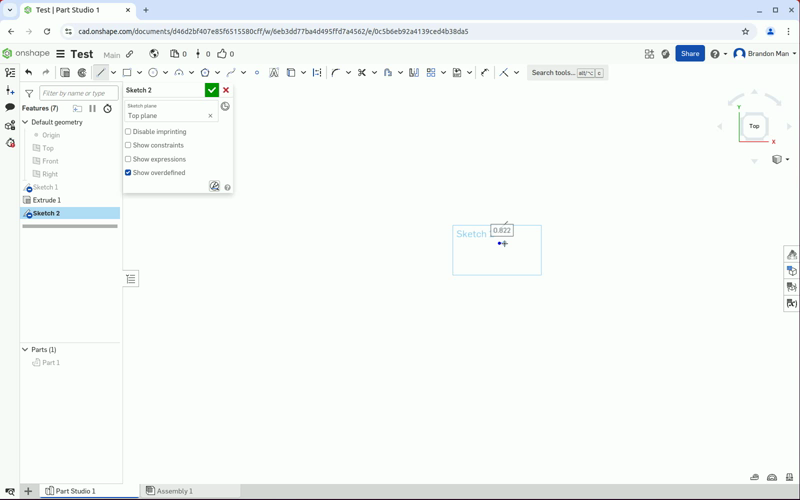
key_down(shift)
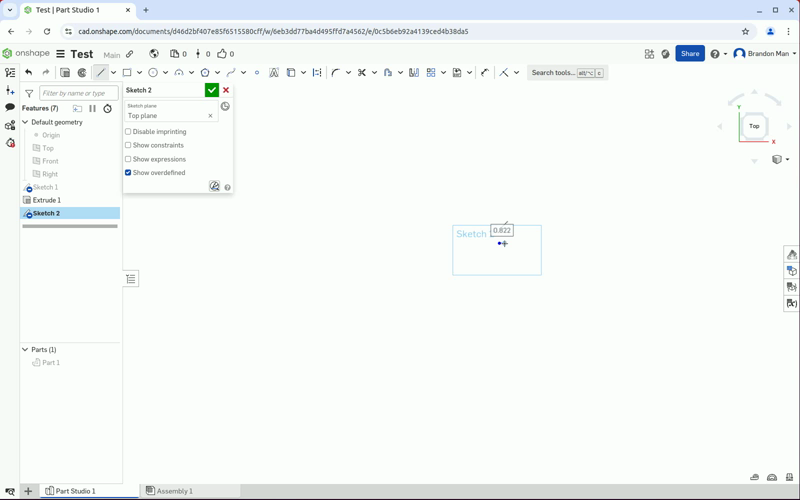
mouse_move(534, 243)
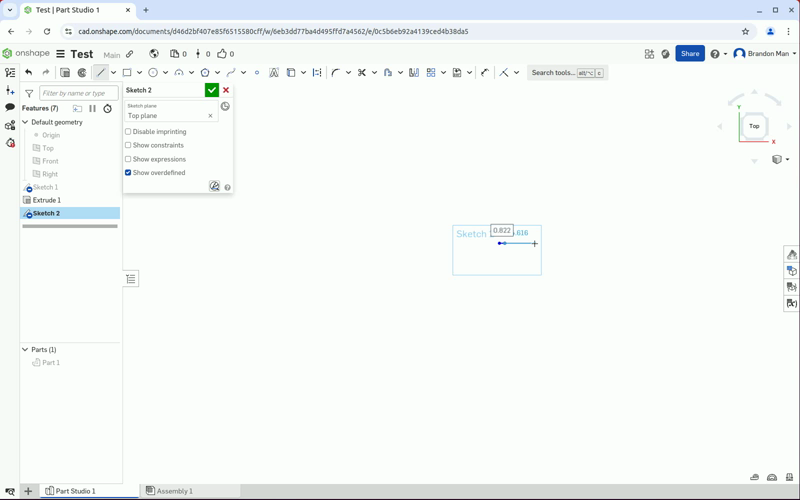
mouse_move(504, 210)
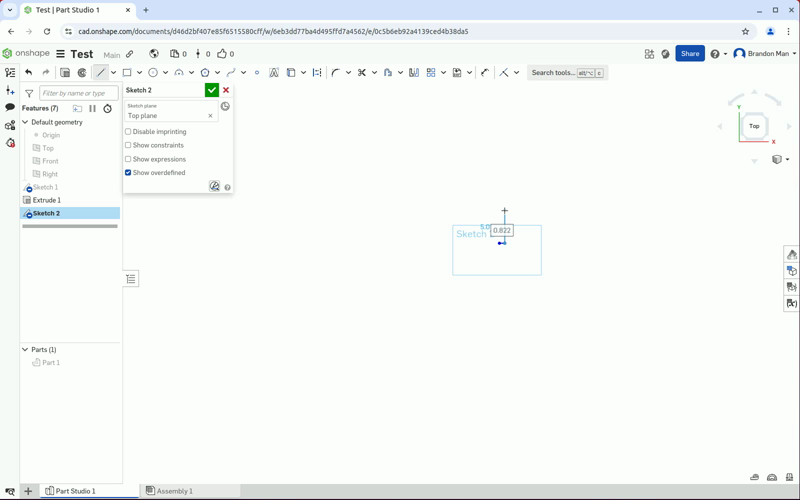
click(504, 210)
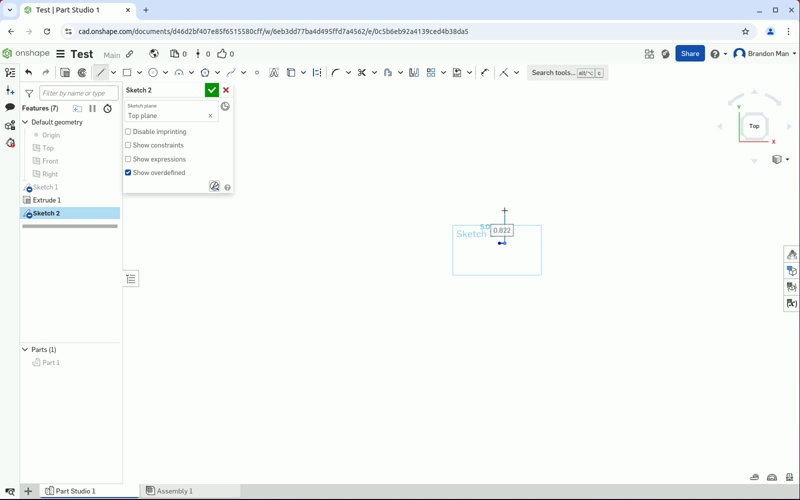
key_up(shift)
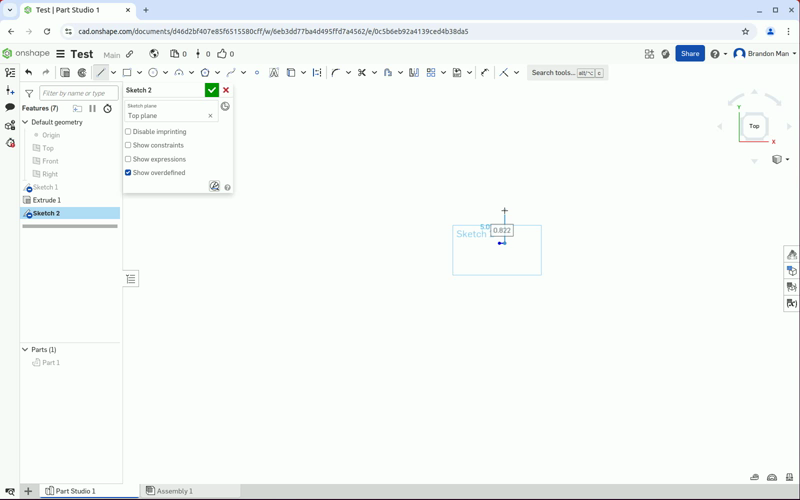
key_down(shift)
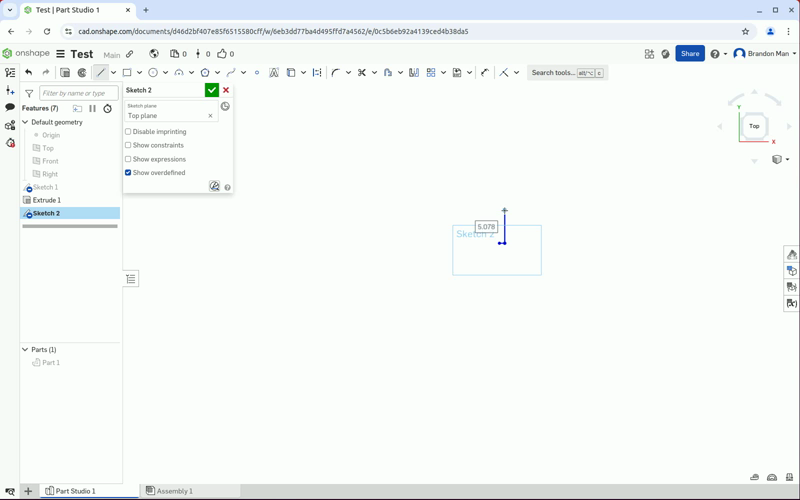
mouse_move(534, 210)
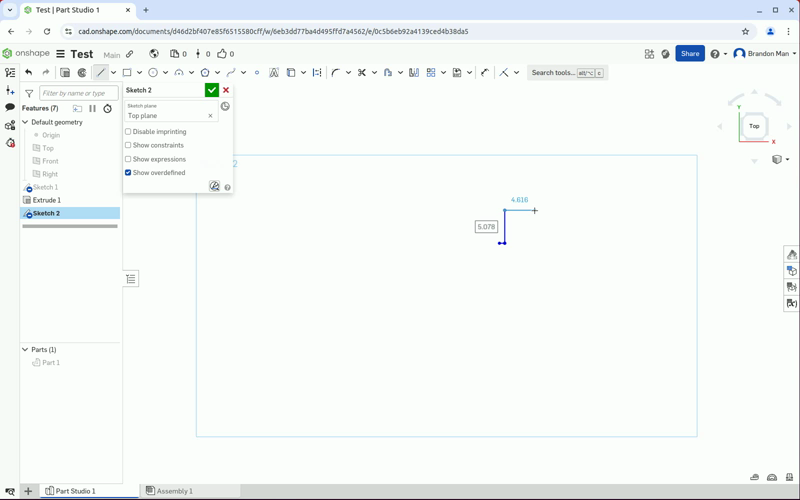
mouse_move(529, 210)
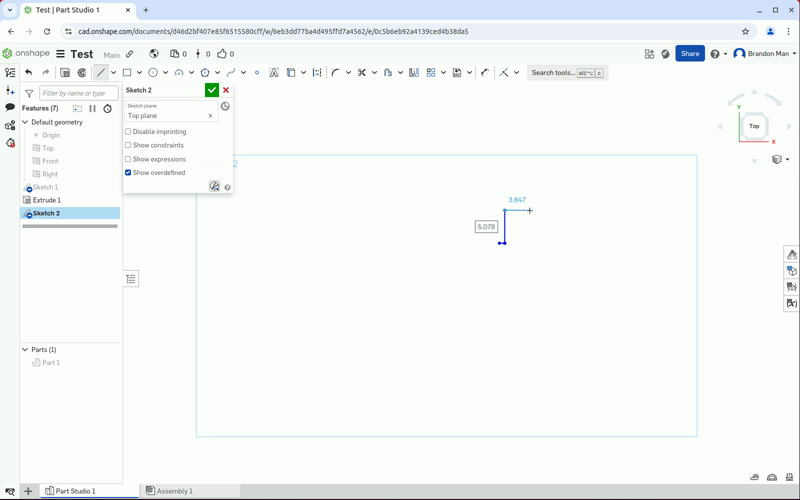
click(529, 210)
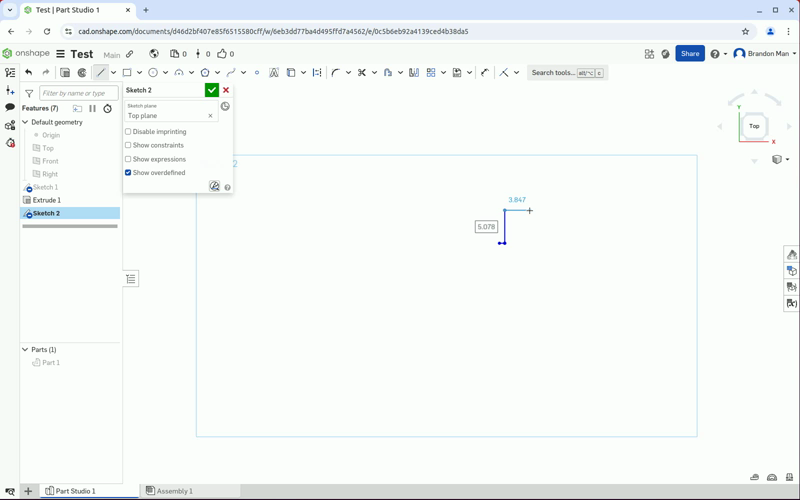
key_up(shift)
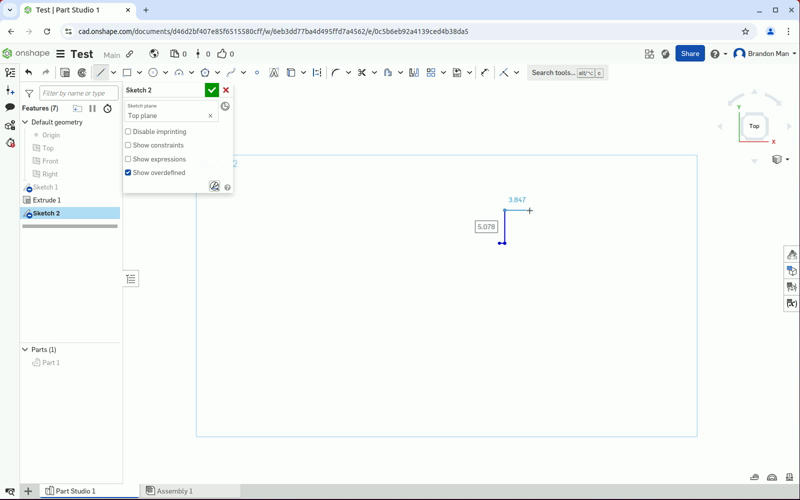
key_down(shift)
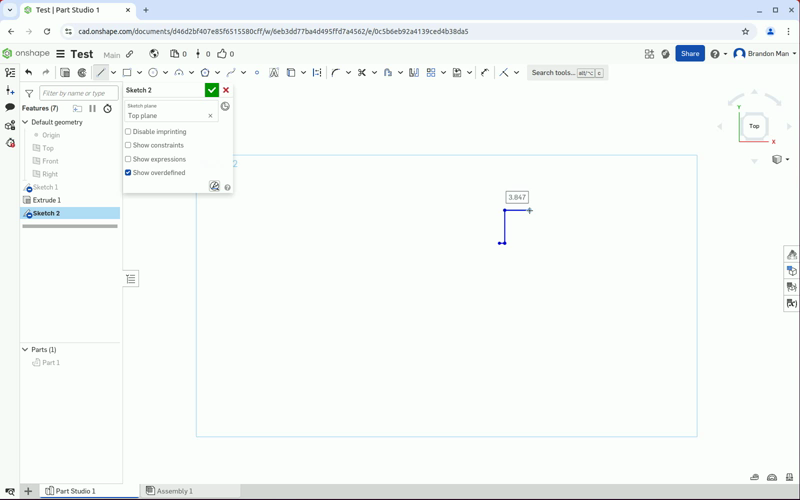
mouse_move(559, 210)
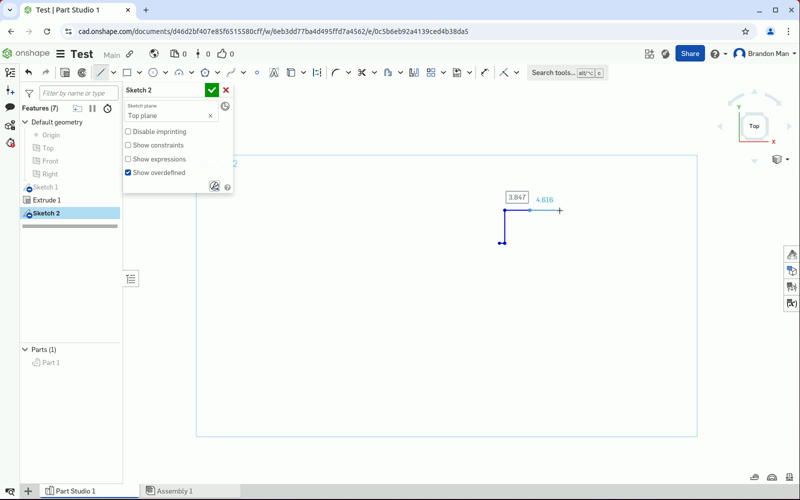
mouse_move(529, 243)
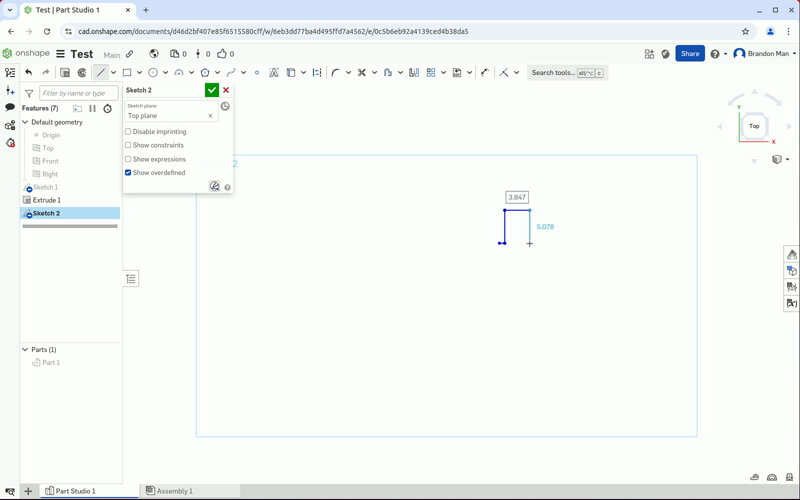
click(529, 243)
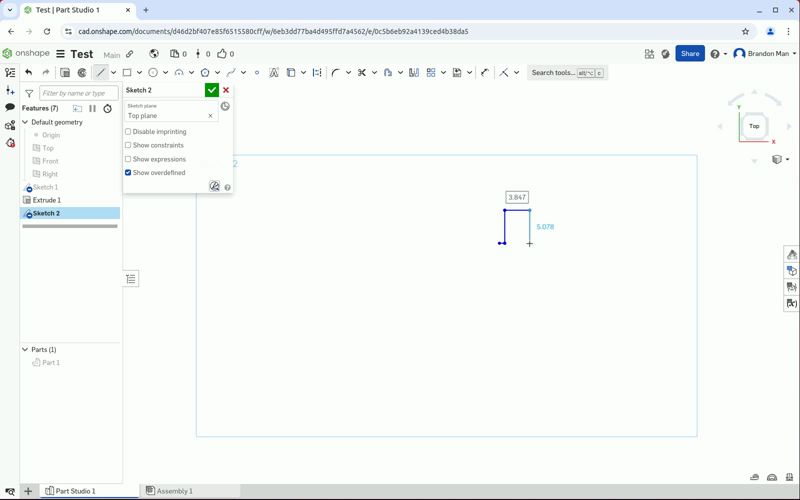
key_up(shift)
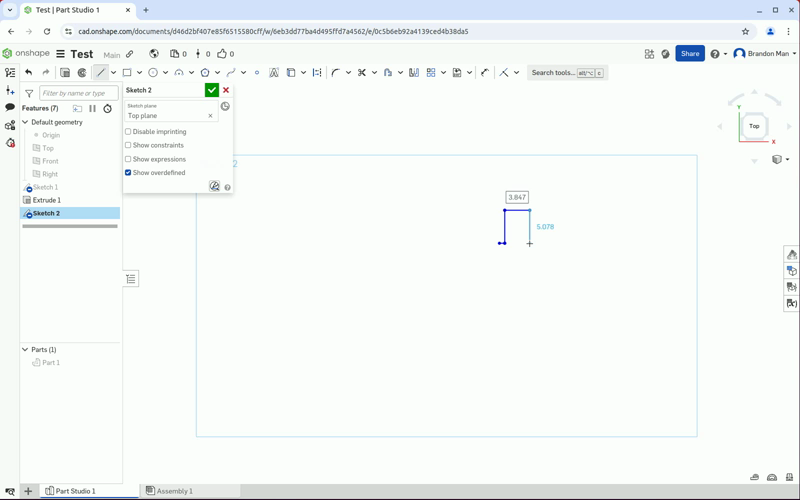
key_down(shift)
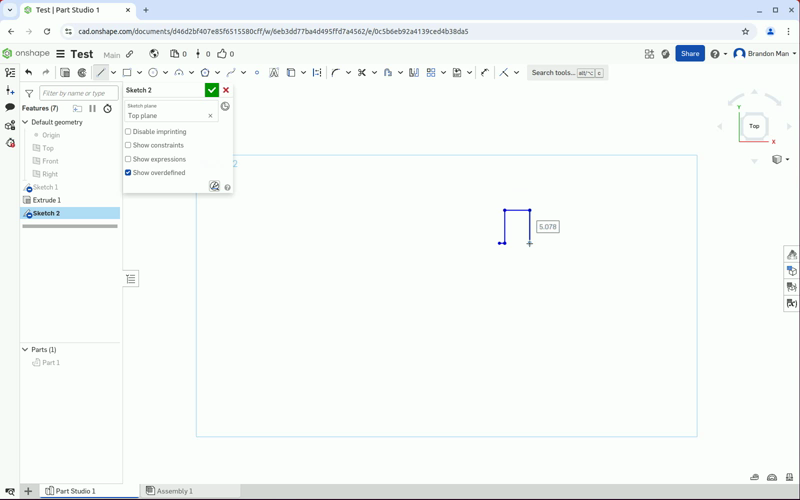
mouse_move(559, 243)
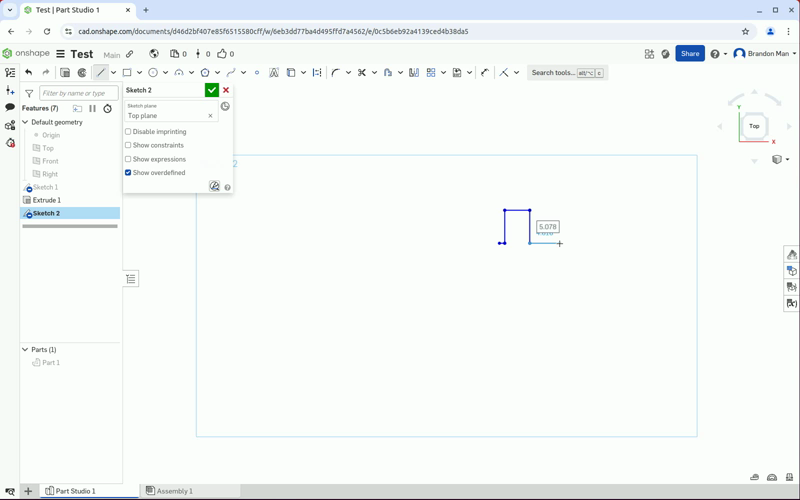
mouse_move(533, 243)
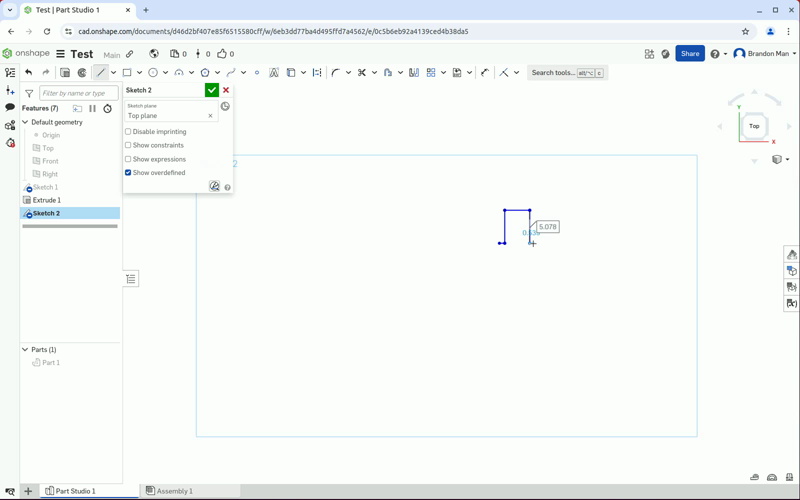
scroll(6)
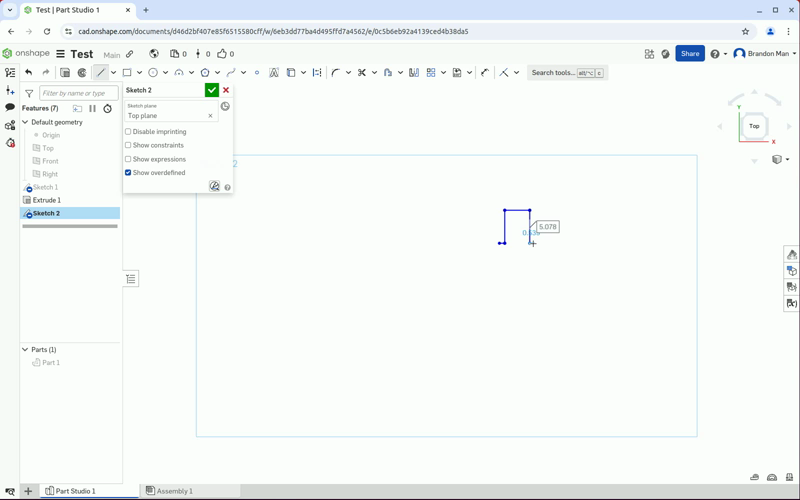
scroll(6)
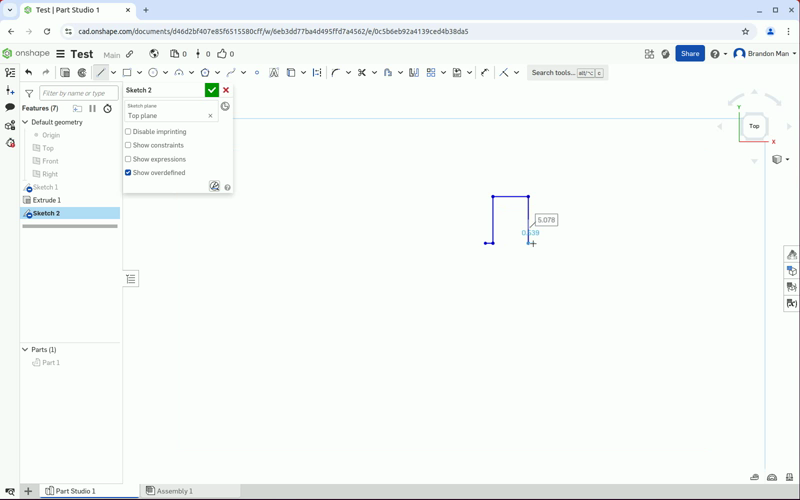
scroll(6)
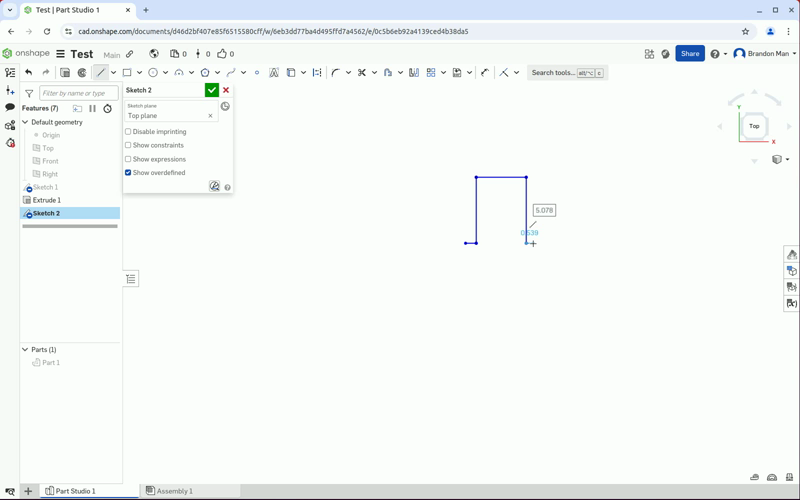
scroll(6)
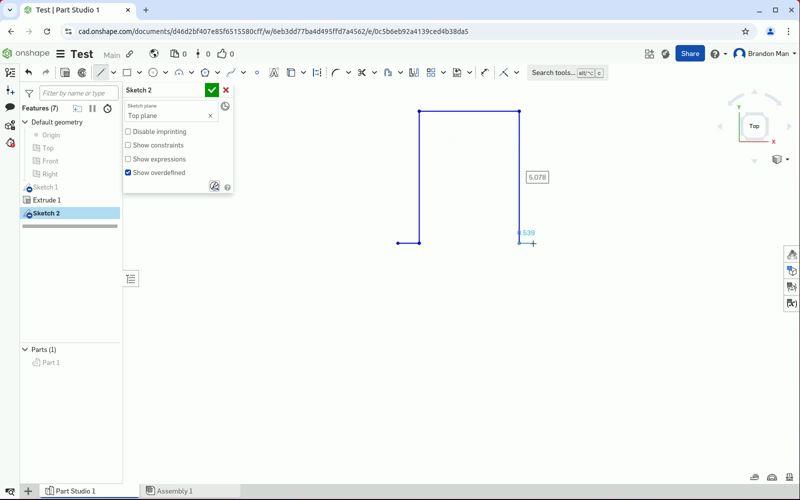
scroll(6)
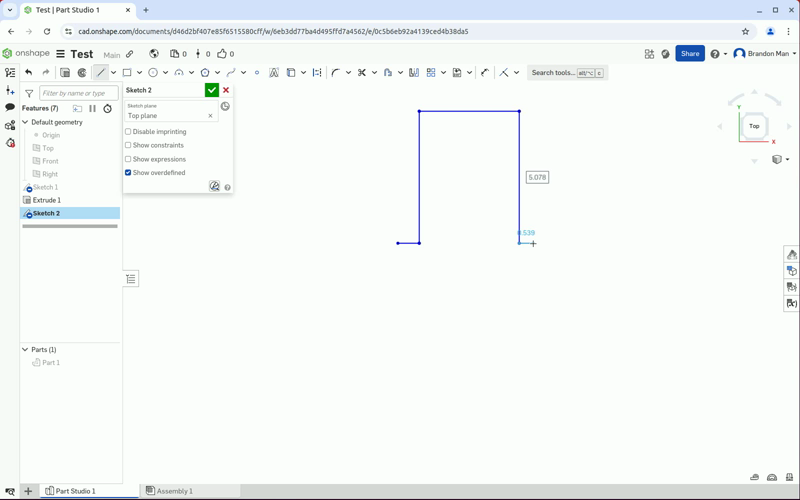
scroll(6)
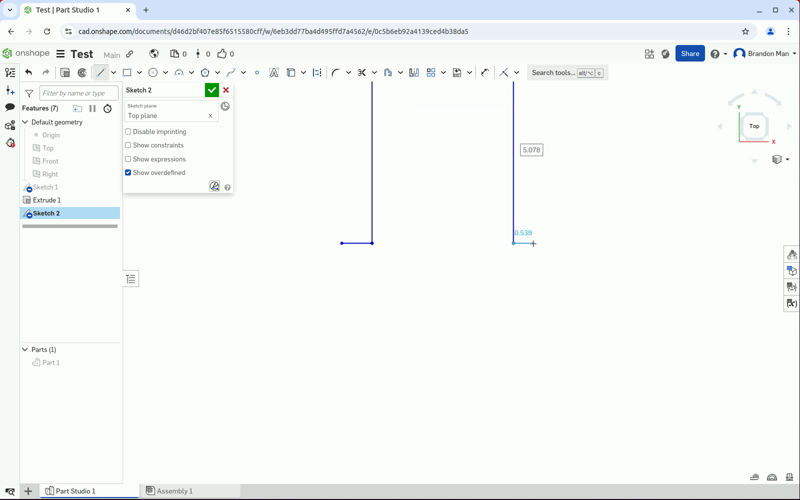
scroll(6)
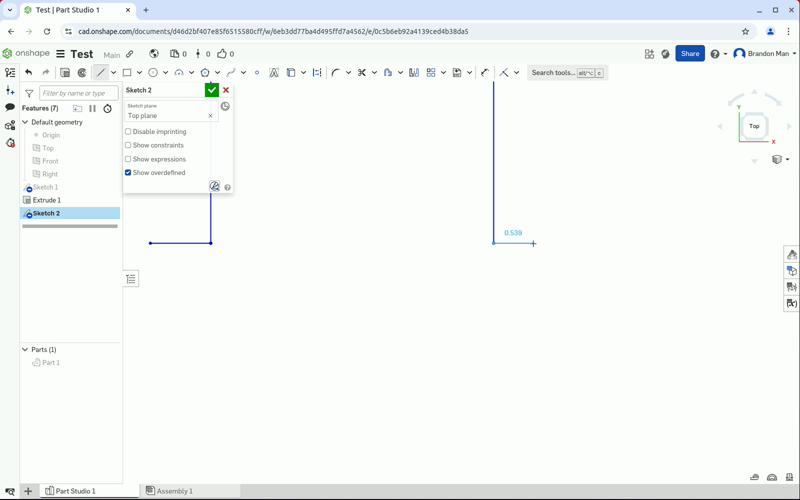
click(533, 243)
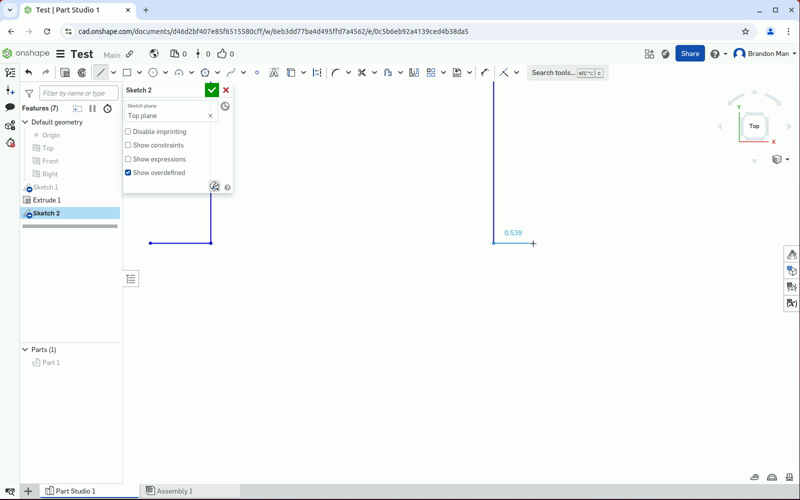
scroll(-6)
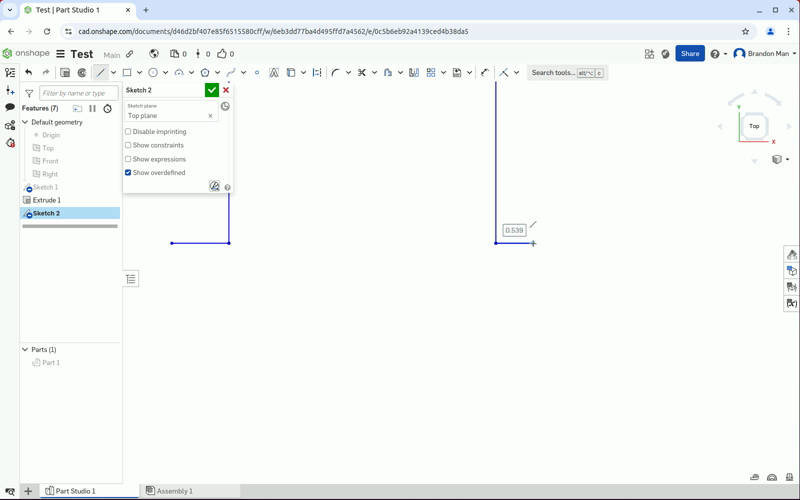
scroll(-6)
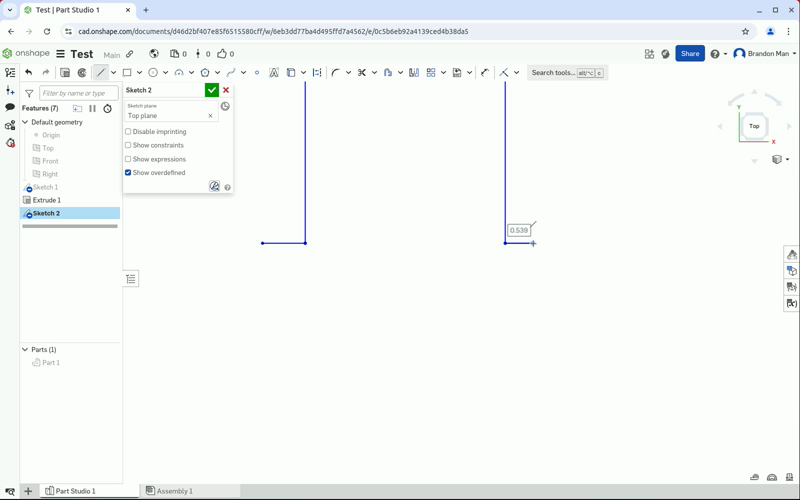
scroll(-6)
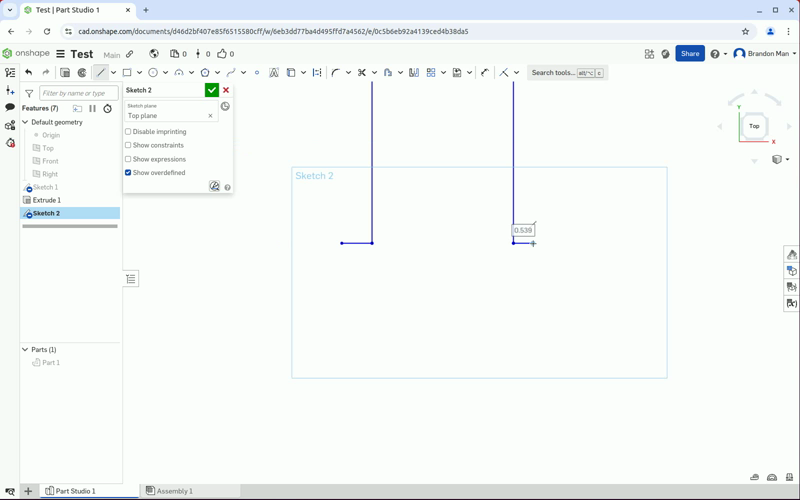
scroll(-6)
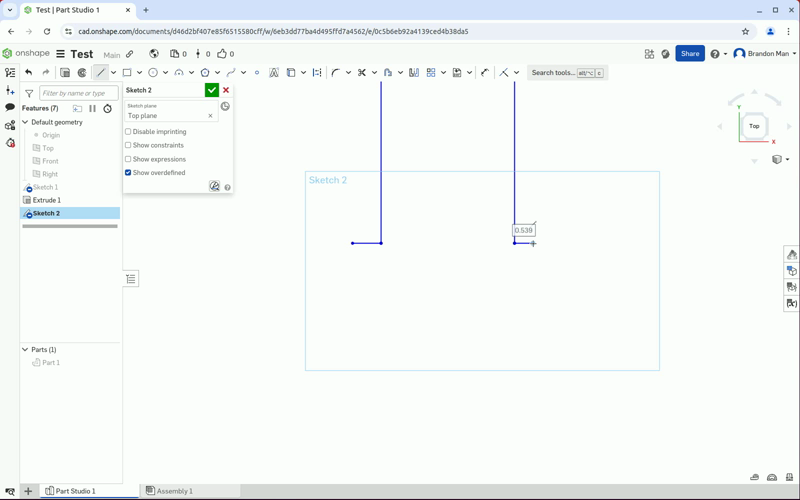
scroll(-6)
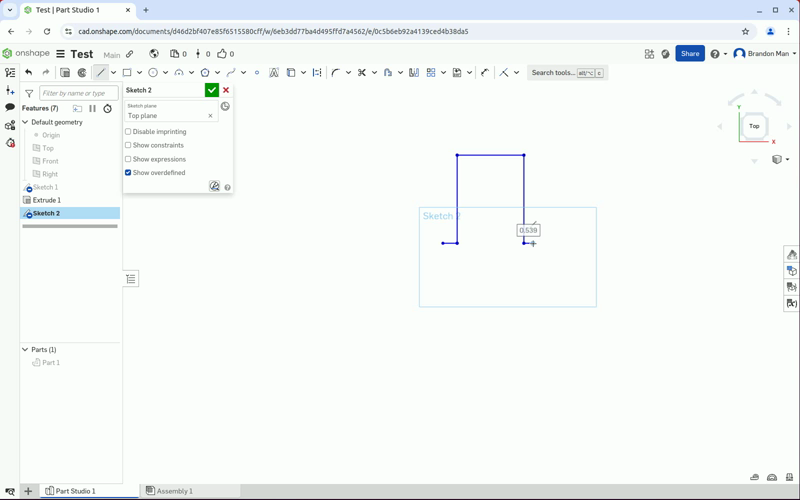
scroll(-6)
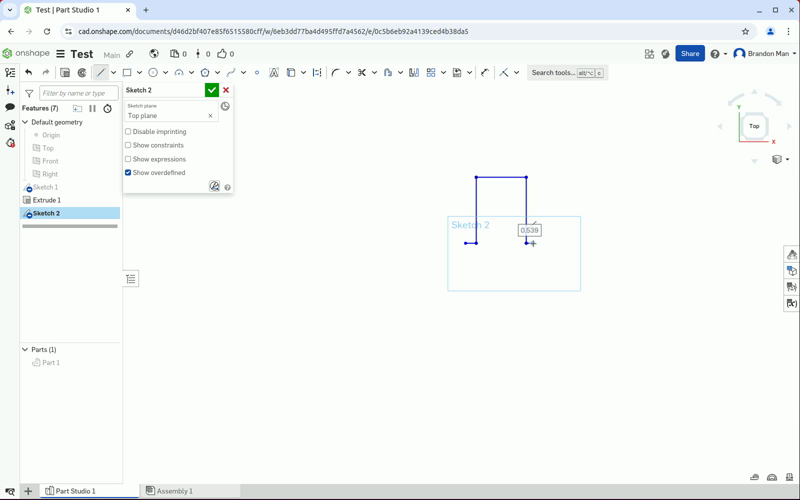
scroll(-6)
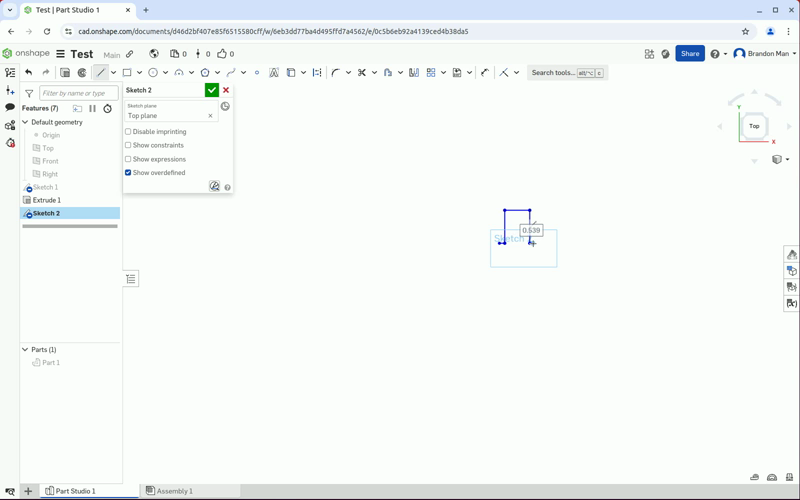
key_up(shift)
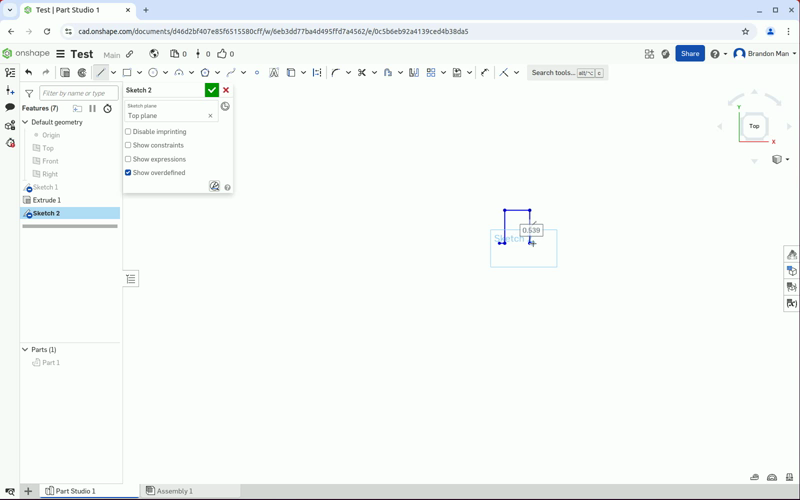
key_down(shift)
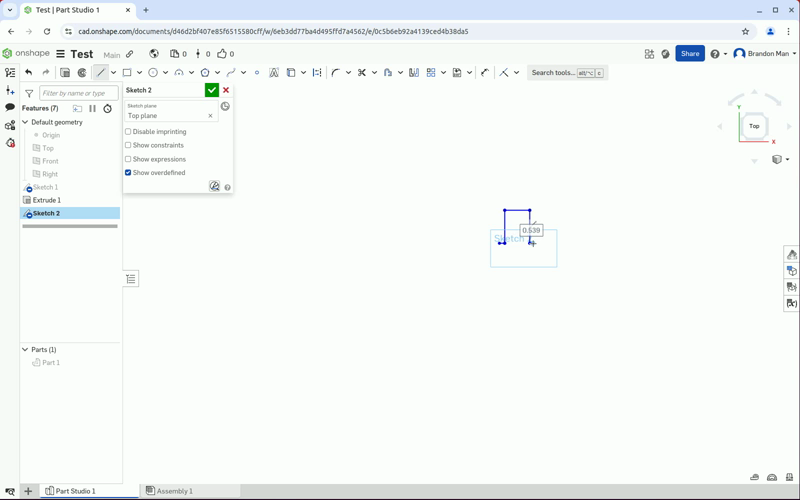
mouse_move(563, 243)
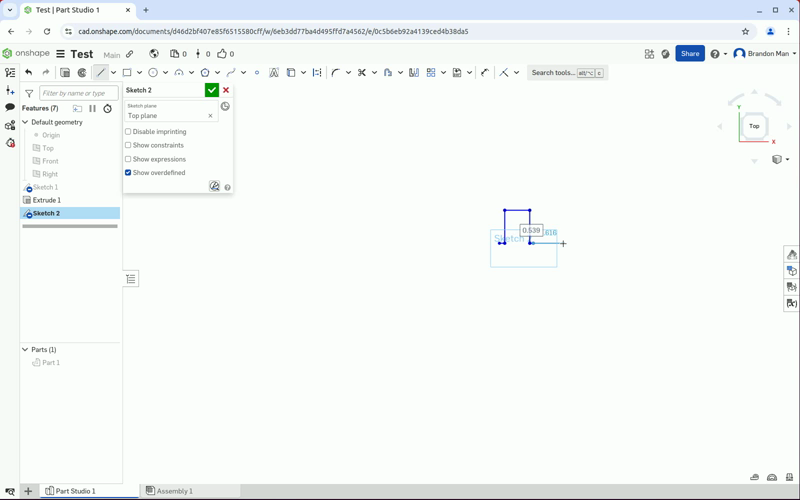
mouse_move(533, 205)
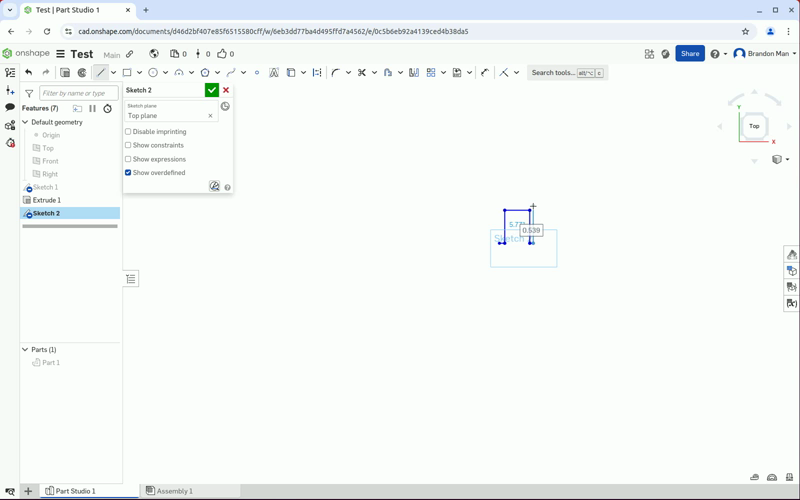
click(533, 205)
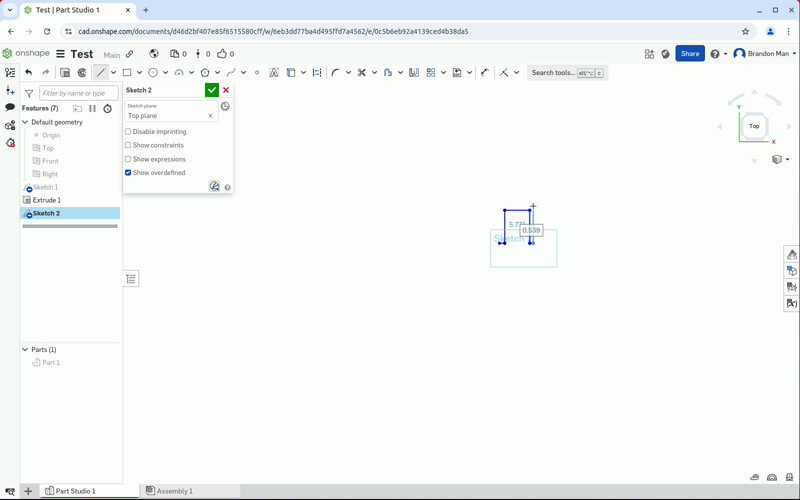
key_up(shift)
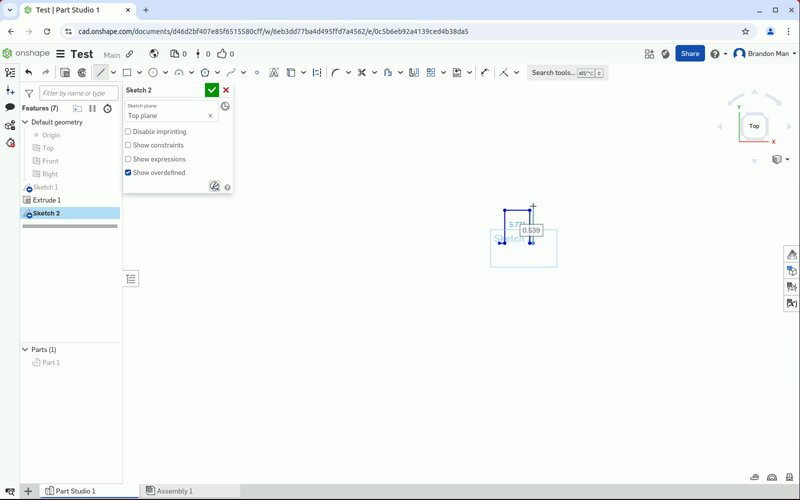
key_down(shift)
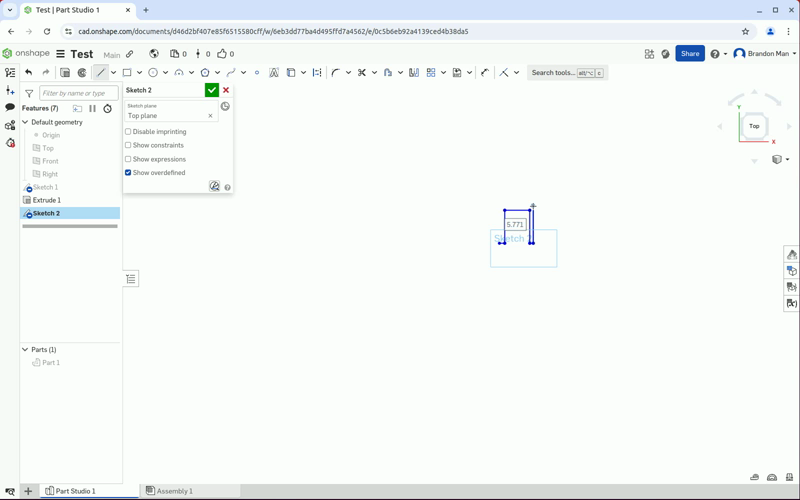
mouse_move(563, 205)
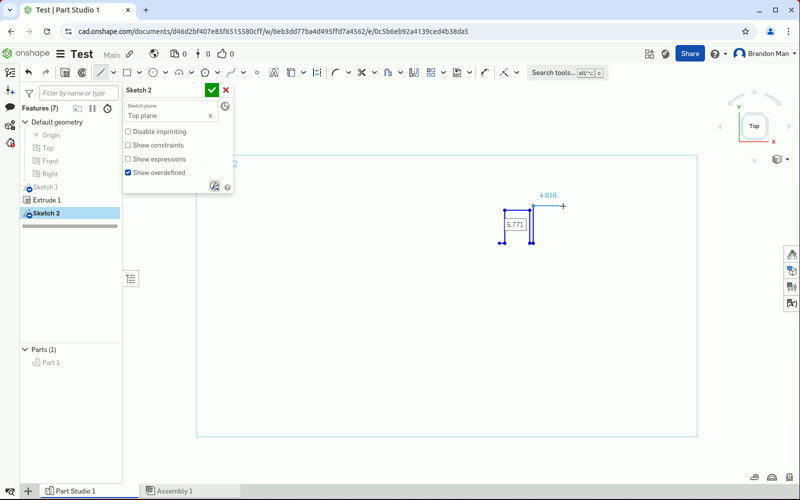
mouse_move(500, 205)
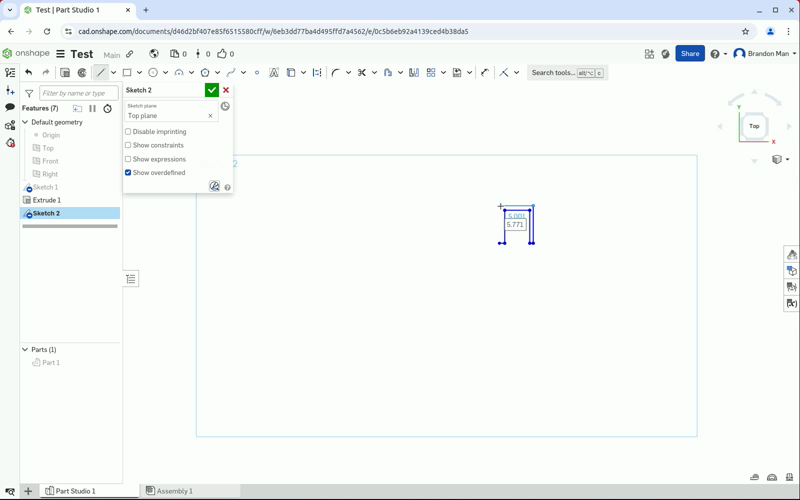
click(500, 205)
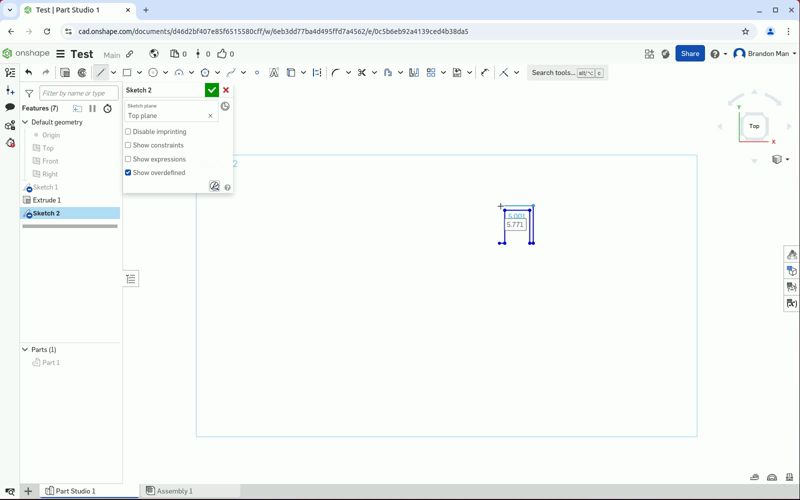
key_up(shift)
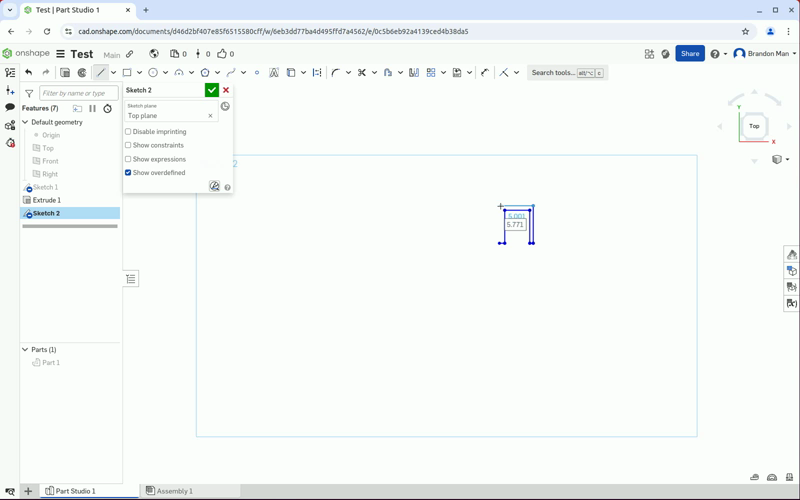
mouse_move(530, 205)
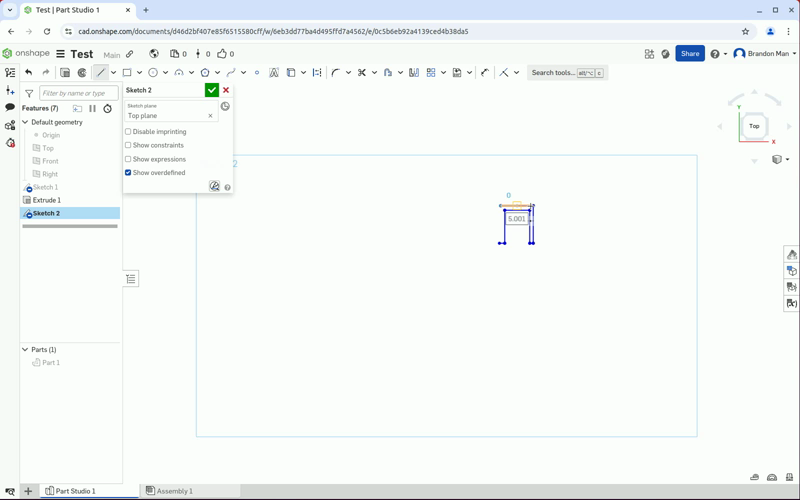
key_down(shift)
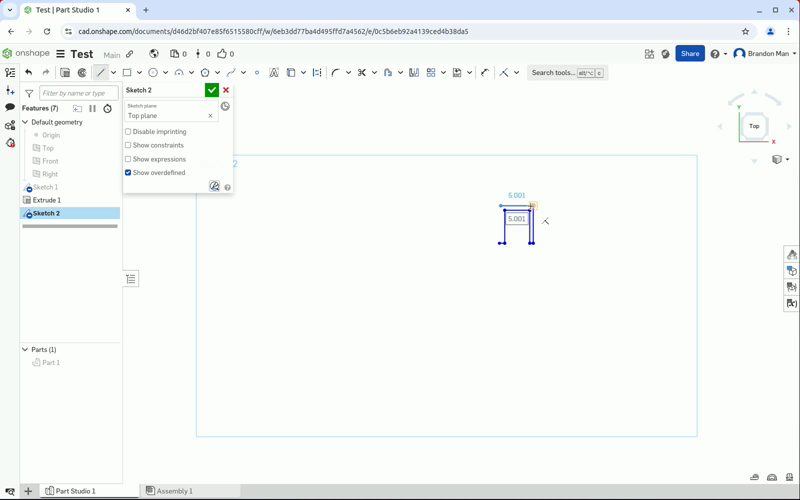
mouse_move(500, 243)
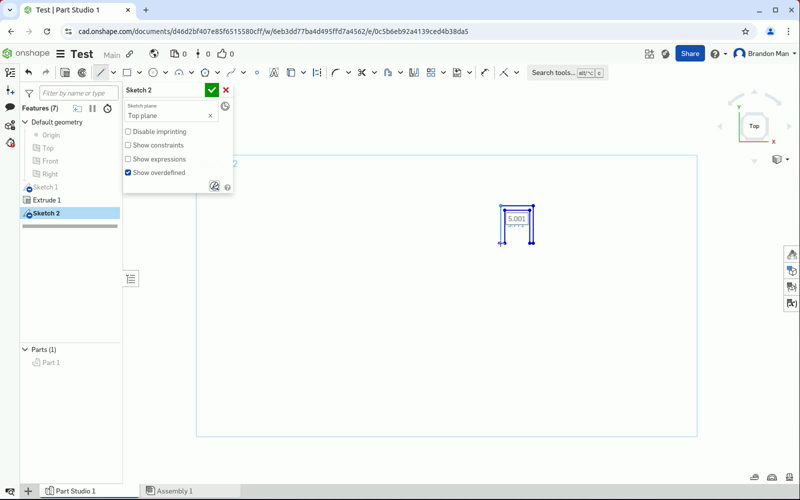
scroll(6)
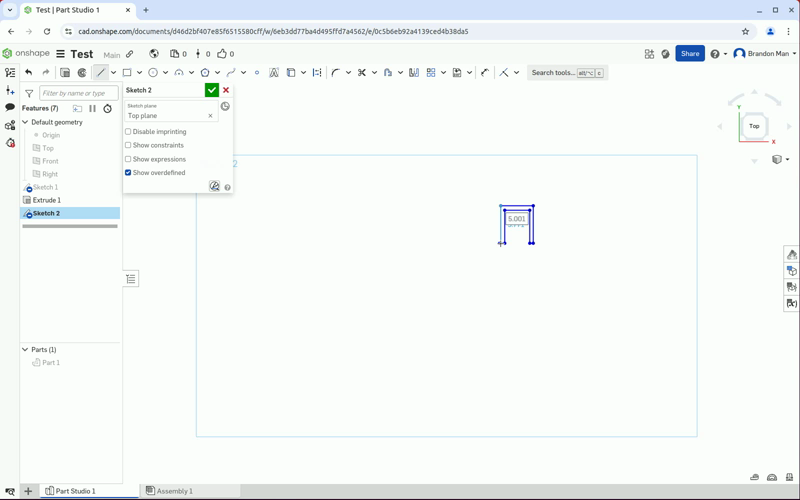
scroll(6)
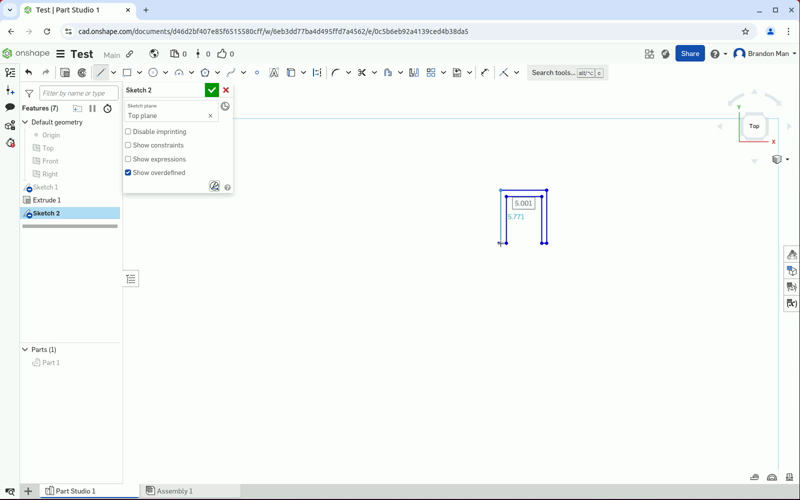
scroll(6)
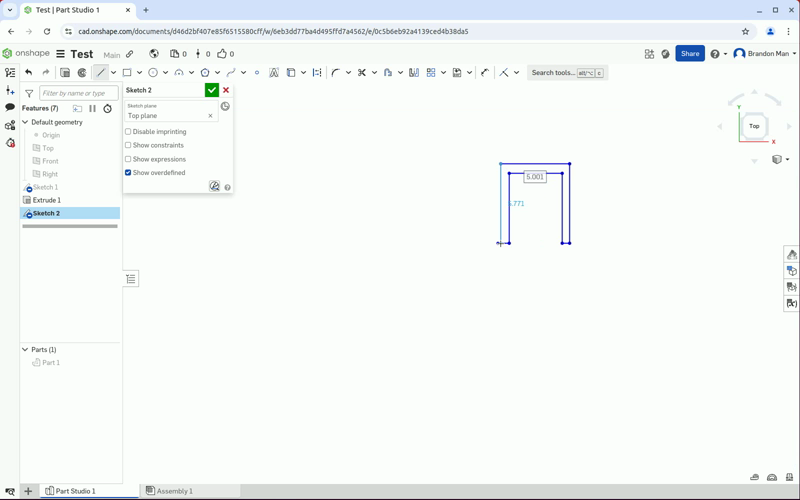
scroll(6)
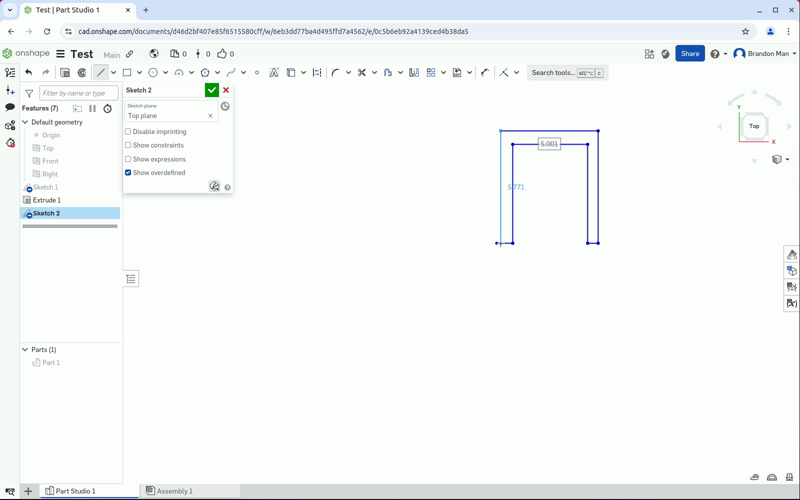
scroll(6)
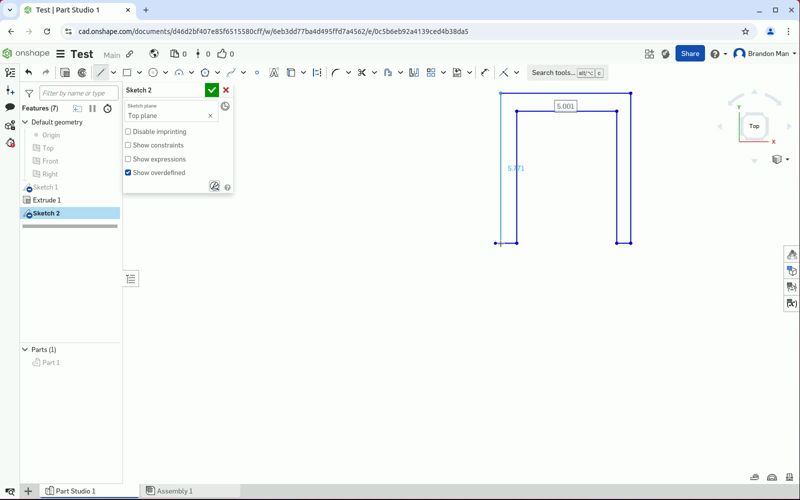
scroll(6)
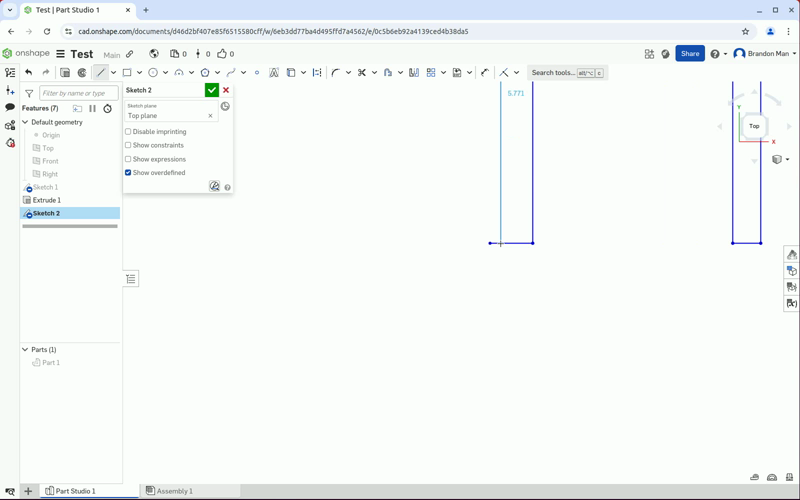
scroll(6)
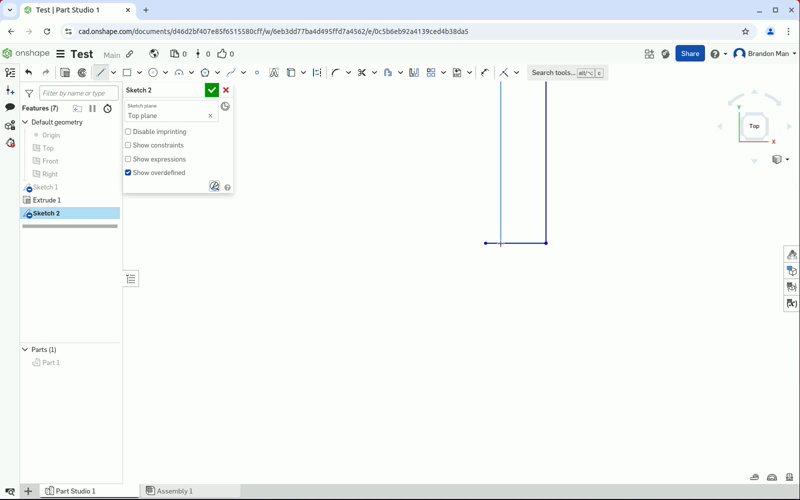
key_up(shift)
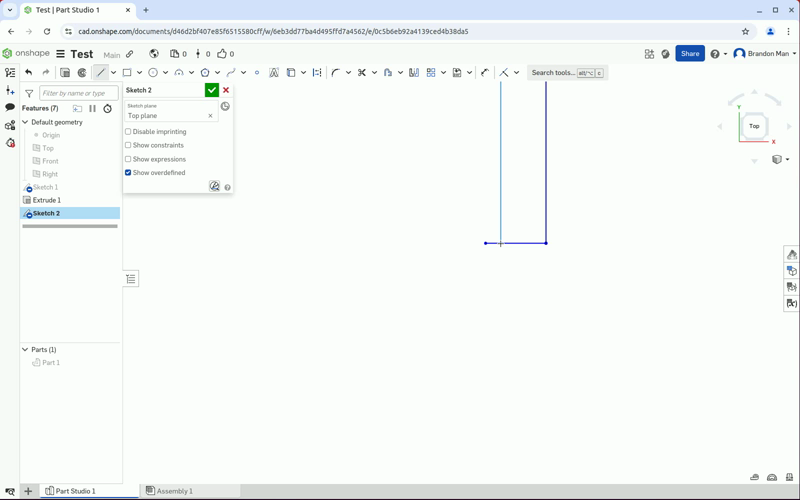
click(500, 243)
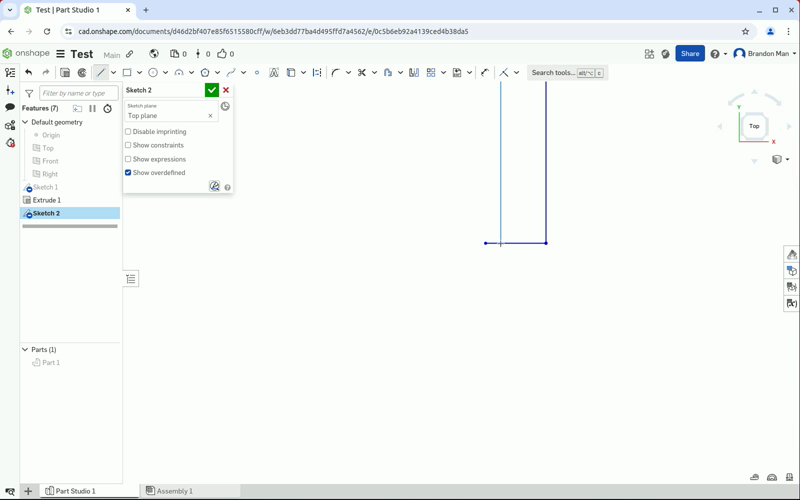
scroll(-6)
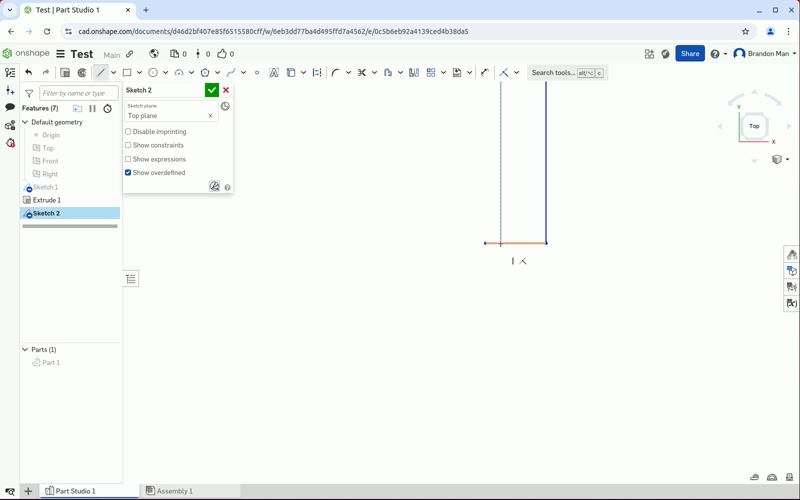
scroll(-6)
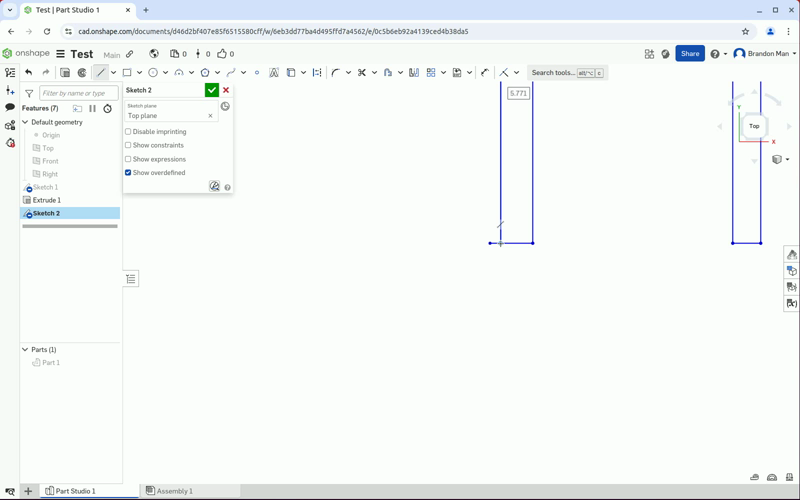
scroll(-6)
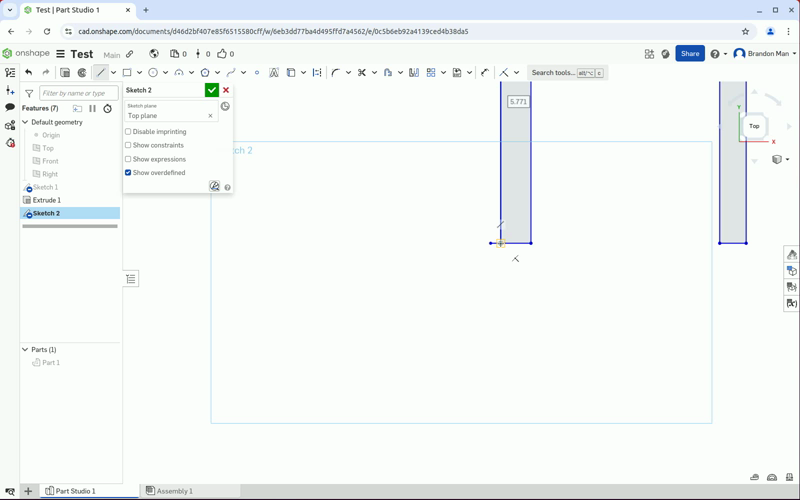
scroll(-6)
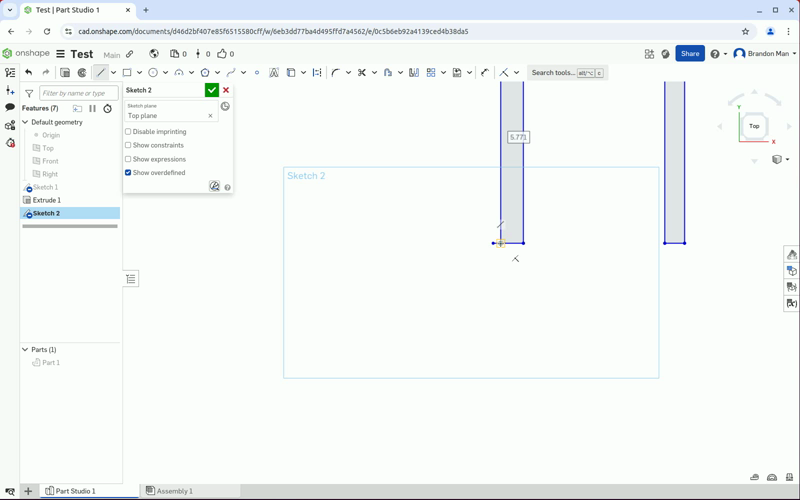
scroll(-6)
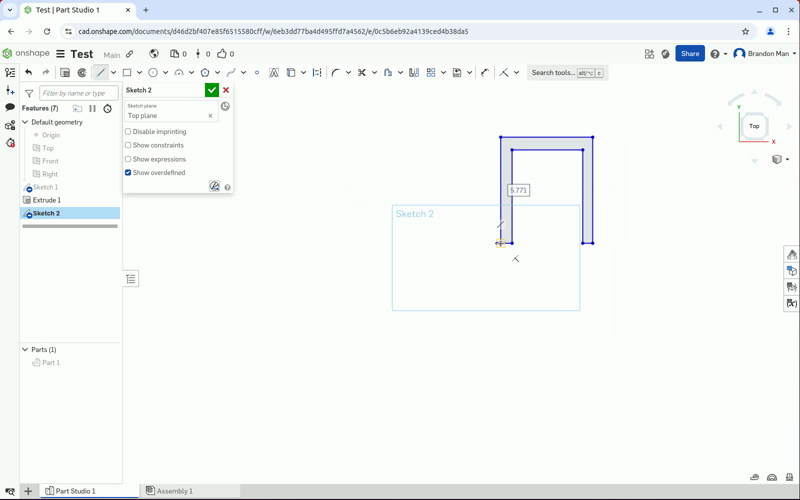
scroll(-6)
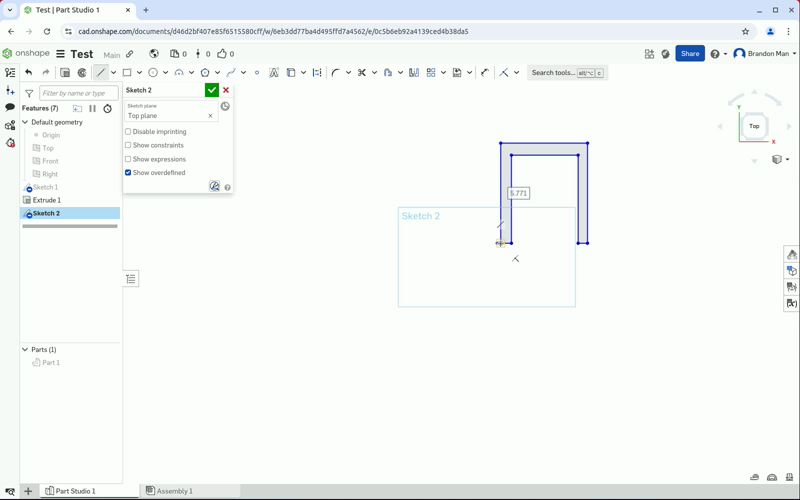
scroll(-6)
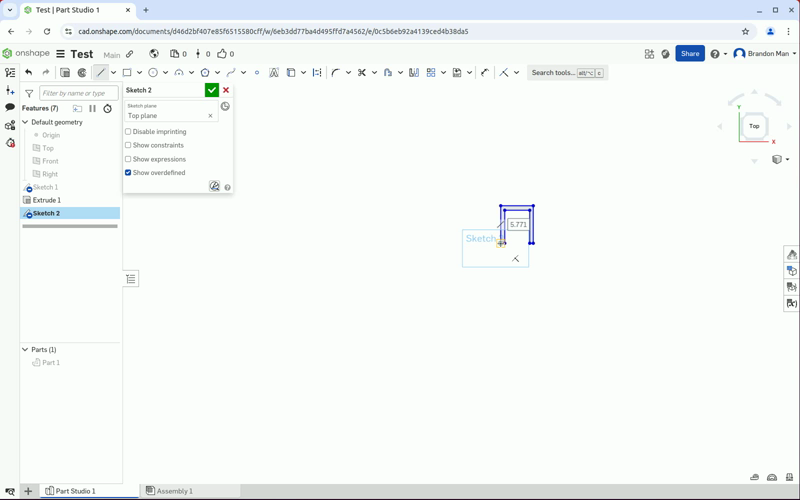
key(esc)
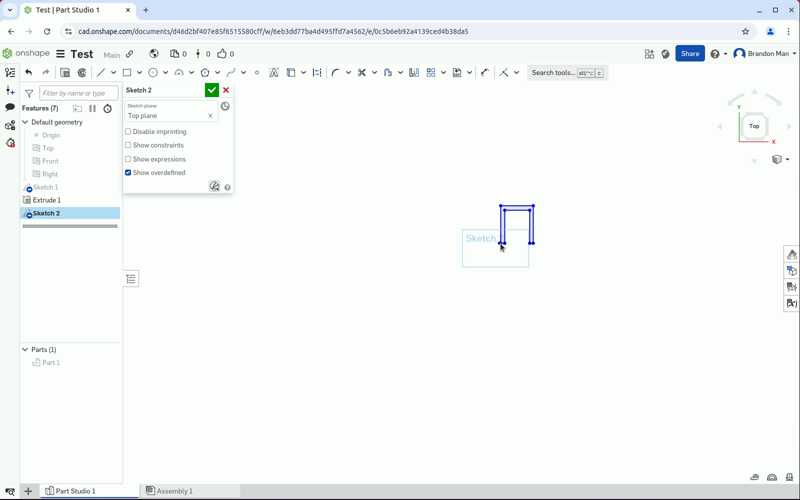
mouse_move(532, 218)
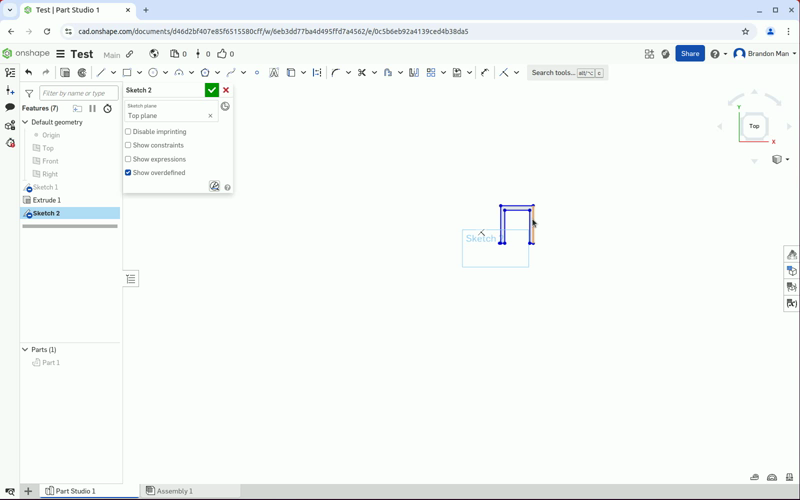
scroll(6)
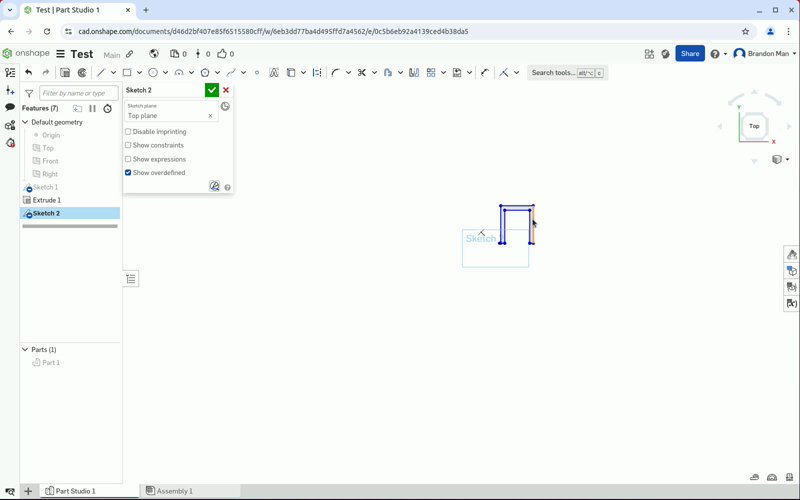
scroll(6)
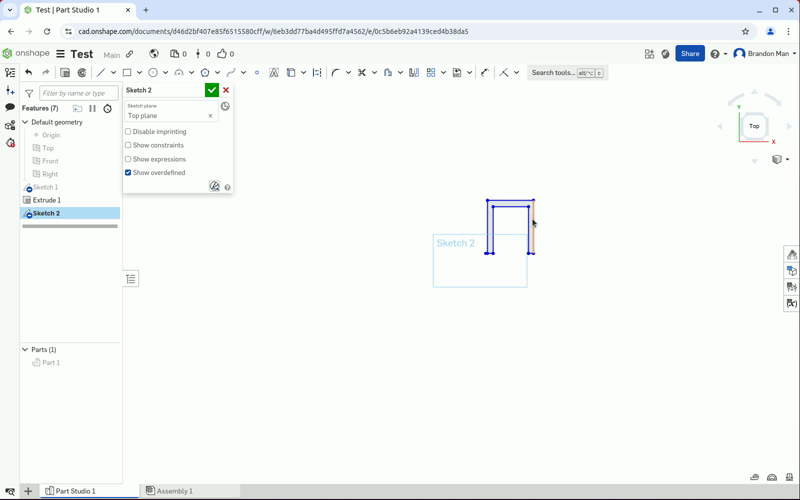
scroll(6)
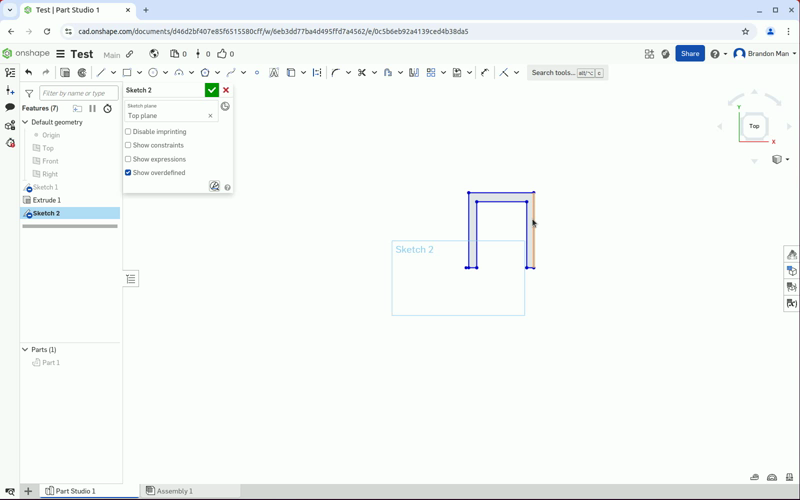
scroll(6)
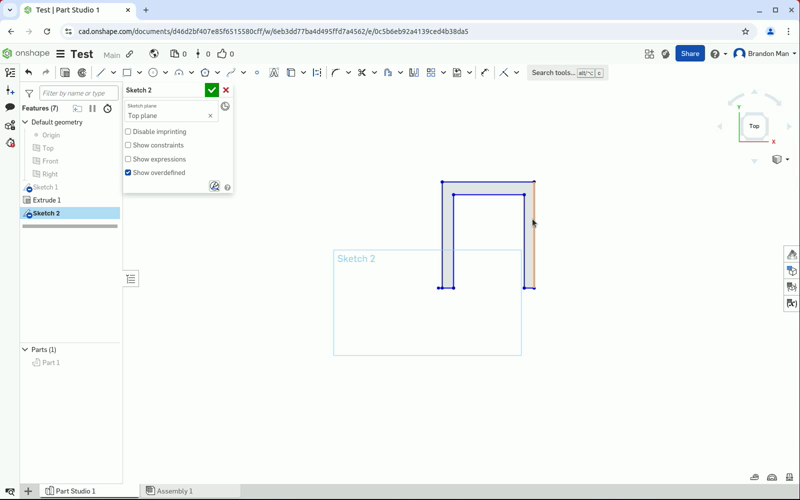
scroll(6)
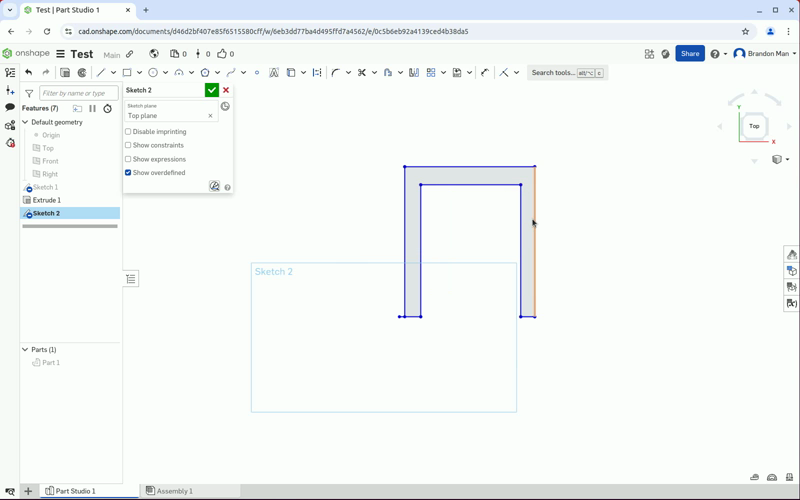
scroll(6)
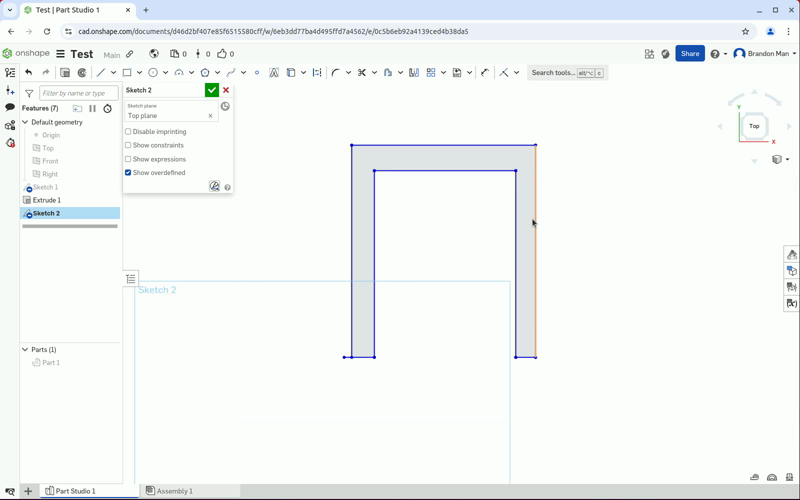
scroll(6)
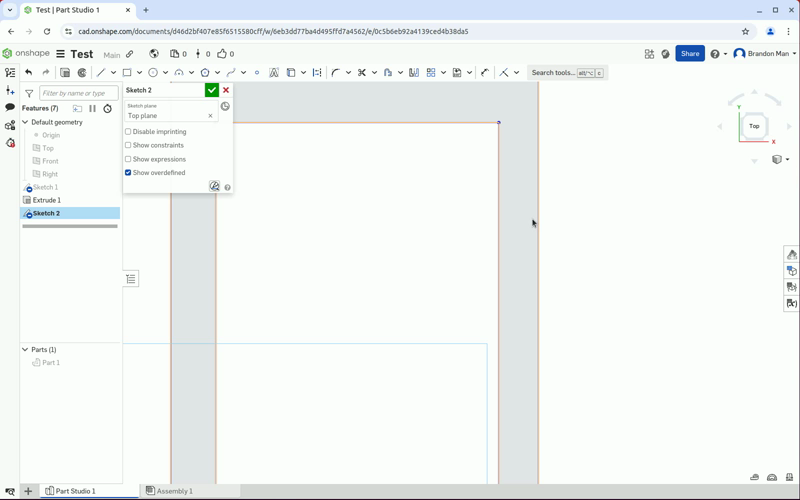
click(532, 218)
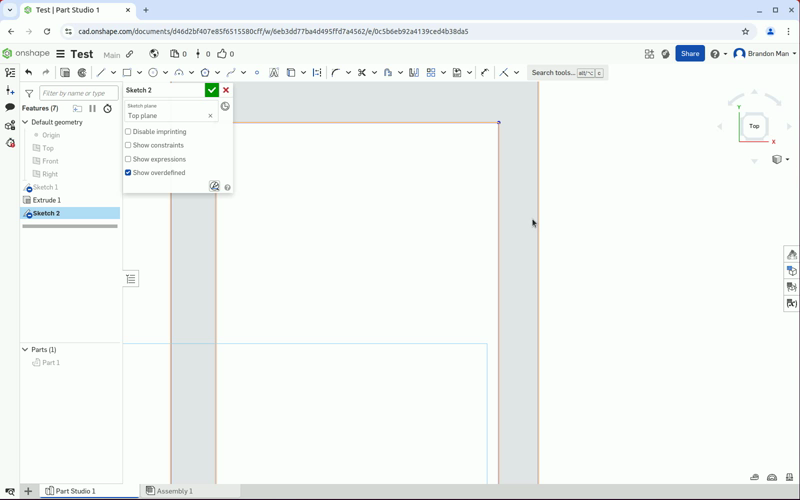
scroll(-6)
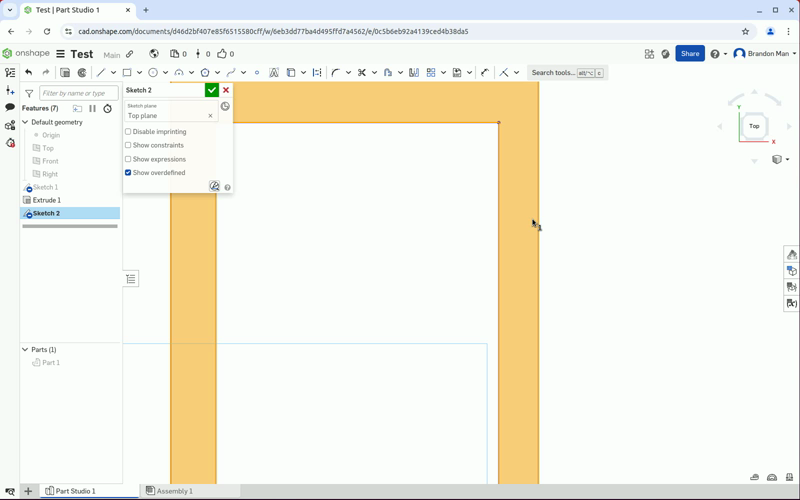
scroll(-6)
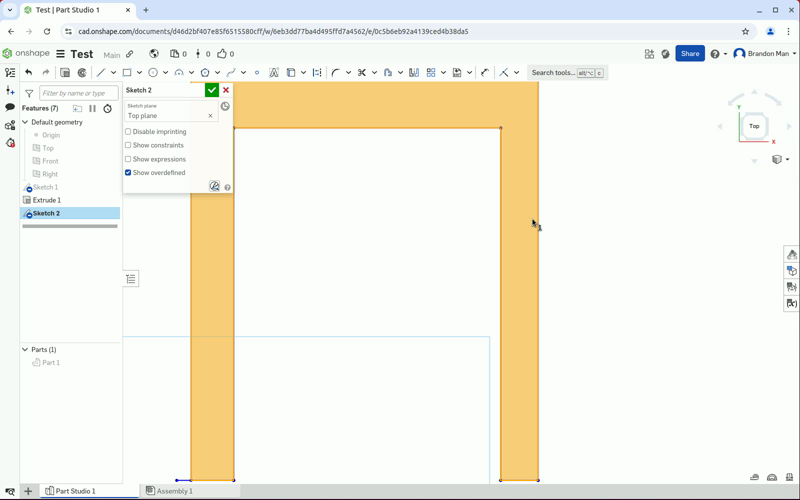
scroll(-6)
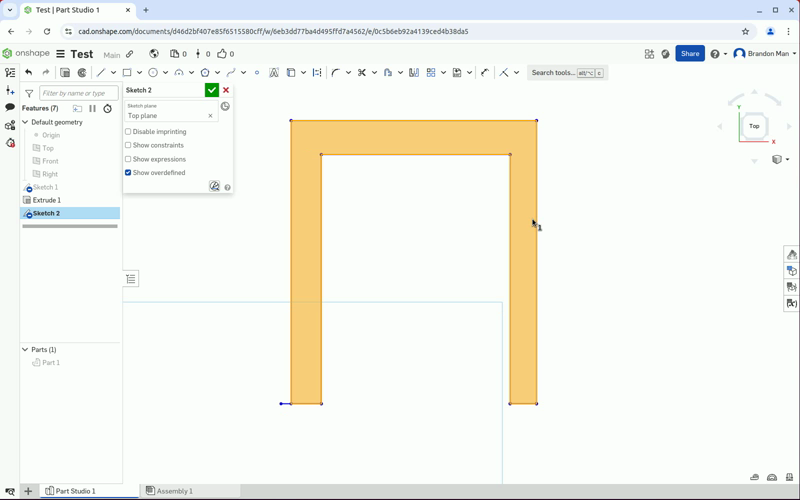
scroll(-6)
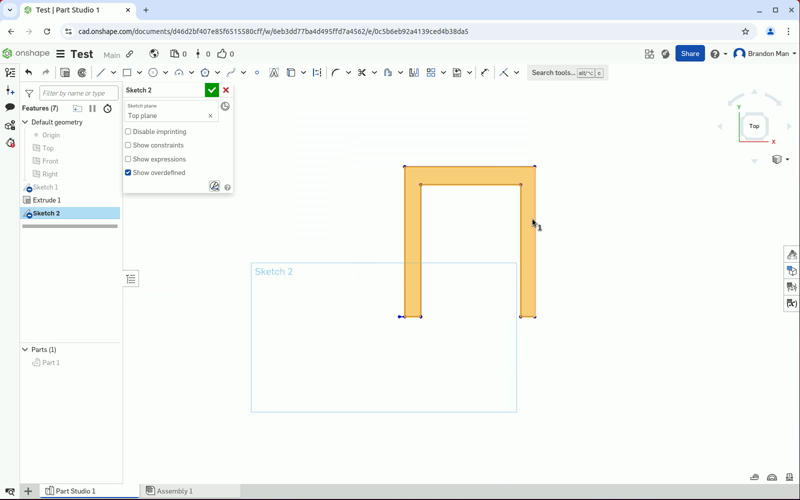
scroll(-6)
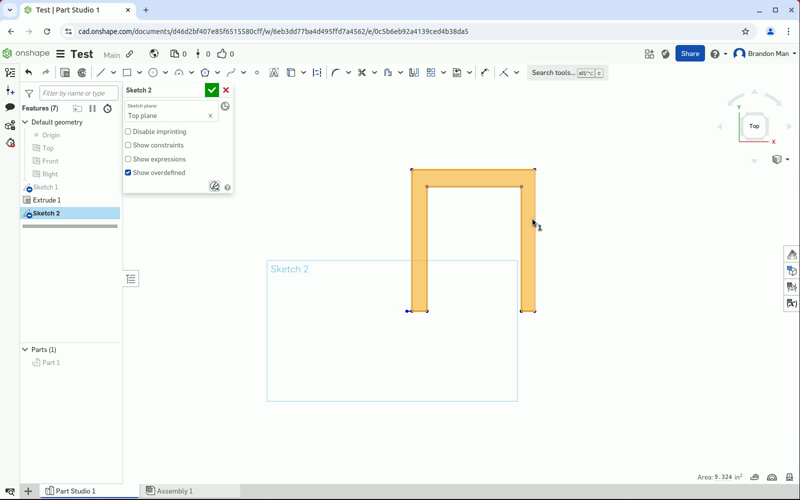
scroll(-6)
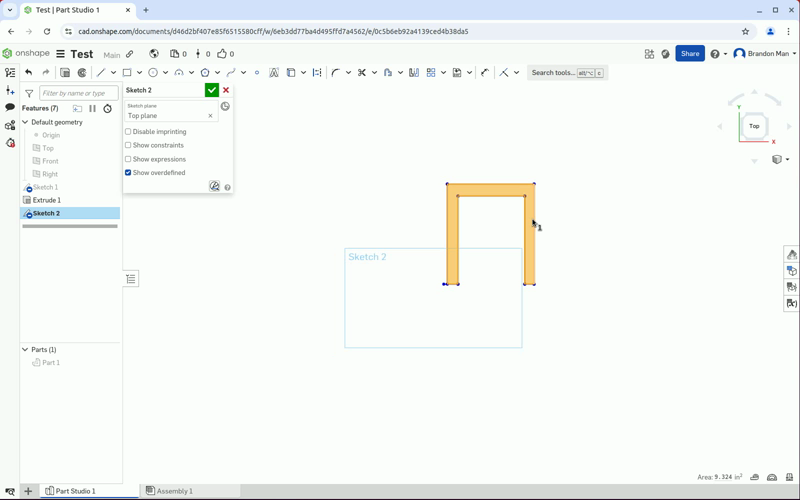
scroll(-6)
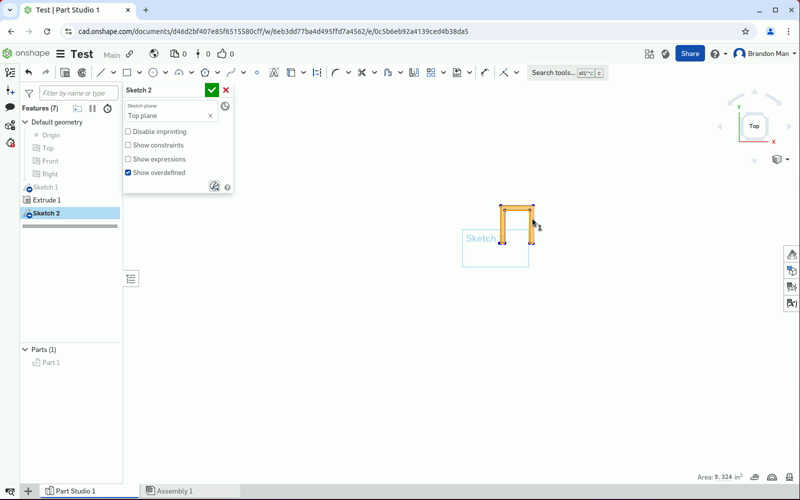
mouse_move(73, 352)
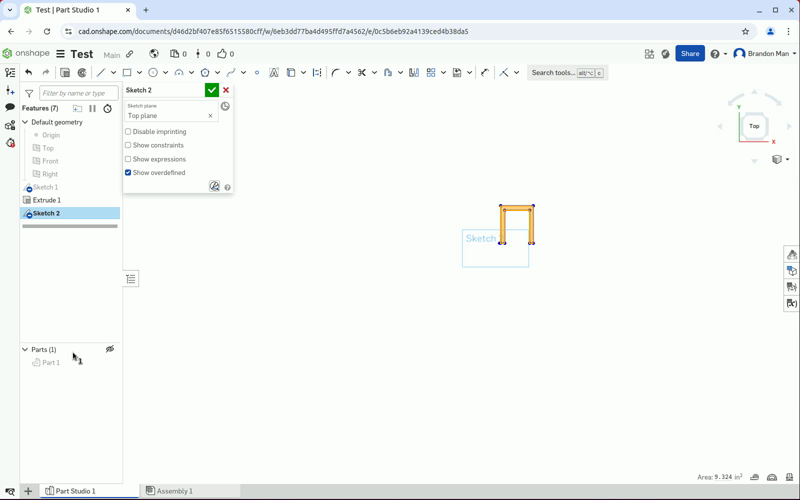
key(shift+y)
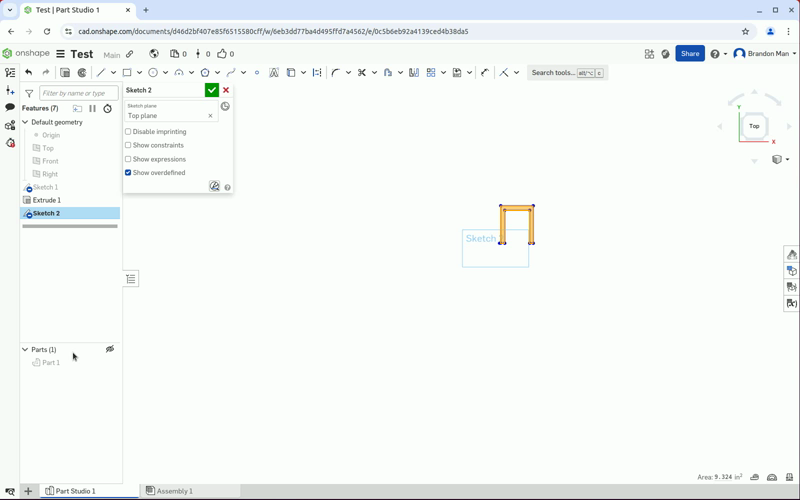
key(shift+e)
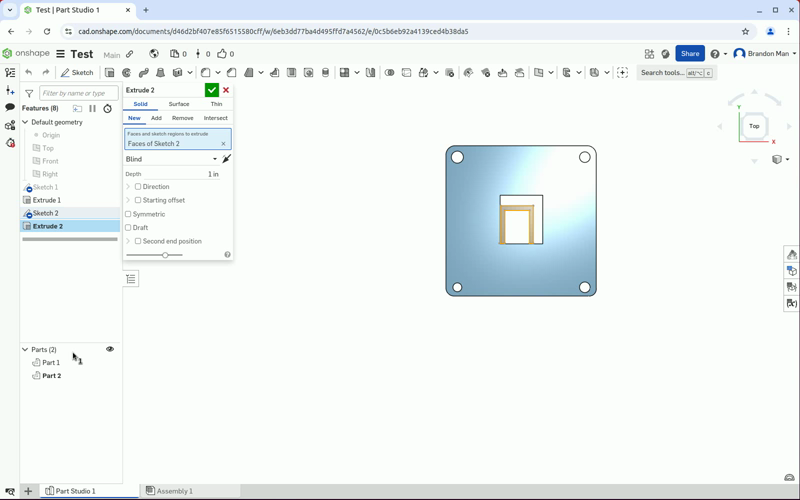
mouse_move(143, 106)
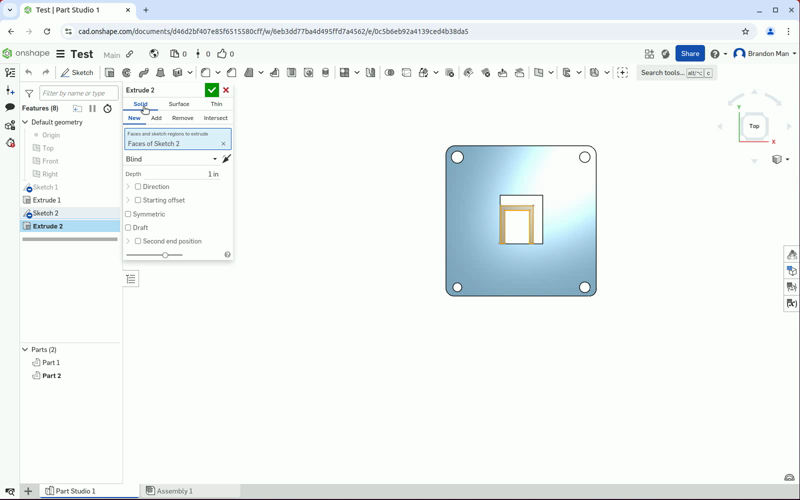
click(143, 106)
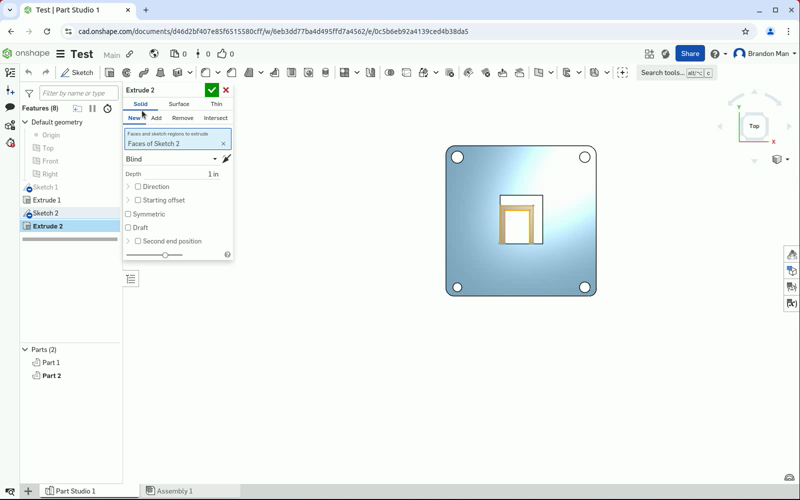
mouse_move(137, 120)
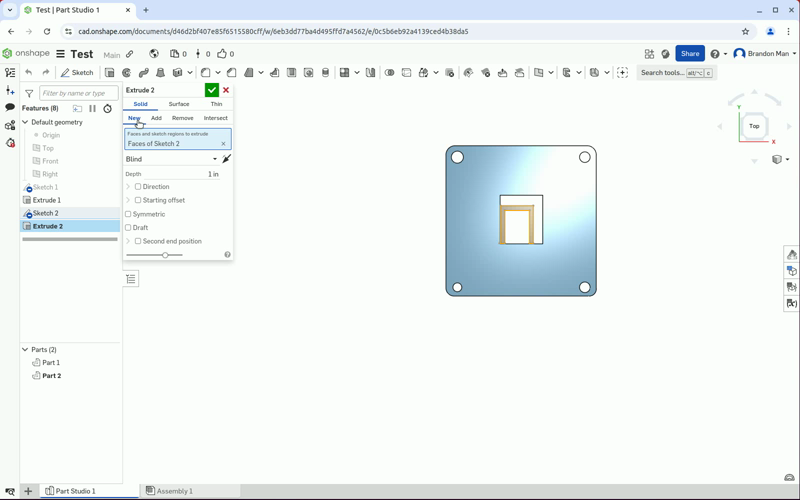
click(137, 120)
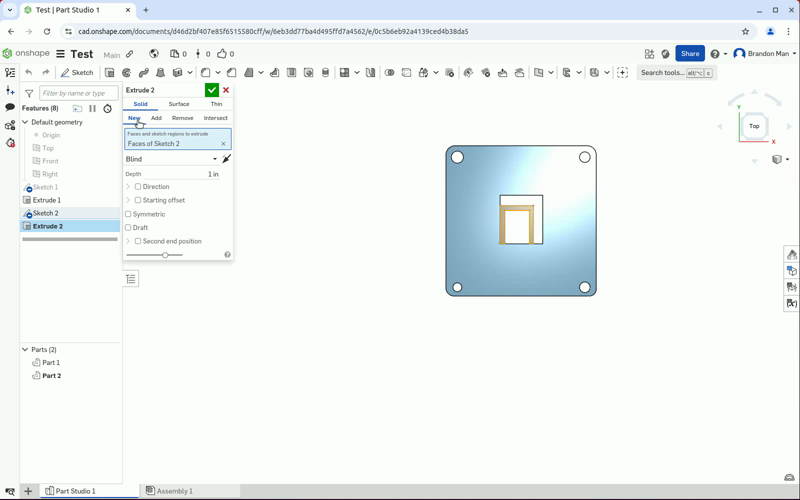
key(tab, 4)
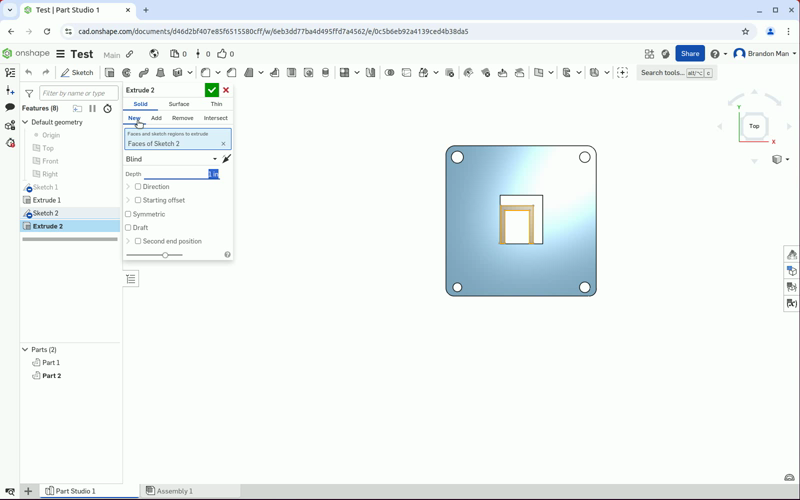
text(3.37)
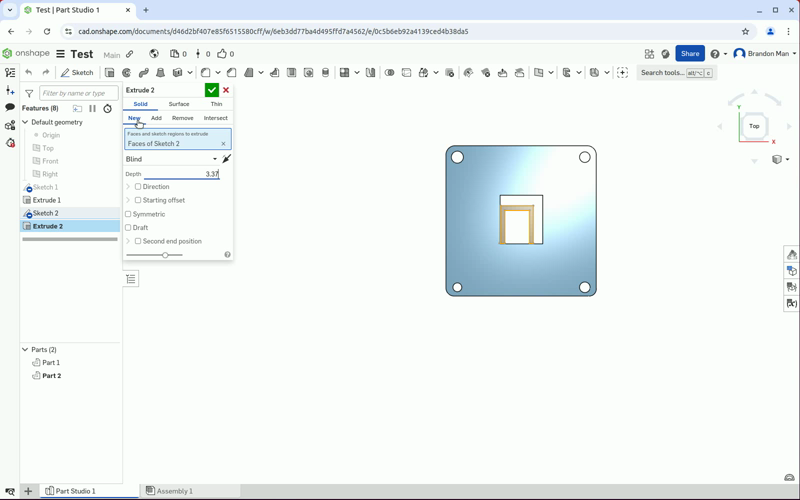
key(enter)
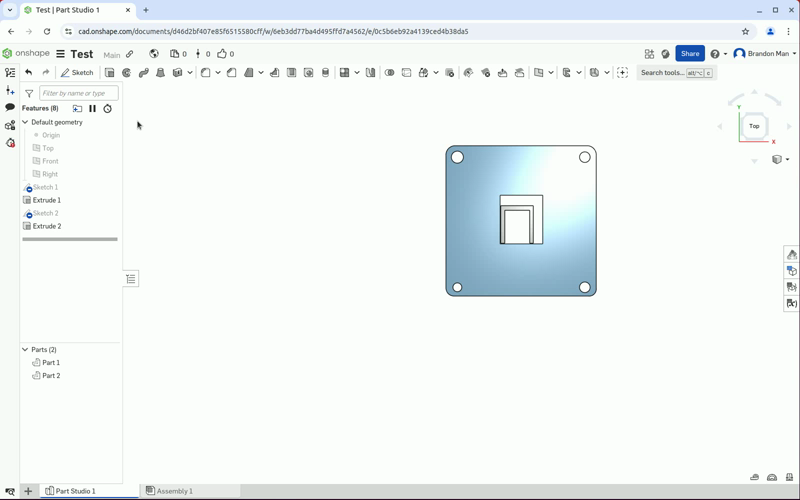
key(shift+h)
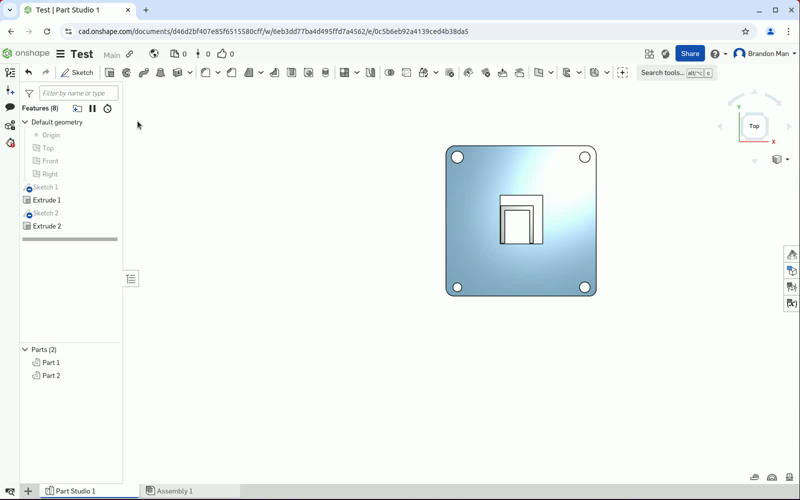
key(shift+h)
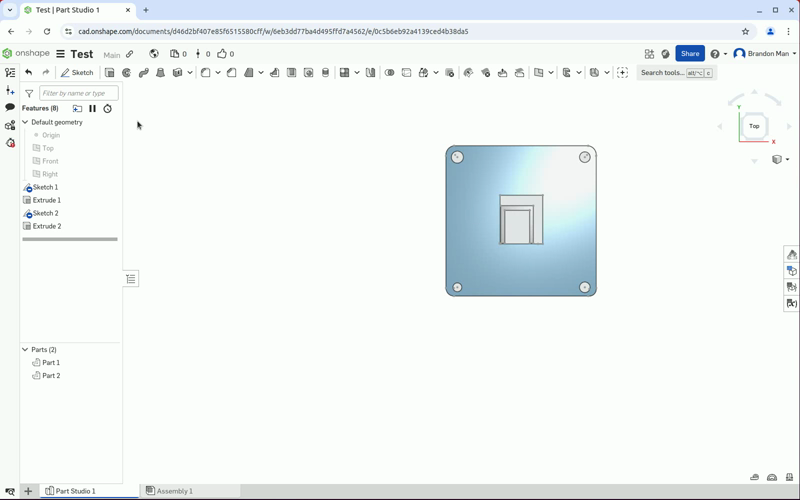
key(shift+7)
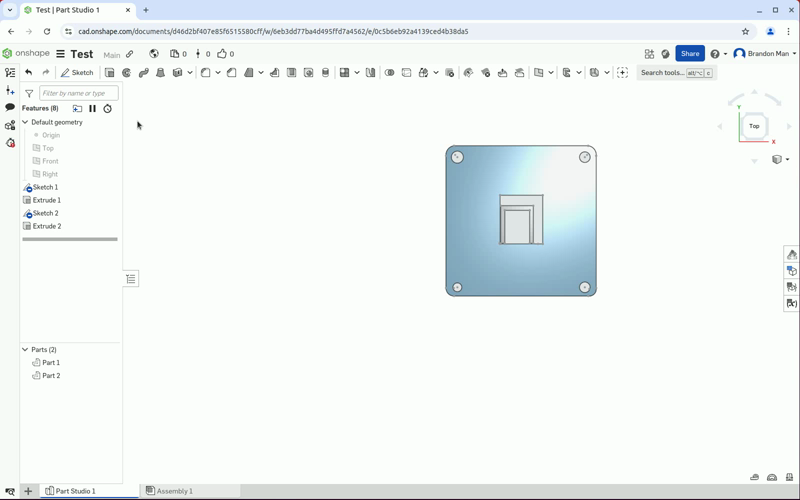
key(up, 3)
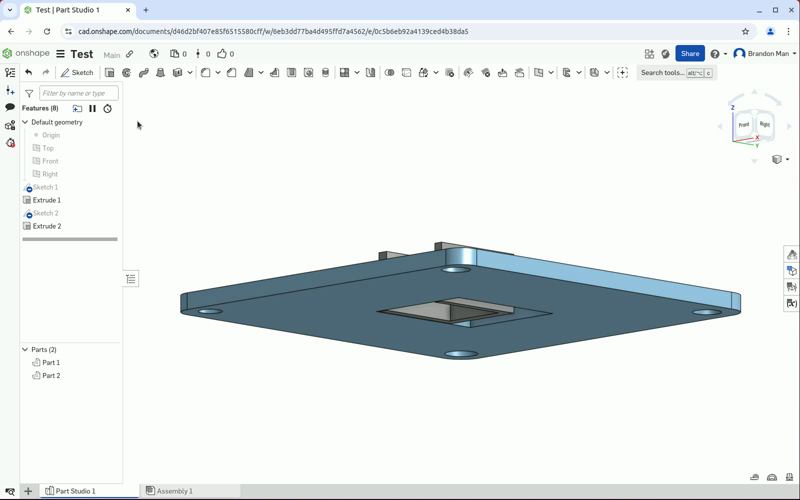
key(left, 3)
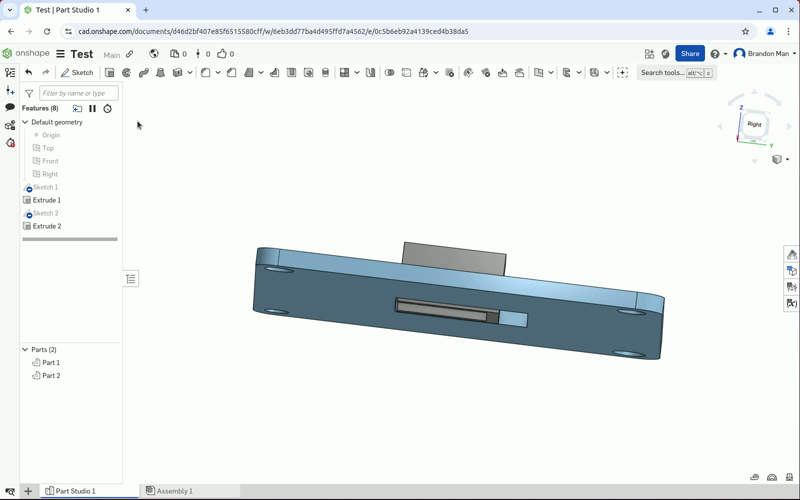
key(right, 3)
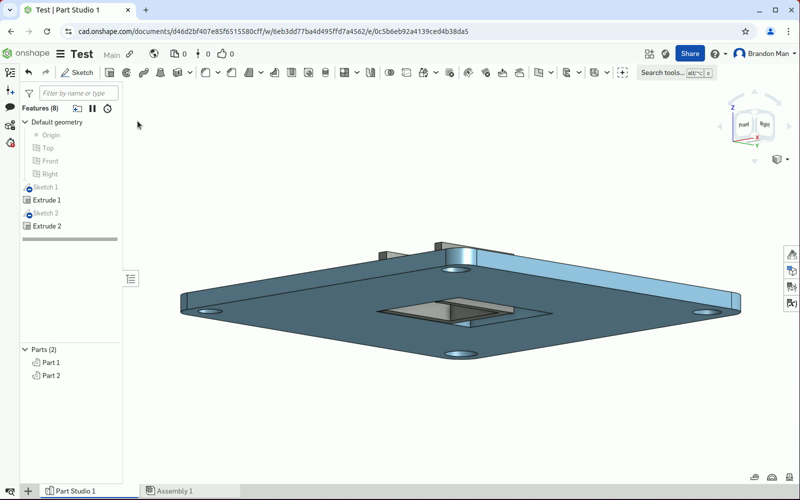
key(down, 3)
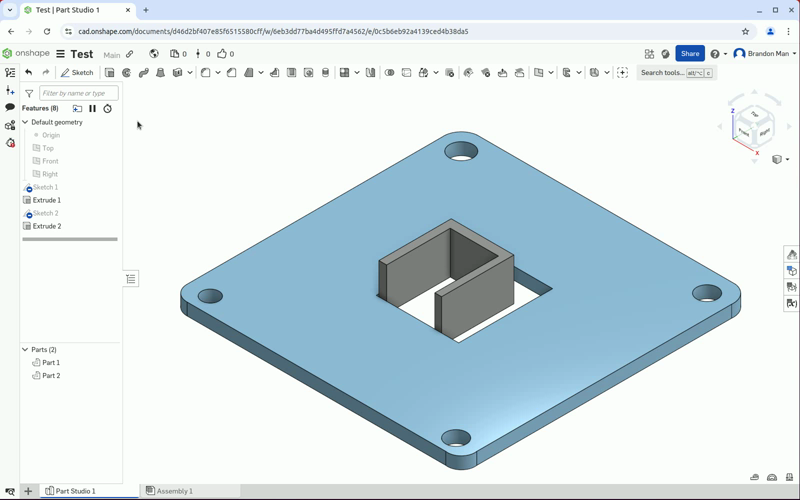
mouse_move(73, 189)
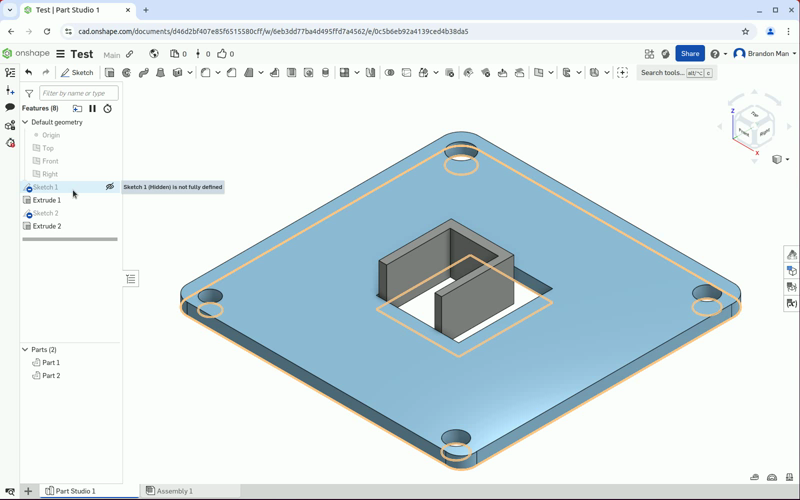
click(73, 189)